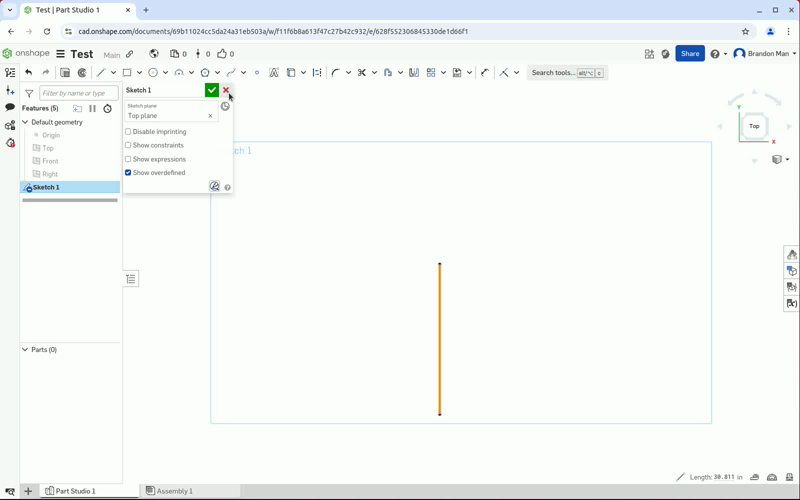
key(shift+h)
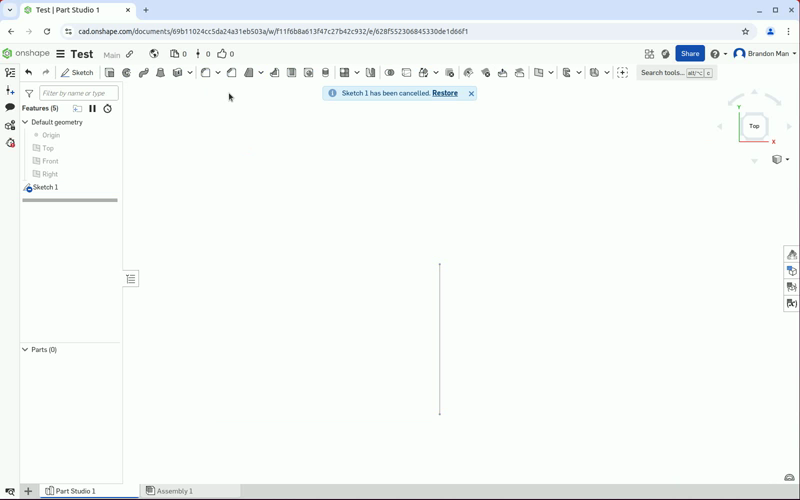
key(shift+s)
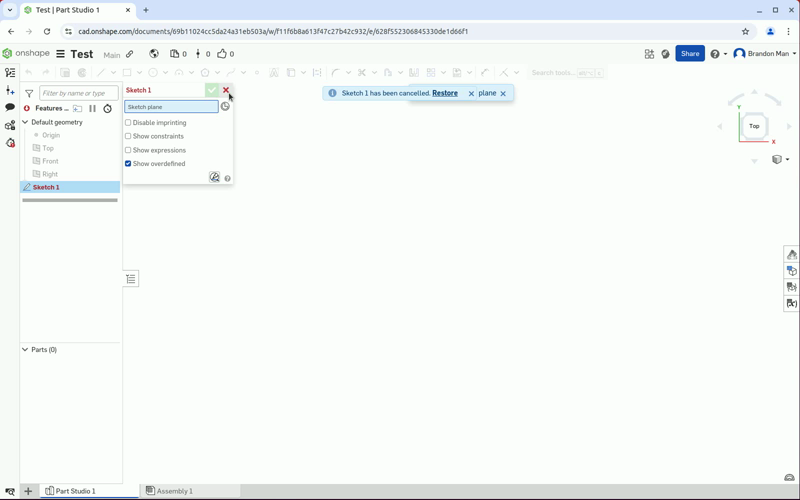
mouse_move(73, 150)
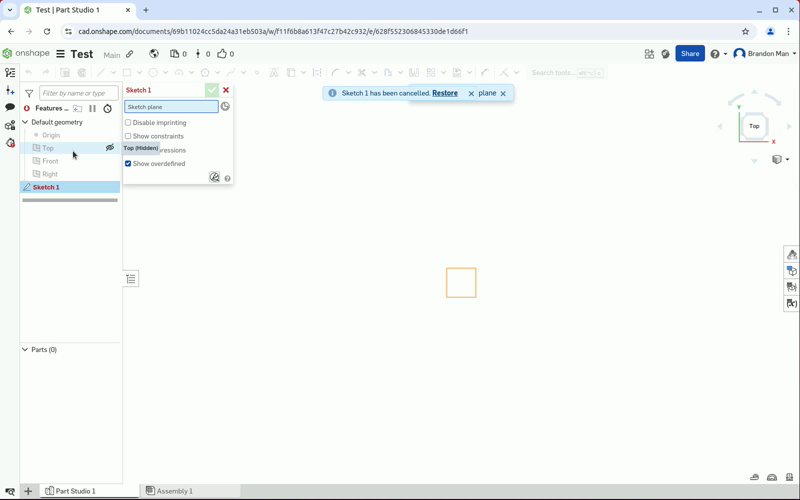
click(73, 150)
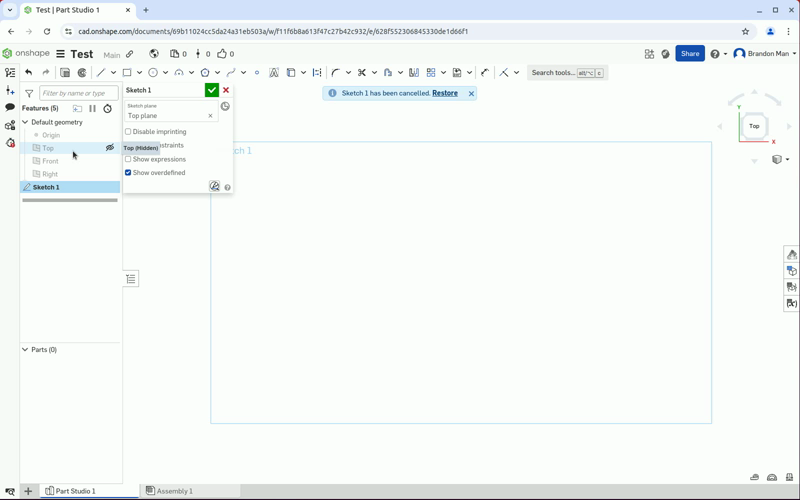
mouse_move(73, 352)
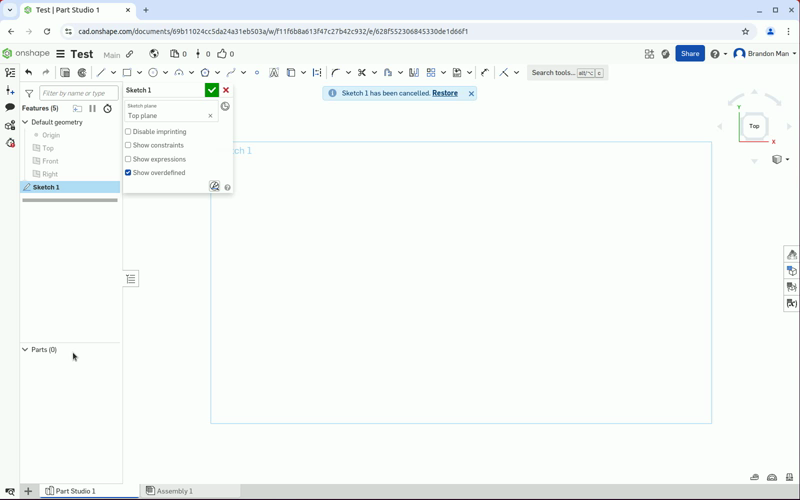
key(y)
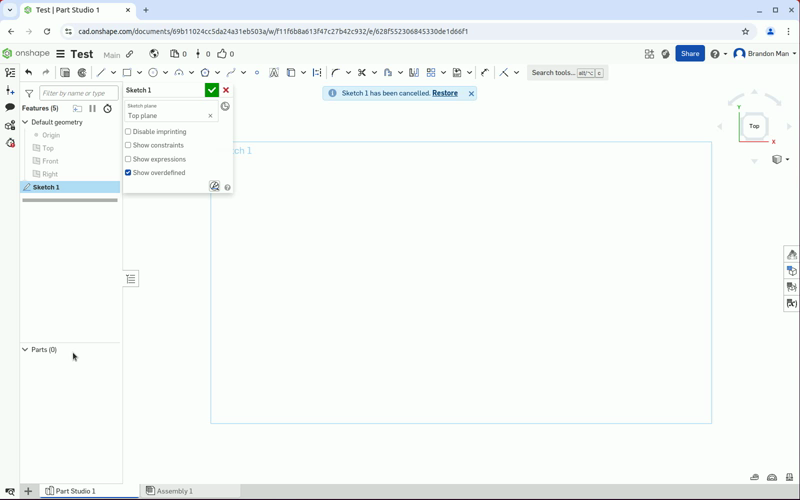
key(c)
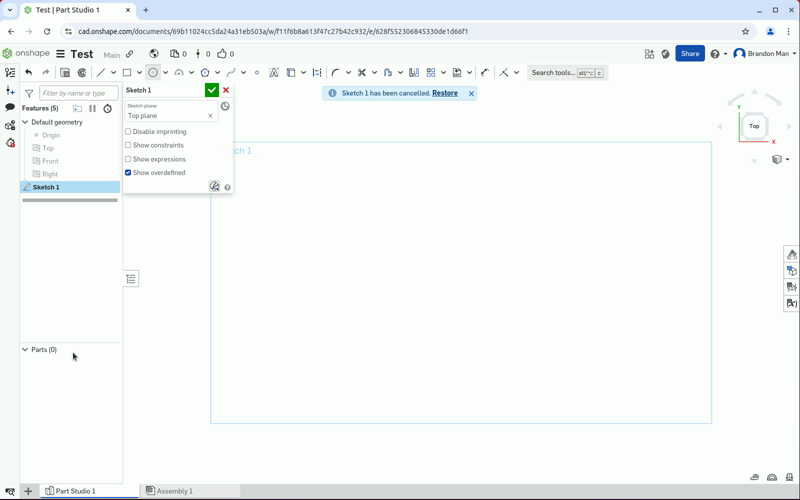
key_down(shift)
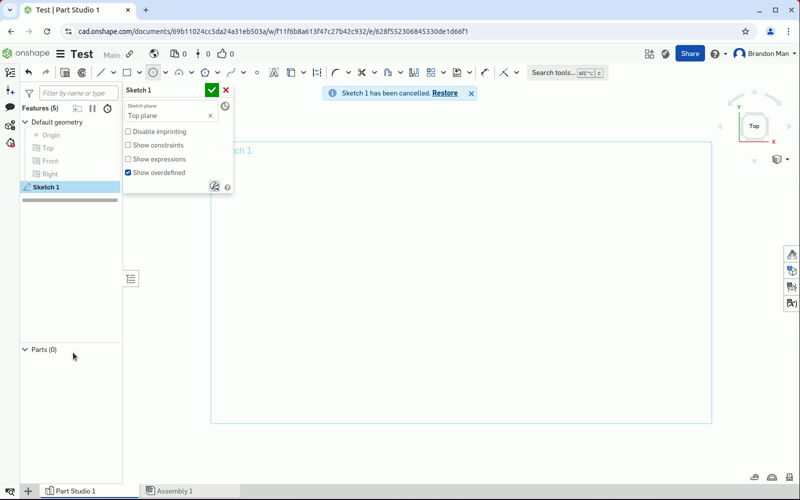
mouse_move(520, 394)
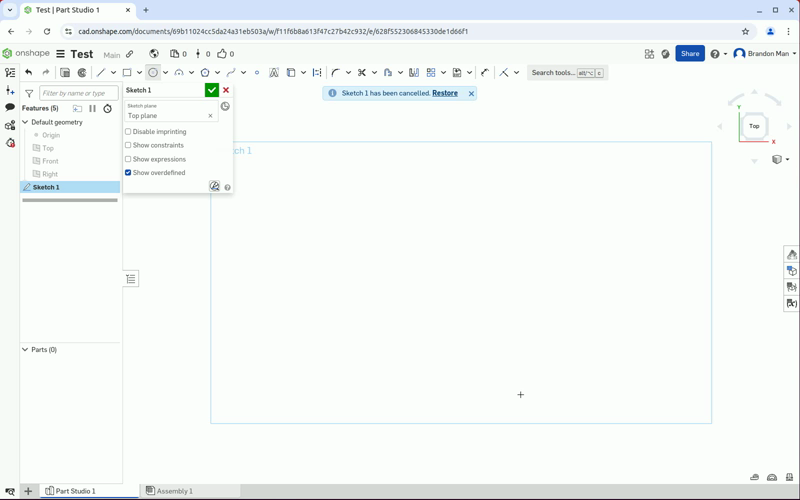
click(520, 394)
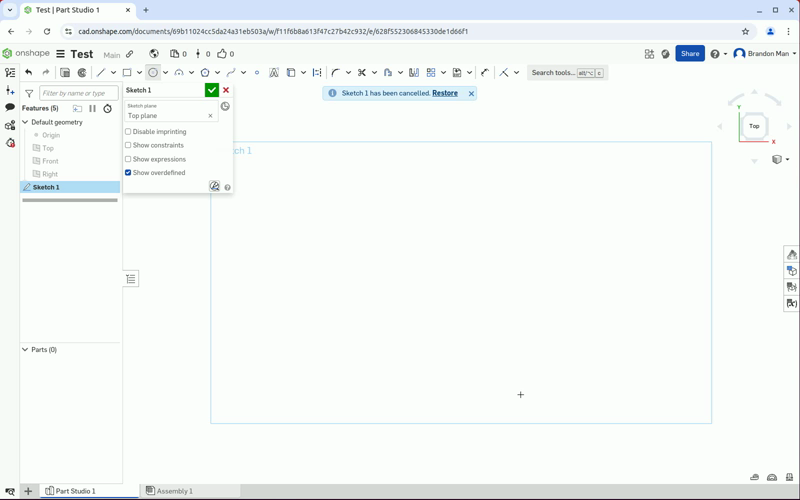
key_up(shift)
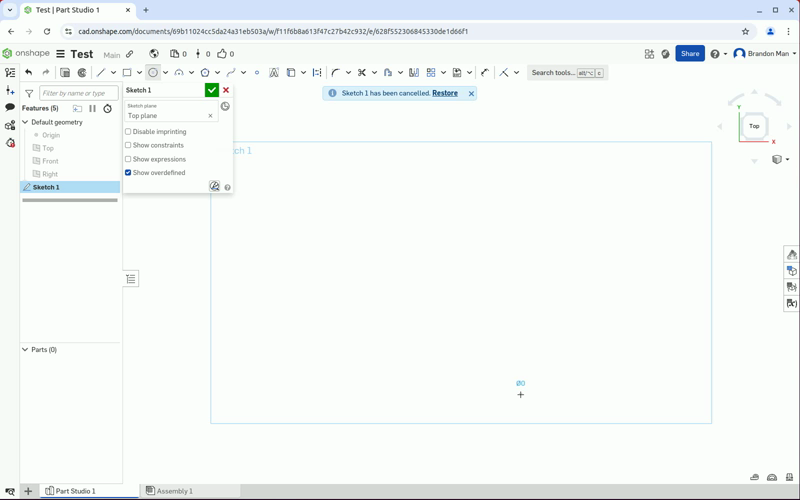
mouse_move(522, 394)
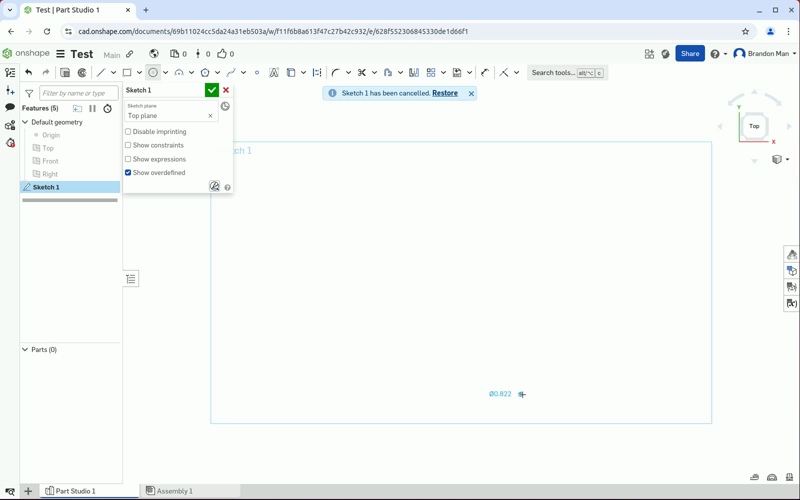
scroll(6)
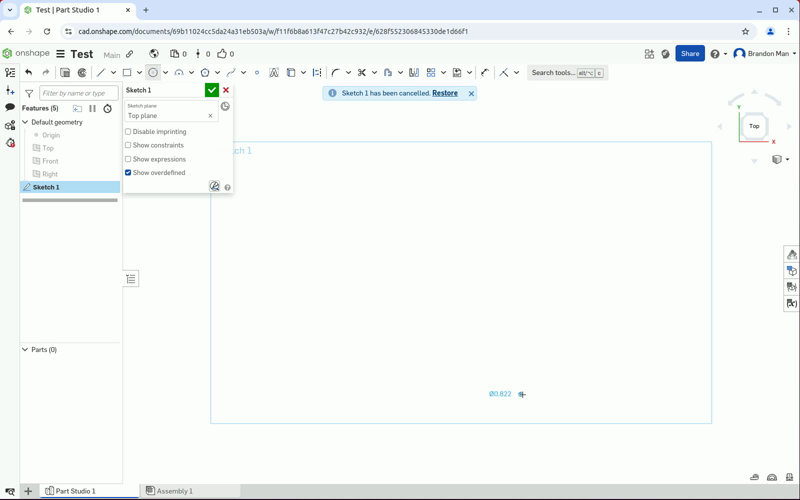
scroll(6)
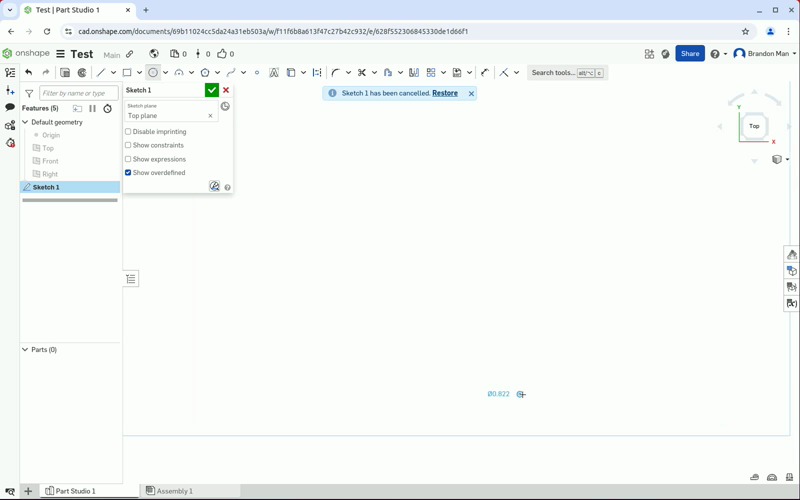
scroll(6)
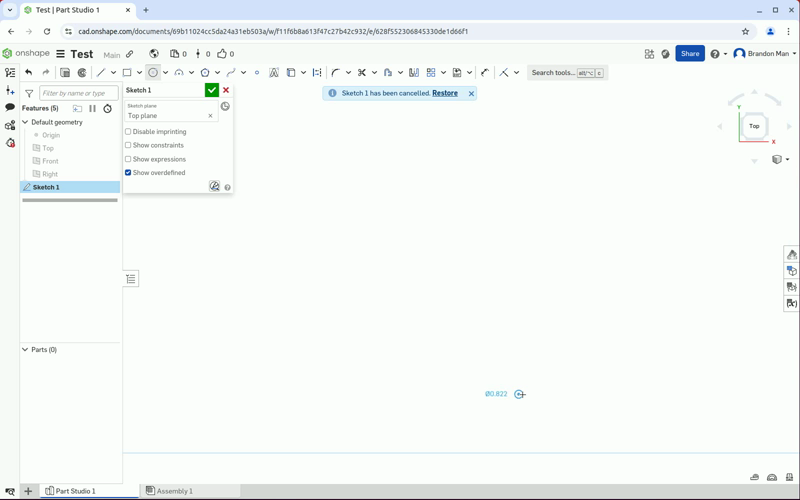
scroll(6)
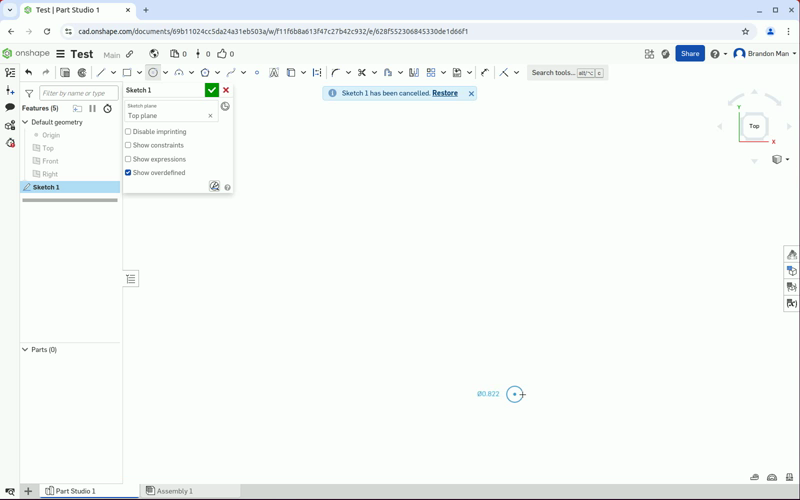
scroll(6)
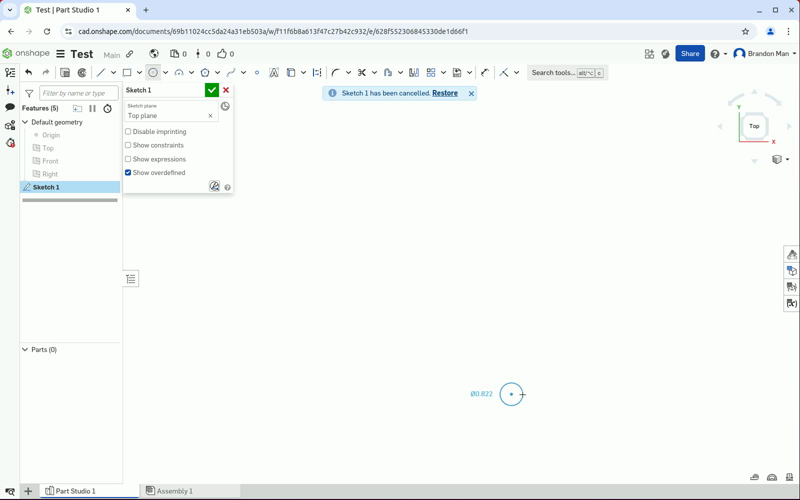
scroll(6)
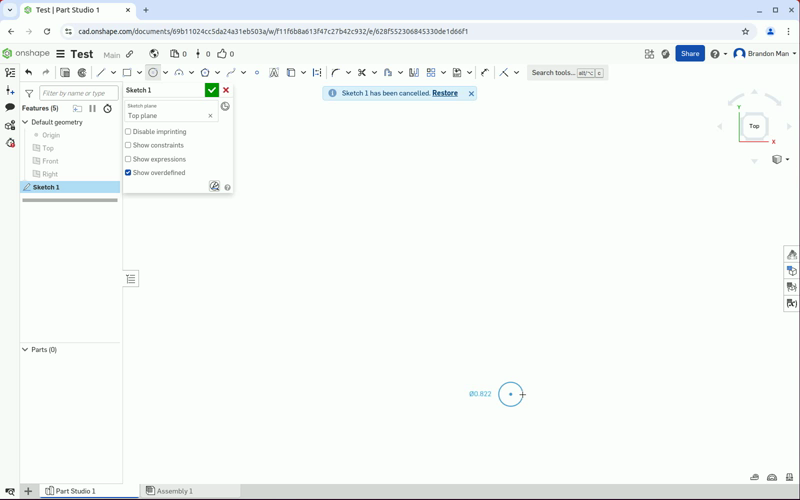
scroll(6)
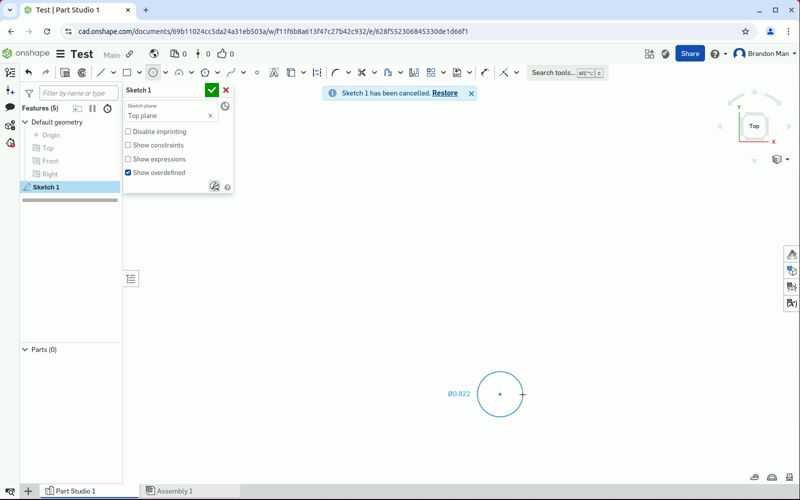
click(522, 394)
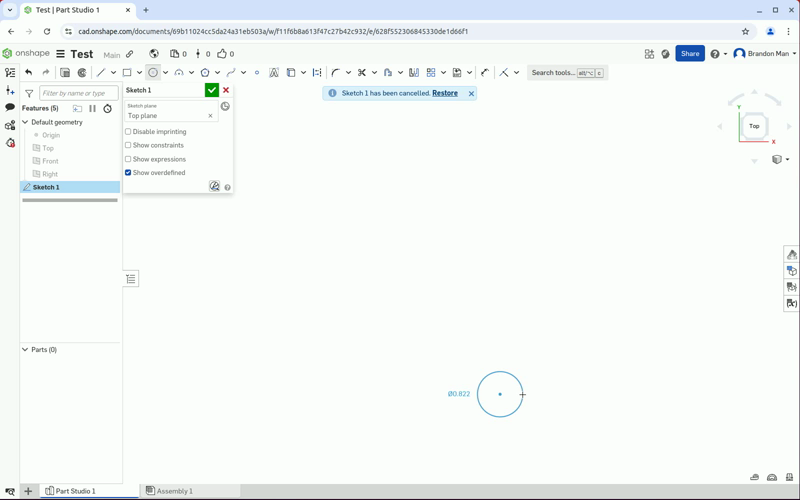
scroll(-6)
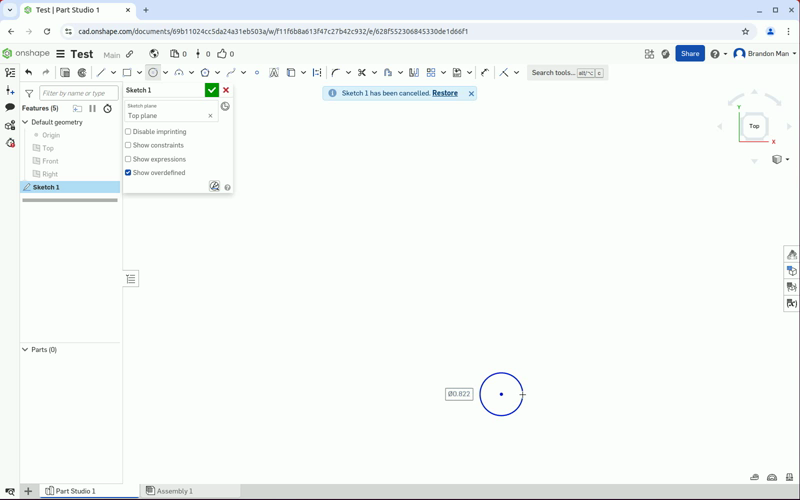
scroll(-6)
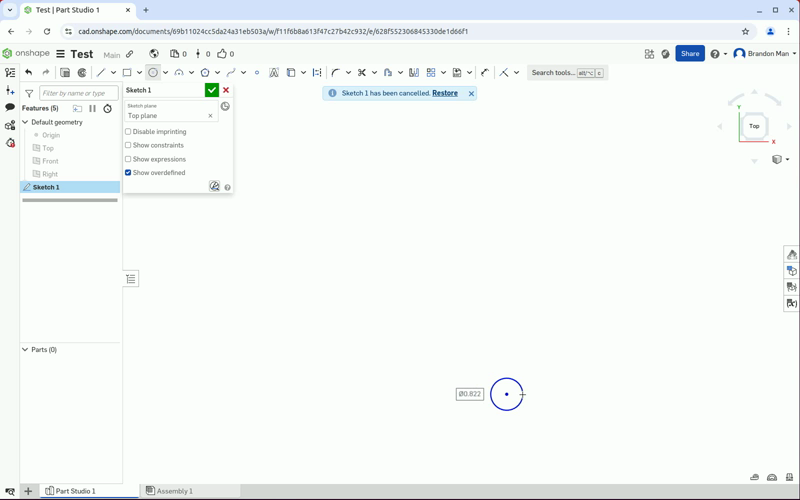
scroll(-6)
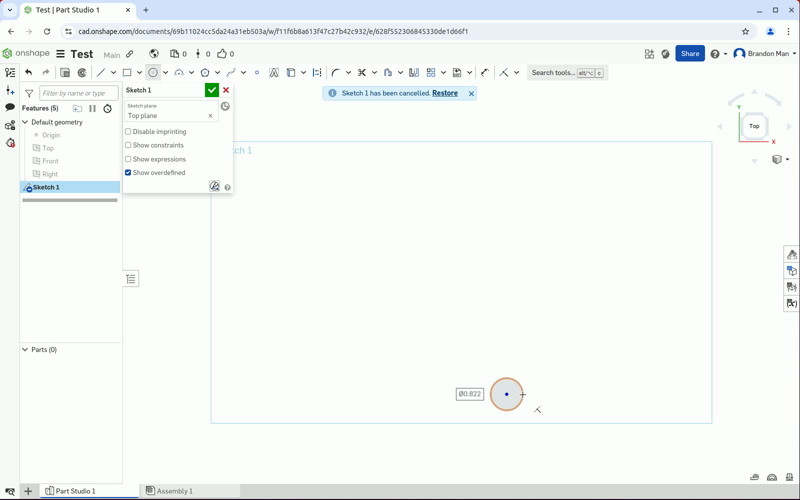
scroll(-6)
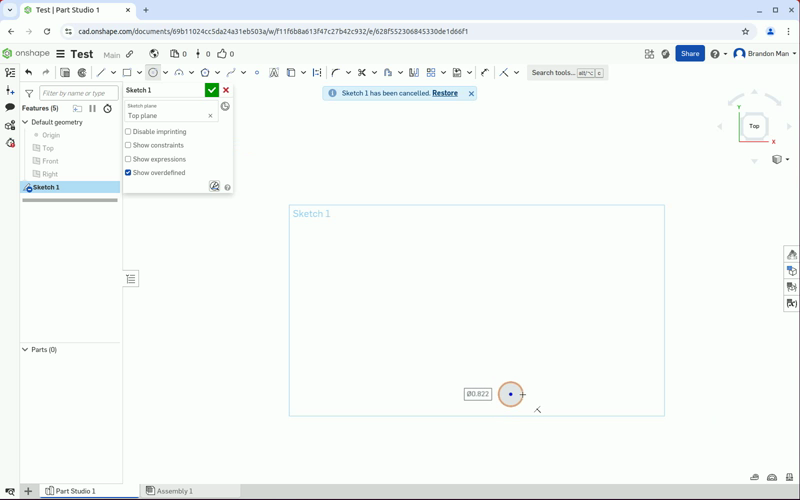
scroll(-6)
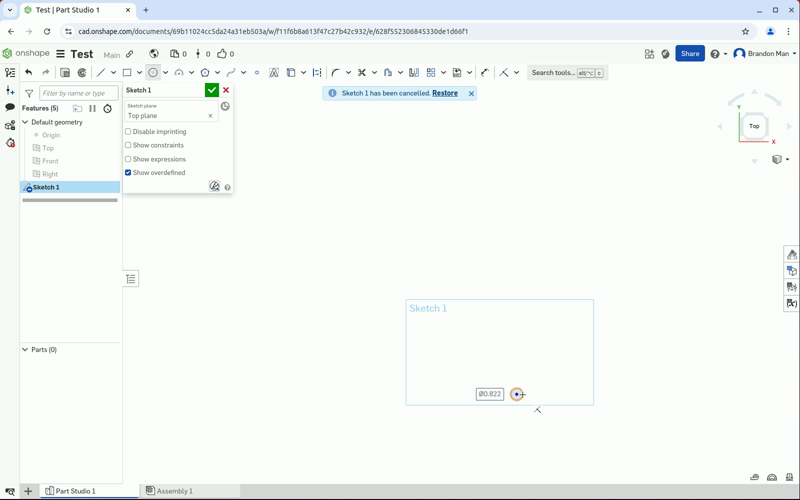
scroll(-6)
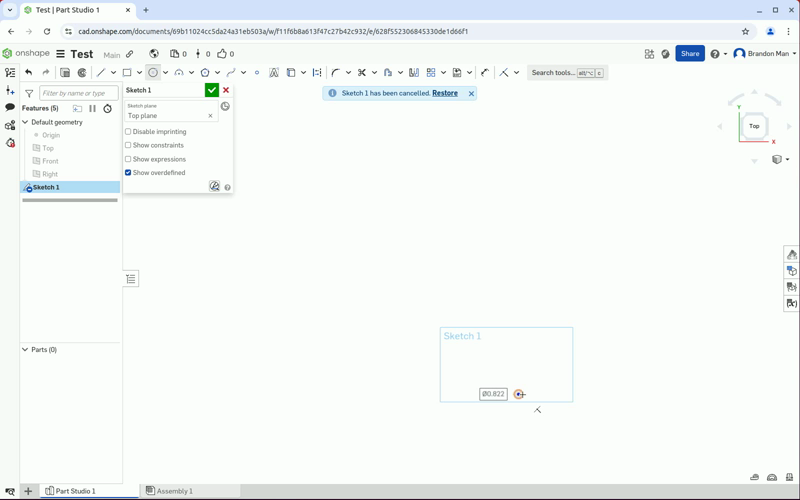
scroll(-6)
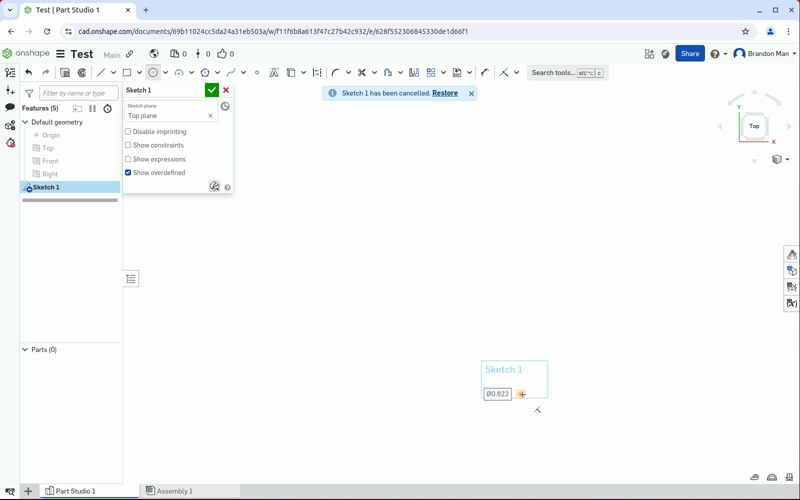
key(esc)
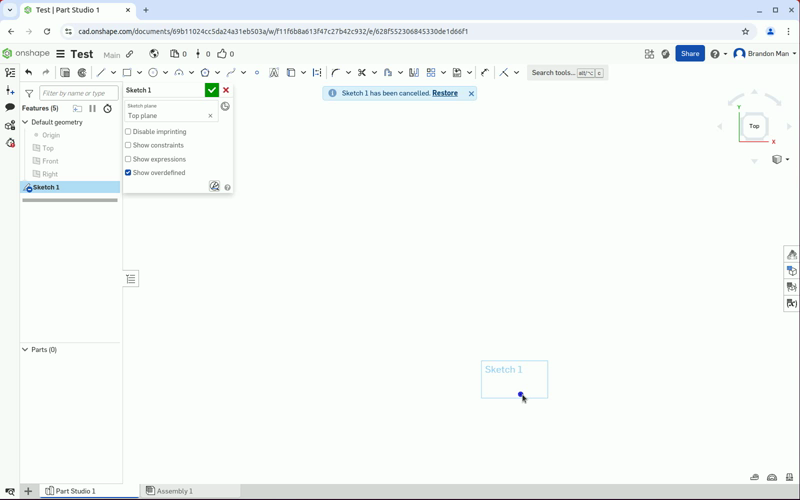
mouse_move(521, 395)
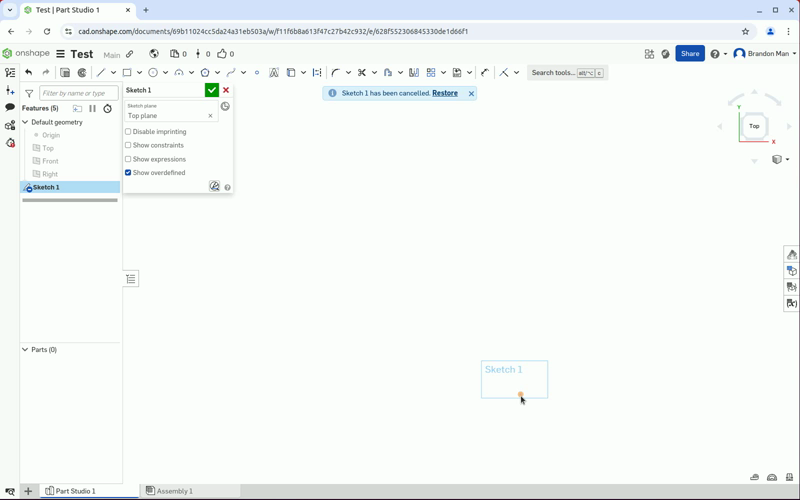
scroll(6)
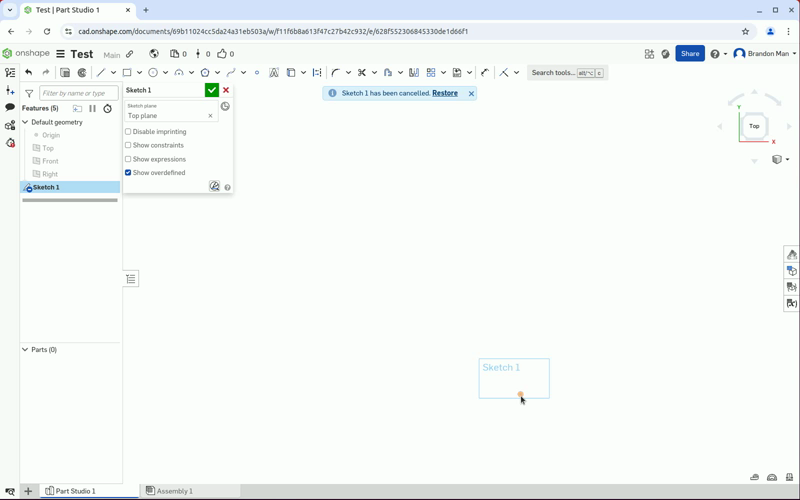
scroll(6)
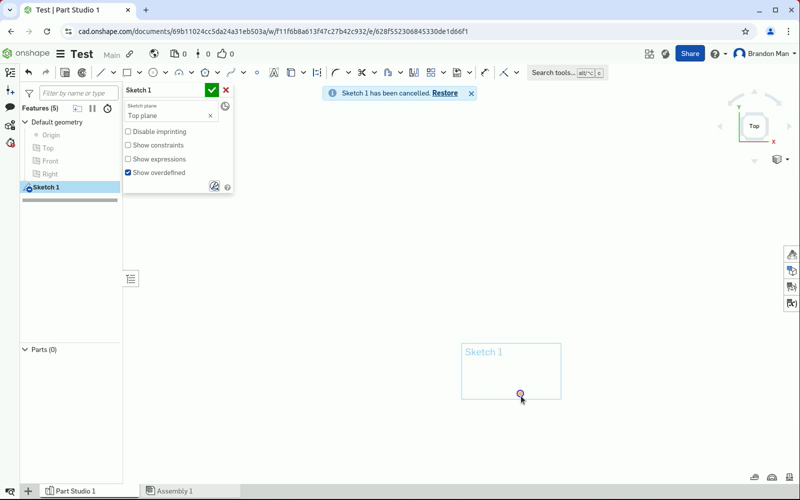
scroll(6)
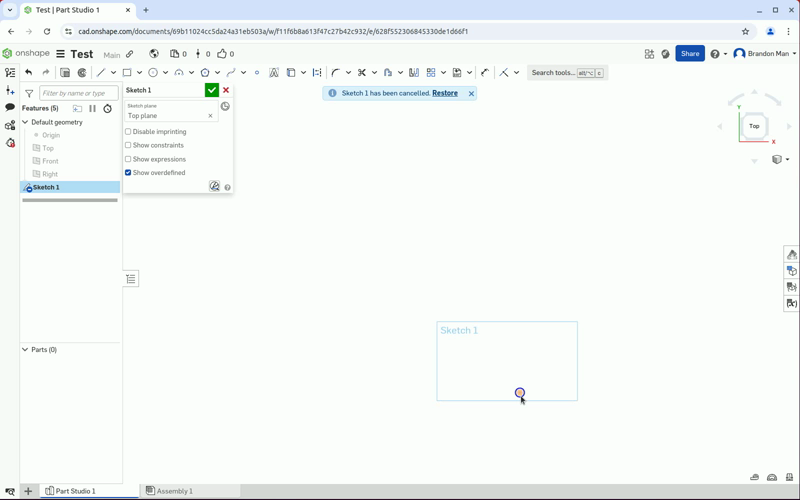
scroll(6)
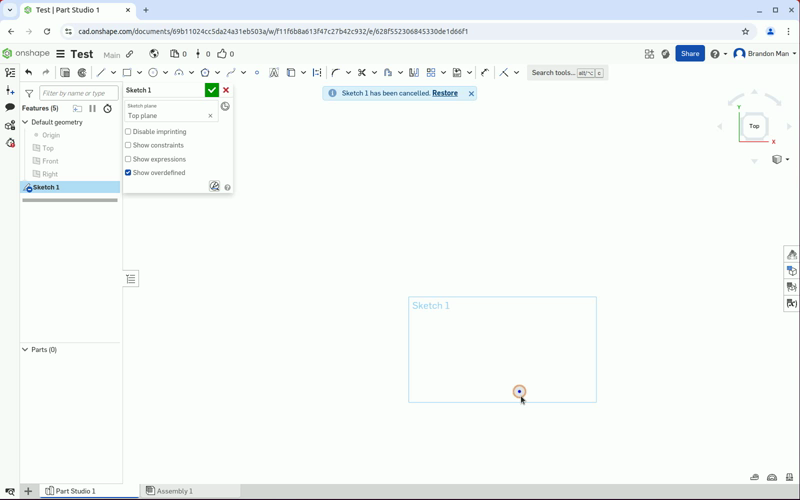
scroll(6)
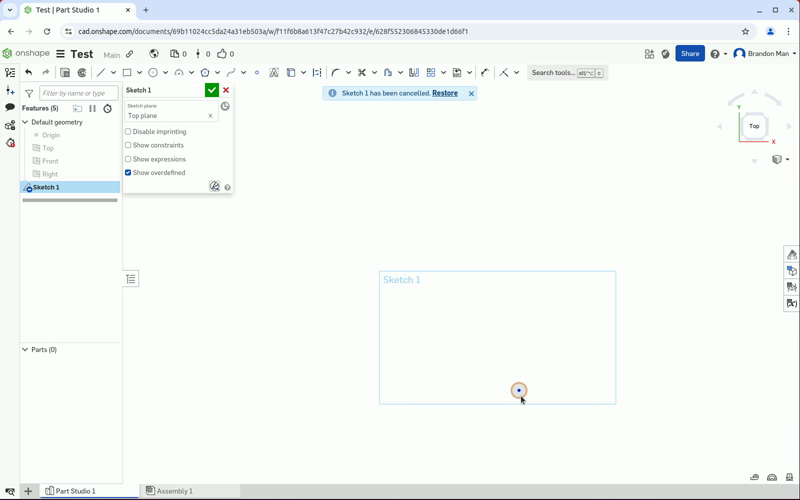
scroll(6)
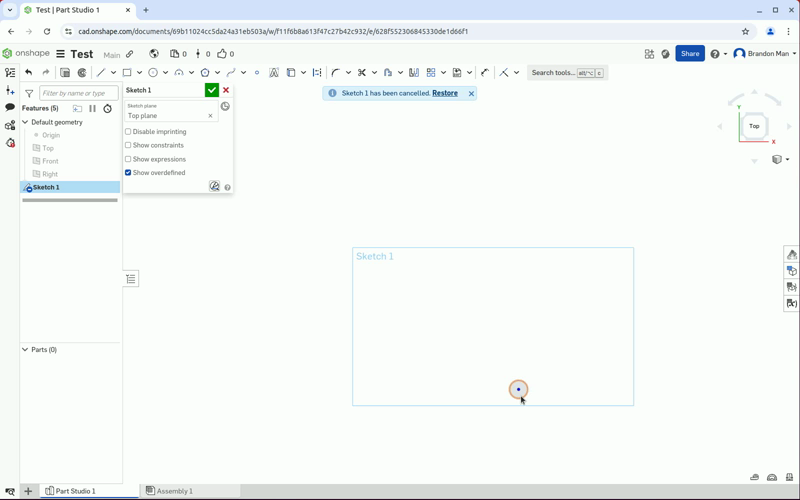
scroll(6)
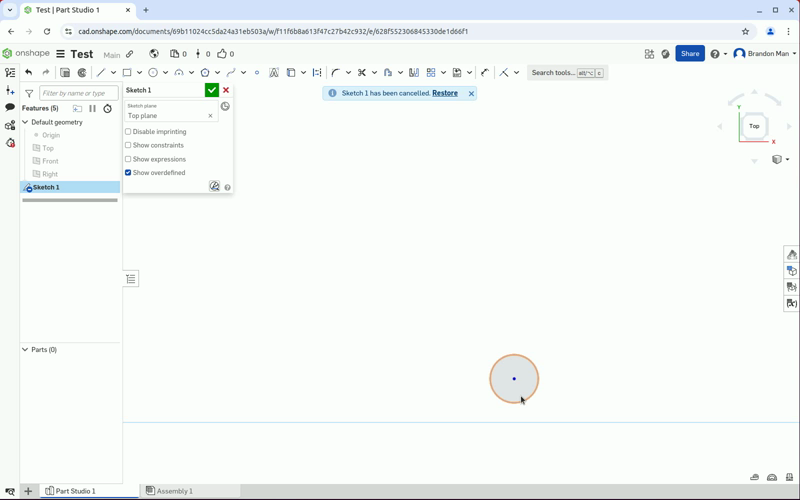
click(521, 395)
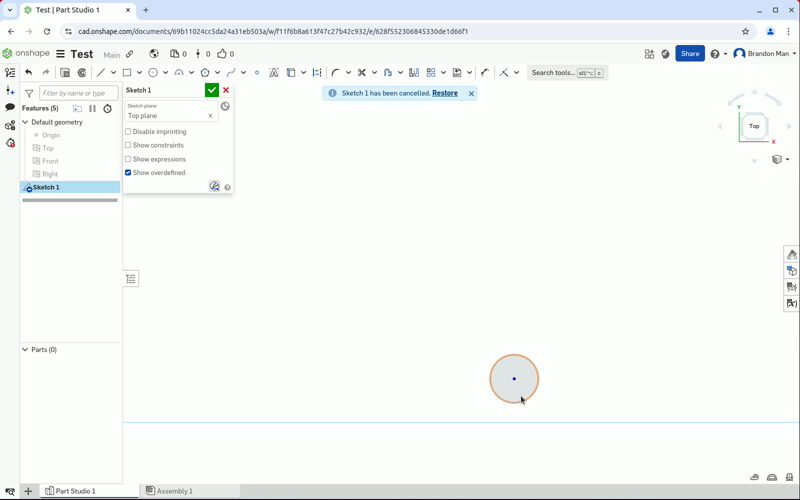
scroll(-6)
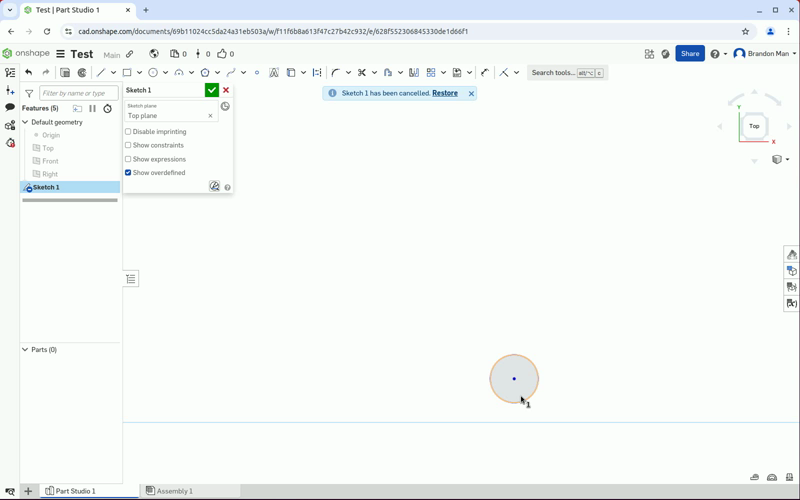
scroll(-6)
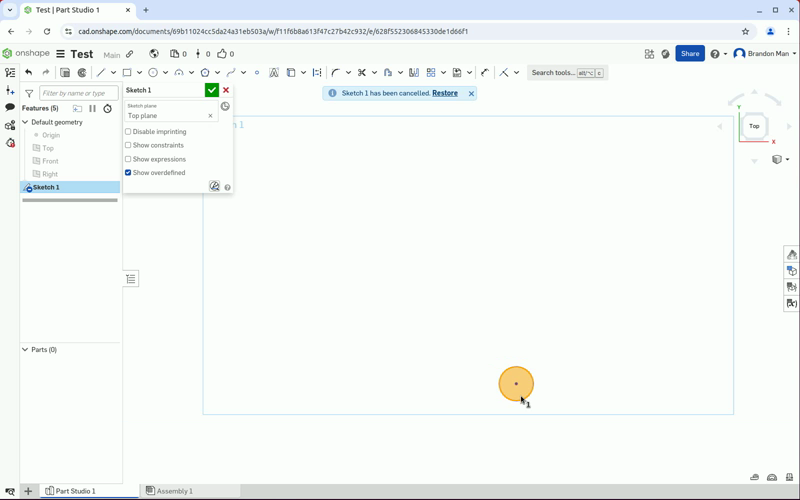
scroll(-6)
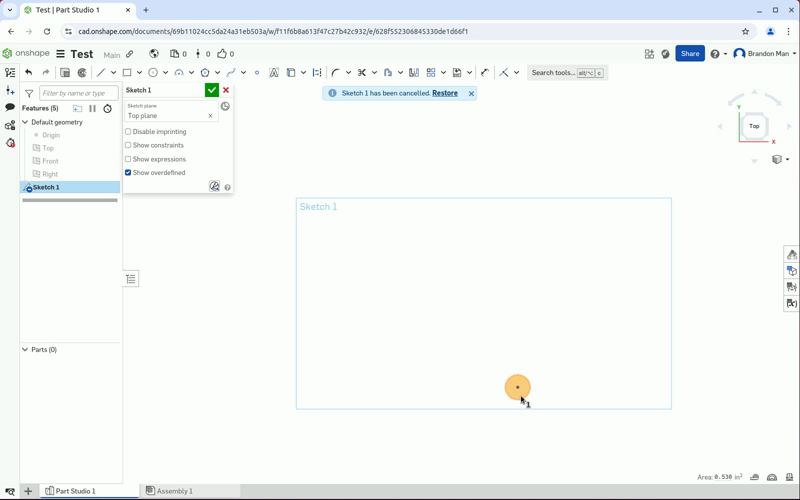
scroll(-6)
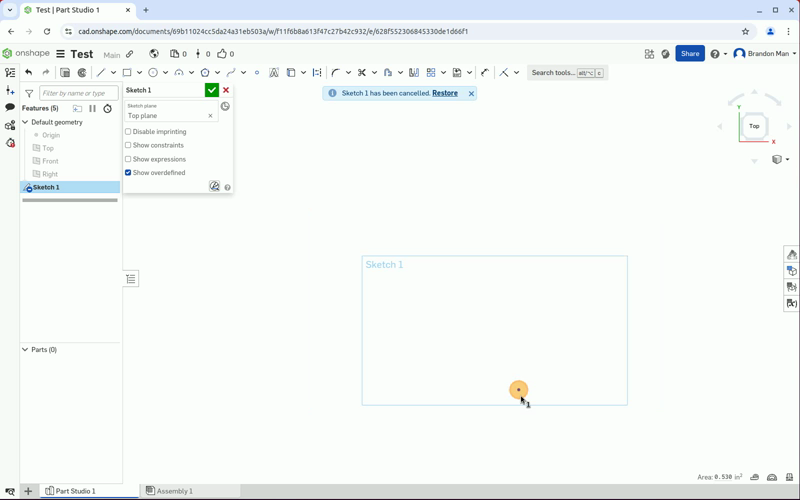
scroll(-6)
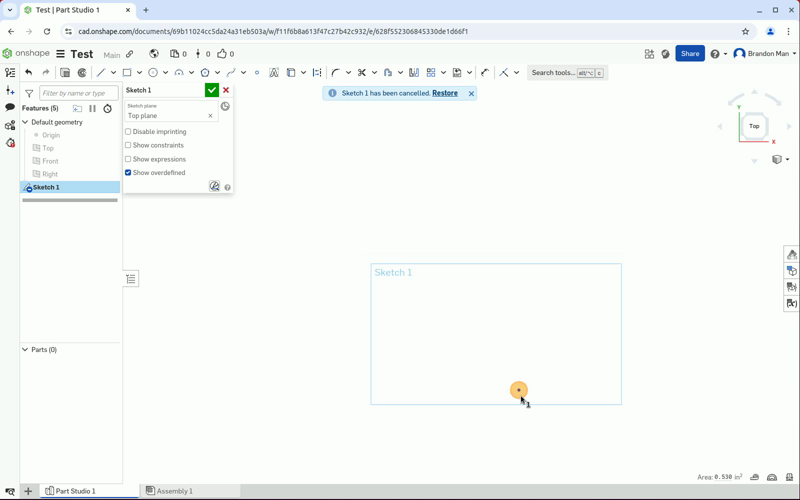
scroll(-6)
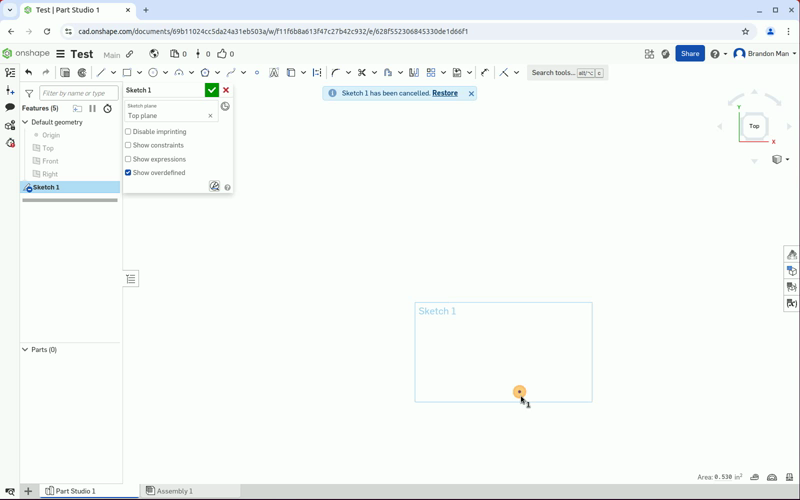
scroll(-6)
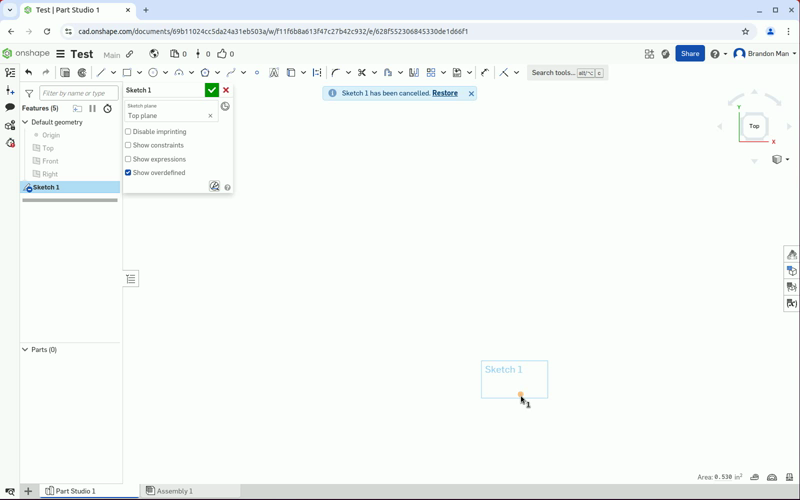
mouse_move(73, 352)
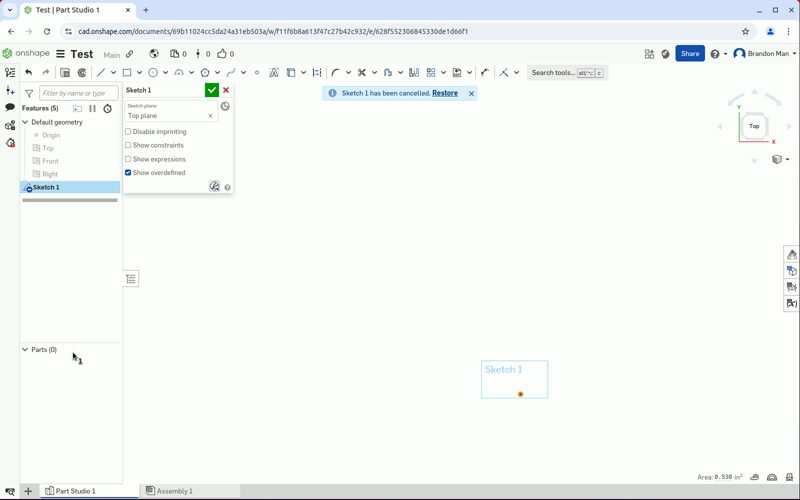
key(shift+y)
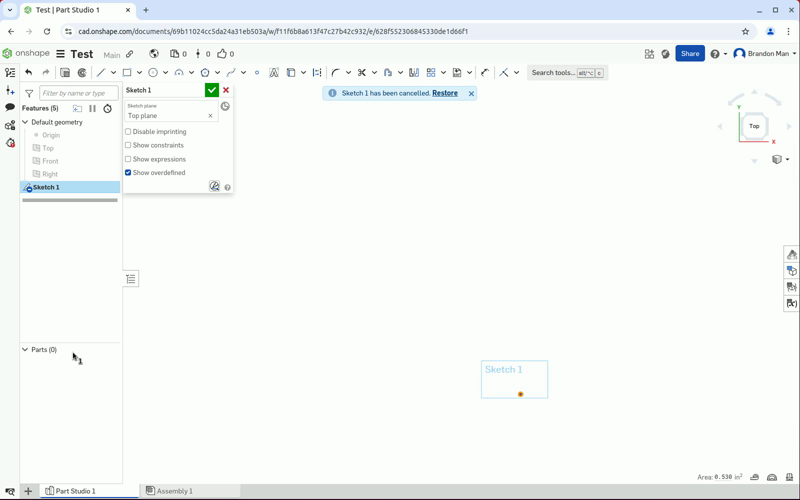
key(shift+e)
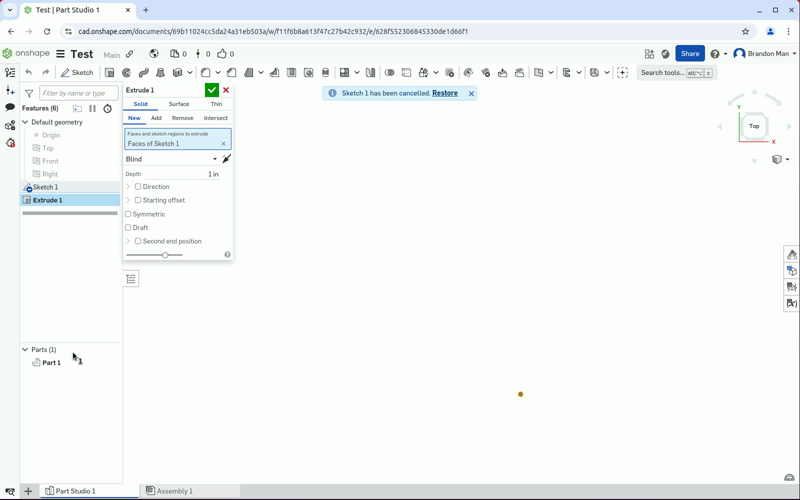
mouse_move(143, 106)
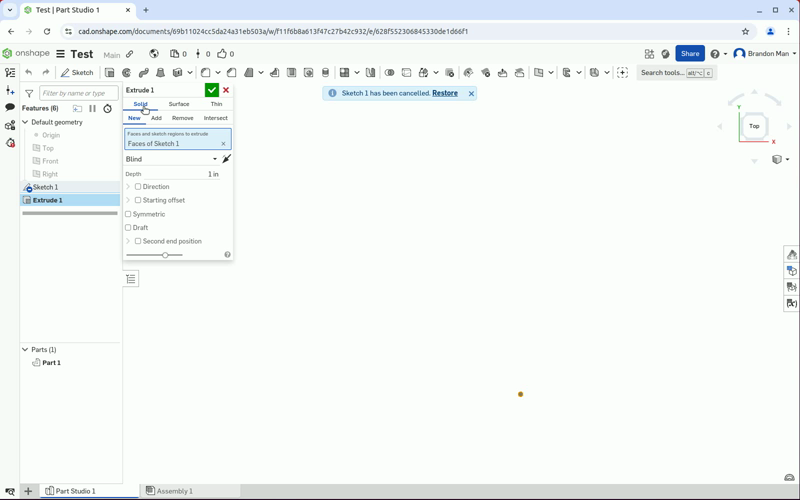
click(143, 106)
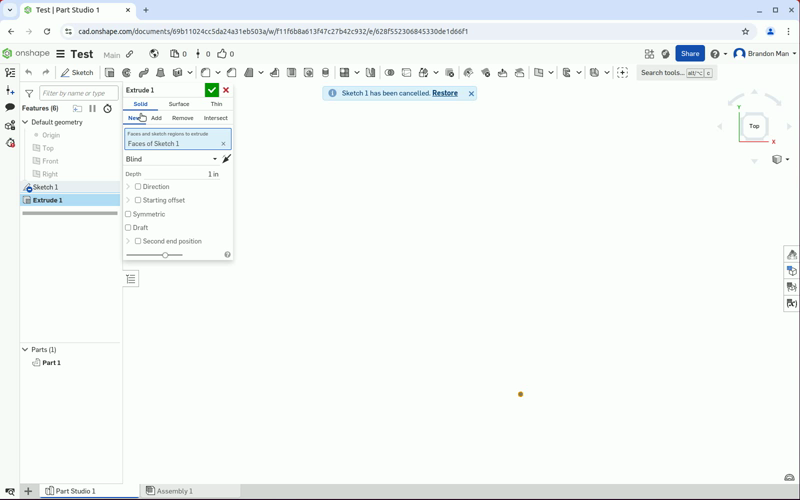
mouse_move(137, 120)
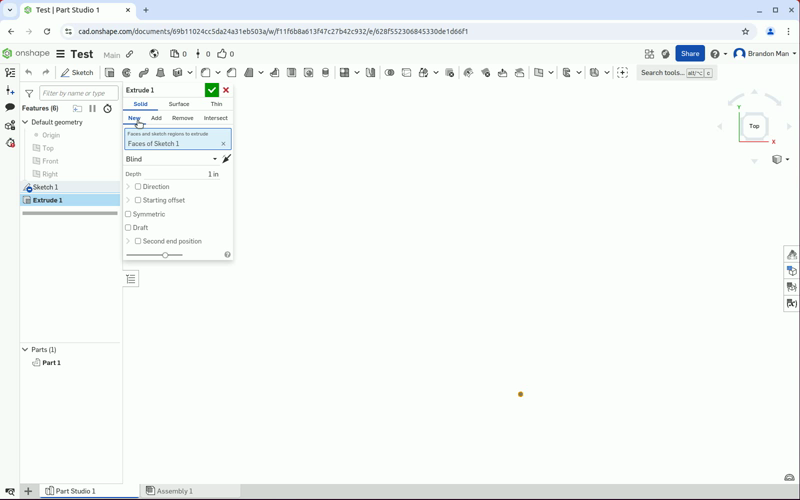
click(137, 120)
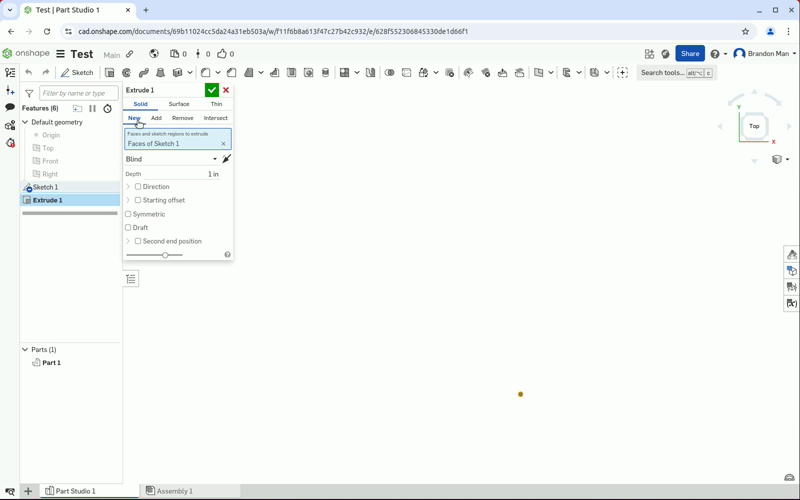
key(tab, 4)
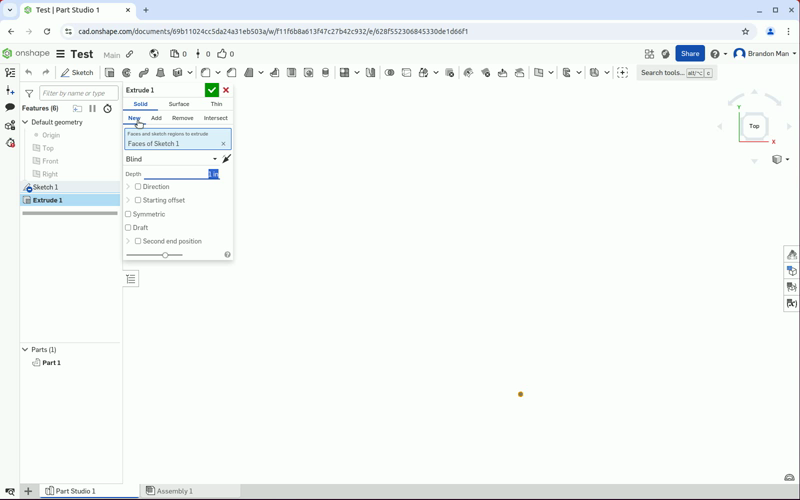
text(16.85)
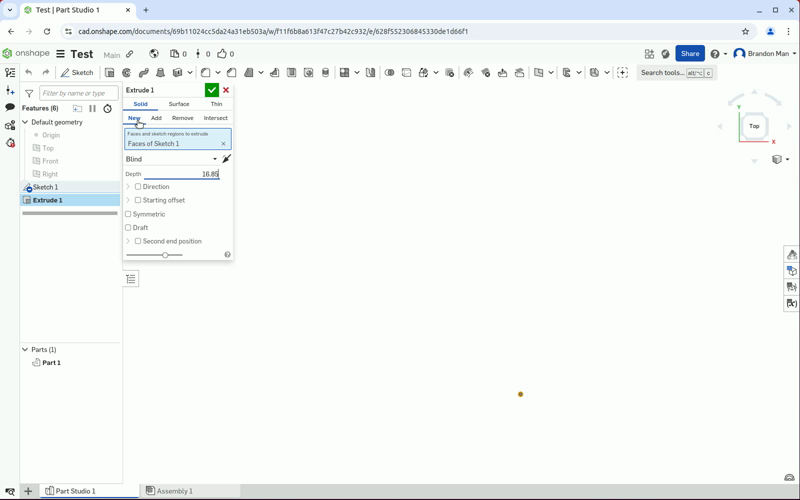
key(enter)
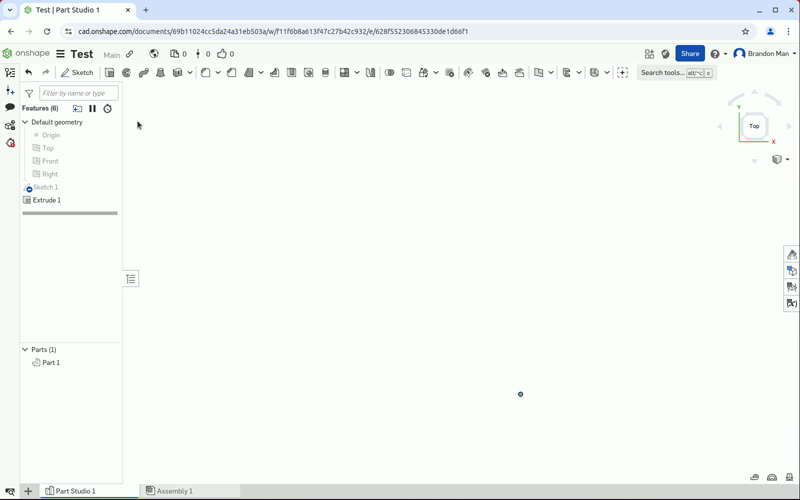
key(shift+h)
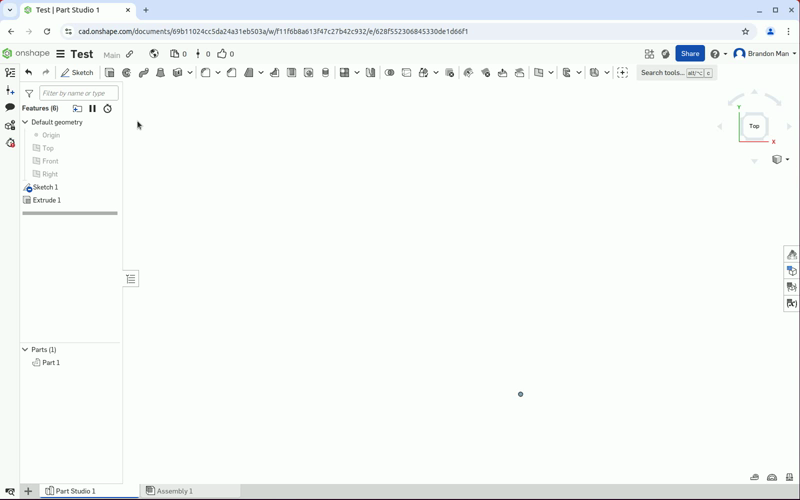
key(shift+h)
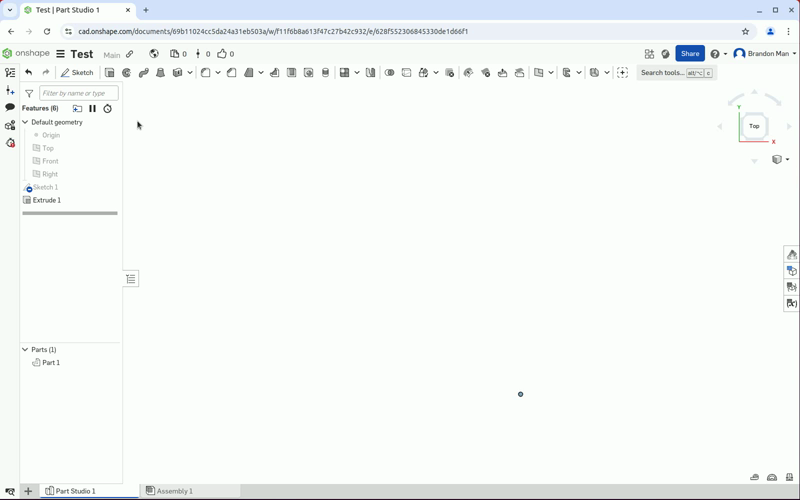
mouse_move(73, 189)
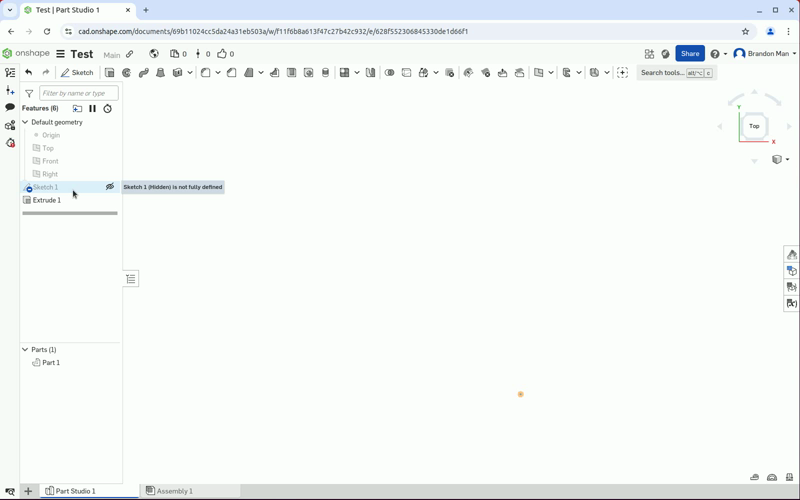
click(73, 189)
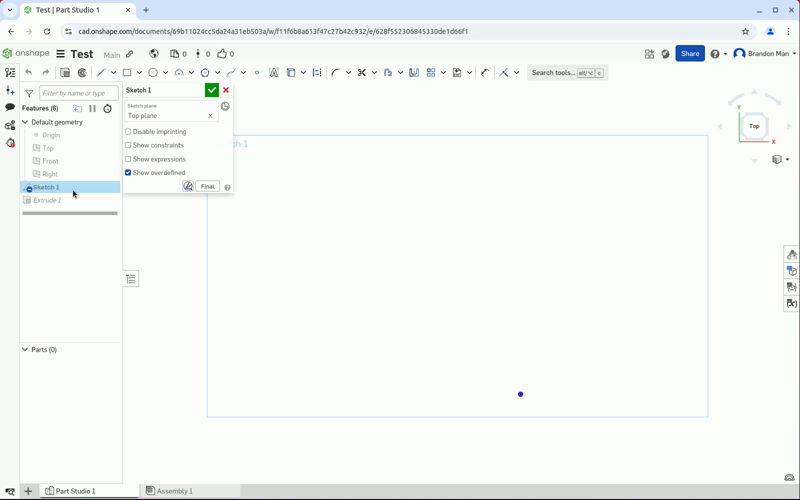
mouse_move(229, 92)
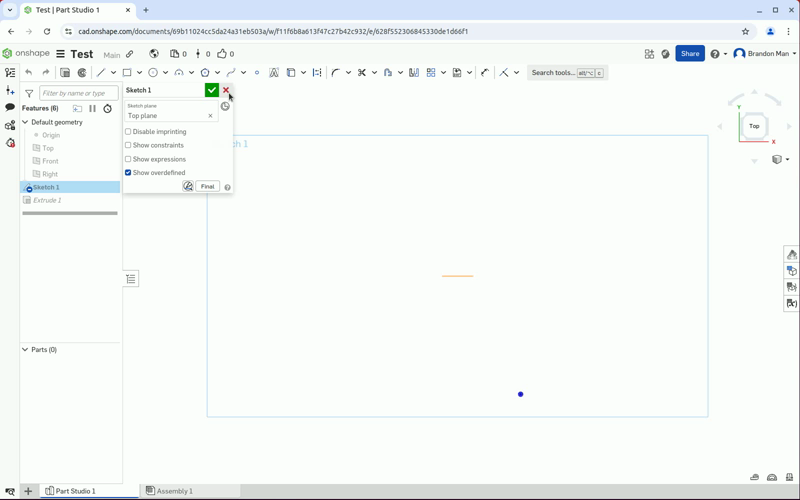
click(229, 92)
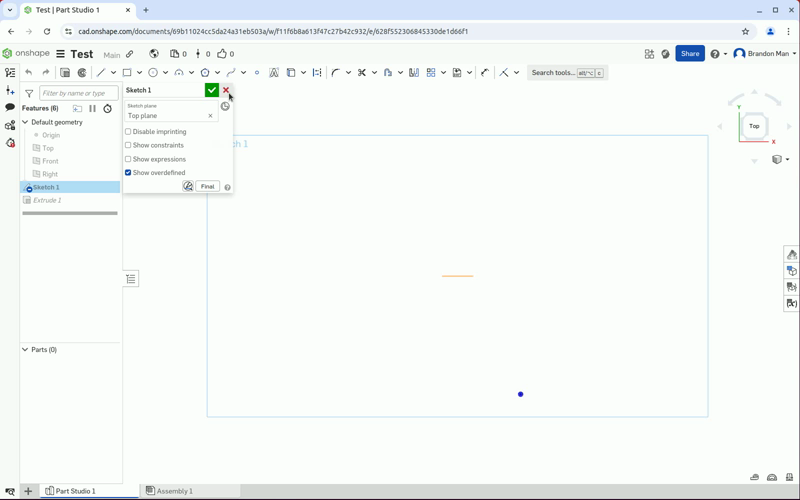
key(shift+s)
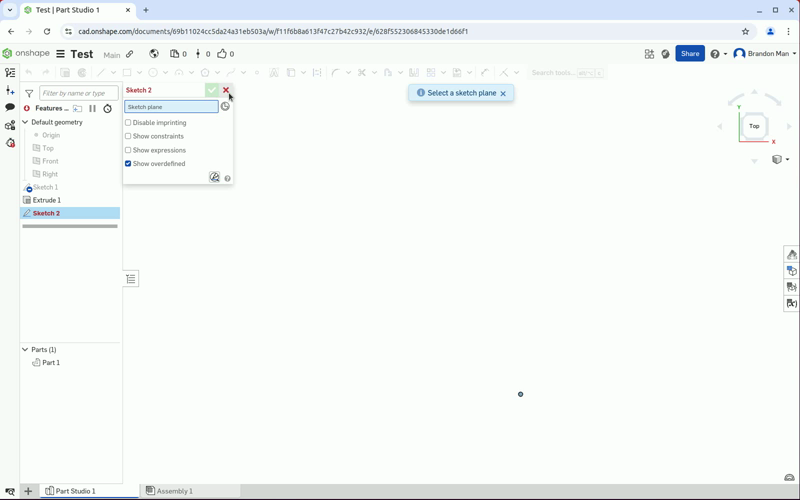
mouse_move(73, 150)
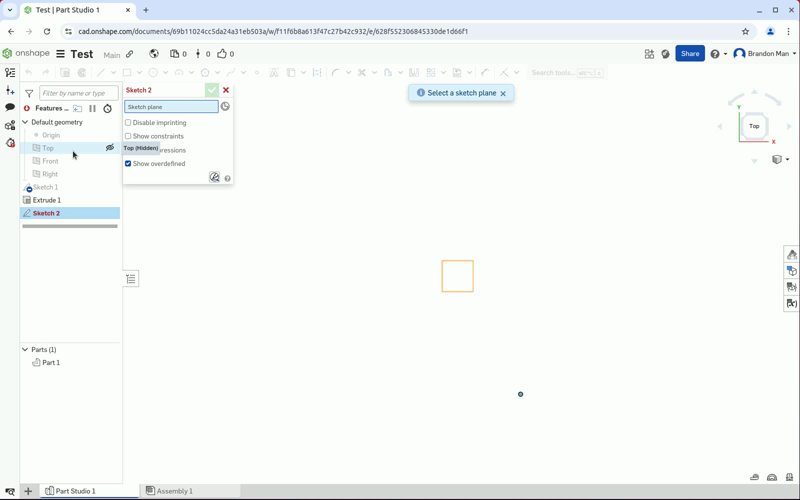
click(73, 150)
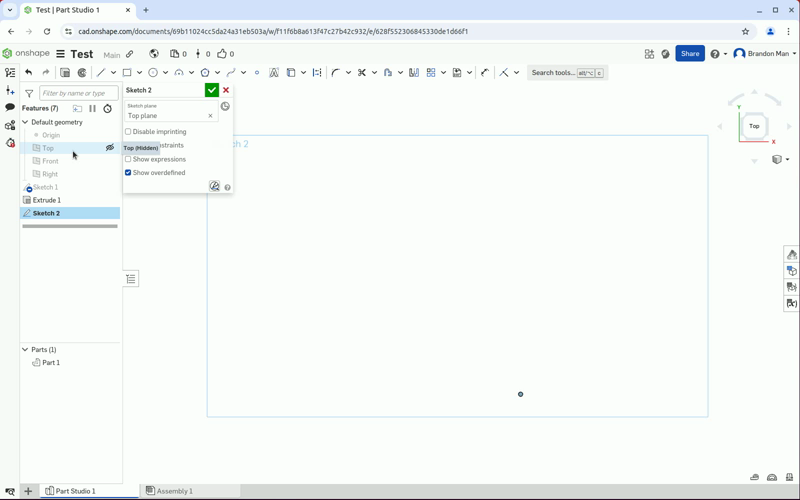
mouse_move(73, 352)
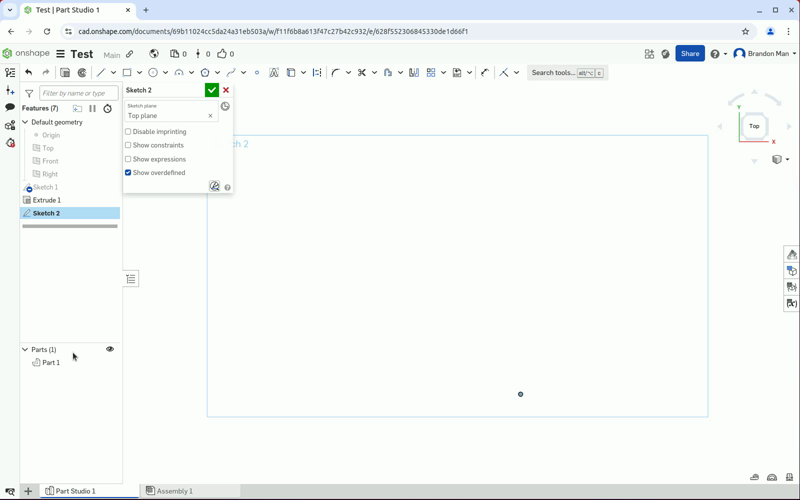
key(y)
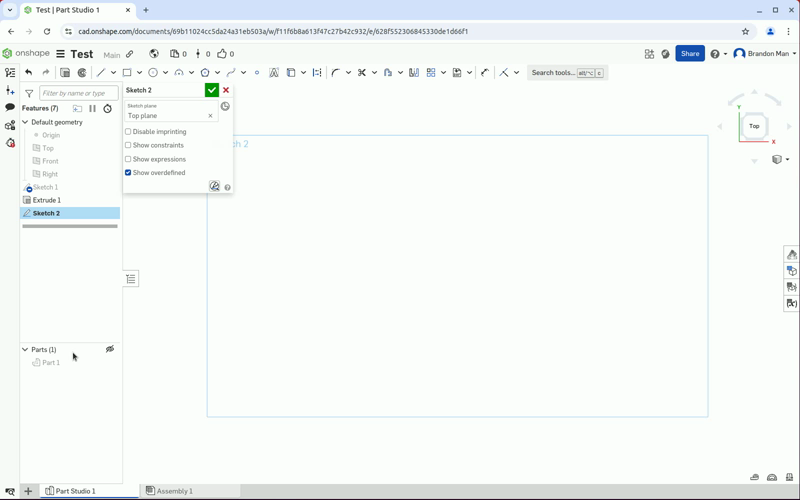
key(c)
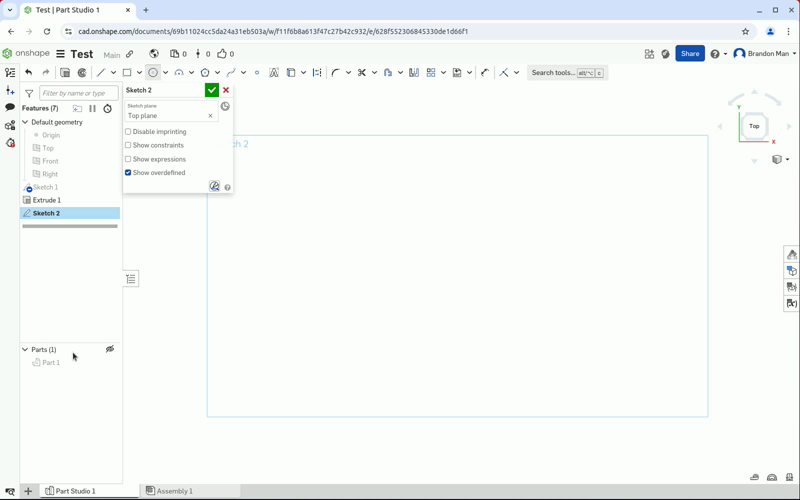
key_down(shift)
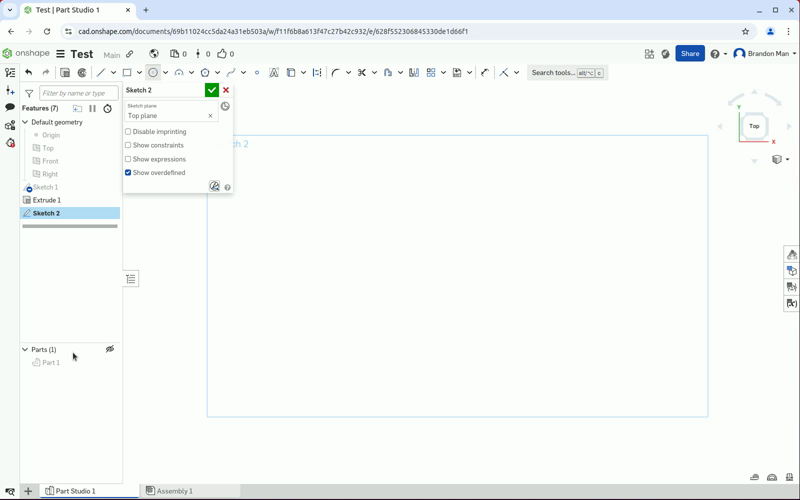
mouse_move(402, 394)
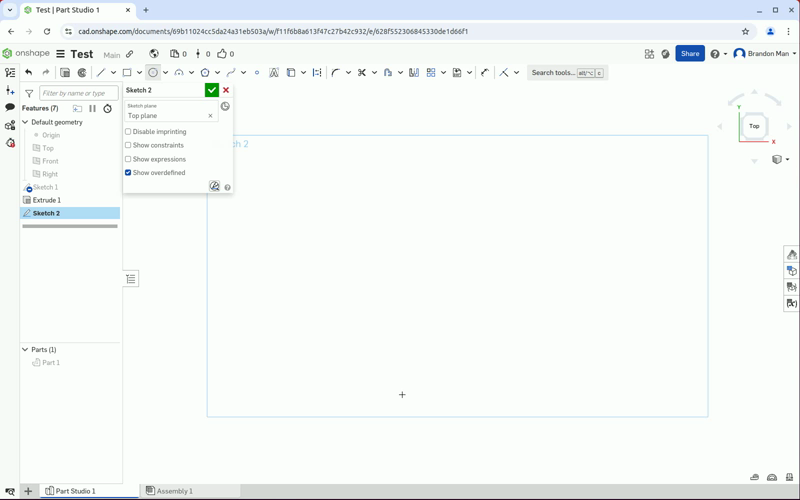
click(402, 394)
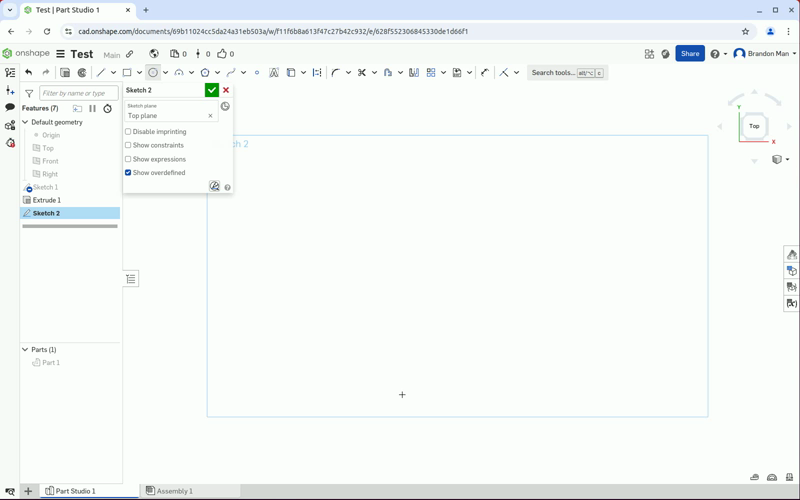
key_up(shift)
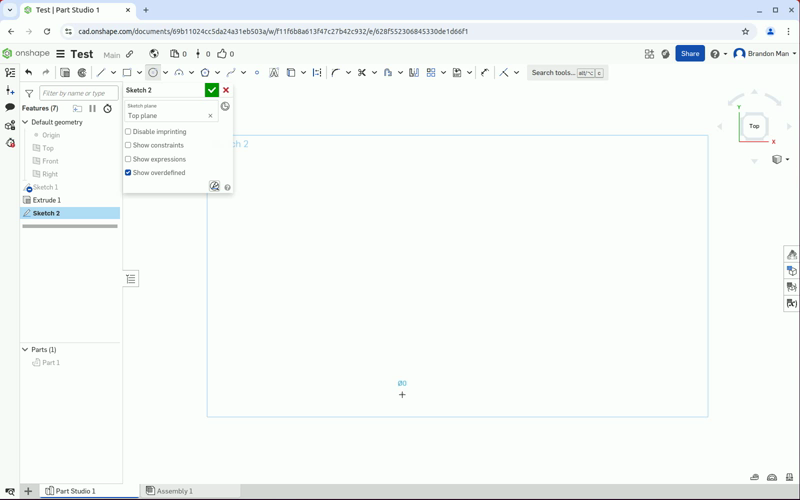
mouse_move(404, 394)
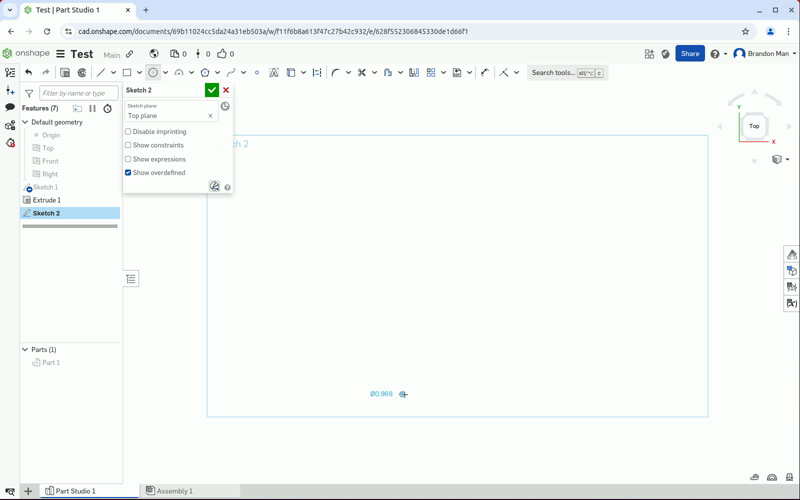
scroll(6)
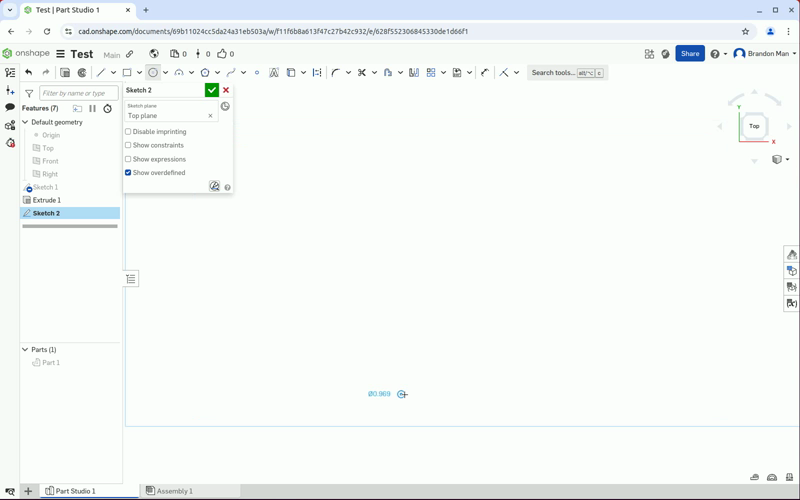
scroll(6)
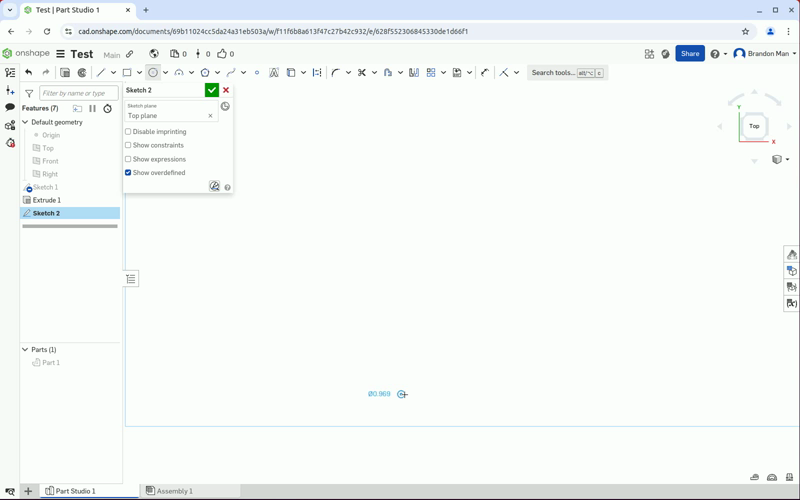
scroll(6)
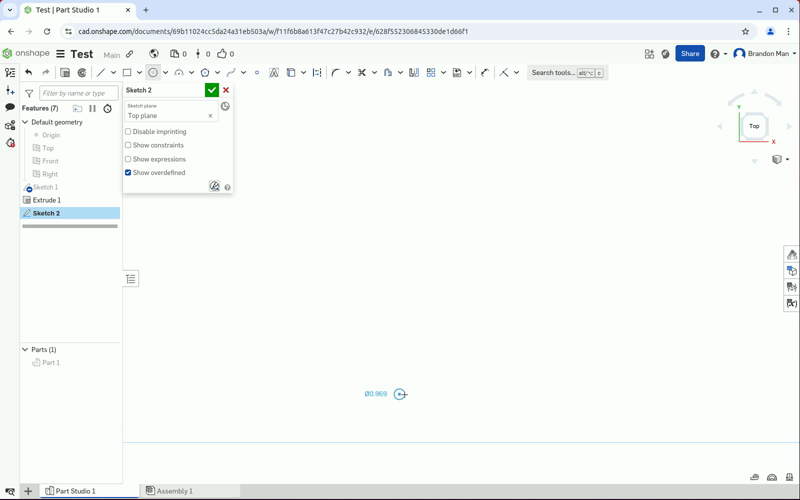
scroll(6)
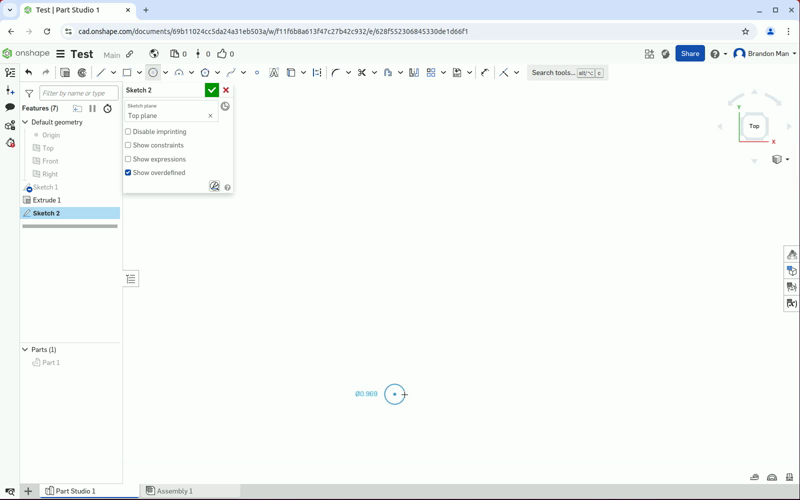
scroll(6)
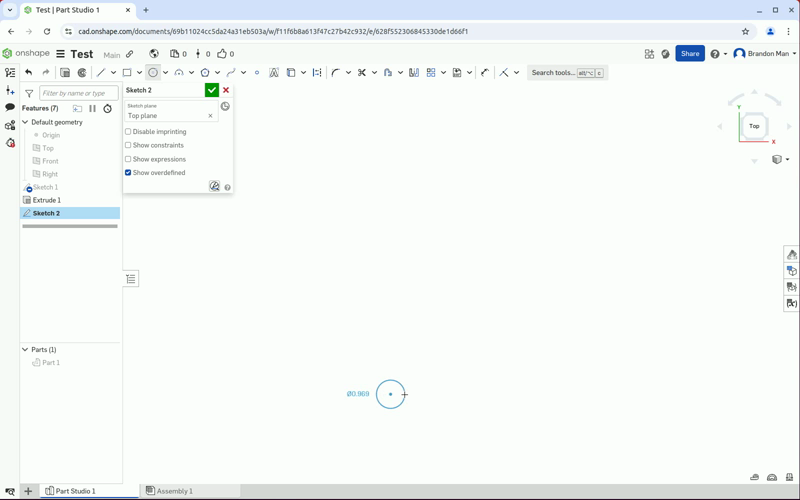
scroll(6)
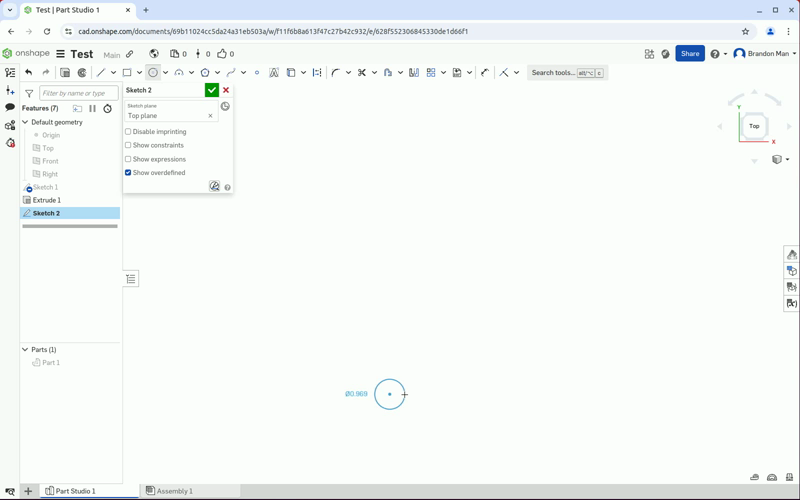
scroll(6)
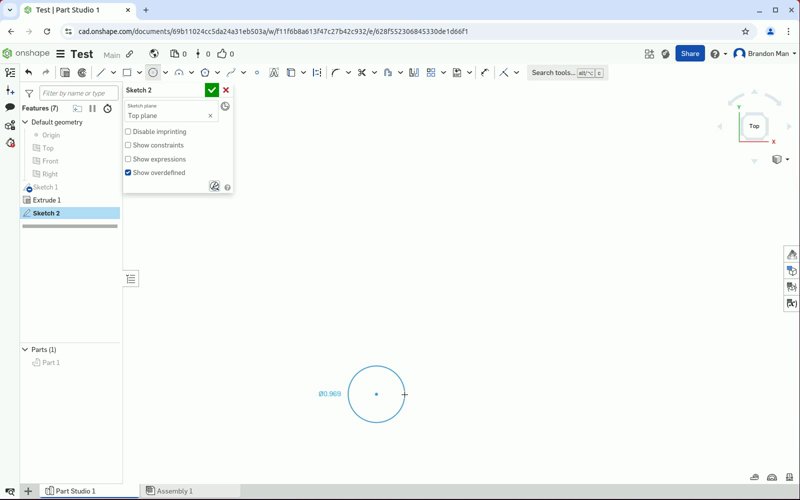
click(404, 394)
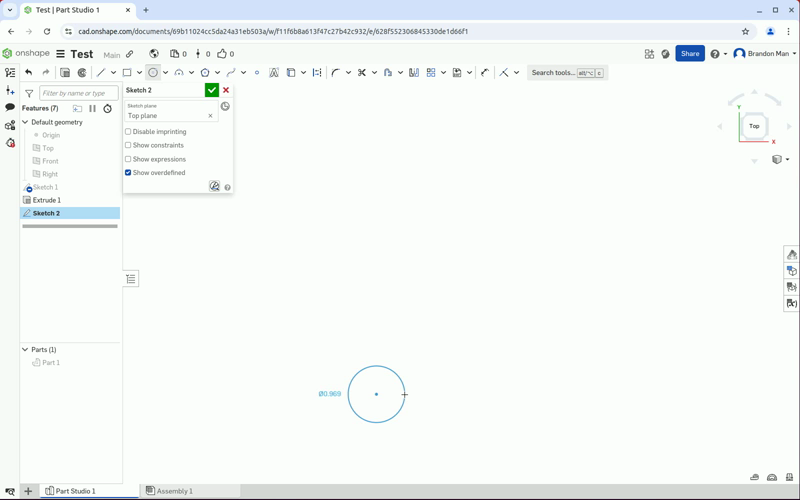
scroll(-6)
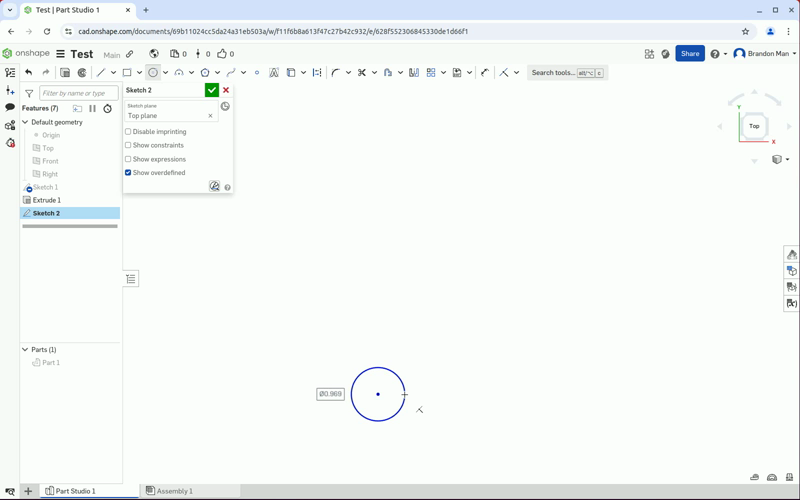
scroll(-6)
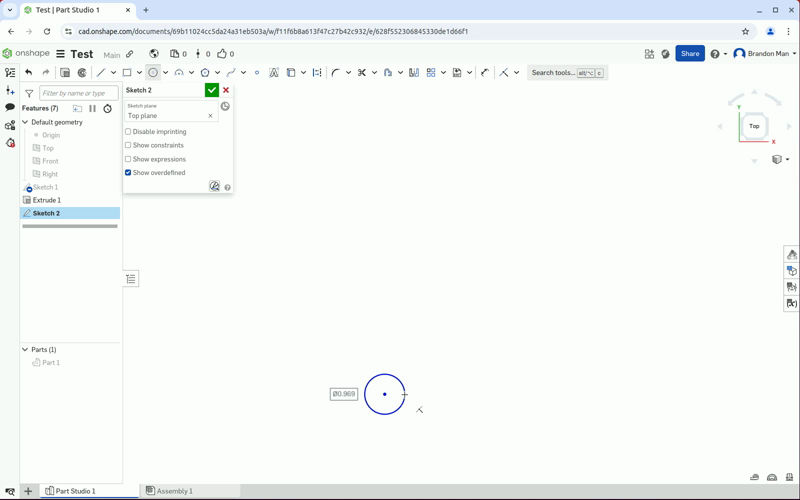
scroll(-6)
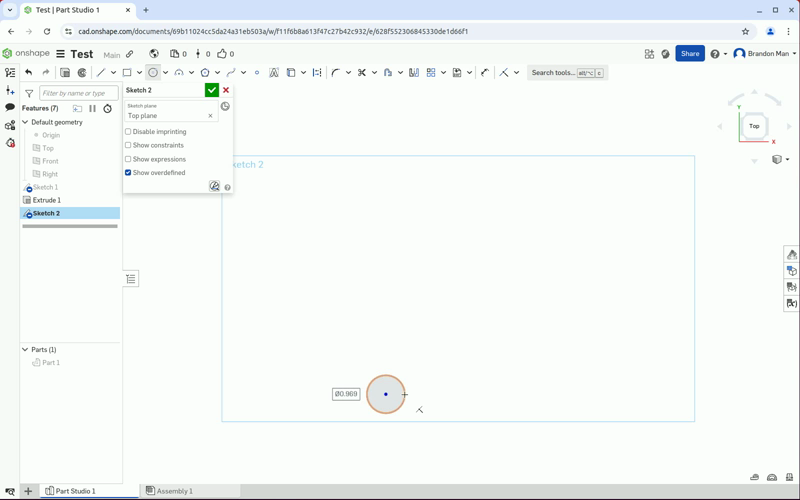
scroll(-6)
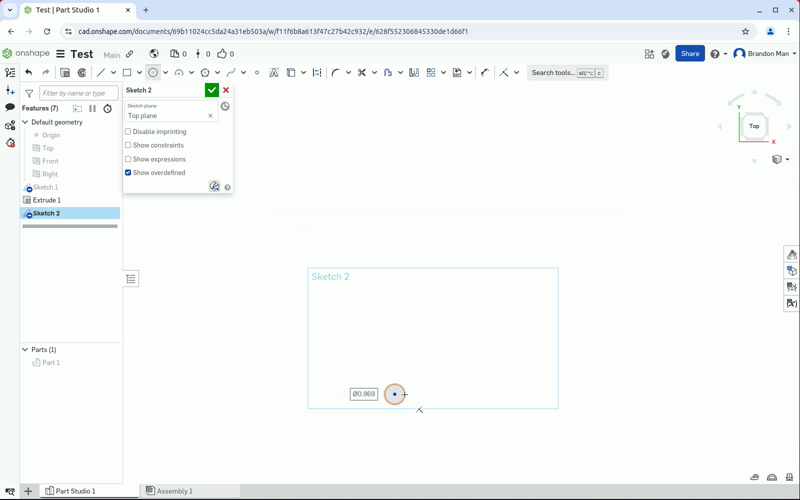
scroll(-6)
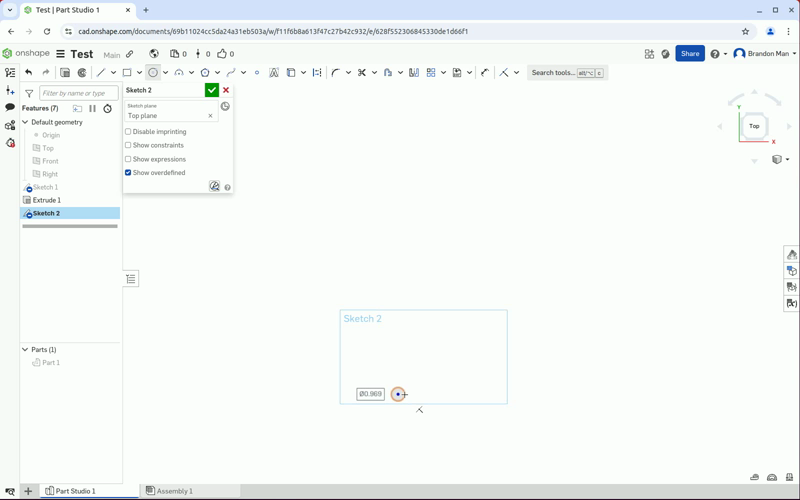
scroll(-6)
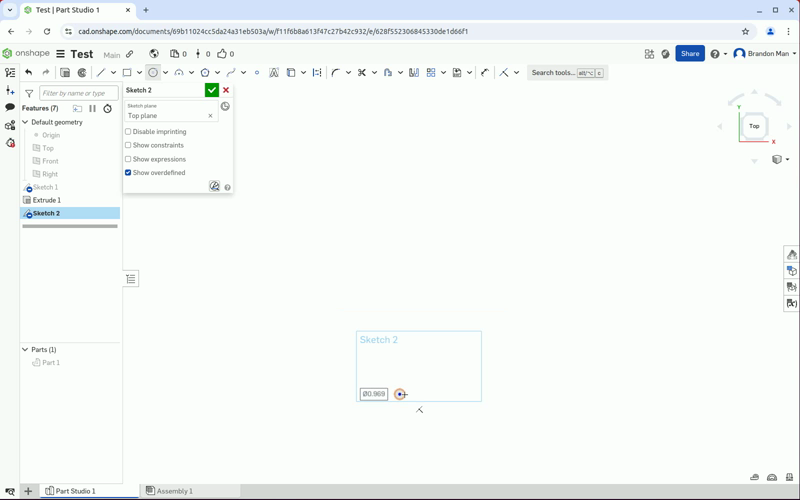
scroll(-6)
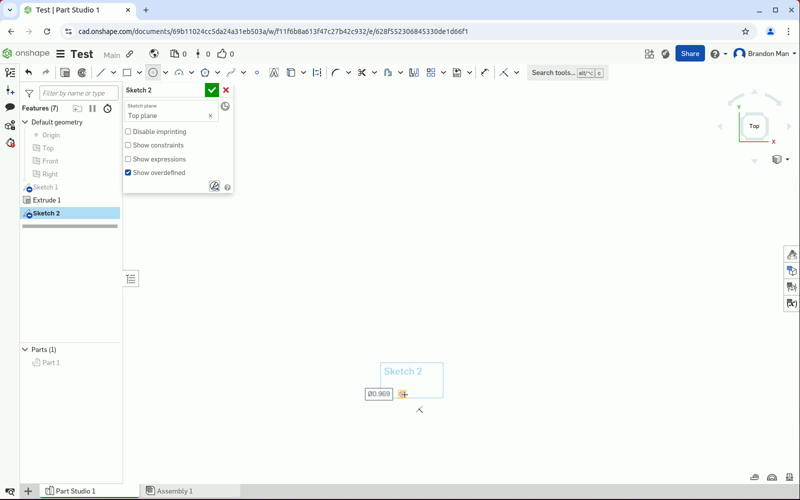
key(esc)
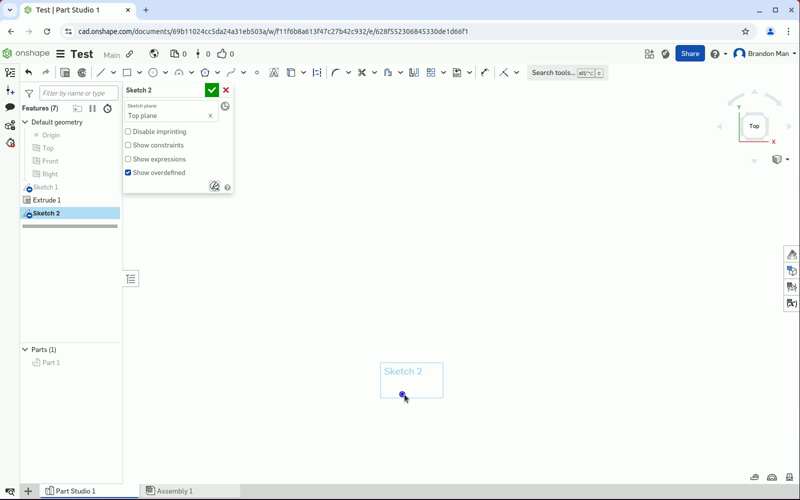
mouse_move(403, 392)
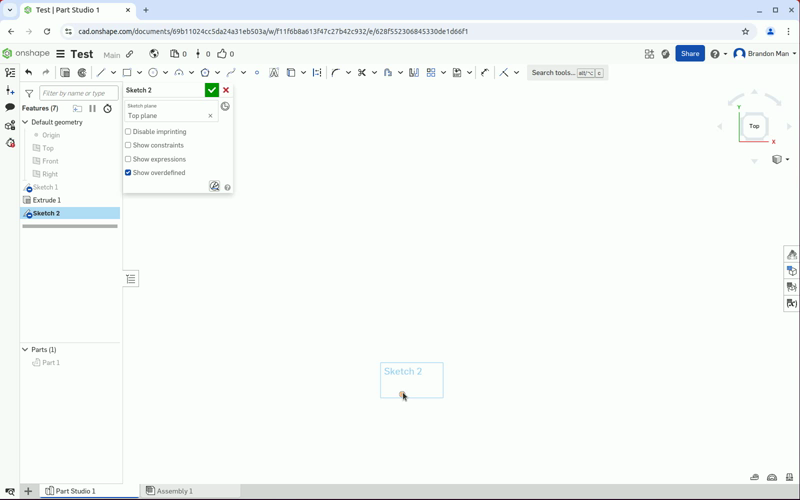
scroll(6)
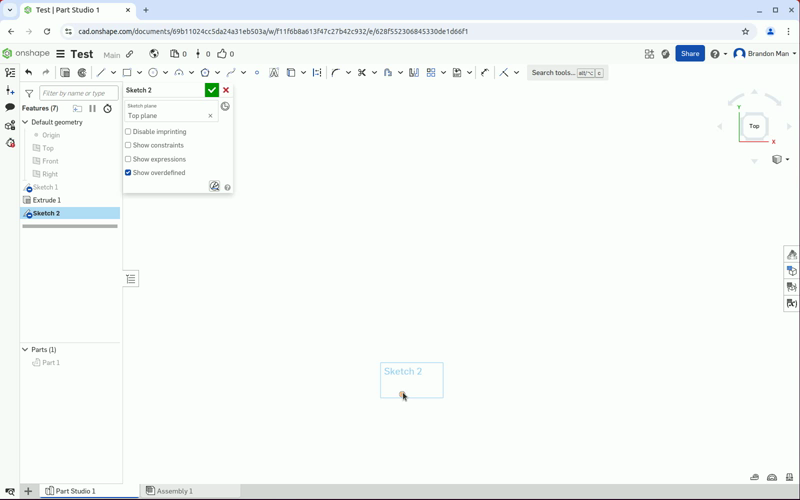
scroll(6)
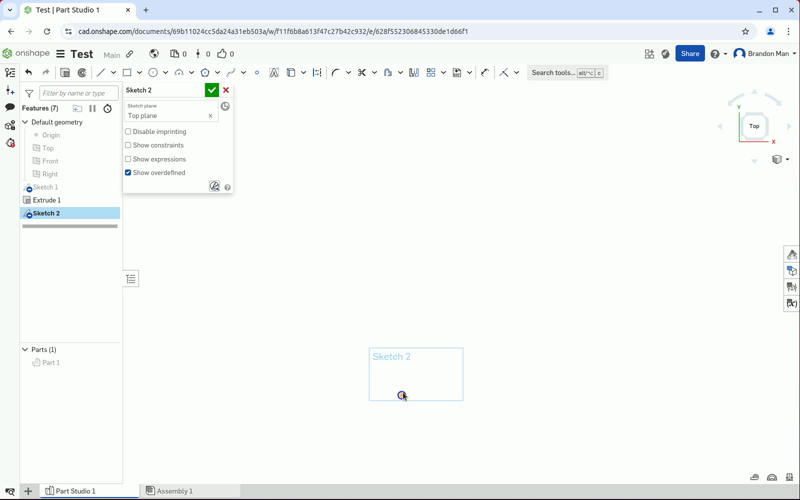
scroll(6)
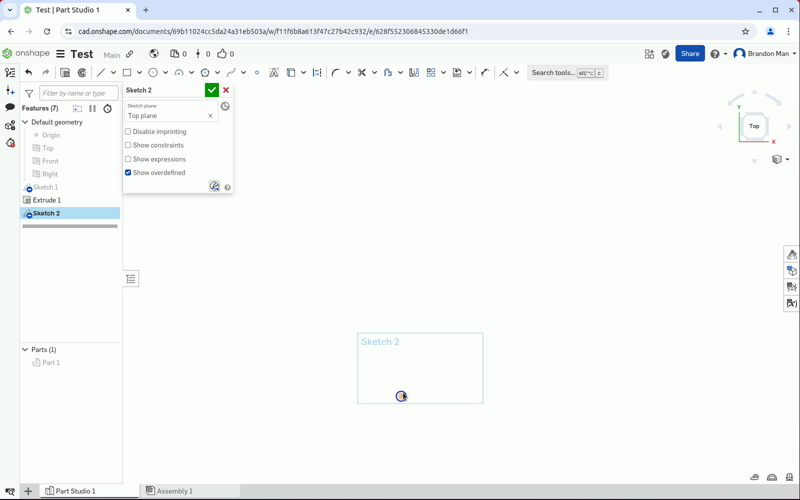
scroll(6)
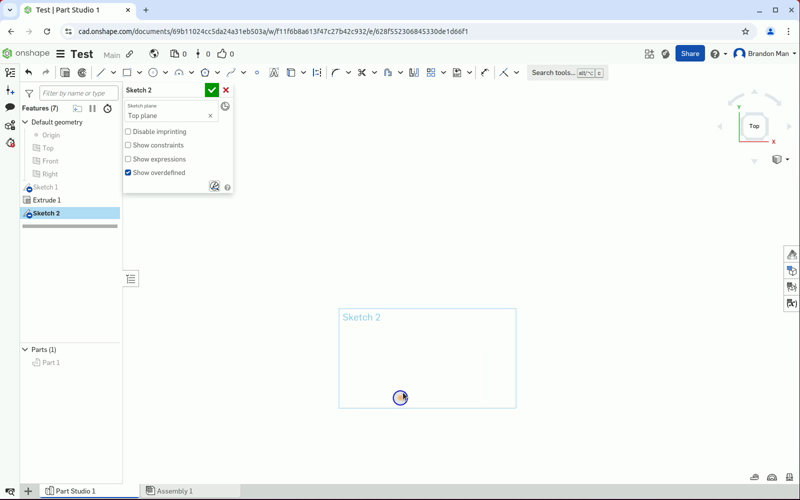
scroll(6)
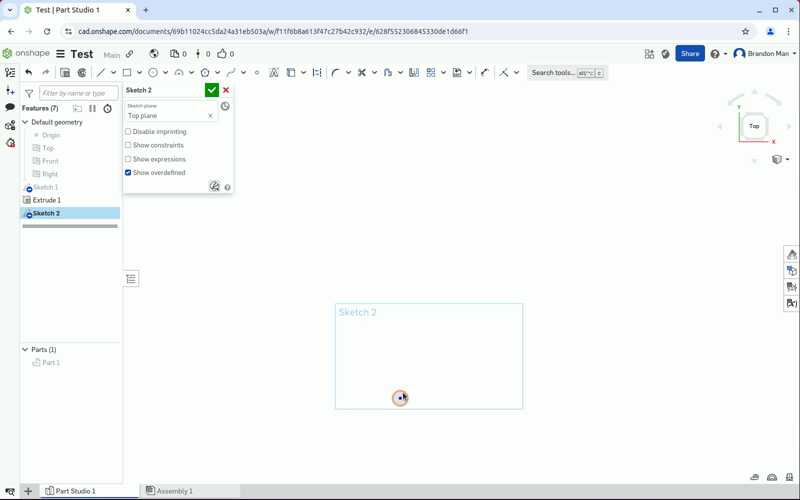
scroll(6)
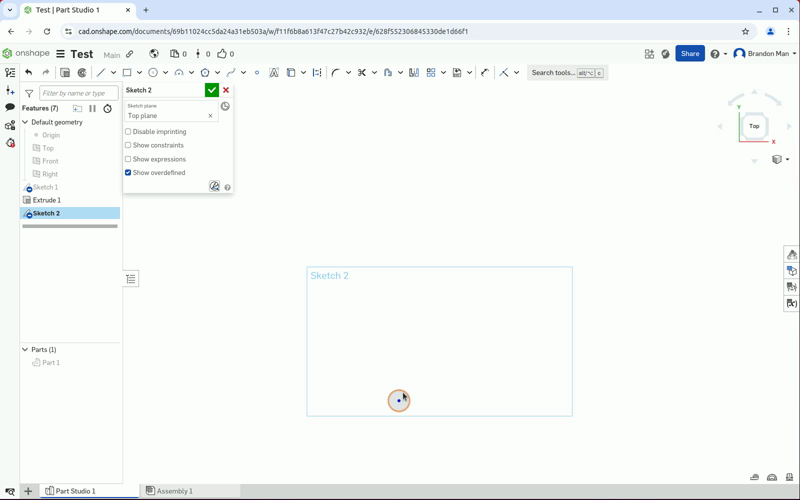
scroll(6)
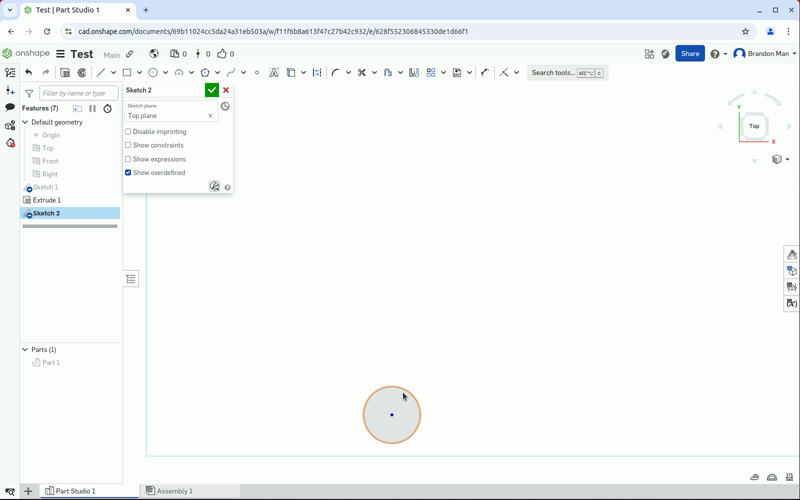
click(403, 392)
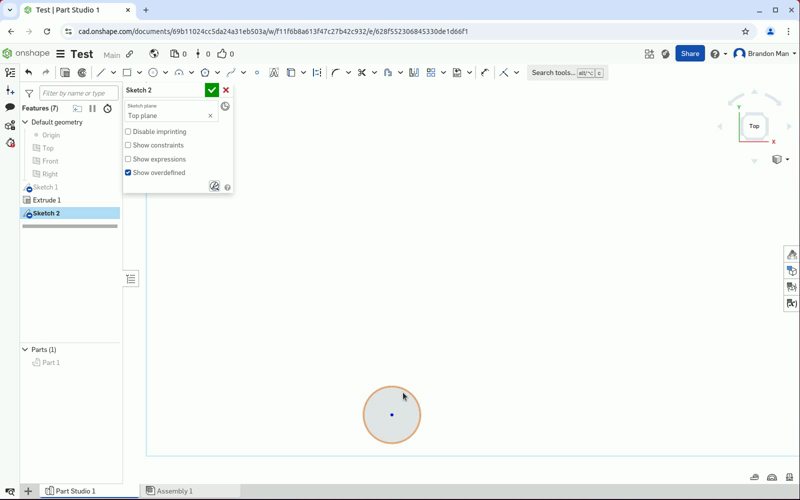
scroll(-6)
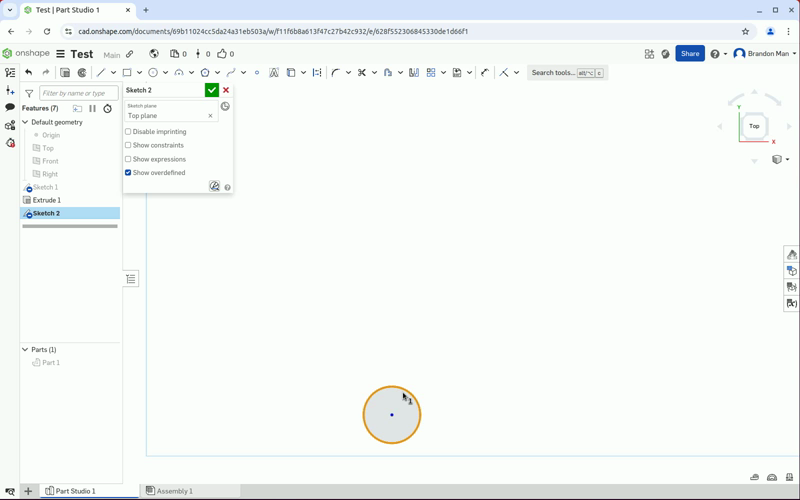
scroll(-6)
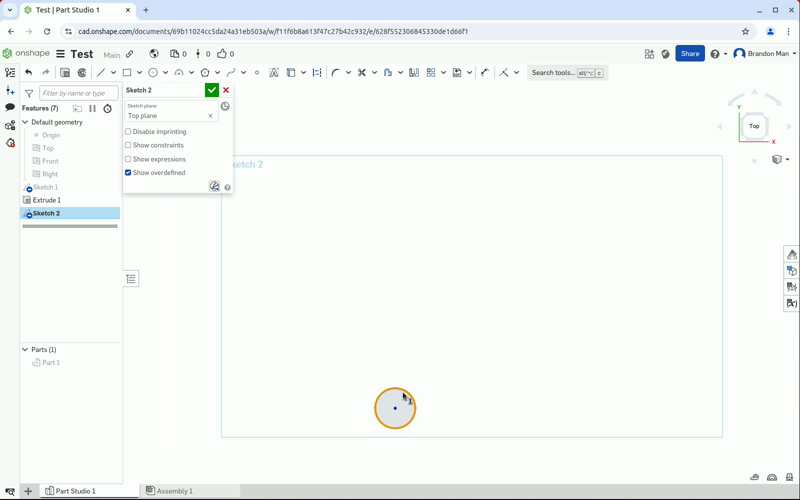
scroll(-6)
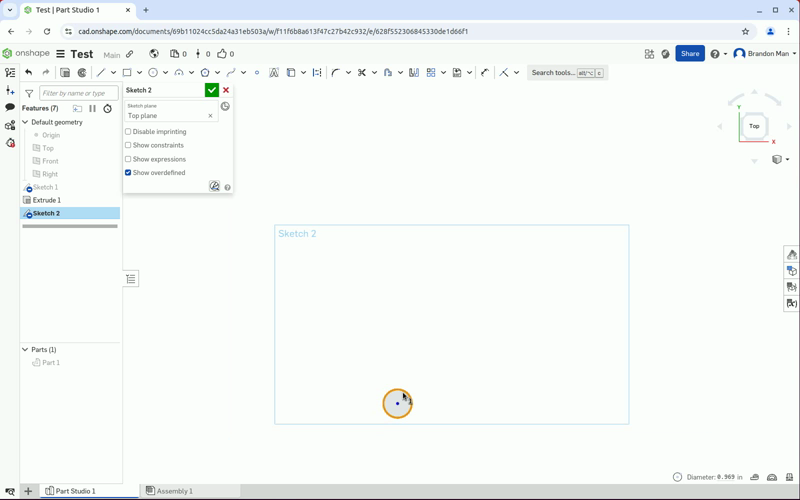
scroll(-6)
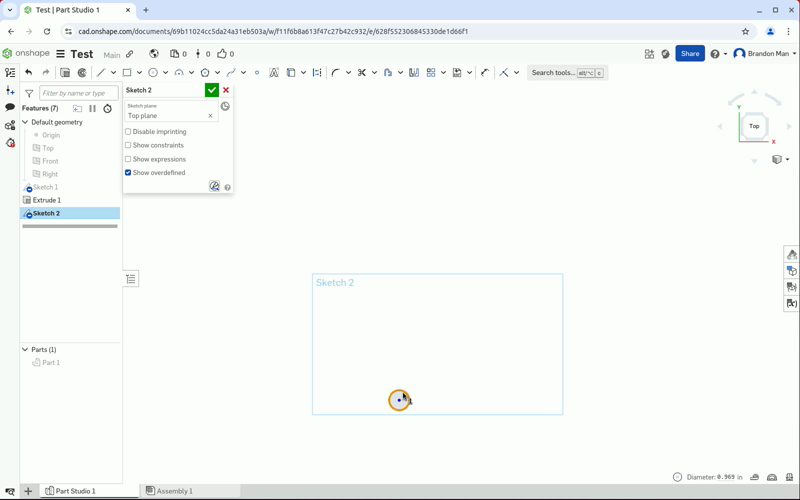
scroll(-6)
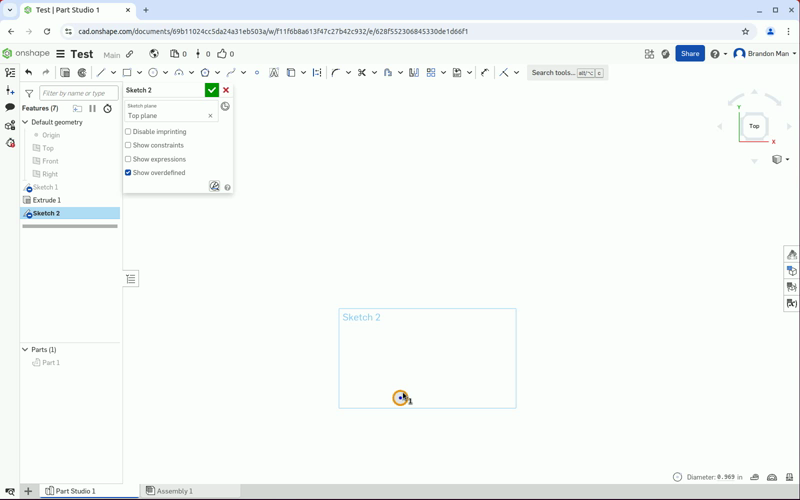
scroll(-6)
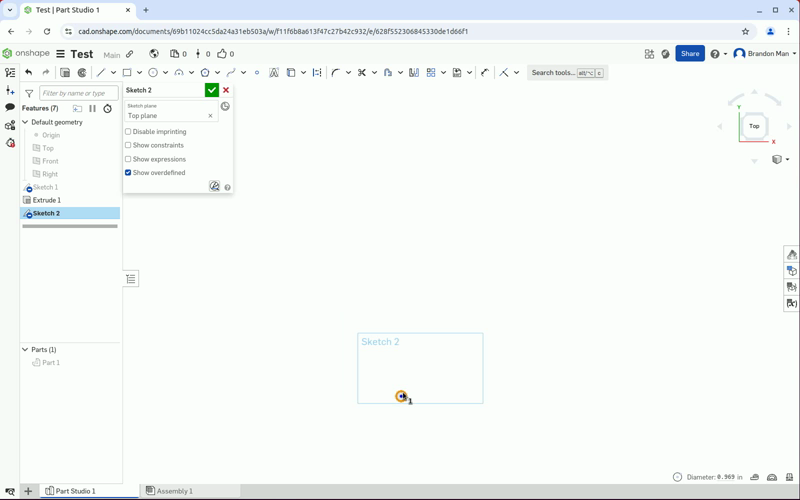
scroll(-6)
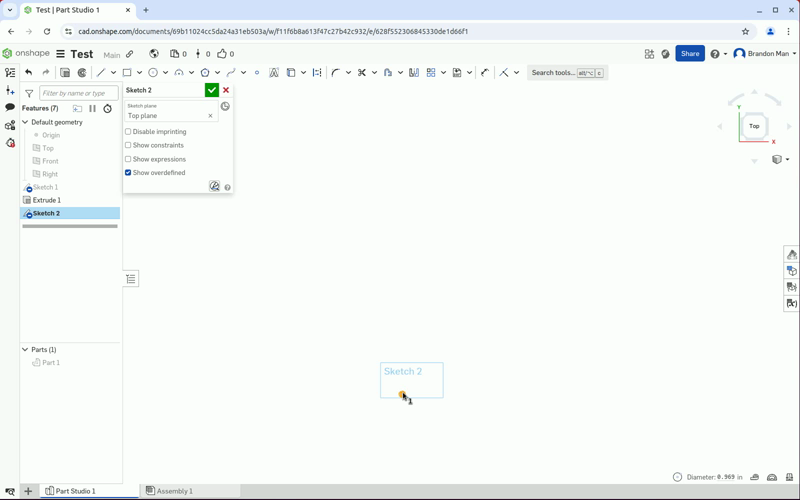
mouse_move(73, 352)
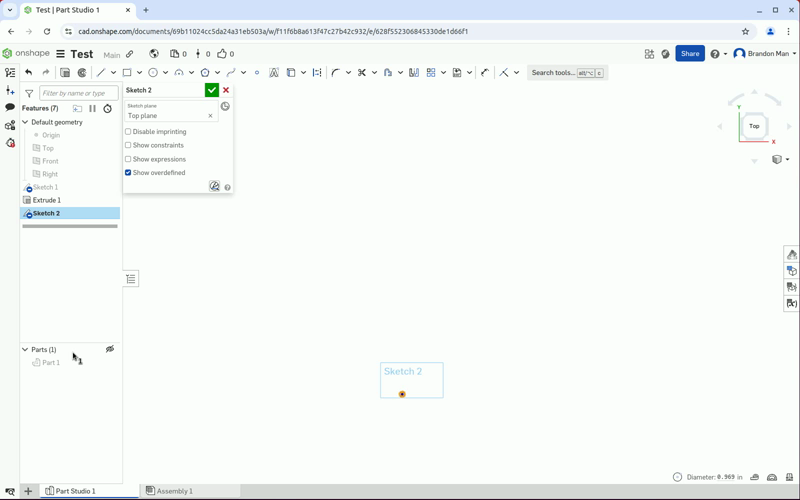
key(shift+y)
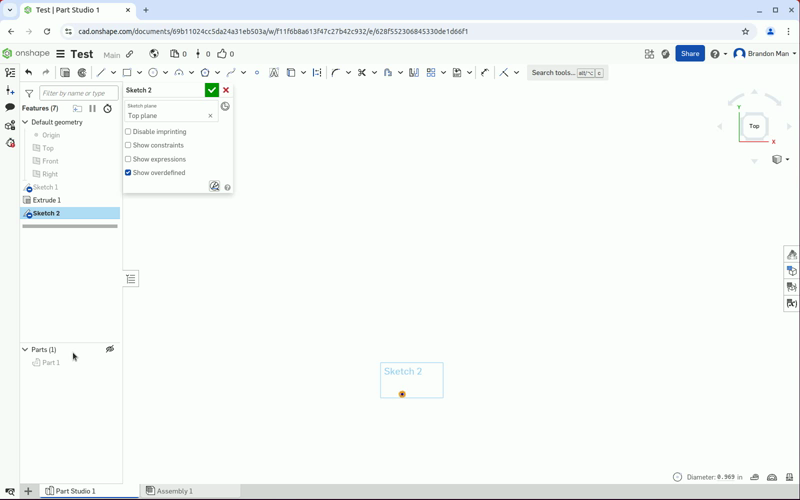
key(shift+e)
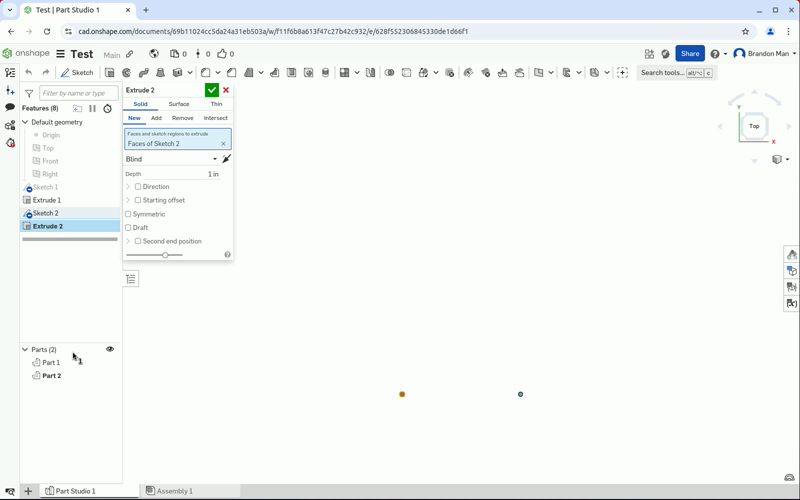
mouse_move(143, 106)
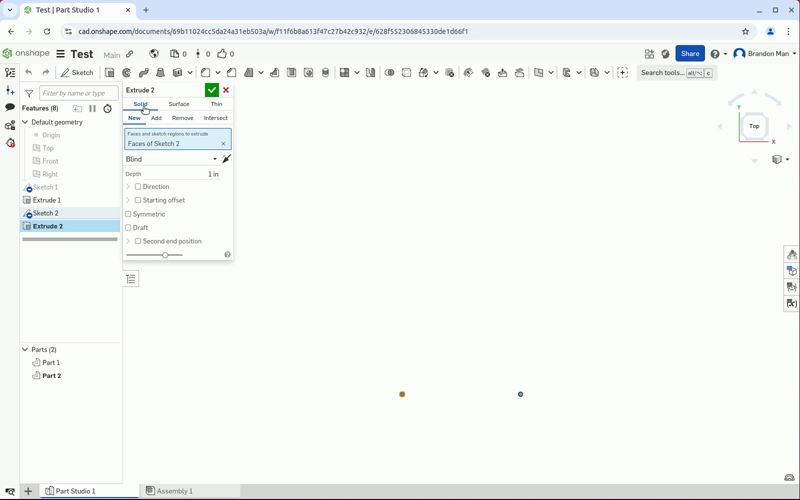
click(143, 106)
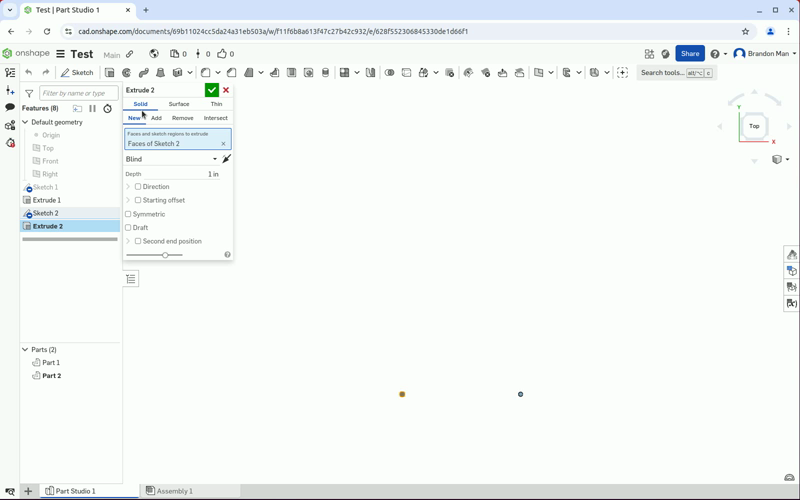
mouse_move(137, 120)
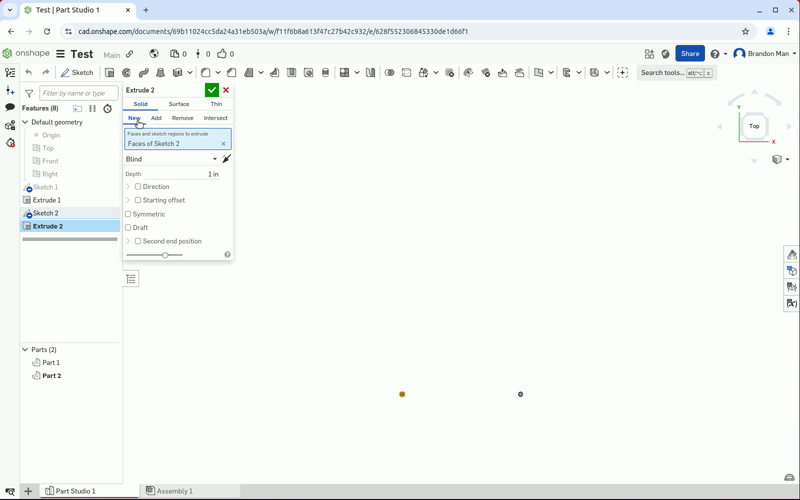
click(137, 120)
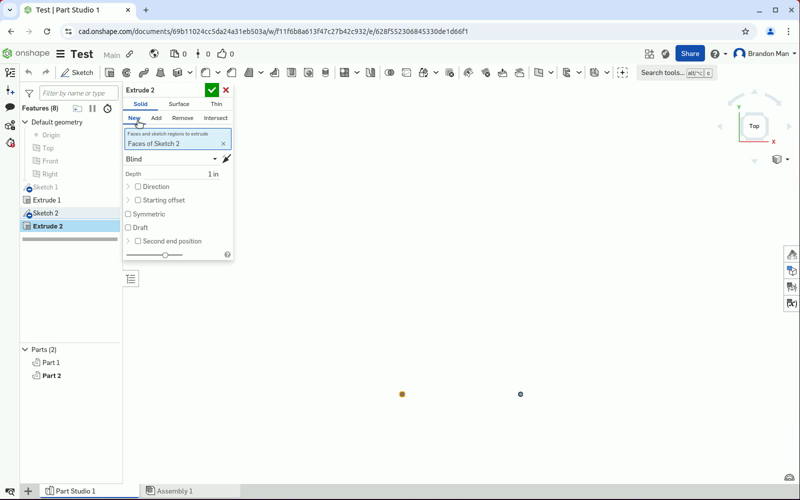
key(tab, 4)
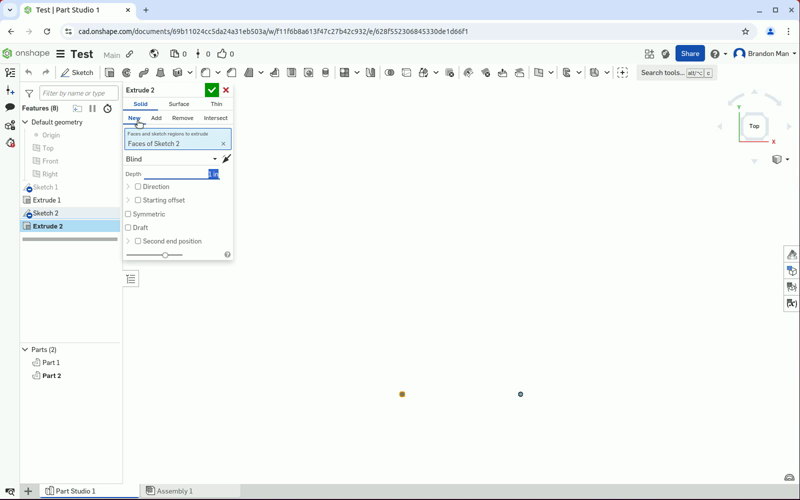
text(16.85)
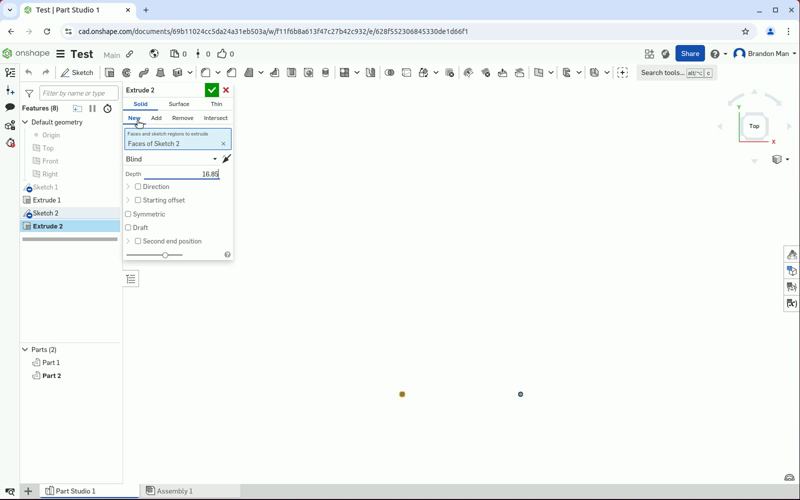
key(enter)
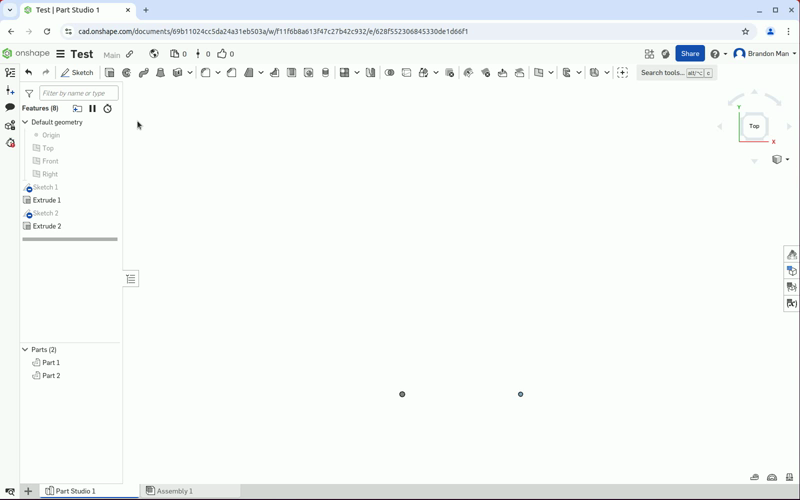
key(shift+h)
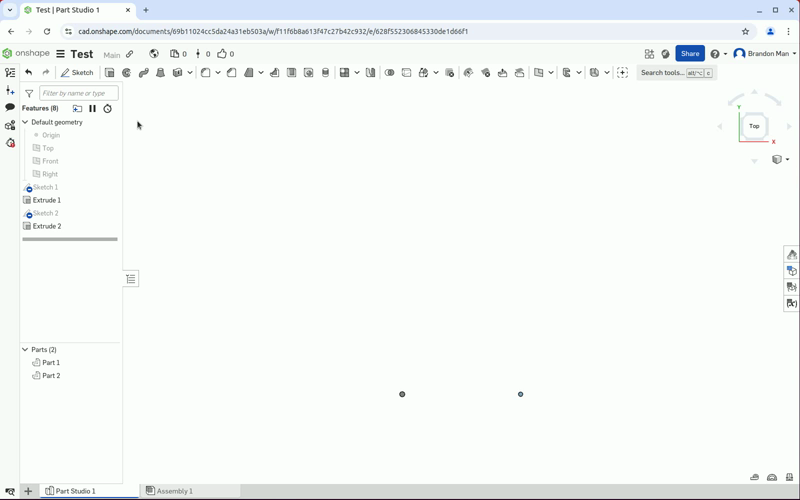
key(shift+h)
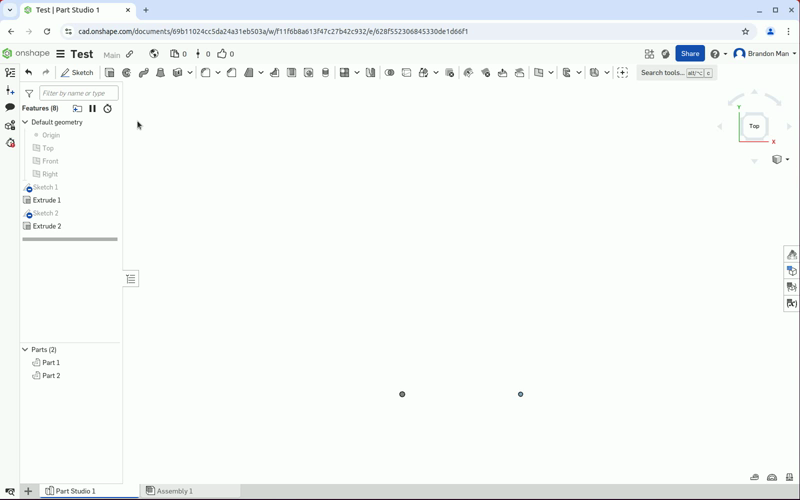
mouse_move(73, 189)
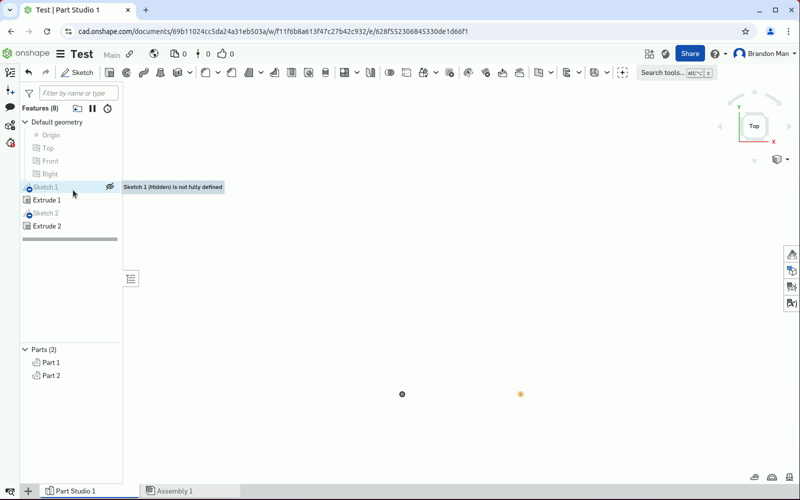
click(73, 189)
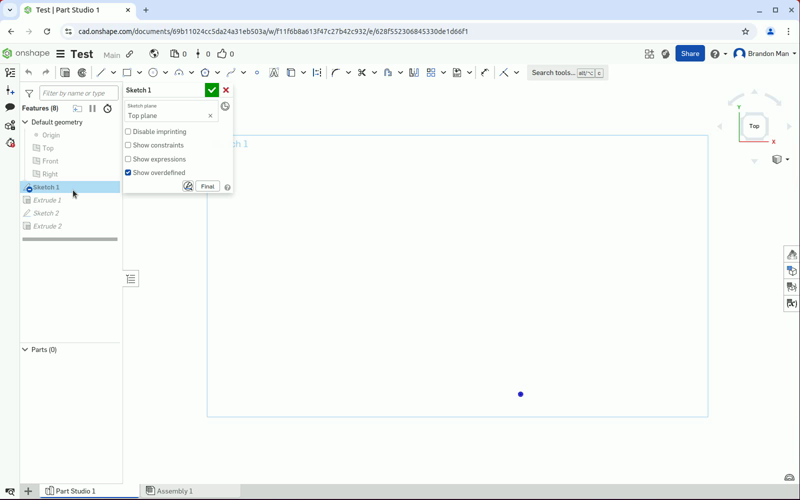
mouse_move(229, 92)
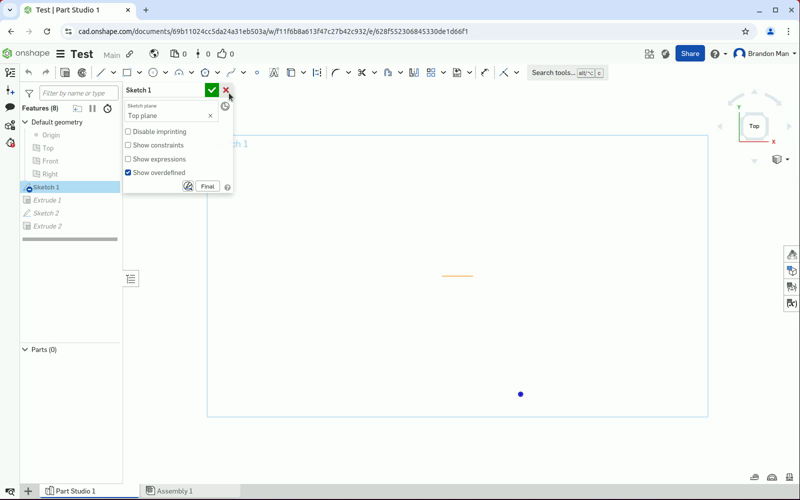
click(229, 92)
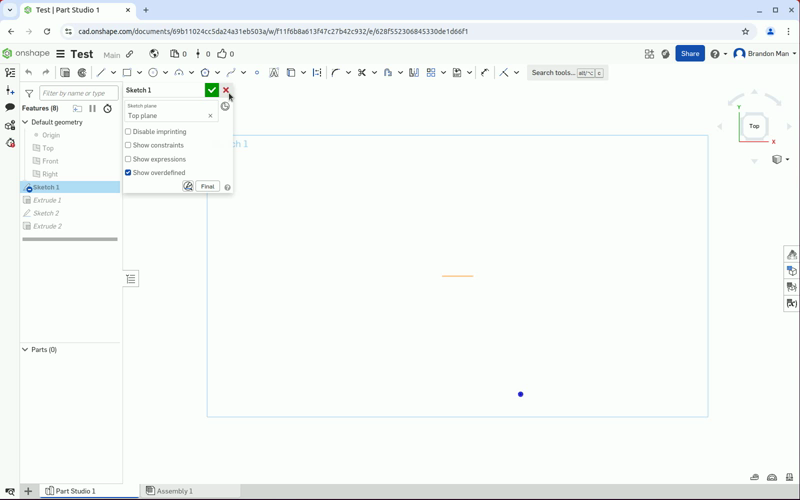
key(shift+s)
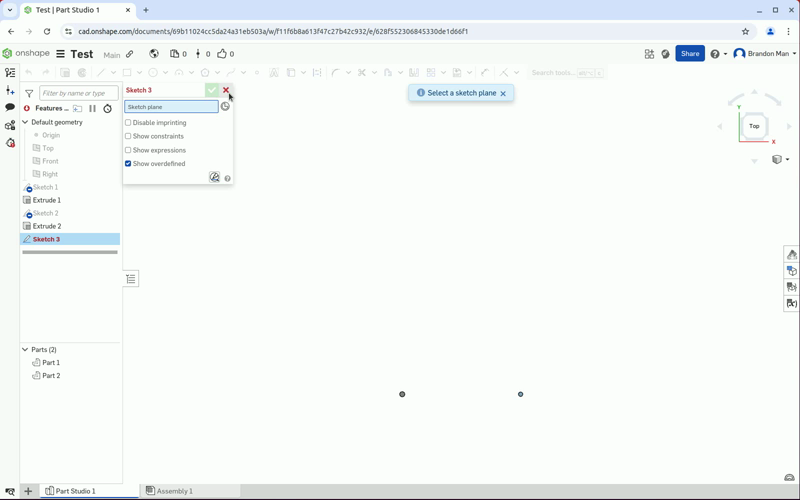
mouse_move(73, 150)
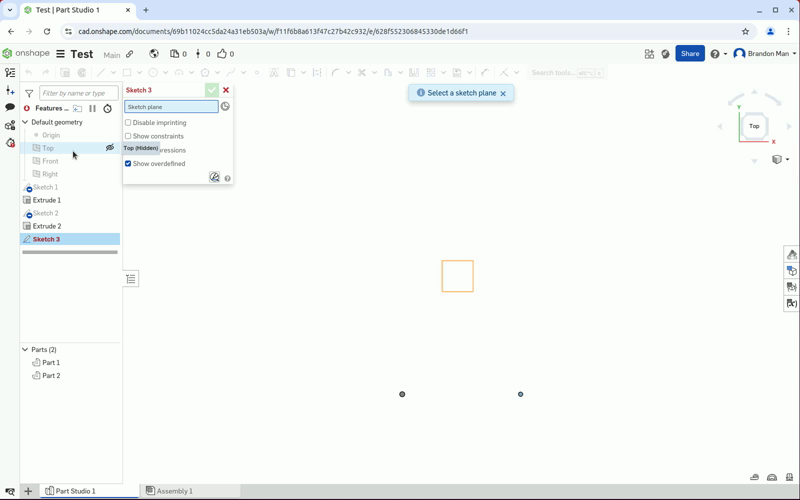
click(73, 150)
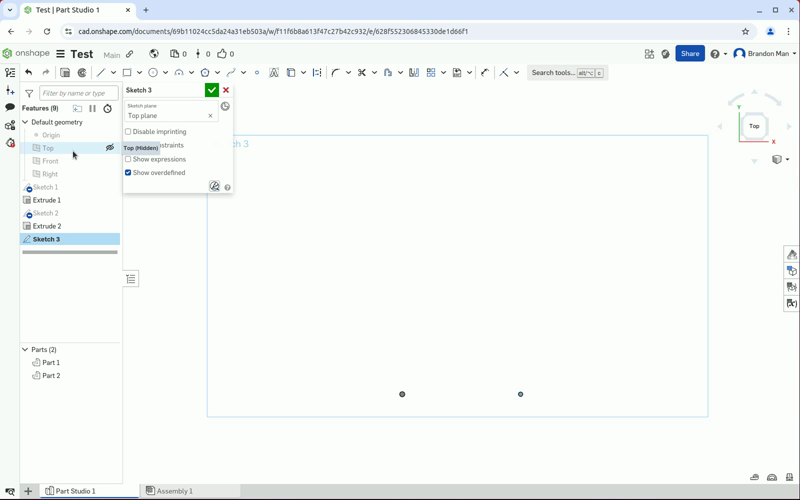
mouse_move(73, 352)
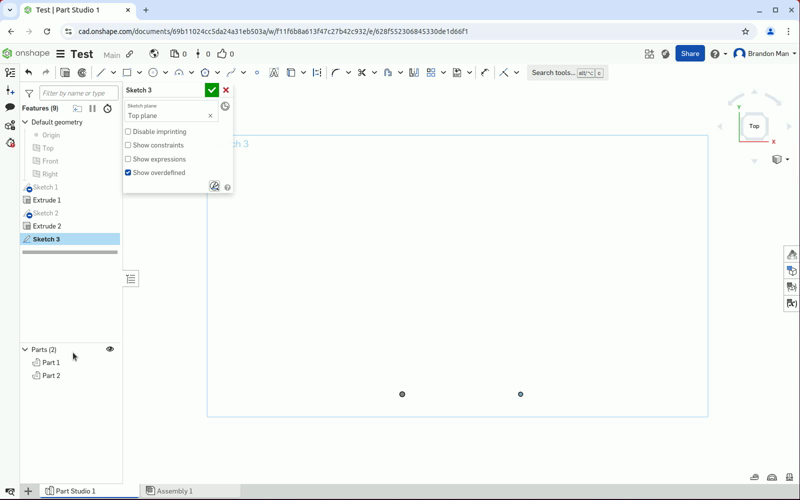
key(y)
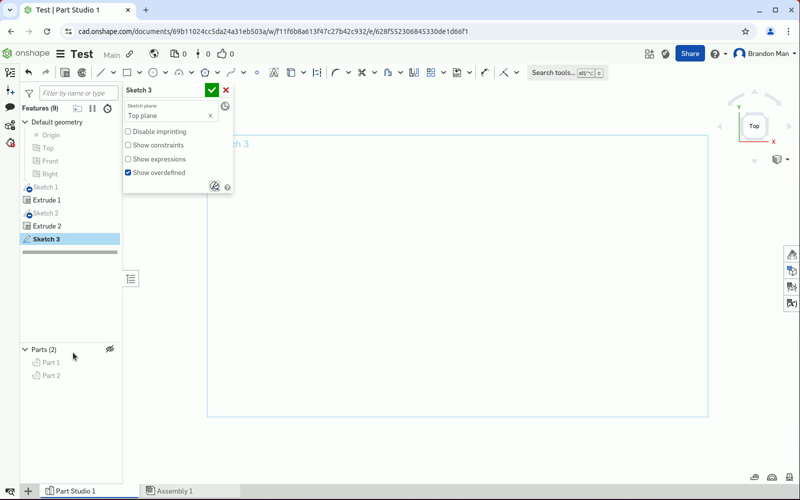
key(c)
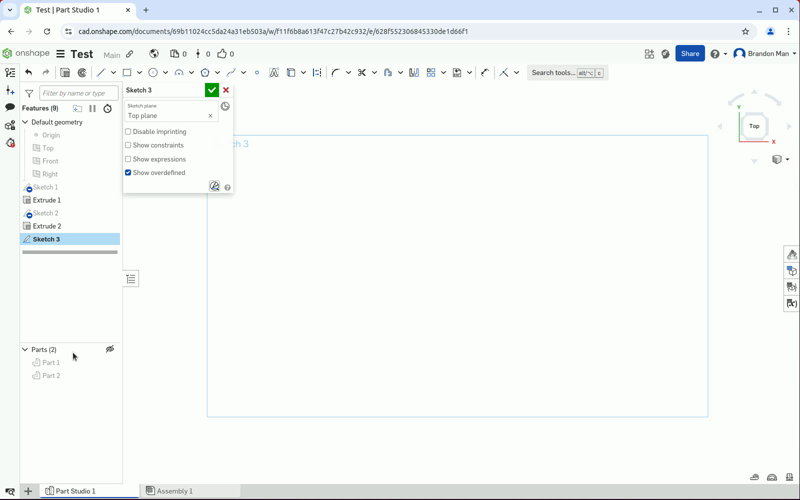
key_down(shift)
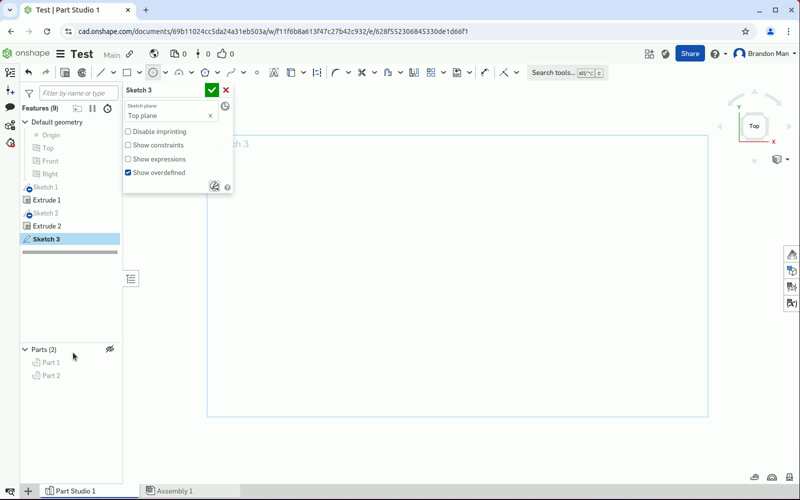
mouse_move(520, 282)
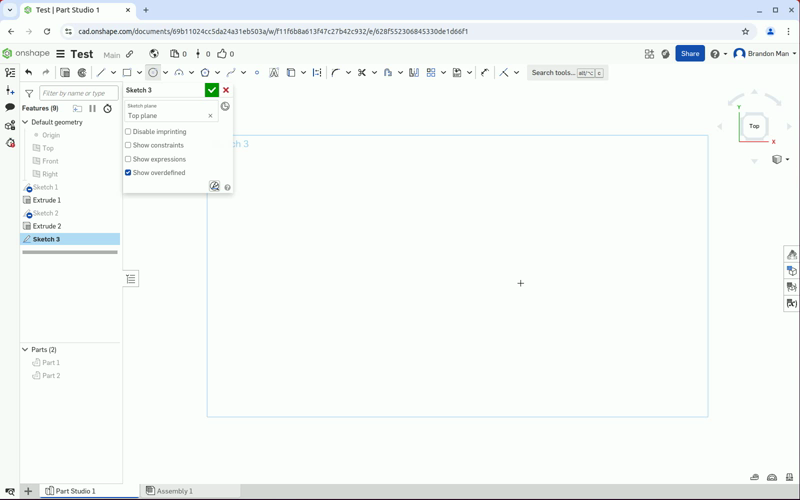
click(520, 282)
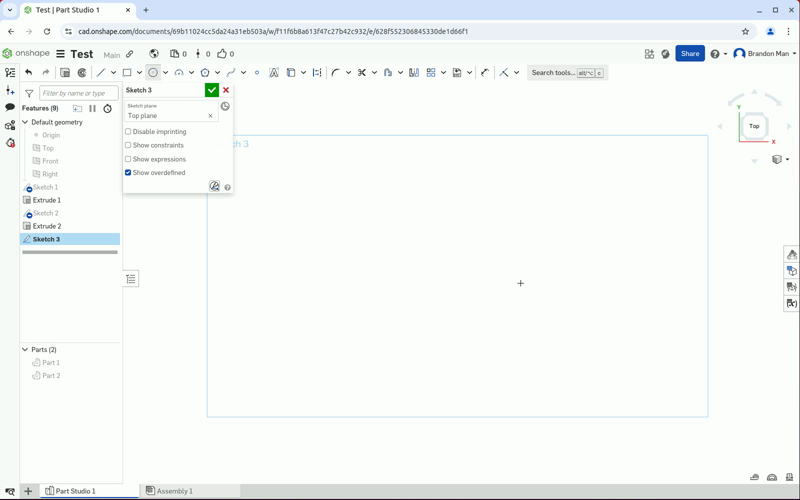
key_up(shift)
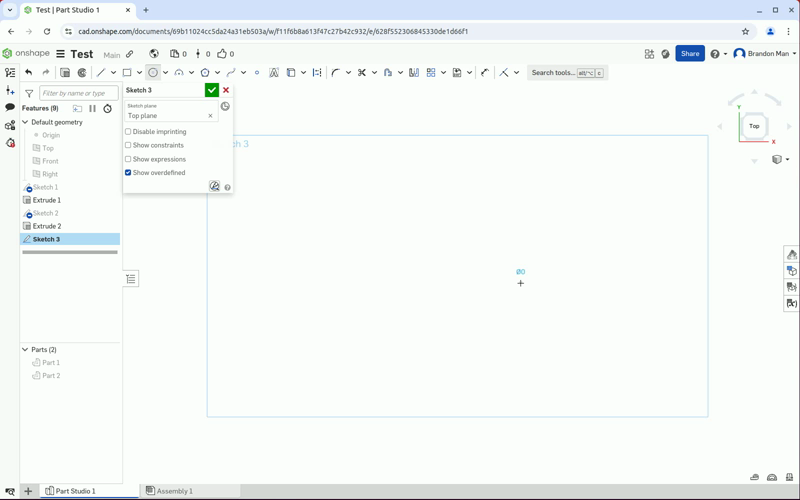
mouse_move(522, 282)
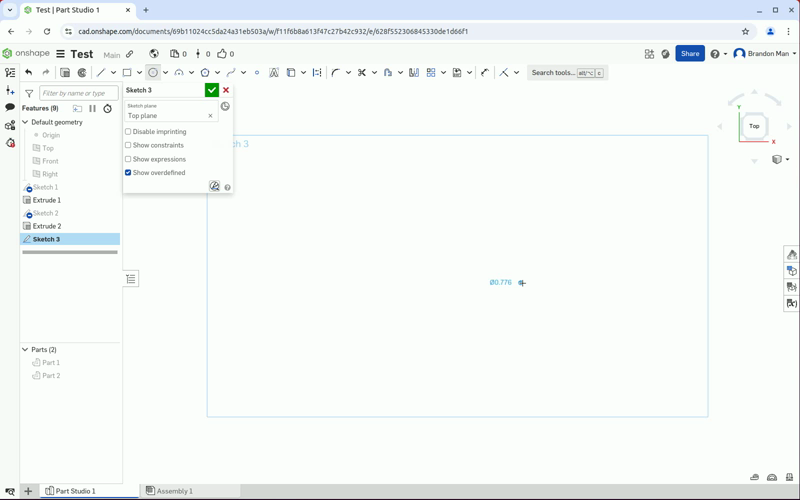
scroll(6)
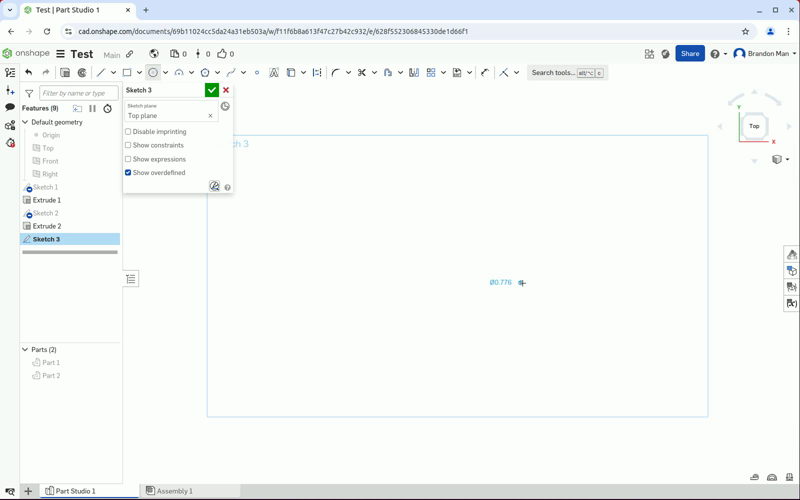
scroll(6)
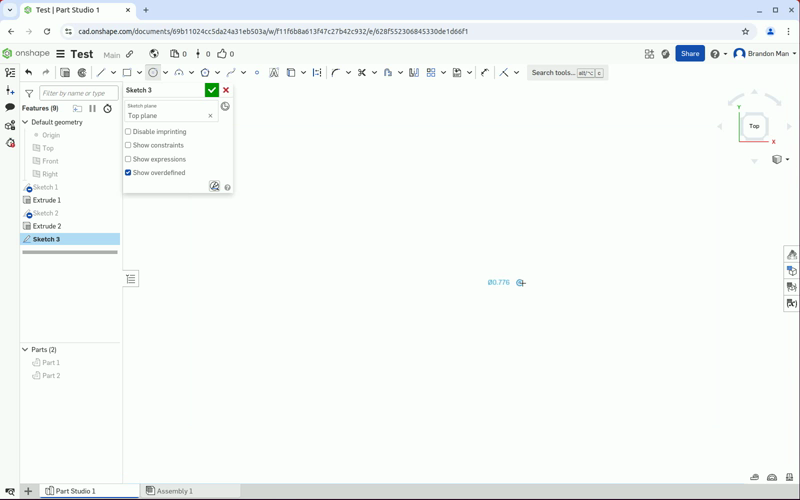
scroll(6)
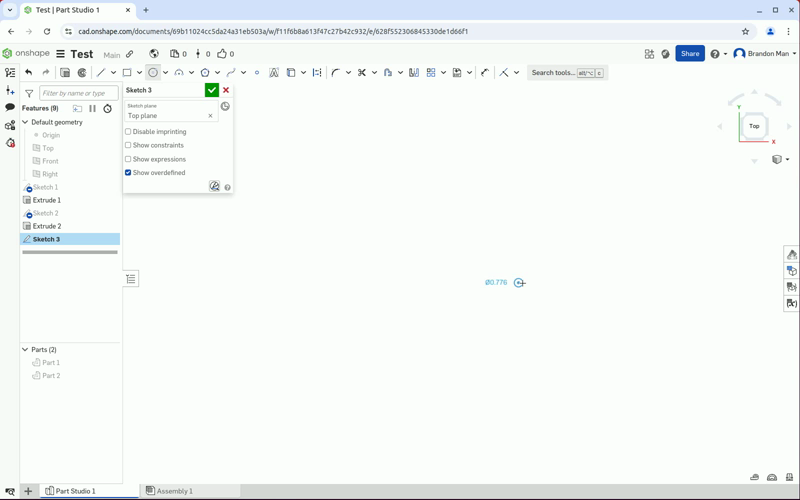
scroll(6)
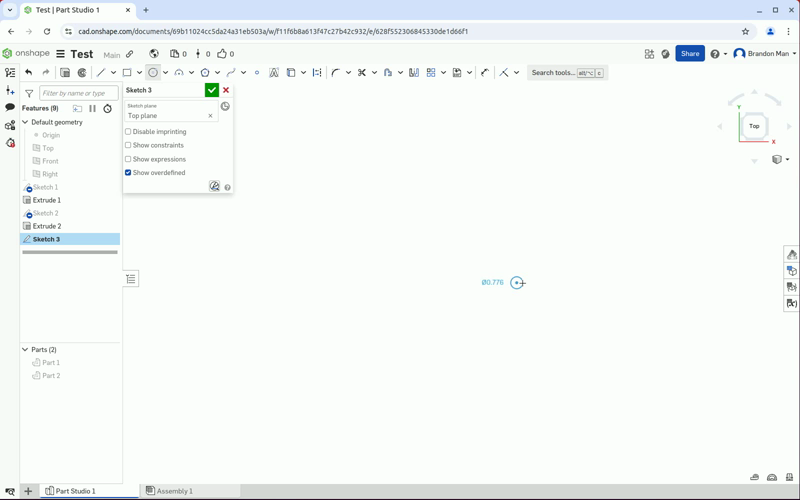
scroll(6)
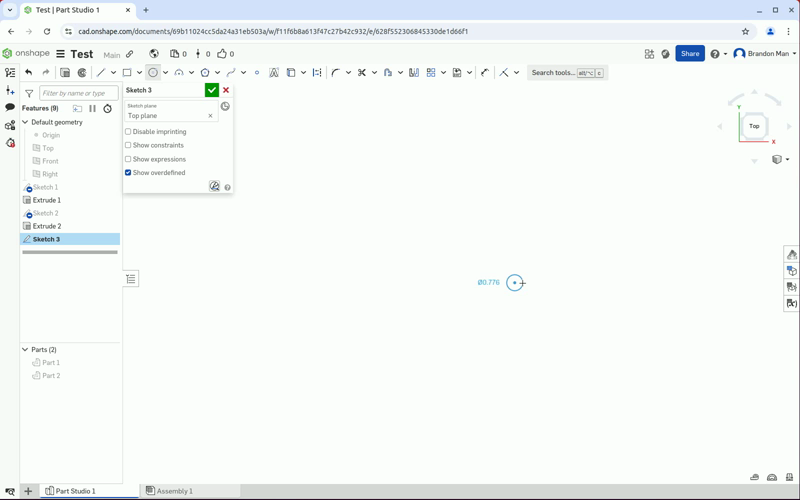
scroll(6)
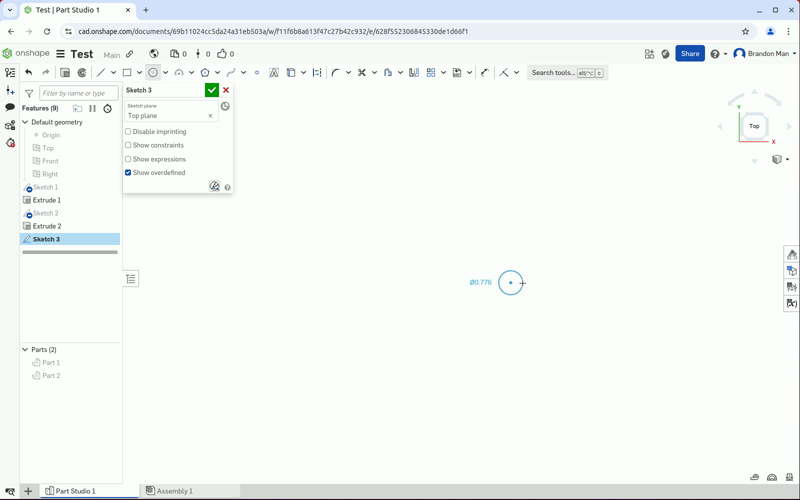
scroll(6)
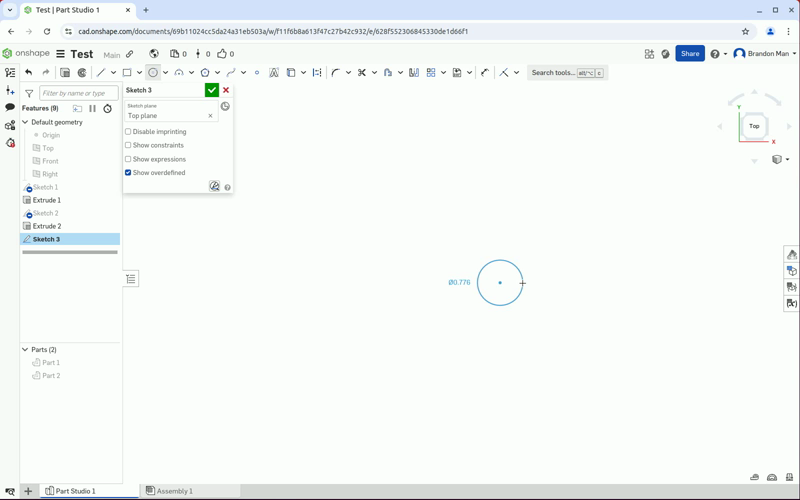
click(522, 282)
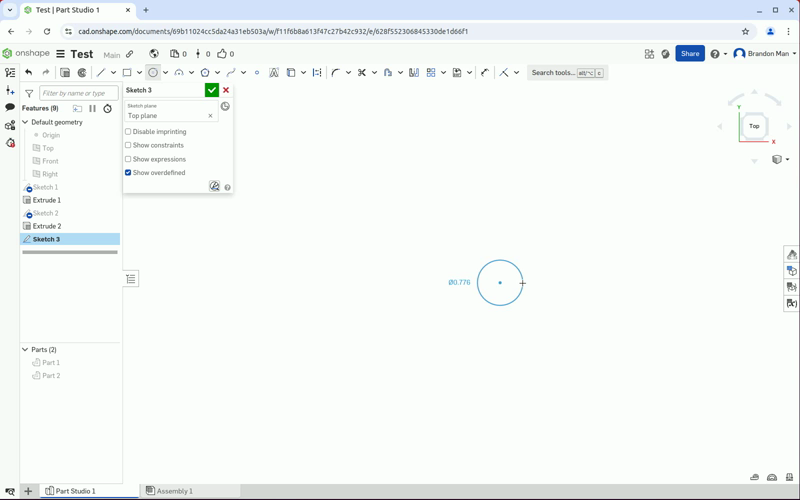
scroll(-6)
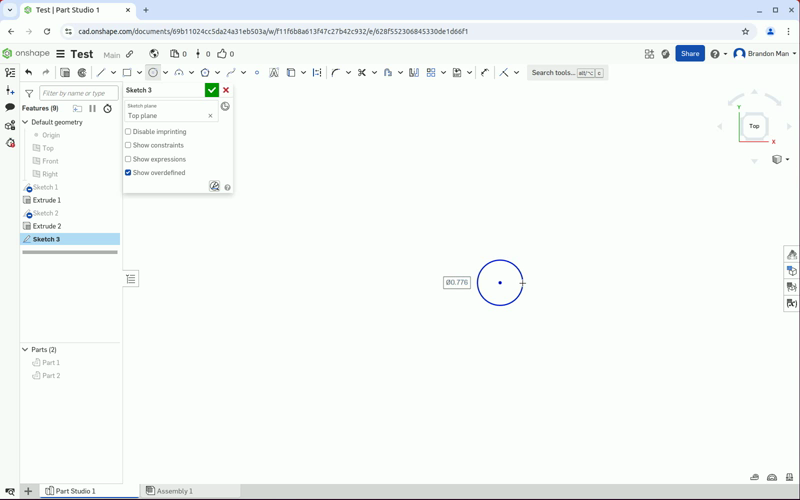
scroll(-6)
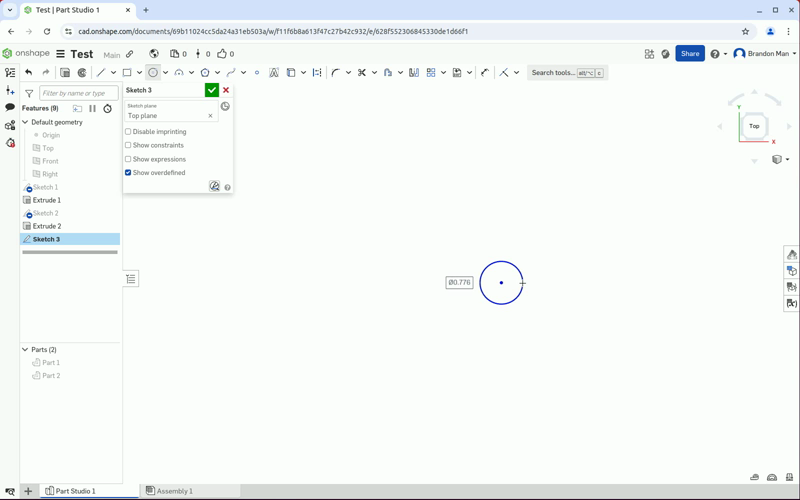
scroll(-6)
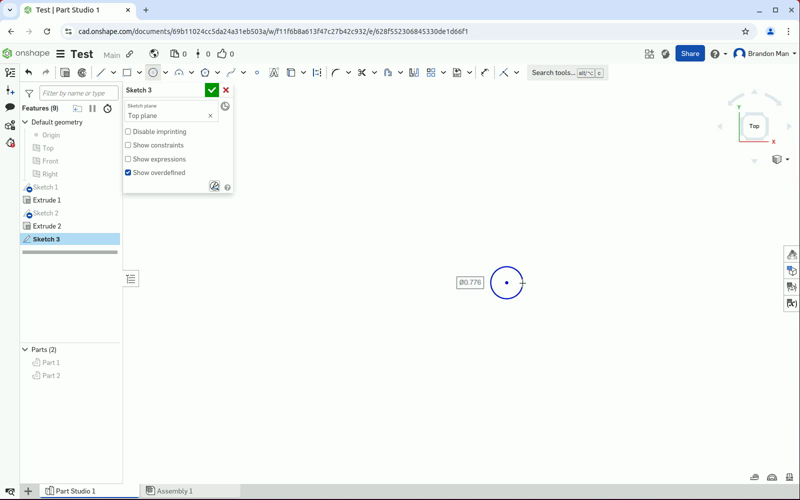
scroll(-6)
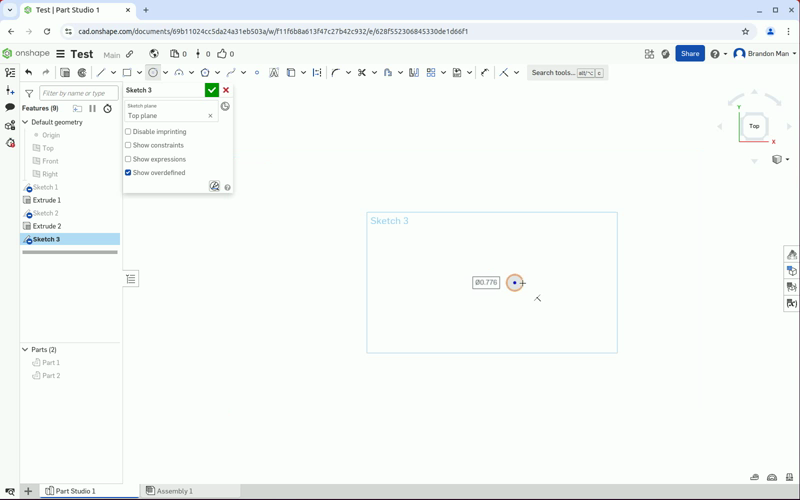
scroll(-6)
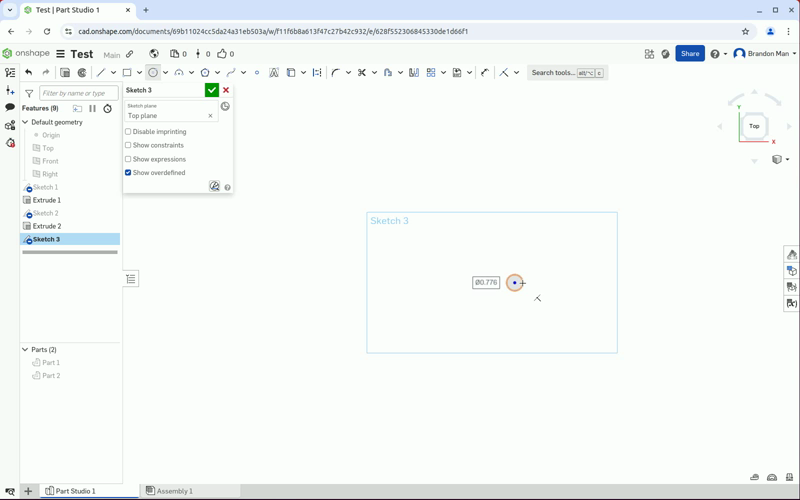
scroll(-6)
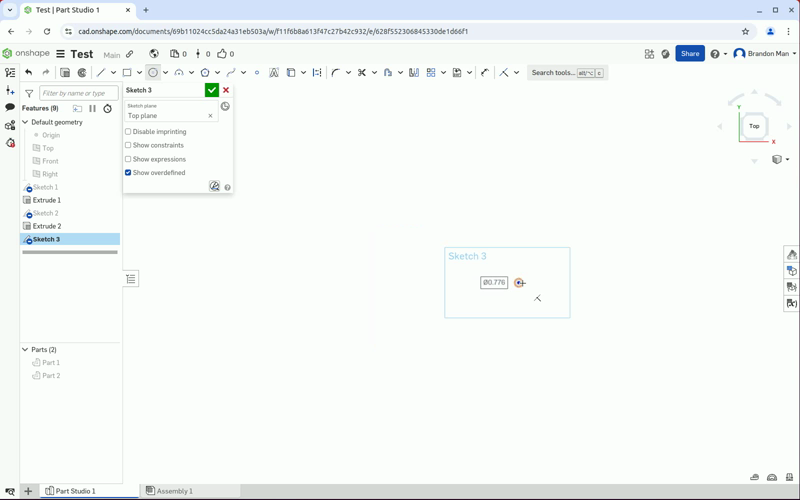
scroll(-6)
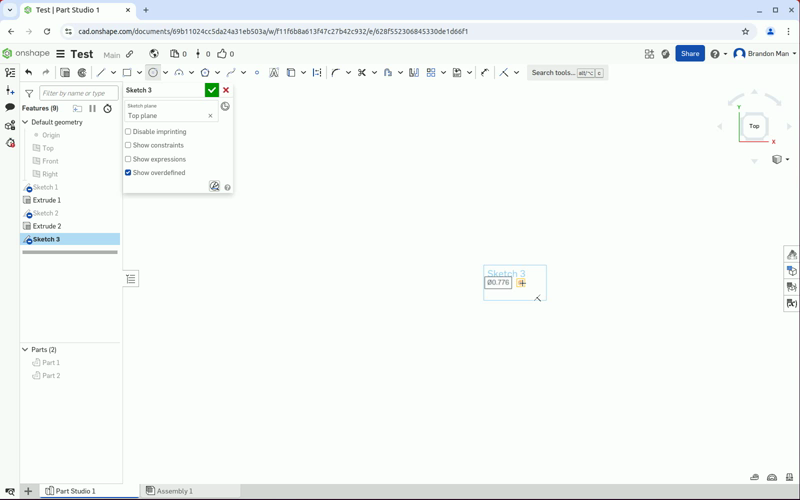
key(esc)
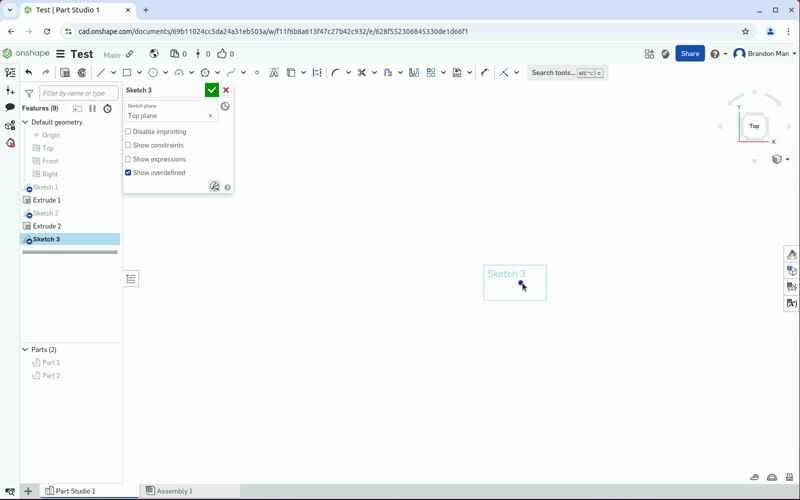
mouse_move(518, 283)
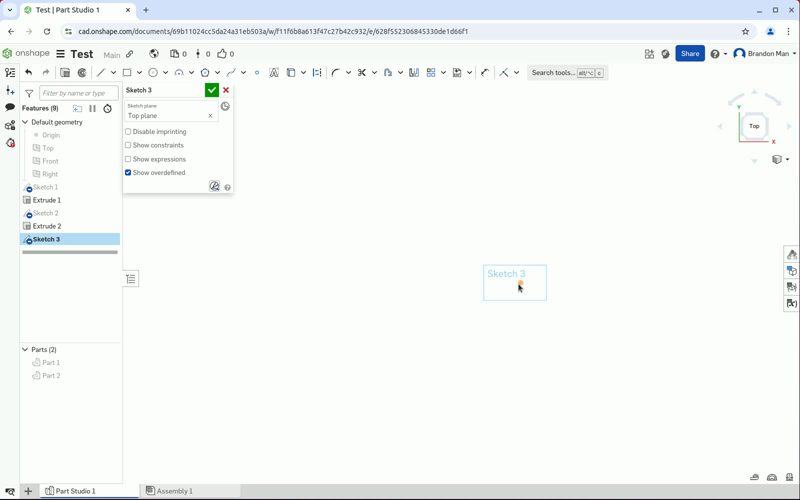
scroll(6)
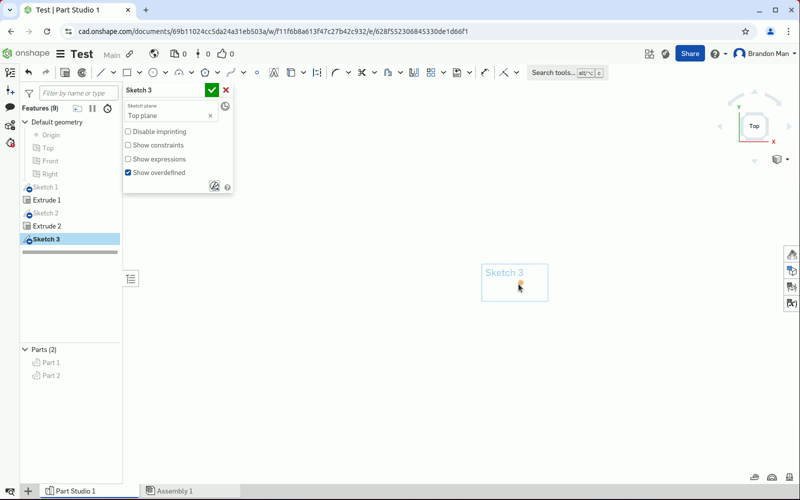
scroll(6)
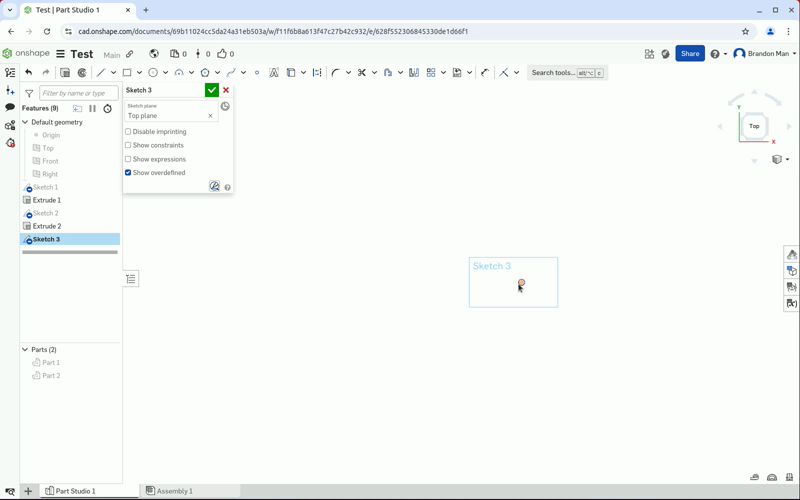
scroll(6)
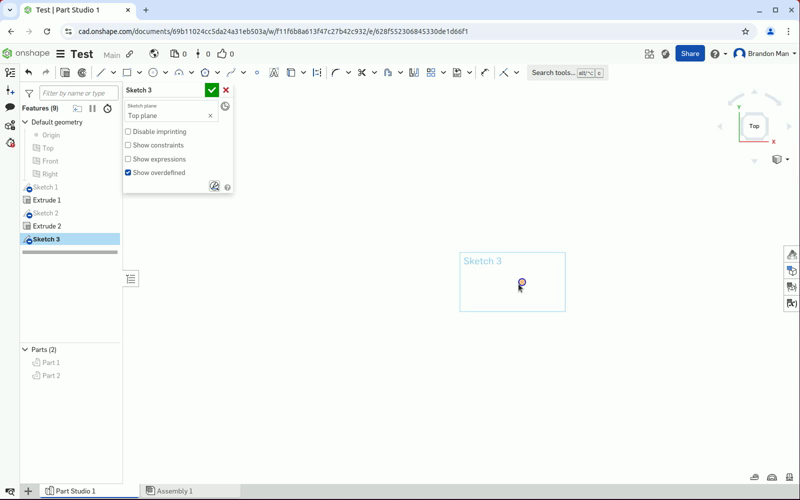
scroll(6)
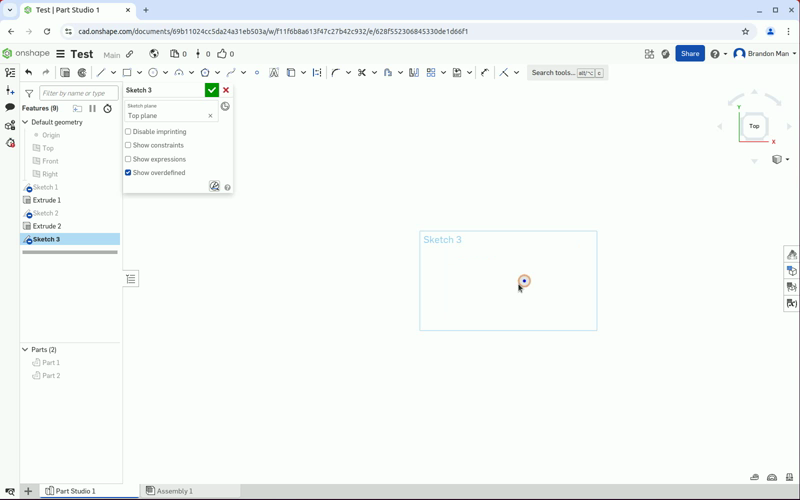
scroll(6)
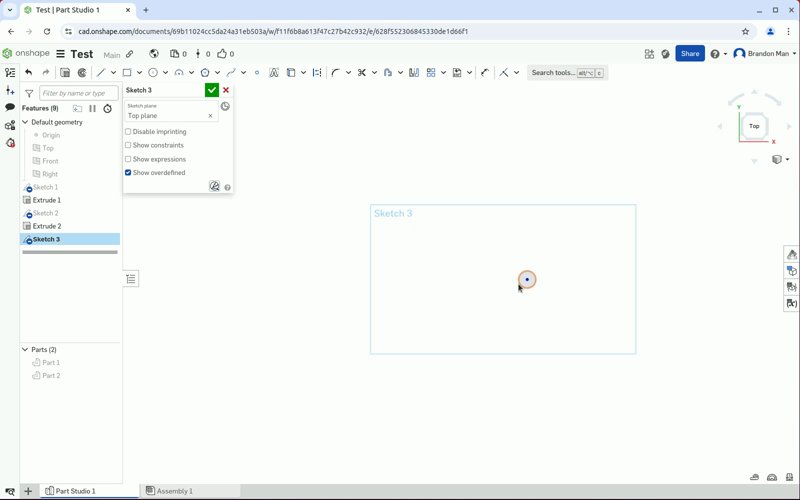
scroll(6)
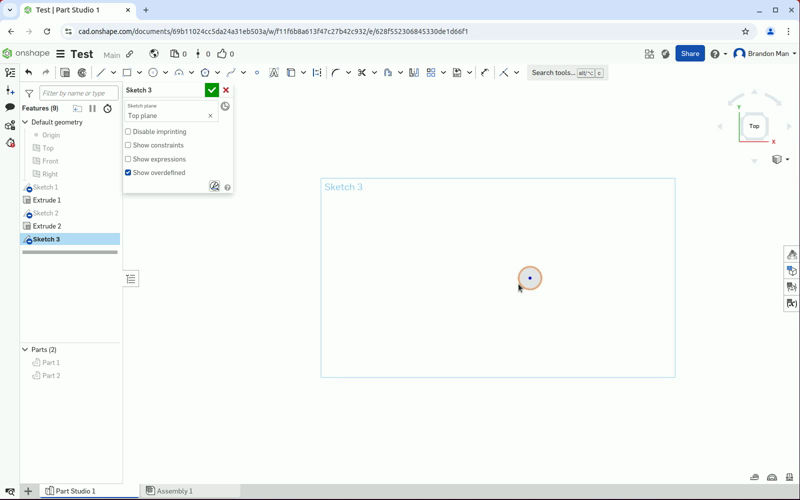
scroll(6)
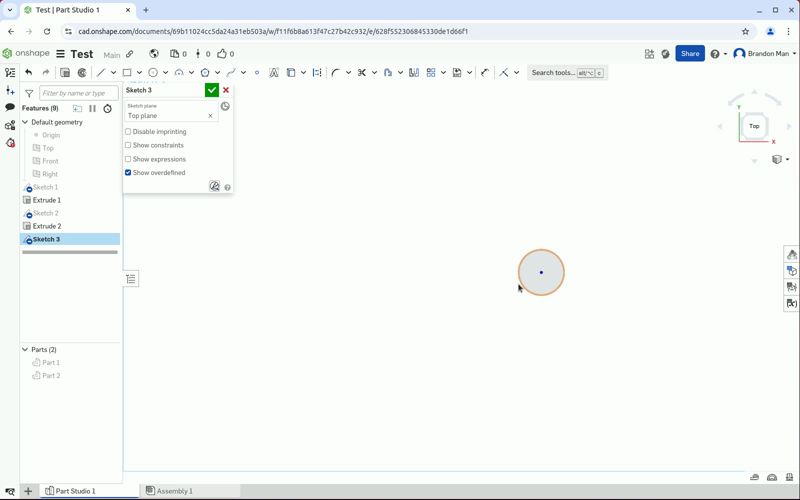
click(518, 283)
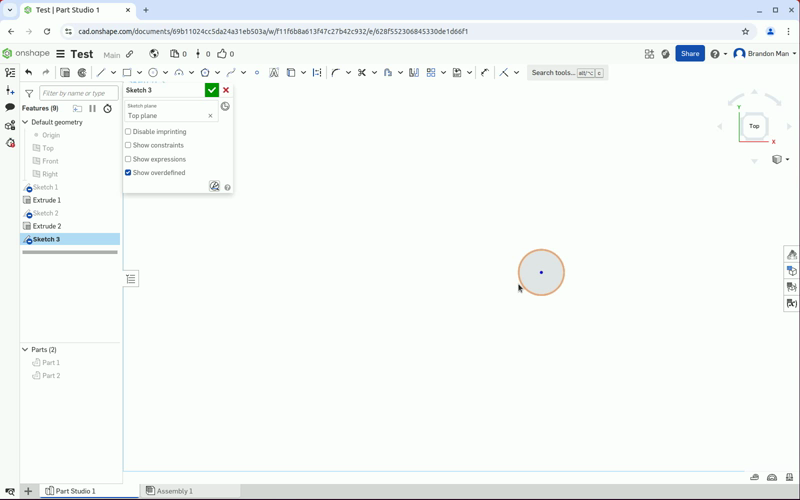
scroll(-6)
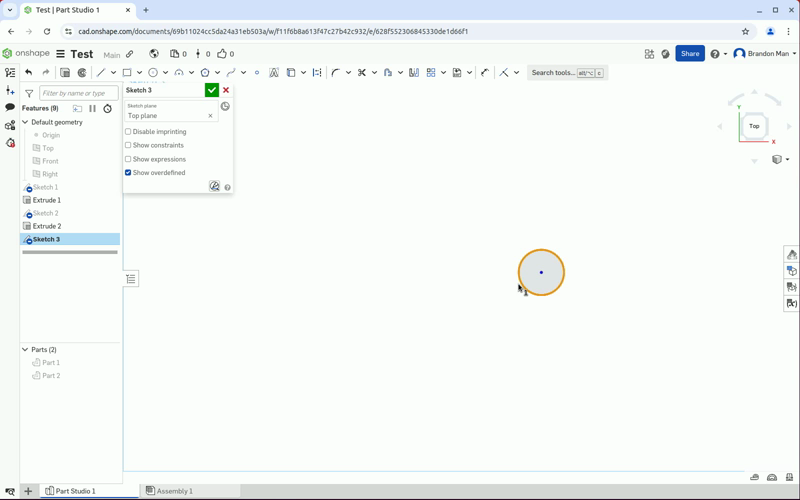
scroll(-6)
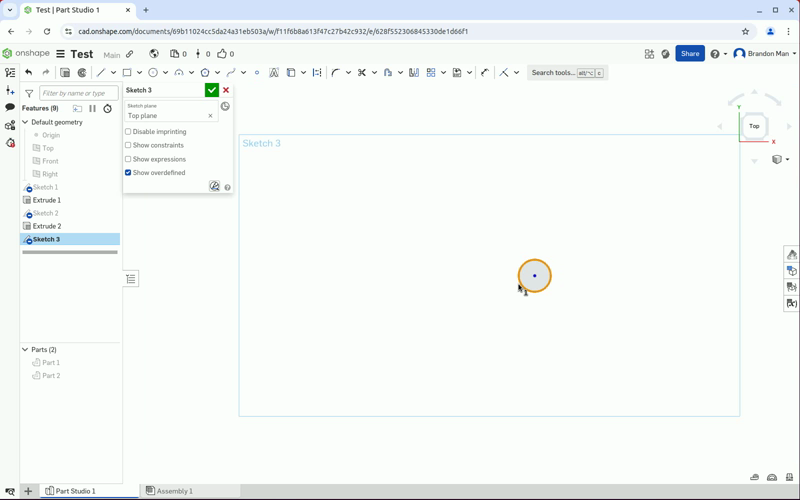
scroll(-6)
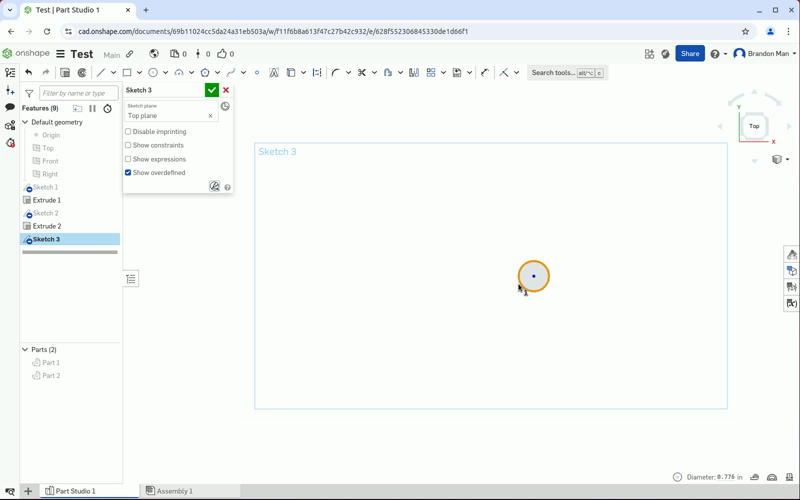
scroll(-6)
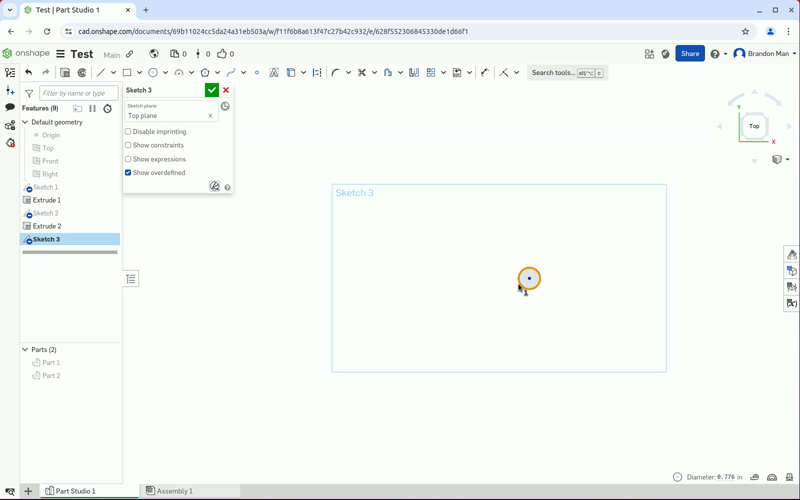
scroll(-6)
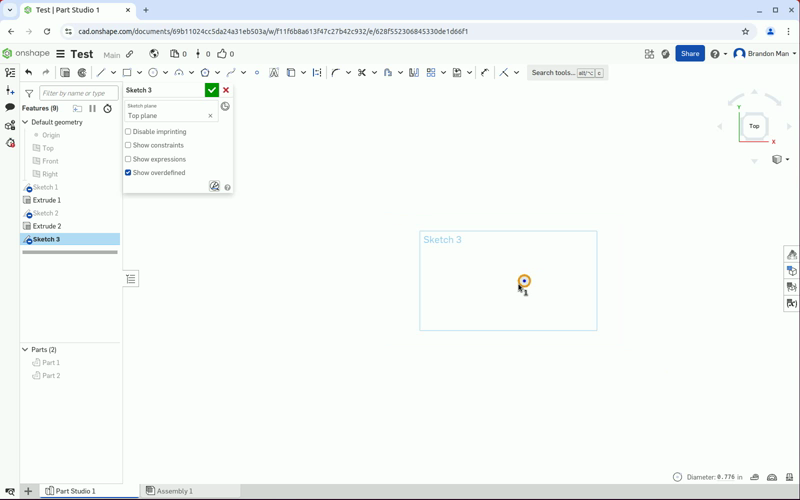
scroll(-6)
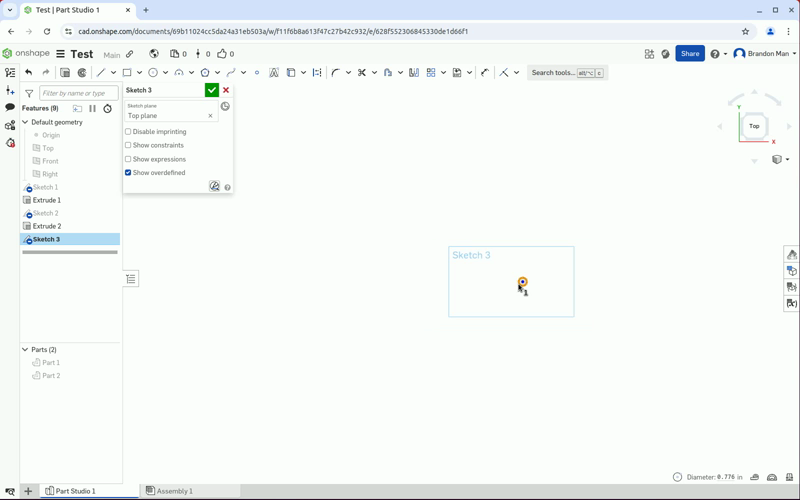
scroll(-6)
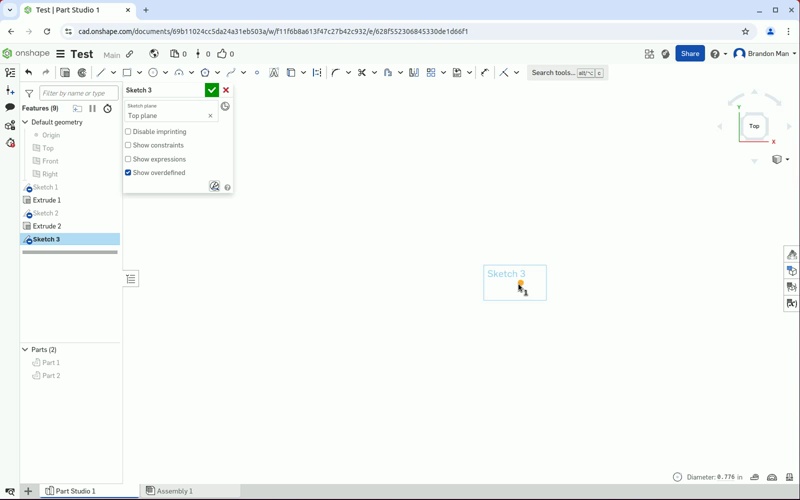
mouse_move(73, 352)
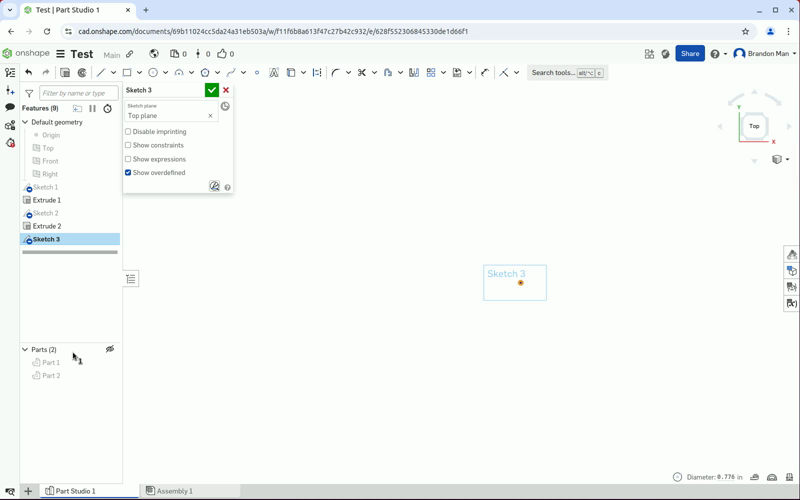
key(shift+y)
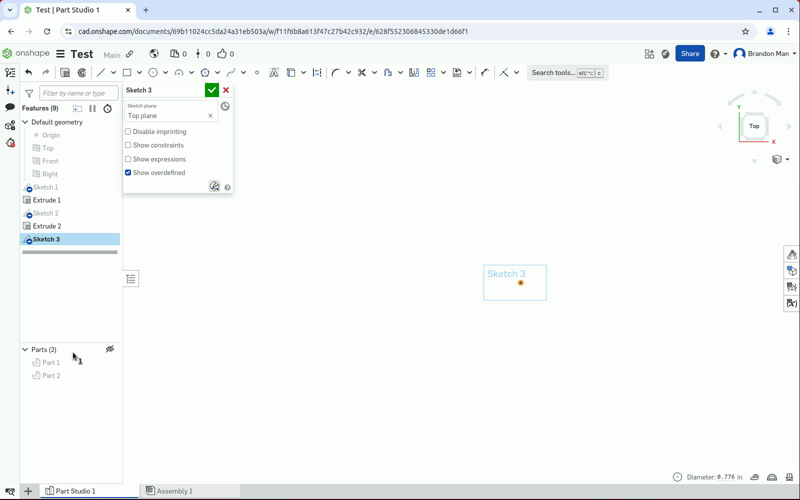
key(shift+e)
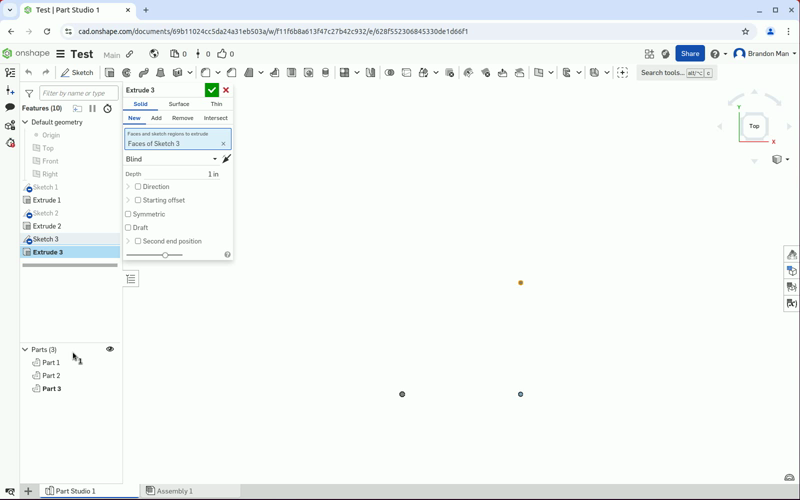
mouse_move(143, 106)
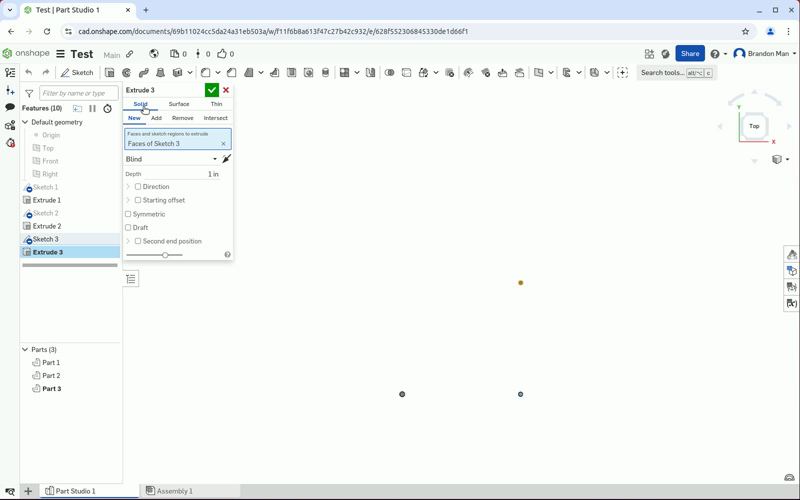
click(143, 106)
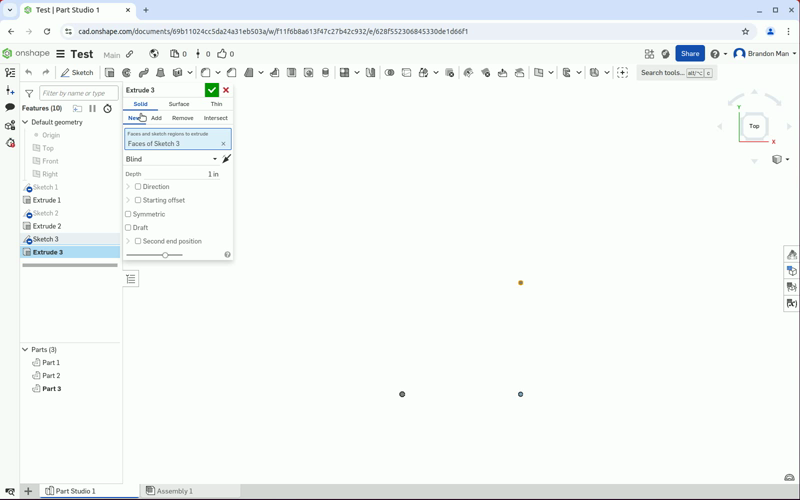
mouse_move(137, 120)
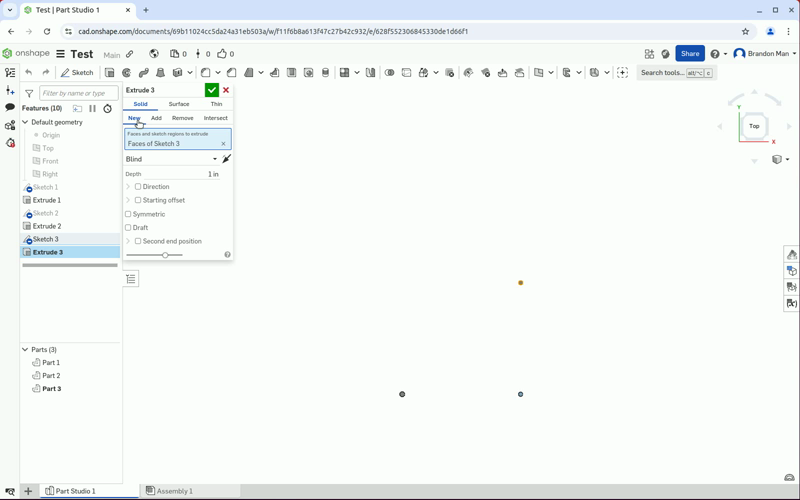
click(137, 120)
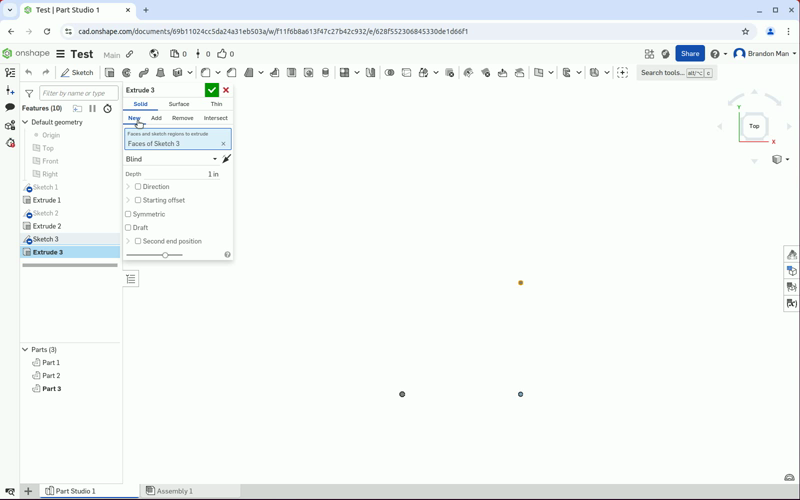
key(tab, 4)
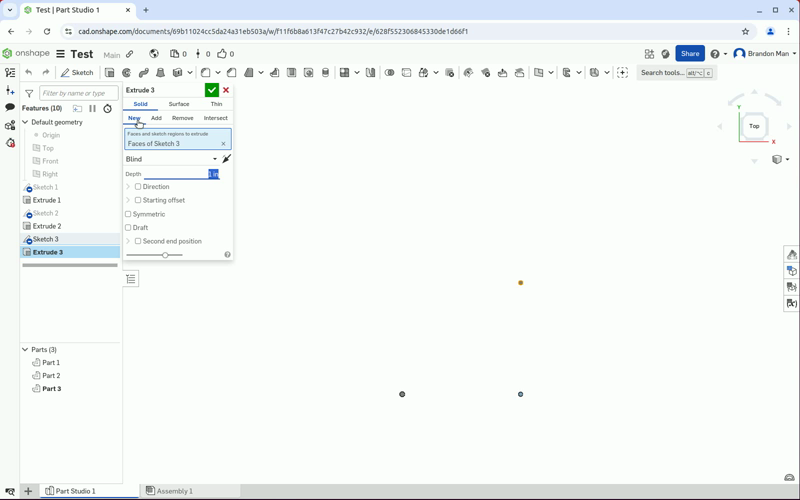
text(16.85)
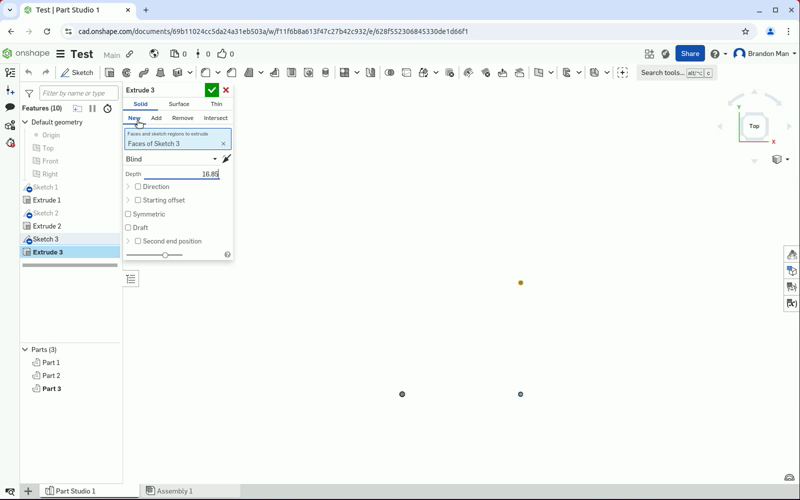
key(enter)
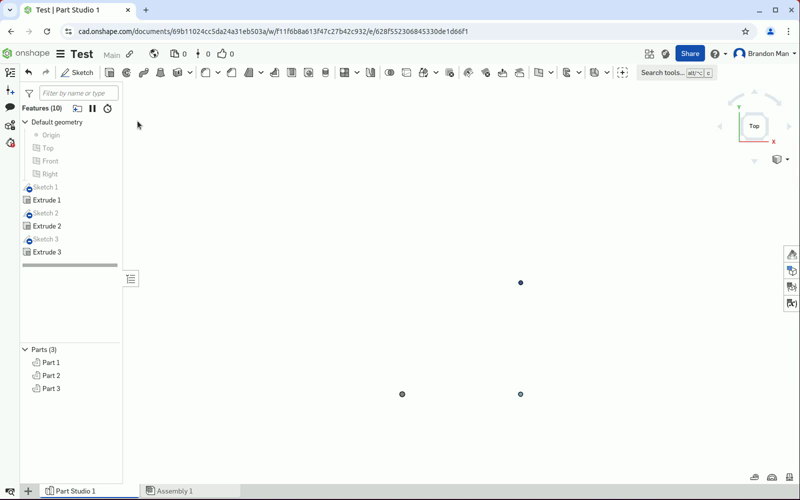
key(shift+h)
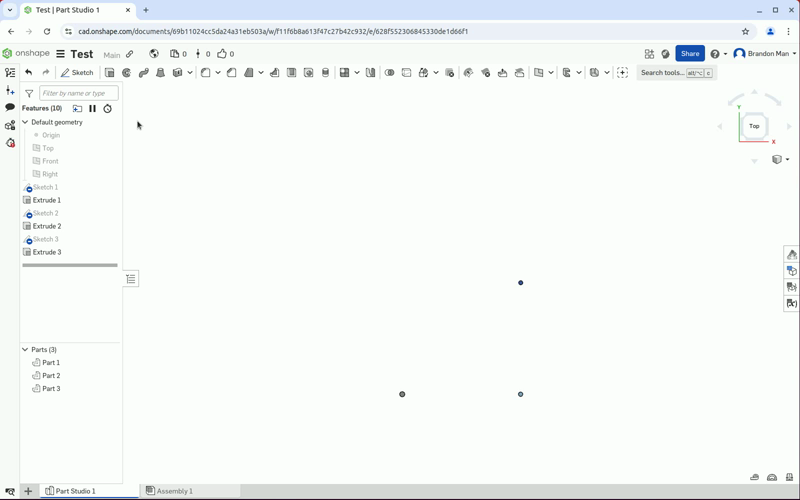
key(shift+h)
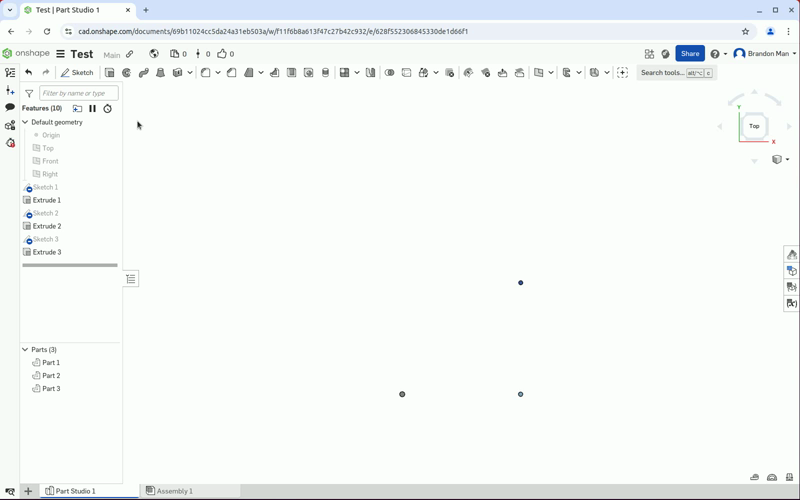
mouse_move(73, 189)
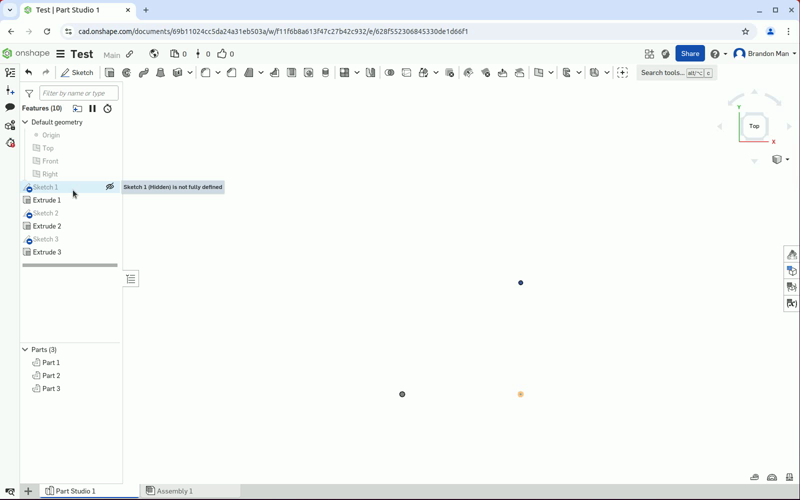
click(73, 189)
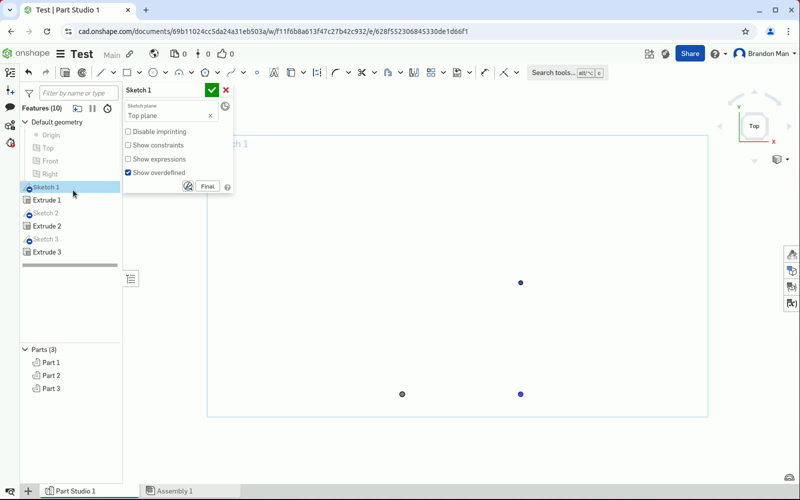
mouse_move(229, 92)
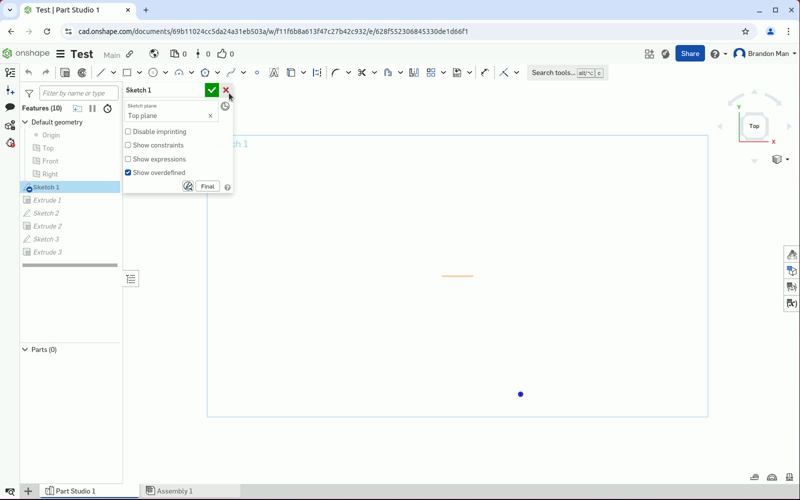
click(229, 92)
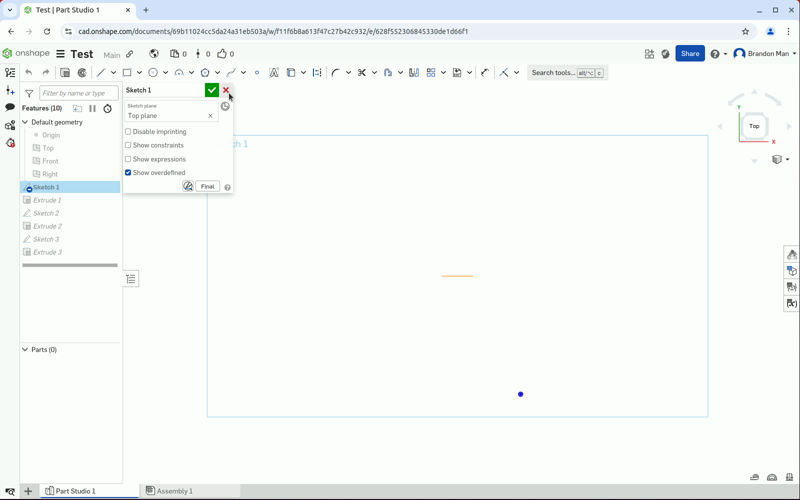
key(shift+s)
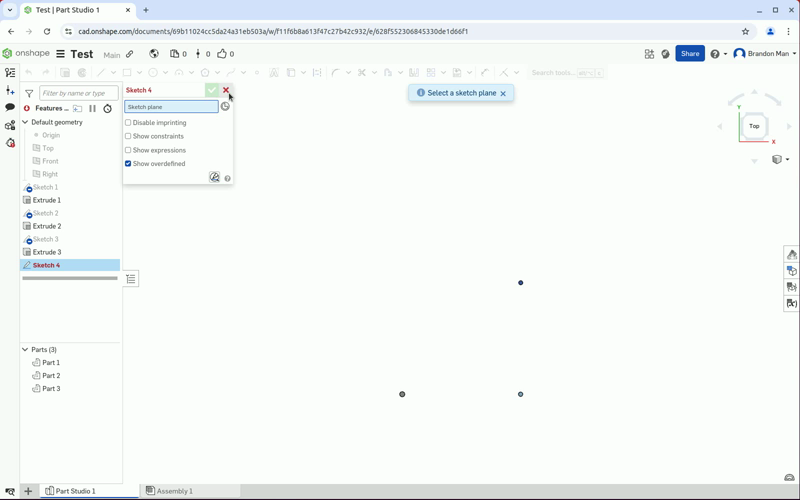
mouse_move(73, 150)
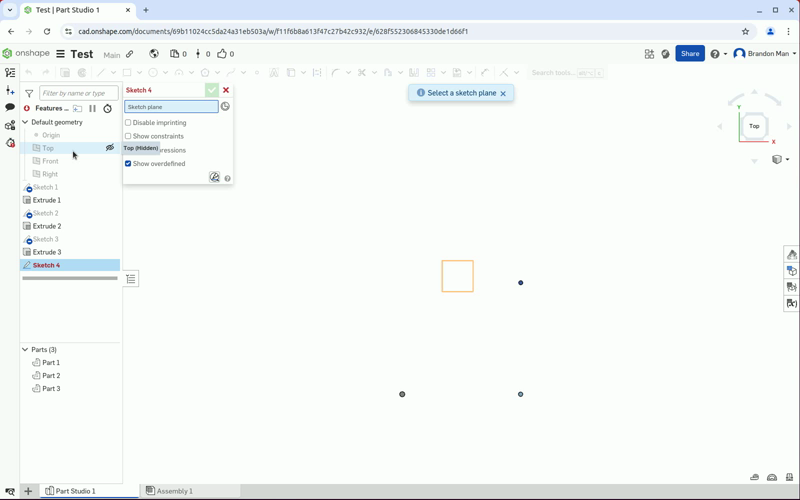
click(73, 150)
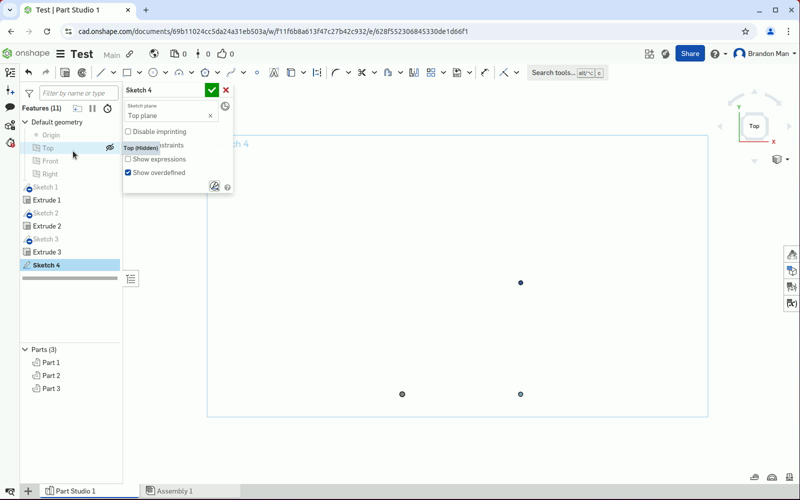
mouse_move(73, 352)
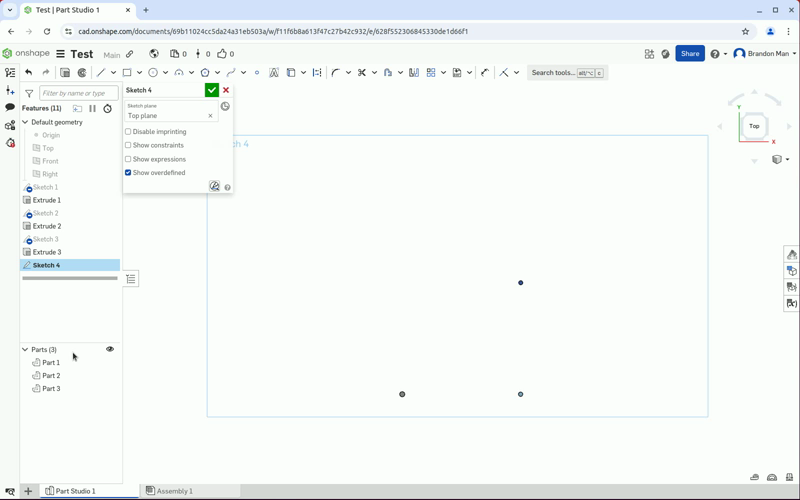
key(y)
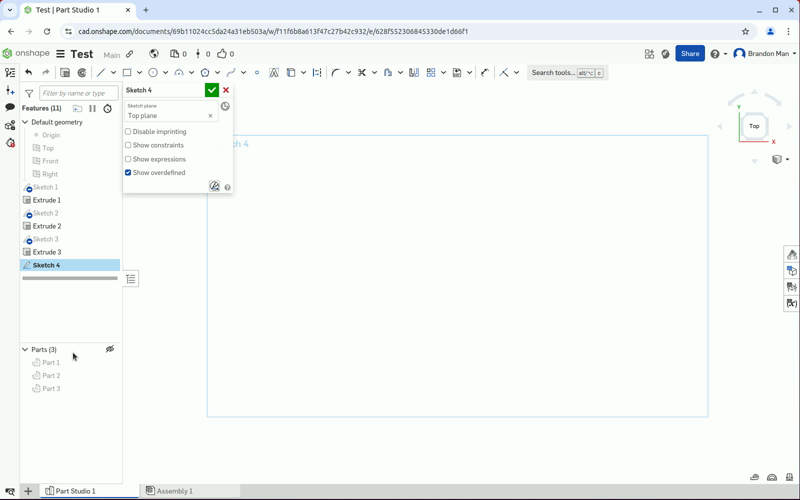
key(c)
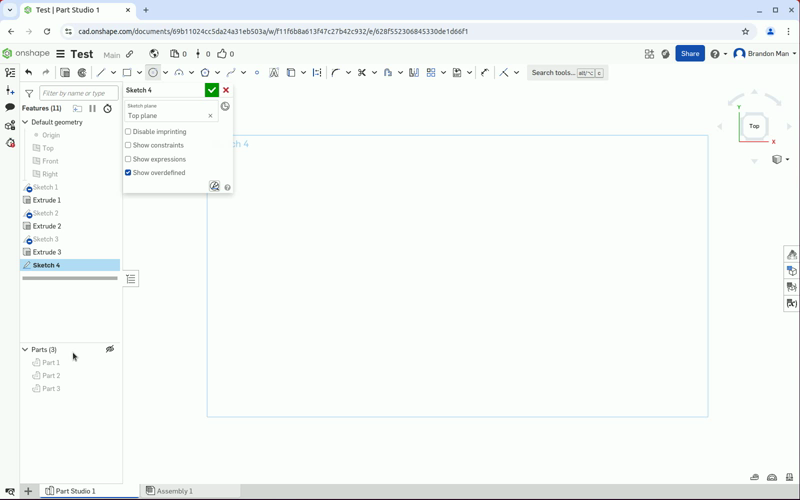
key_down(shift)
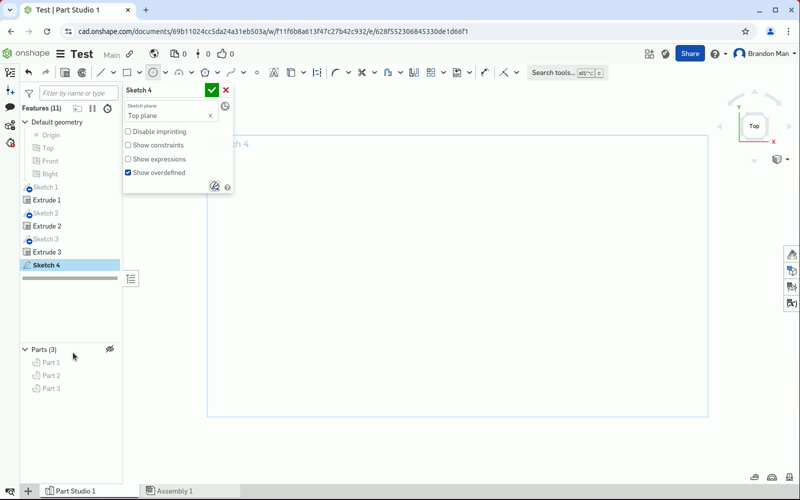
mouse_move(520, 171)
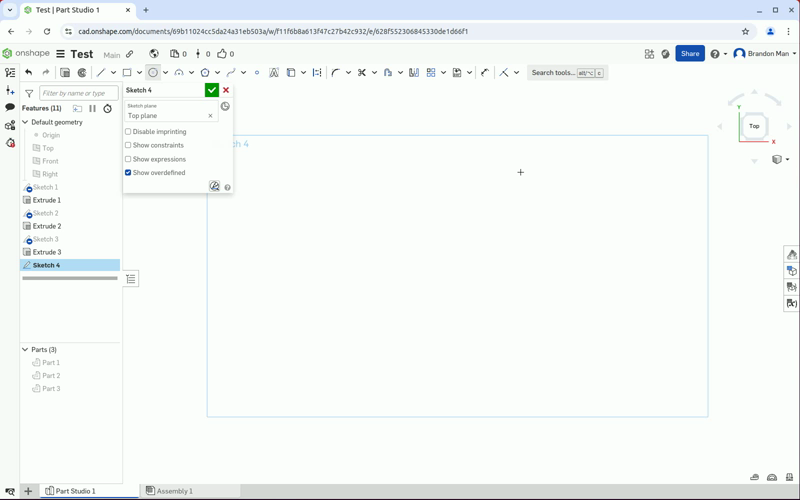
click(520, 171)
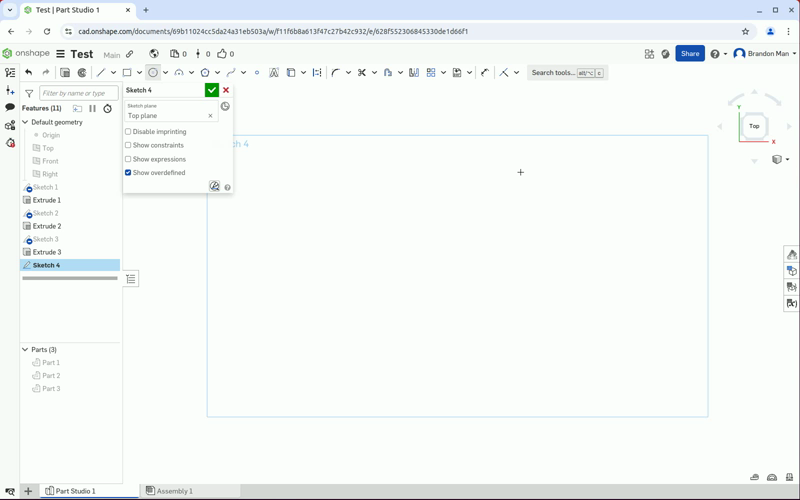
key_up(shift)
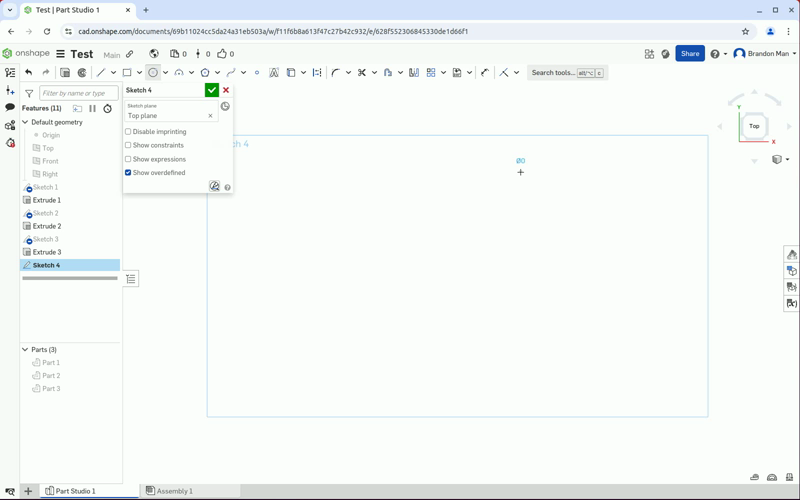
mouse_move(522, 171)
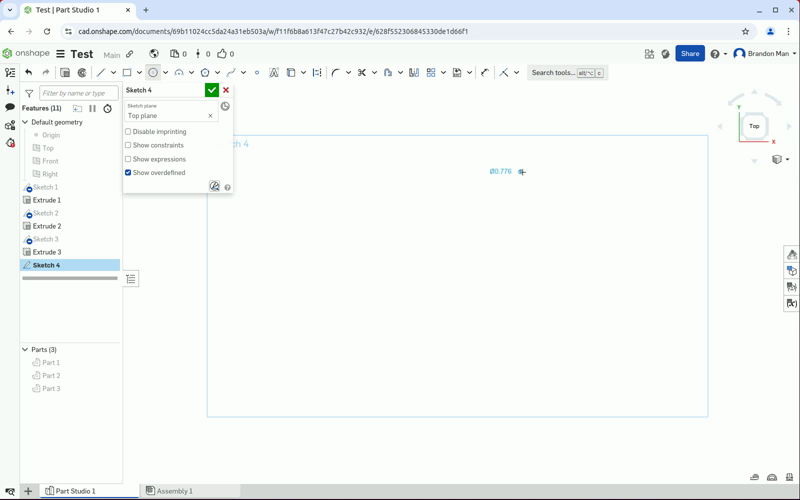
scroll(6)
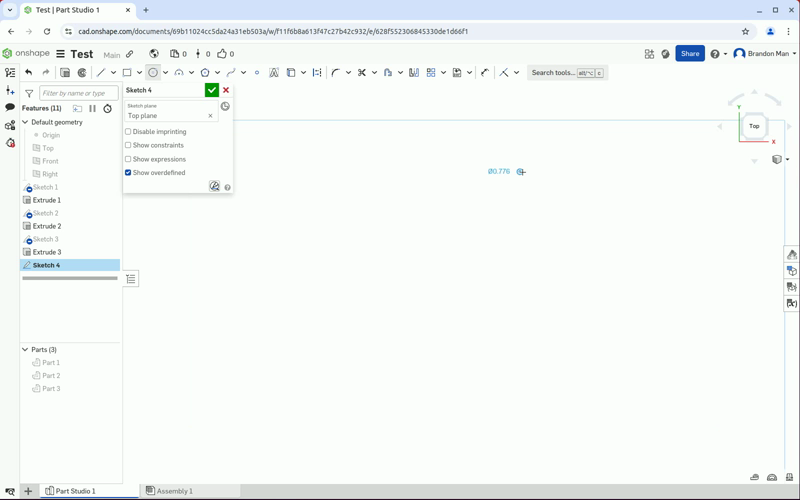
scroll(6)
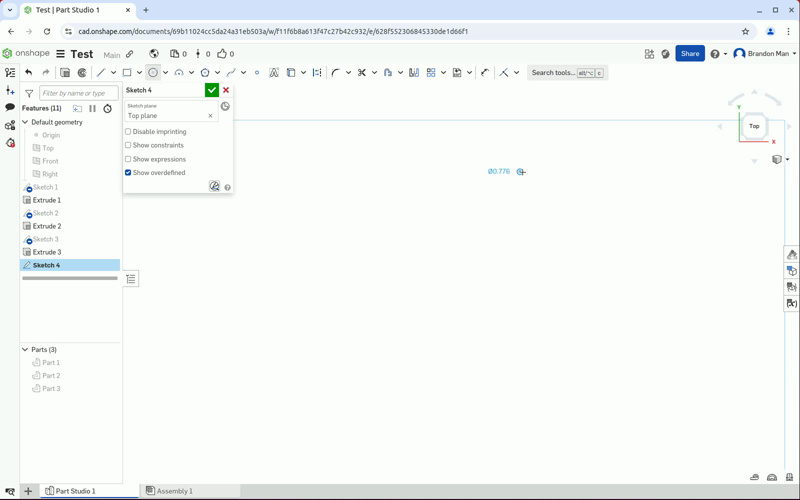
scroll(6)
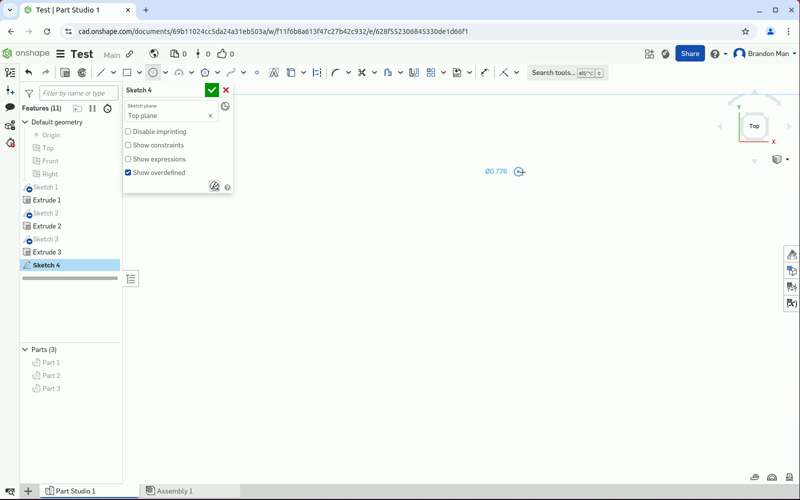
scroll(6)
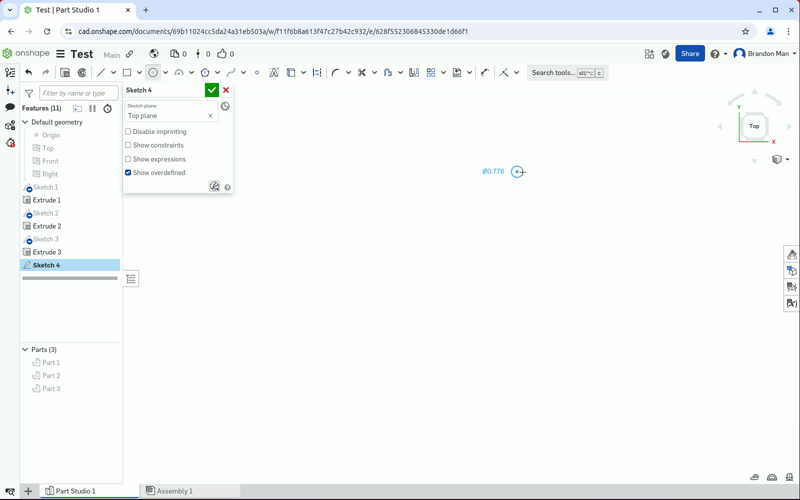
scroll(6)
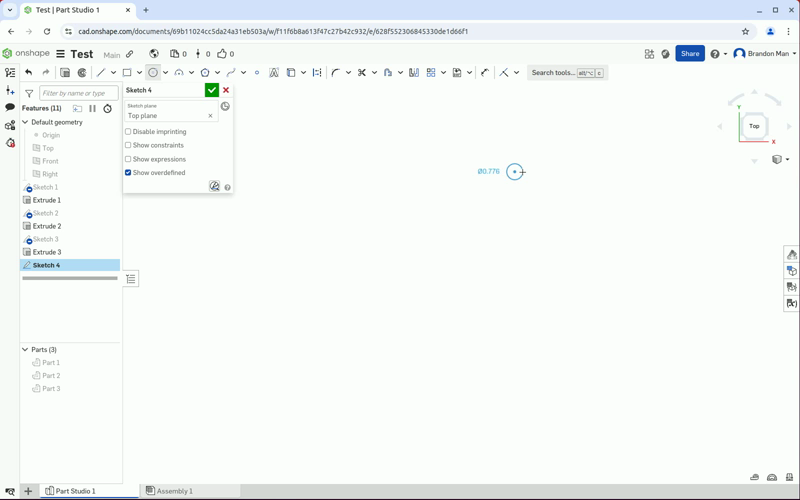
scroll(6)
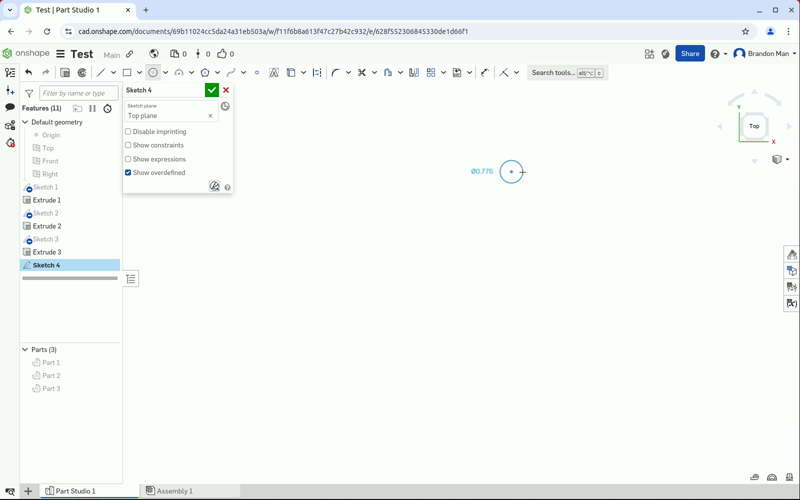
scroll(6)
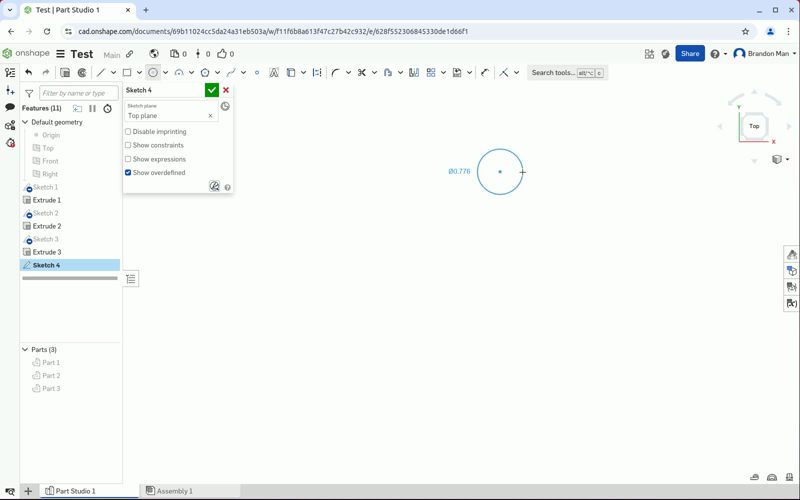
click(522, 171)
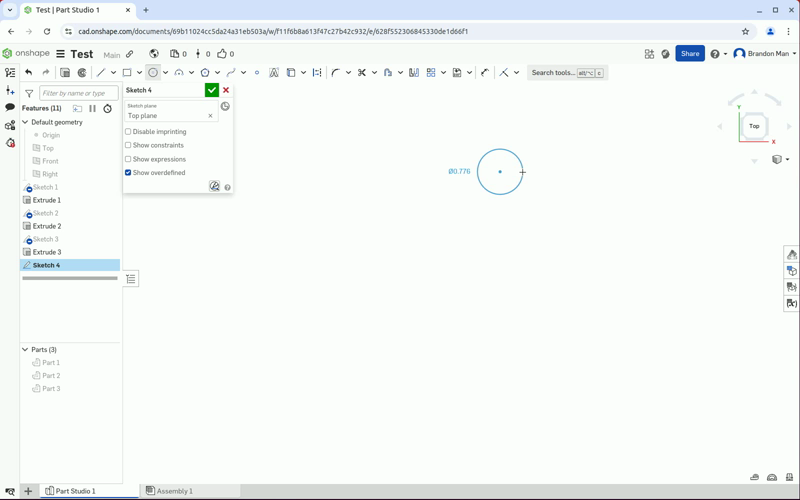
scroll(-6)
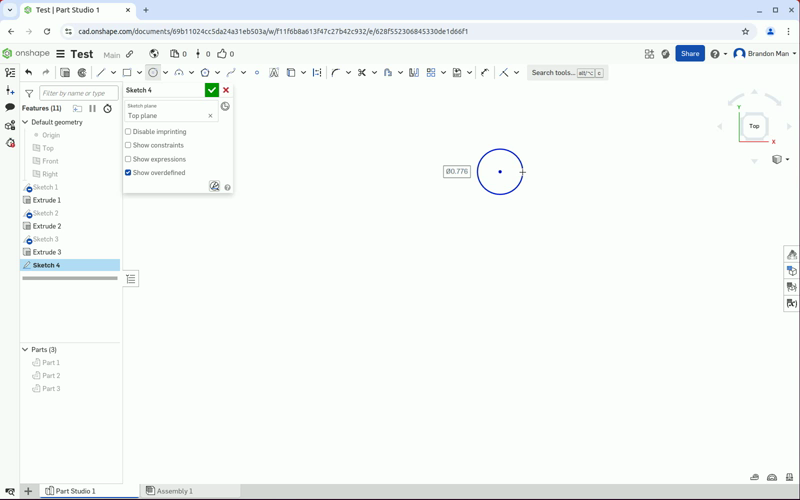
scroll(-6)
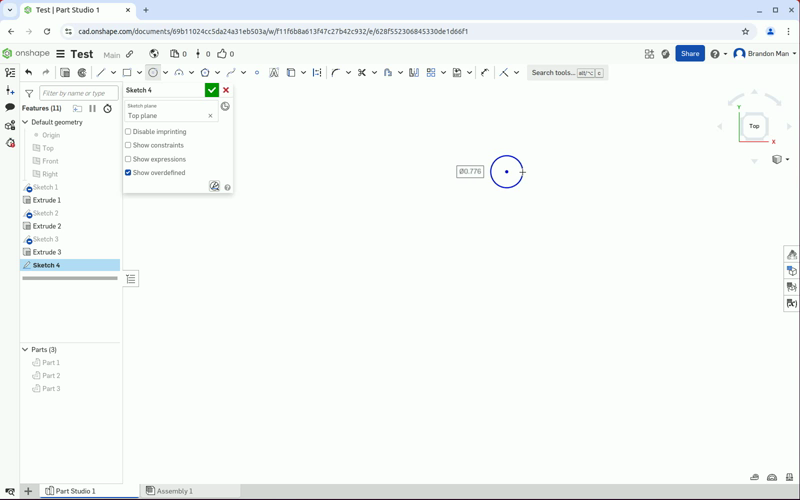
scroll(-6)
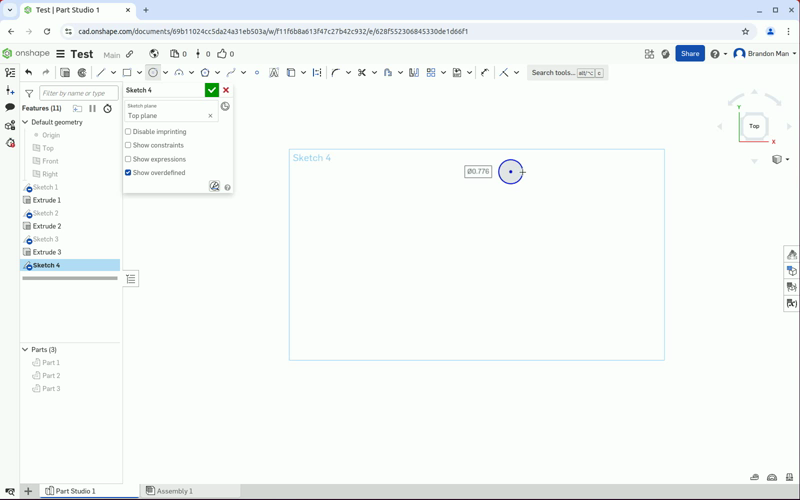
scroll(-6)
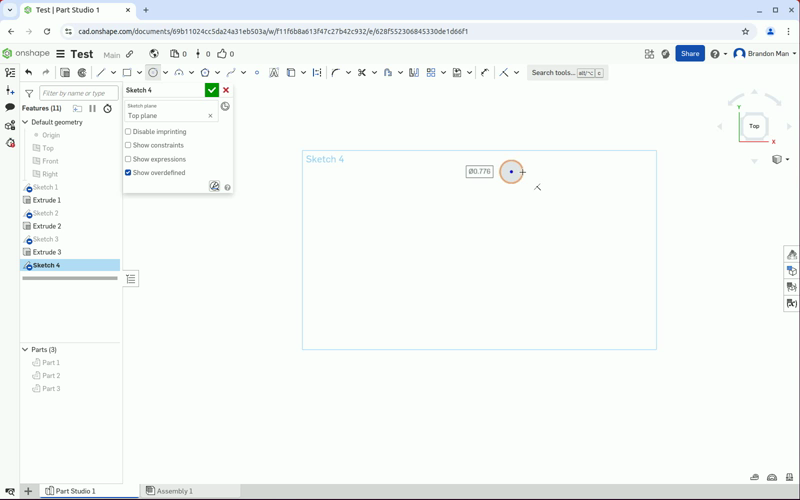
scroll(-6)
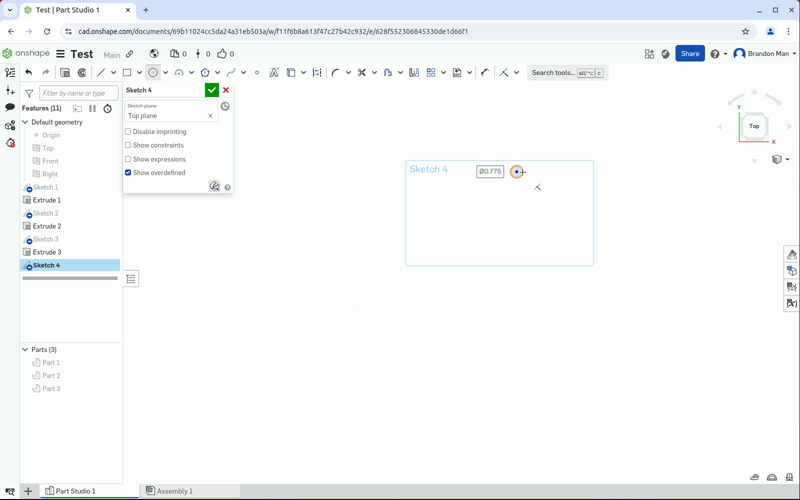
scroll(-6)
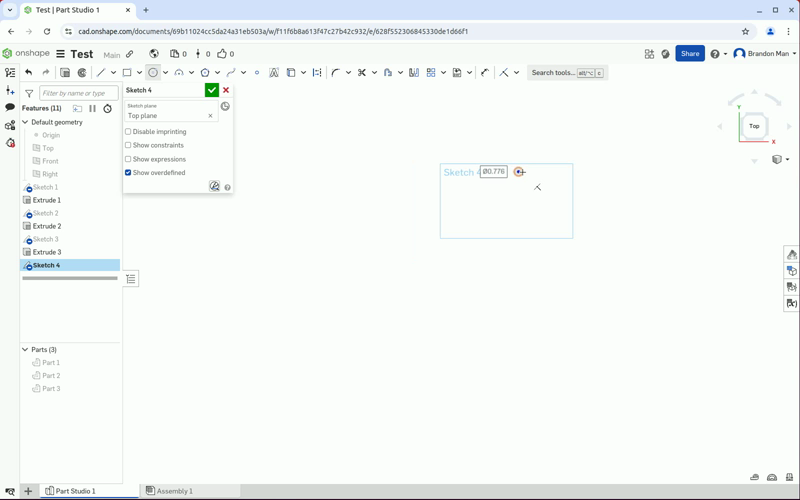
scroll(-6)
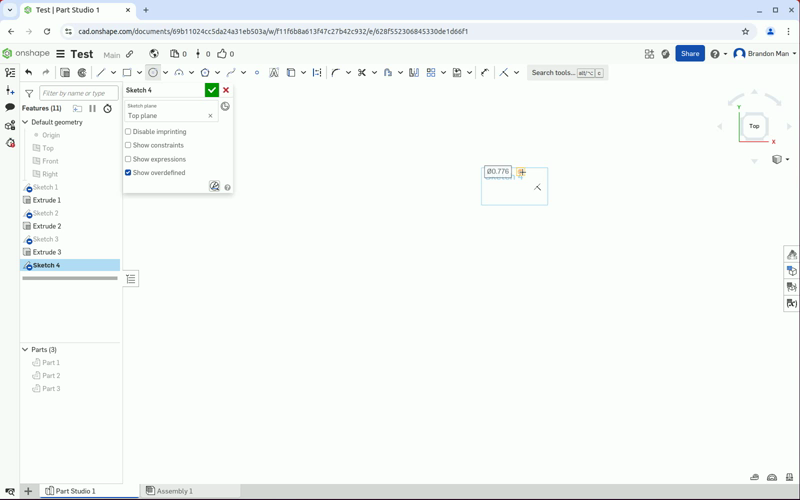
key(esc)
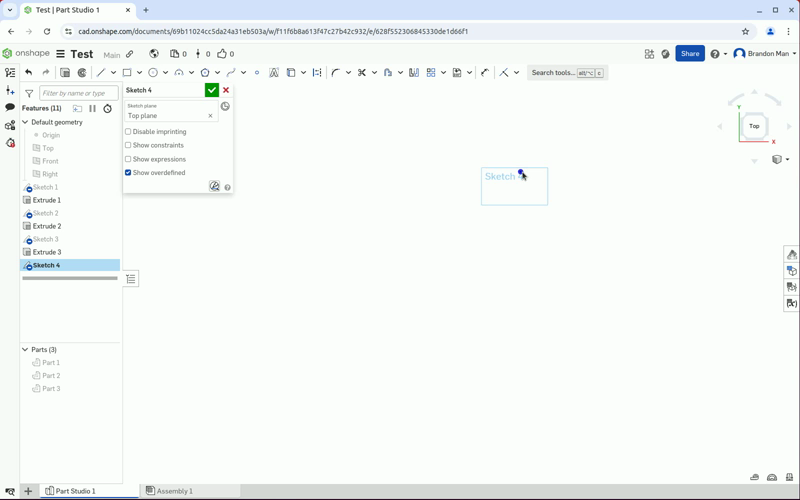
mouse_move(520, 170)
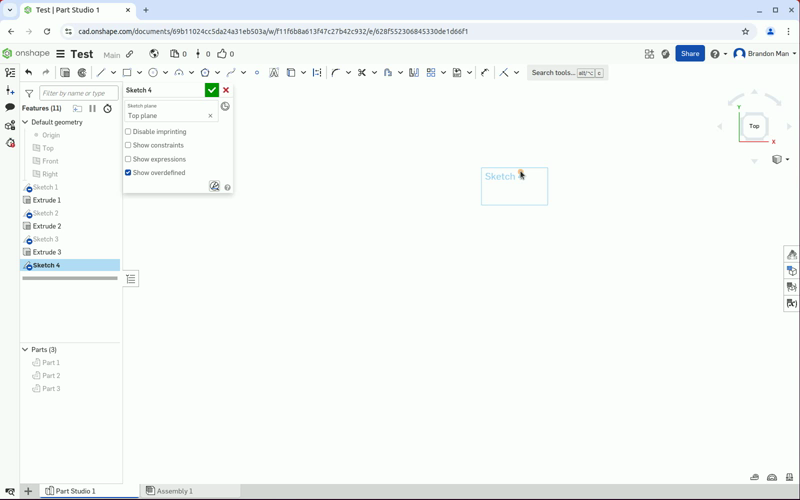
scroll(6)
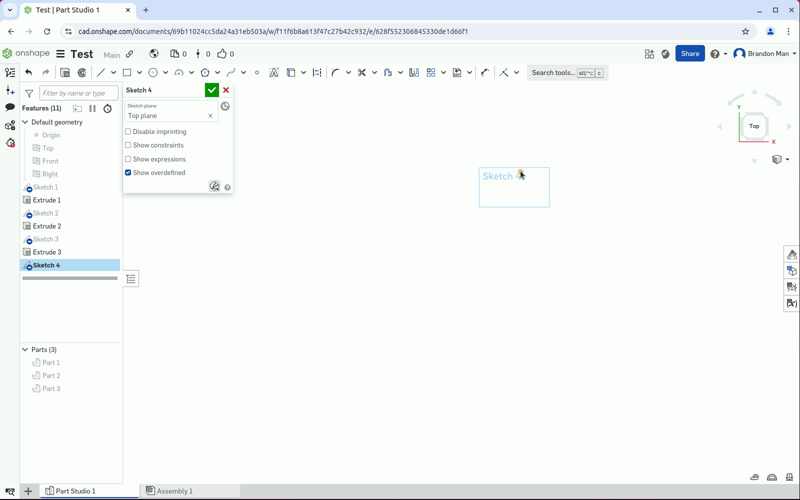
scroll(6)
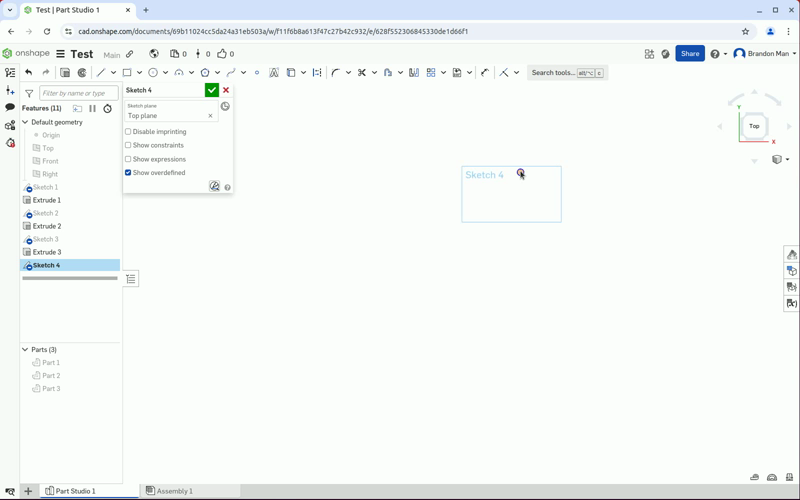
scroll(6)
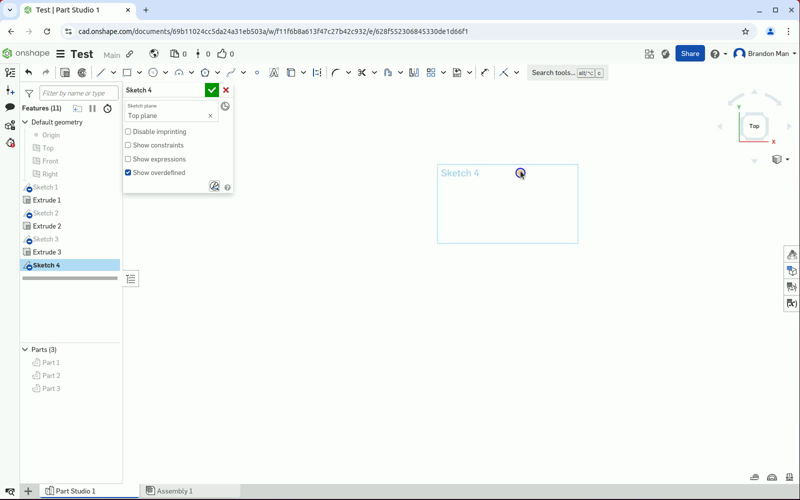
scroll(6)
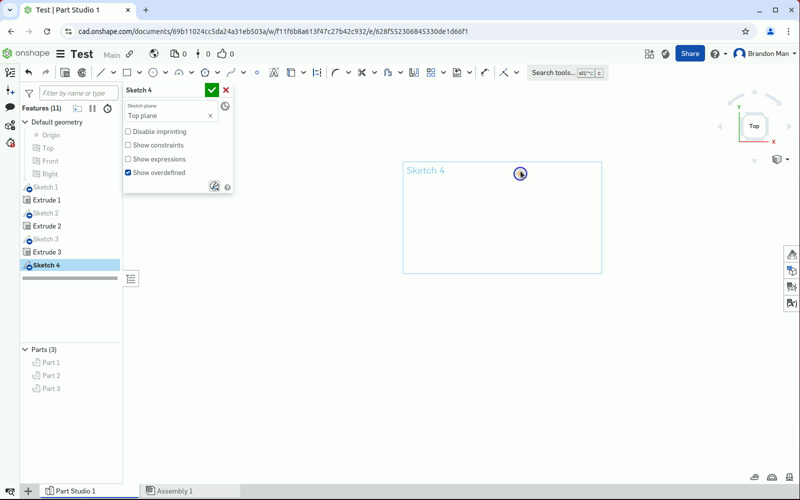
scroll(6)
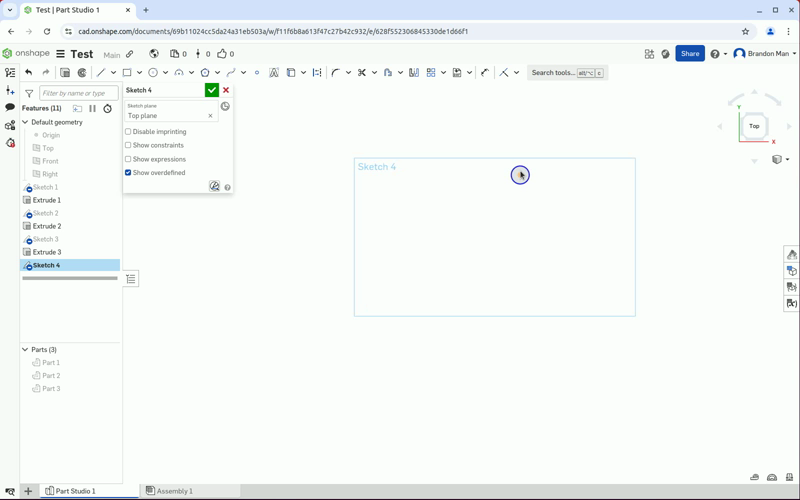
scroll(6)
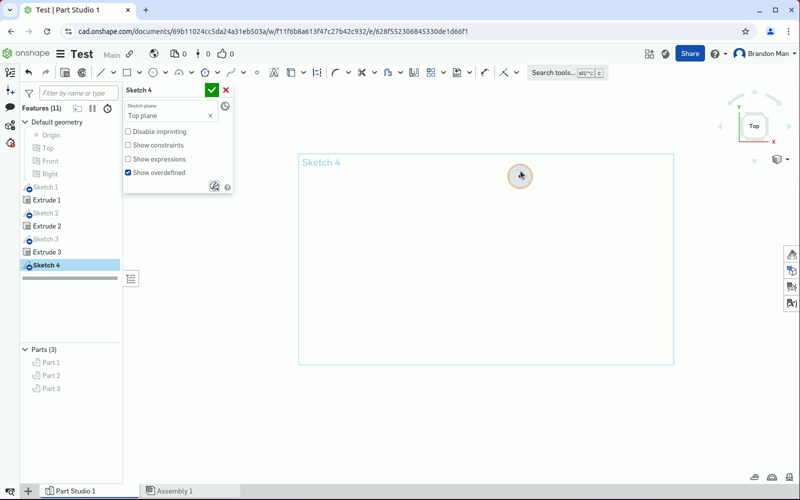
scroll(6)
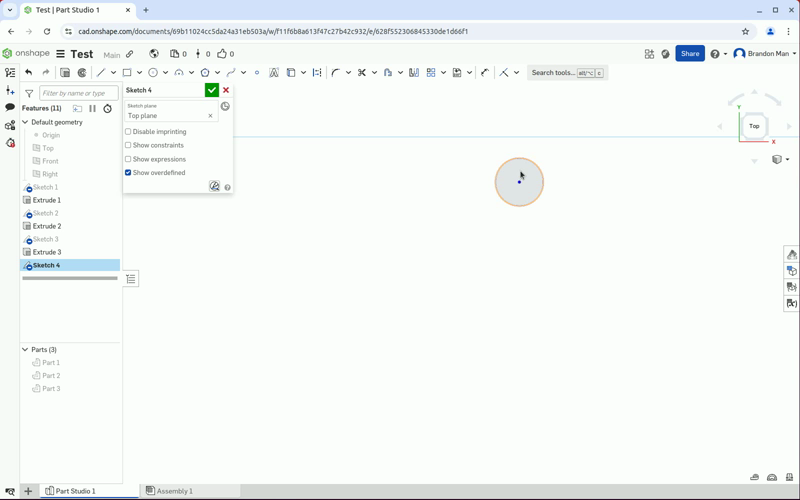
click(520, 170)
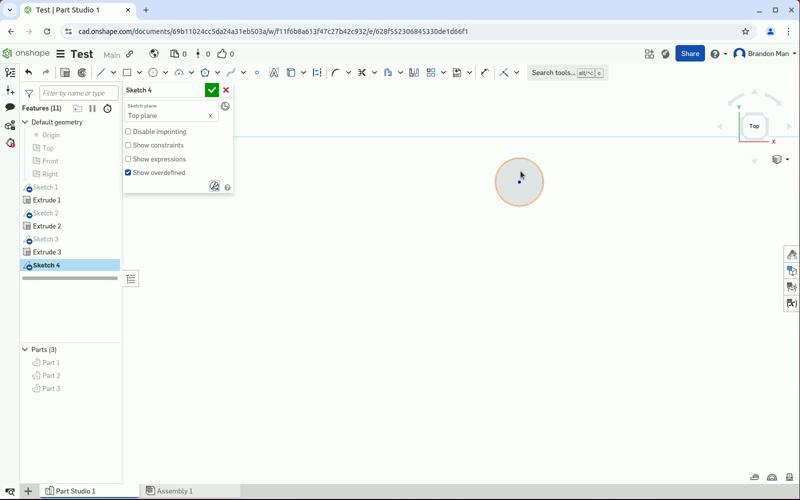
scroll(-6)
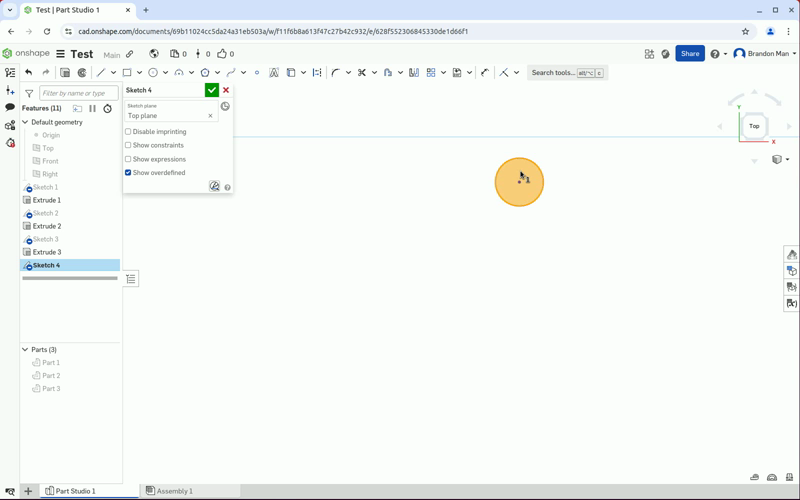
scroll(-6)
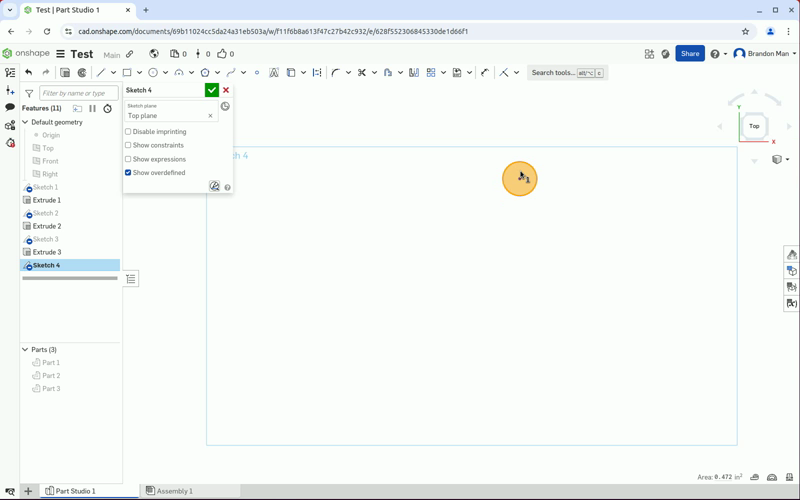
scroll(-6)
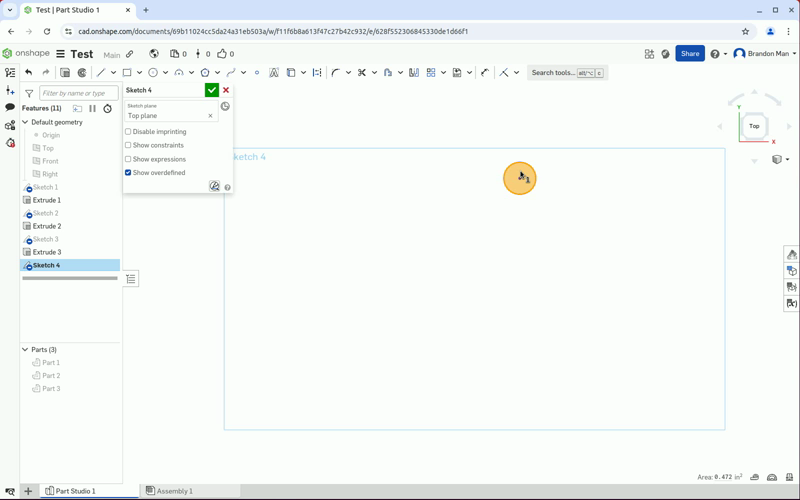
scroll(-6)
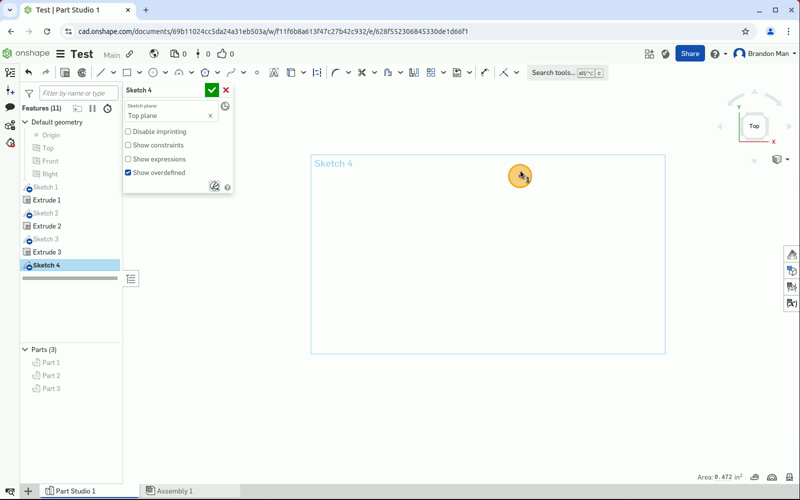
scroll(-6)
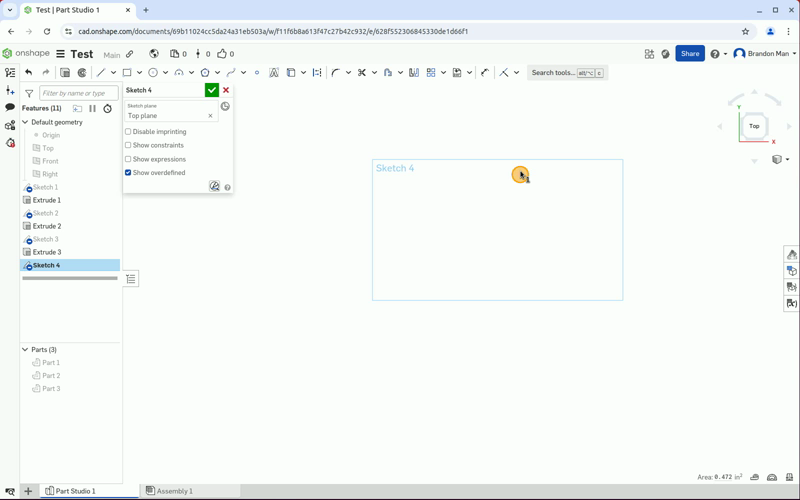
scroll(-6)
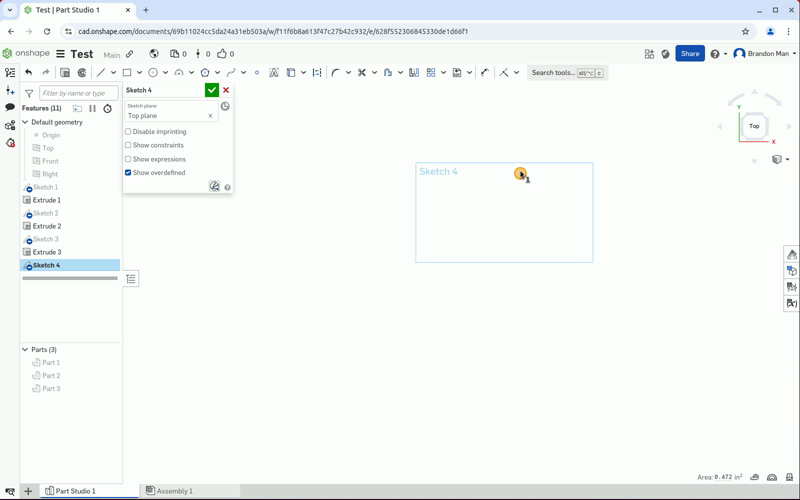
scroll(-6)
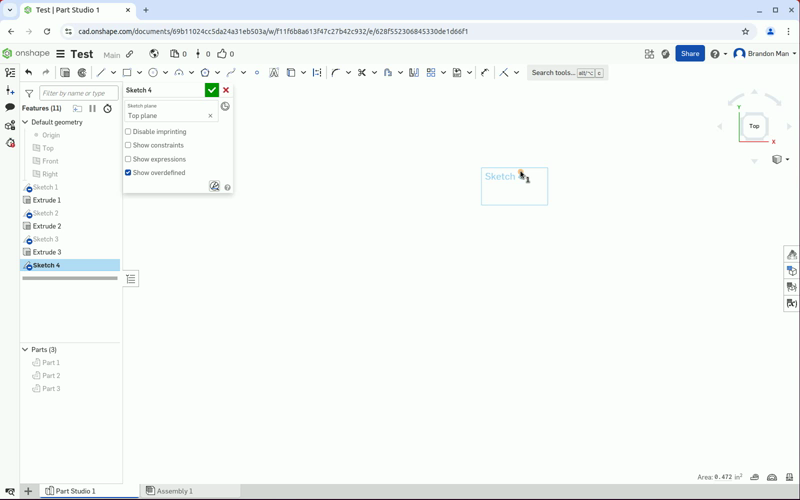
mouse_move(73, 352)
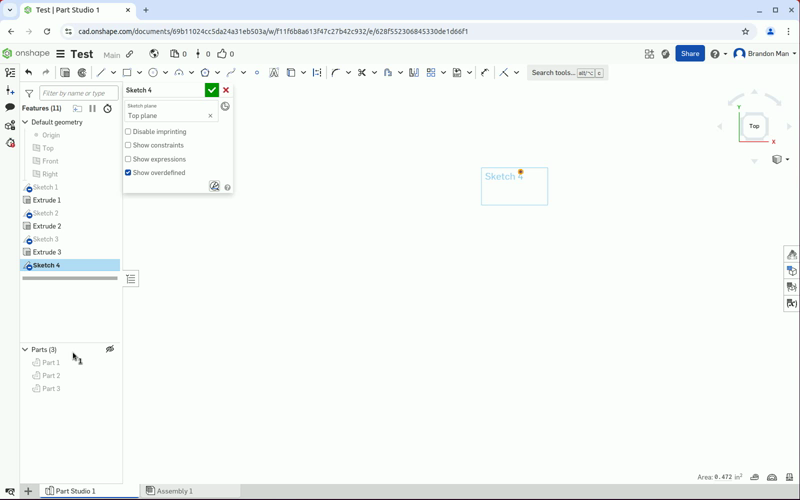
key(shift+y)
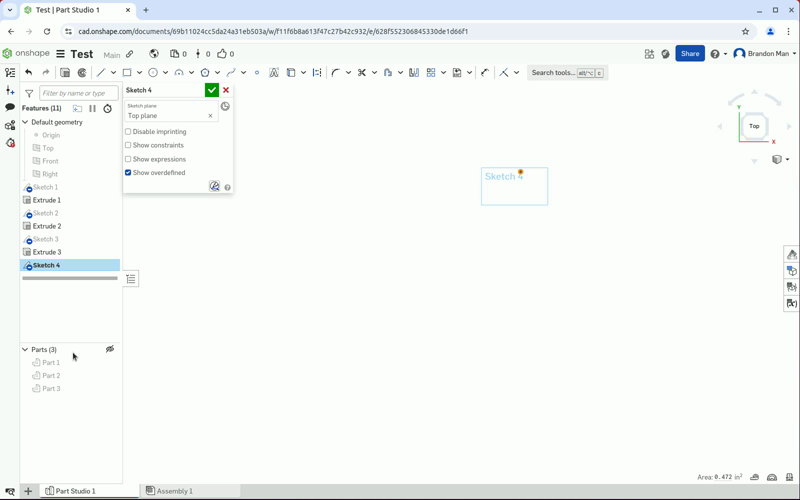
key(shift+e)
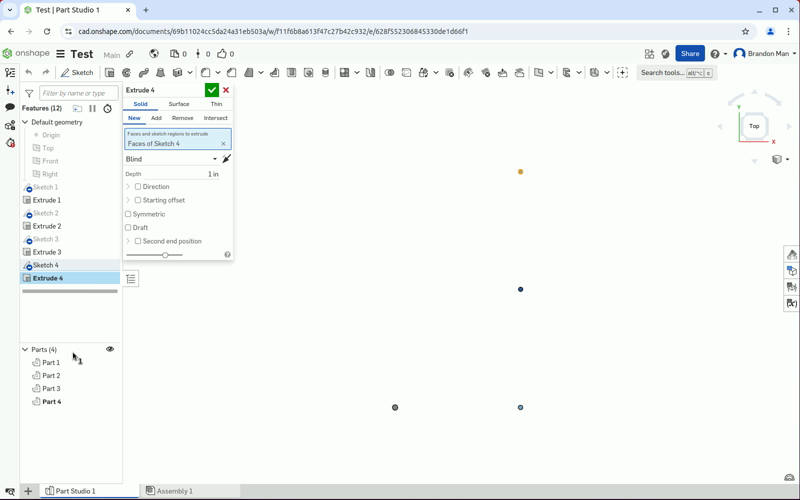
mouse_move(143, 106)
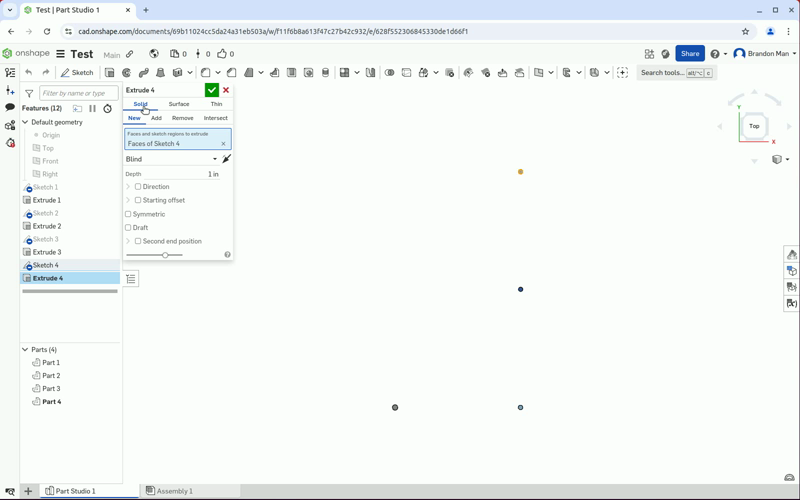
click(143, 106)
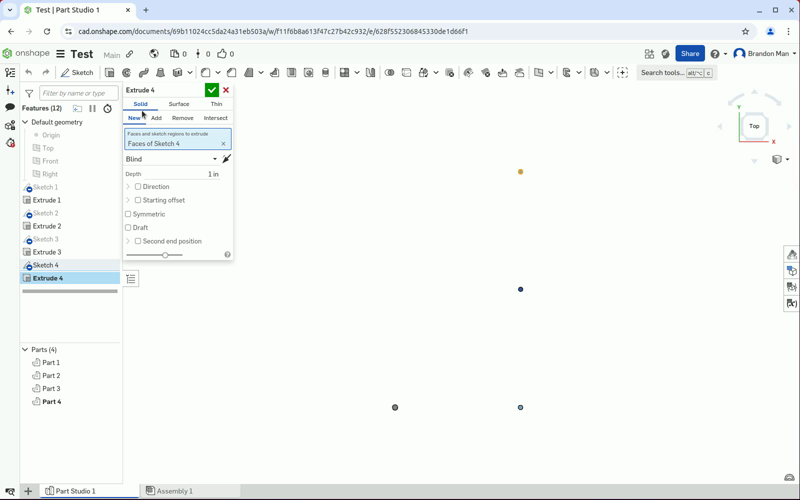
mouse_move(137, 120)
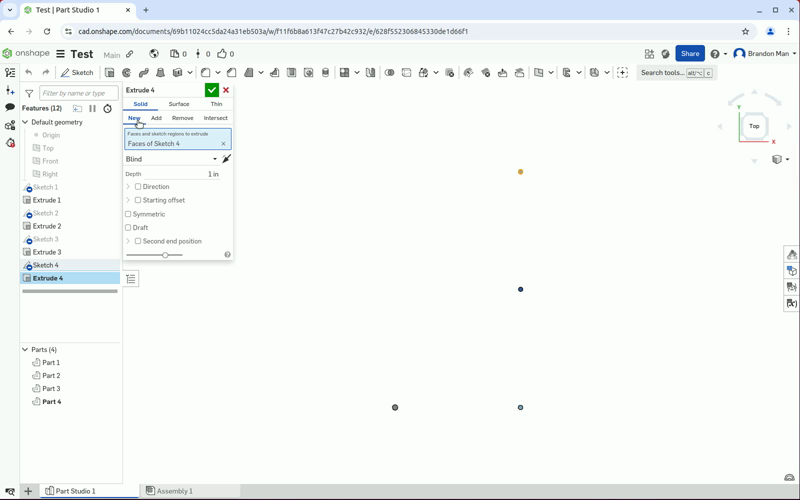
click(137, 120)
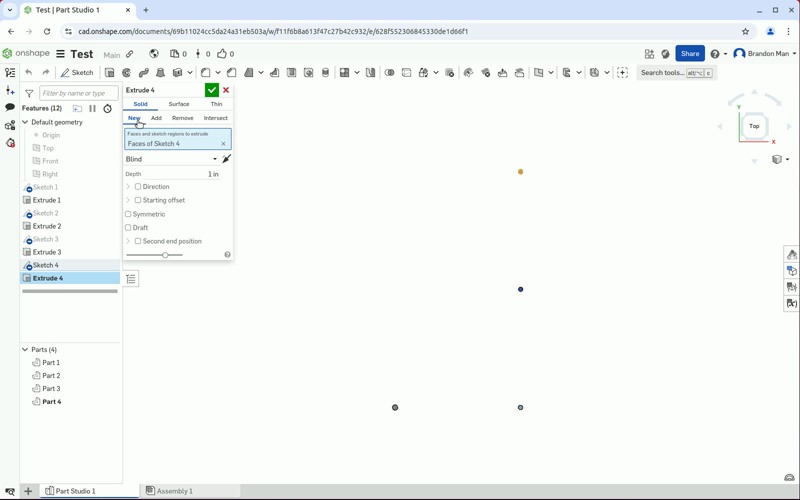
key(tab, 4)
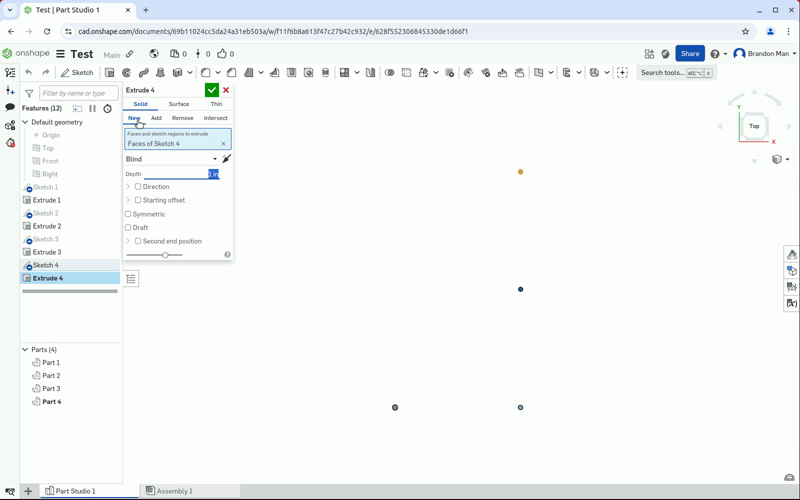
text(16.85)
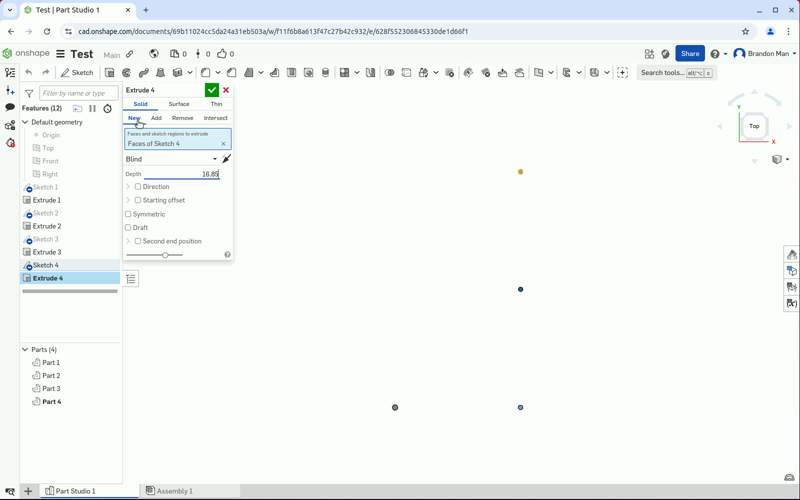
key(enter)
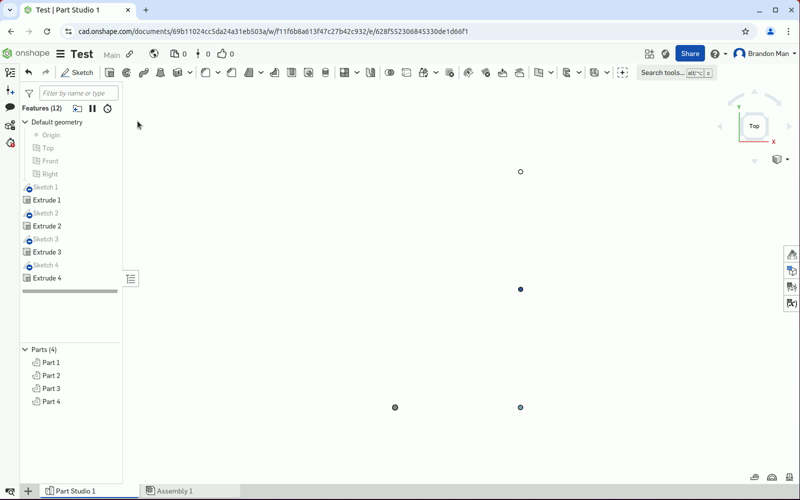
key(shift+h)
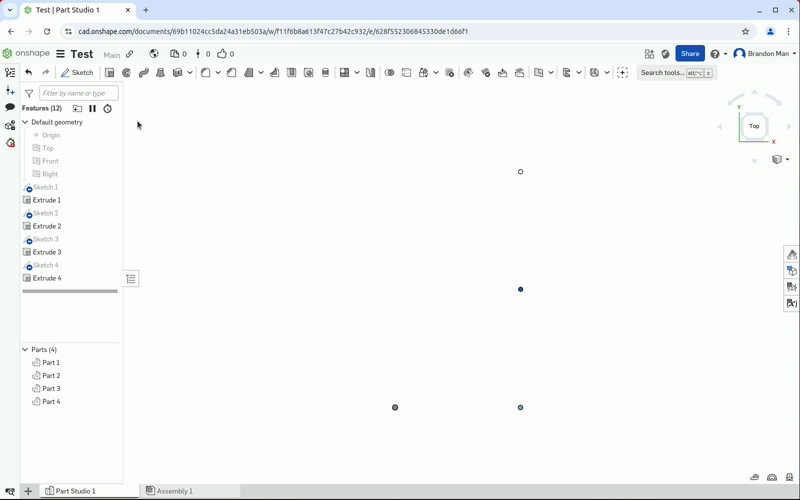
key(shift+h)
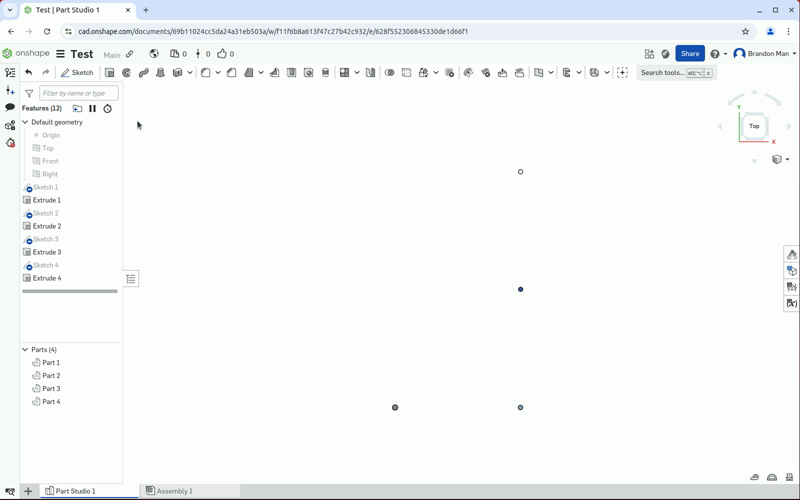
mouse_move(73, 189)
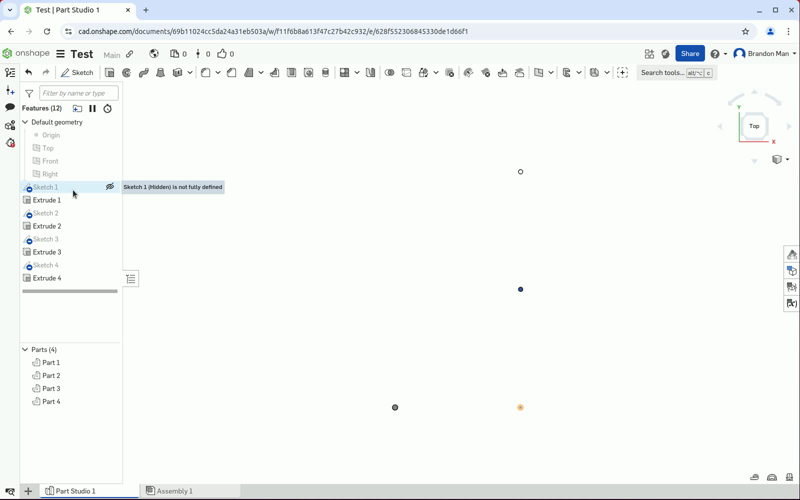
click(73, 189)
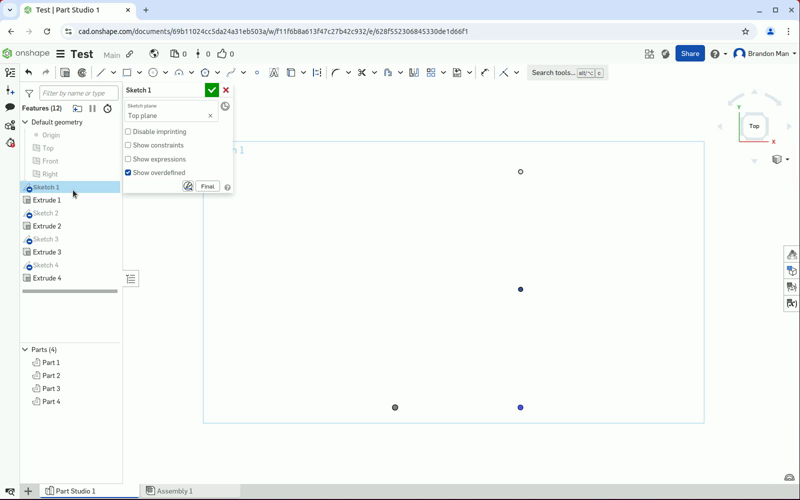
mouse_move(229, 92)
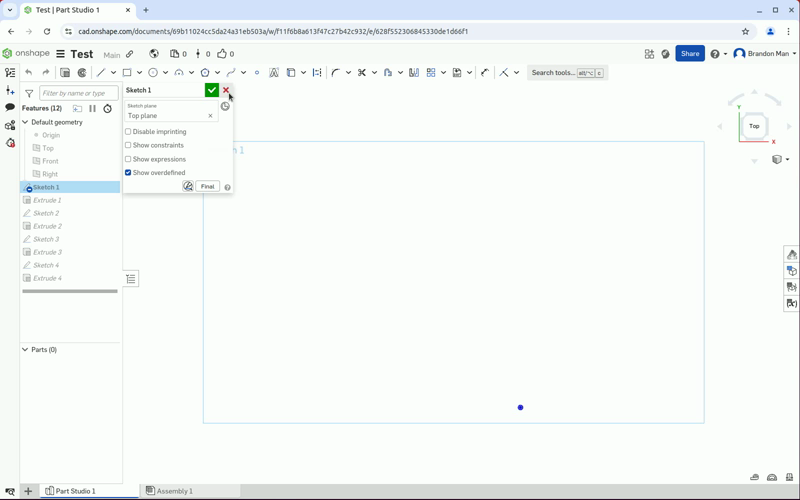
click(229, 92)
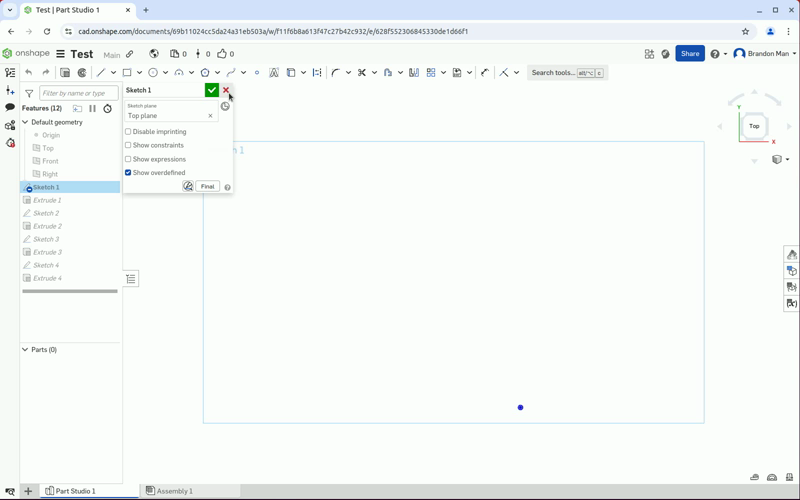
key(shift+s)
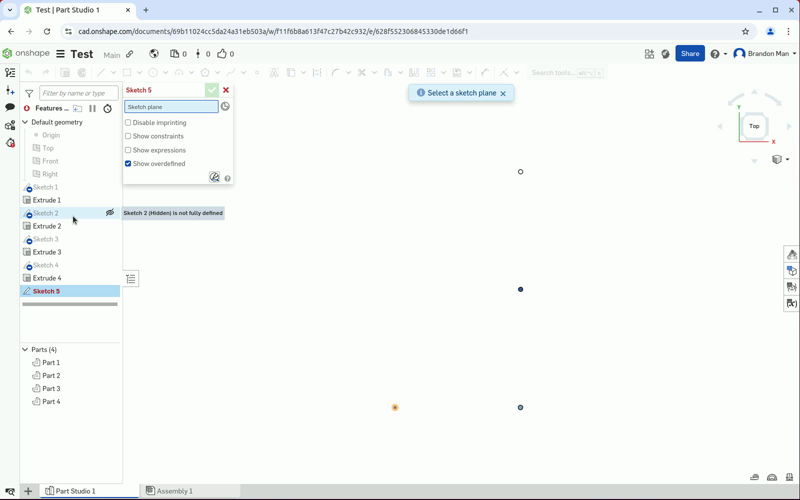
scroll(3)
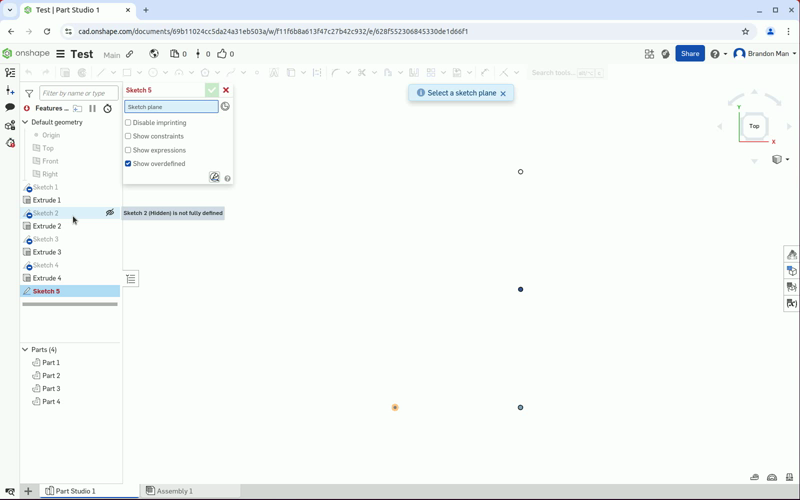
mouse_move(73, 150)
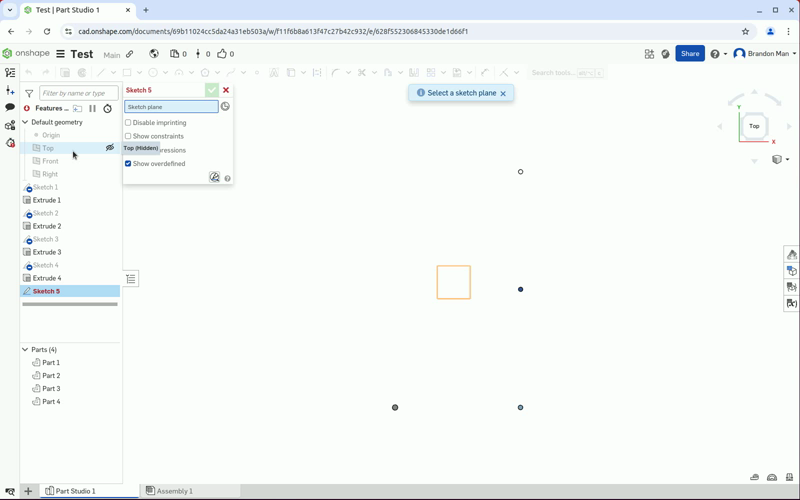
click(73, 150)
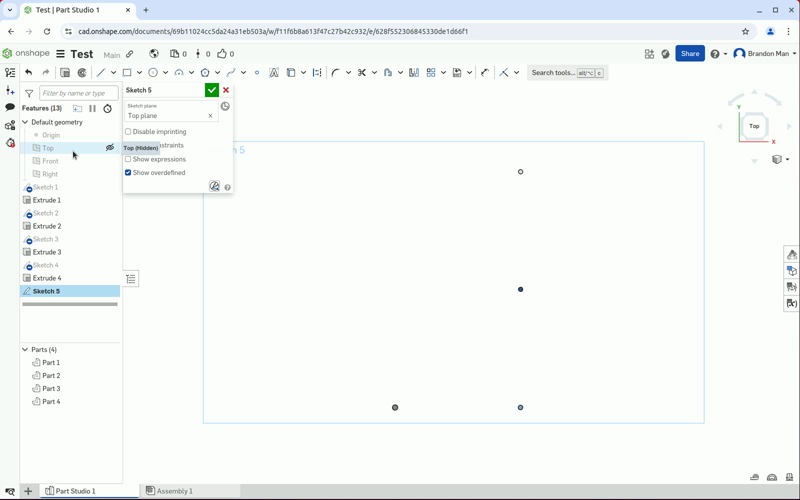
mouse_move(73, 352)
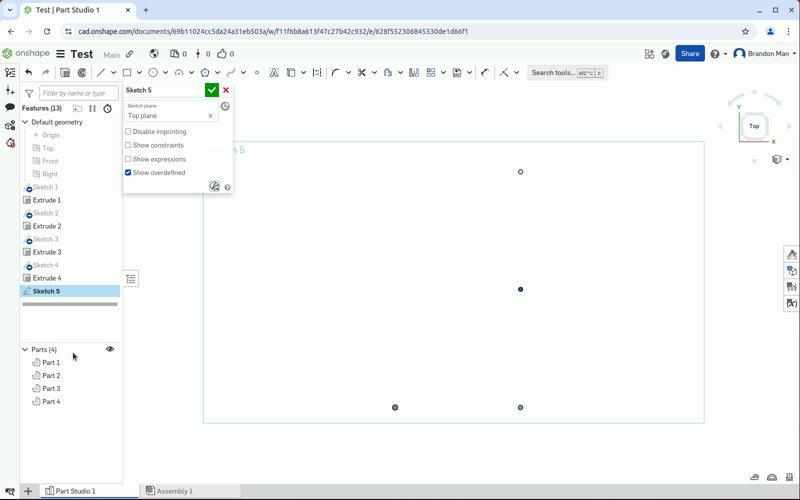
key(y)
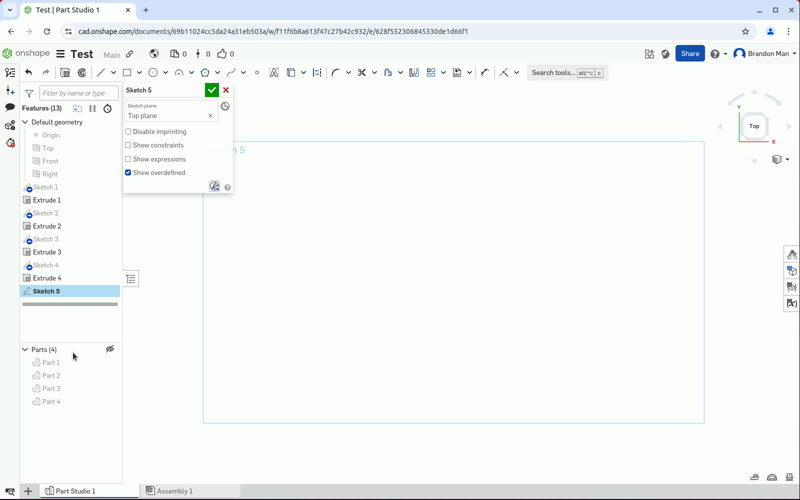
key(c)
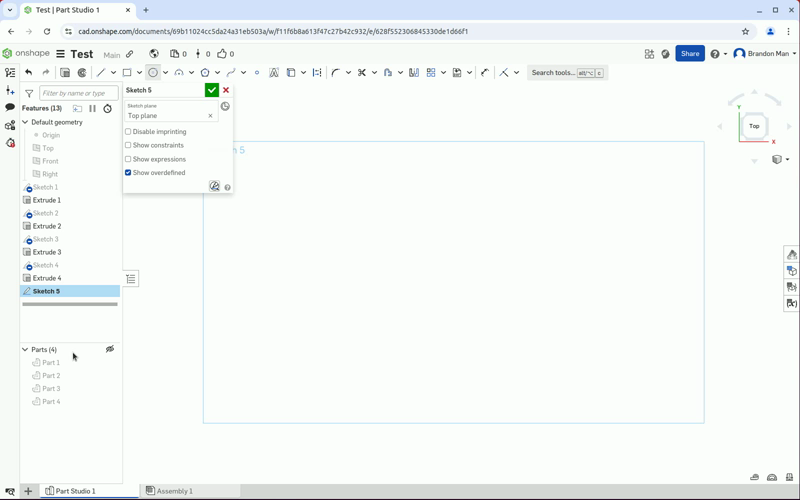
key_down(shift)
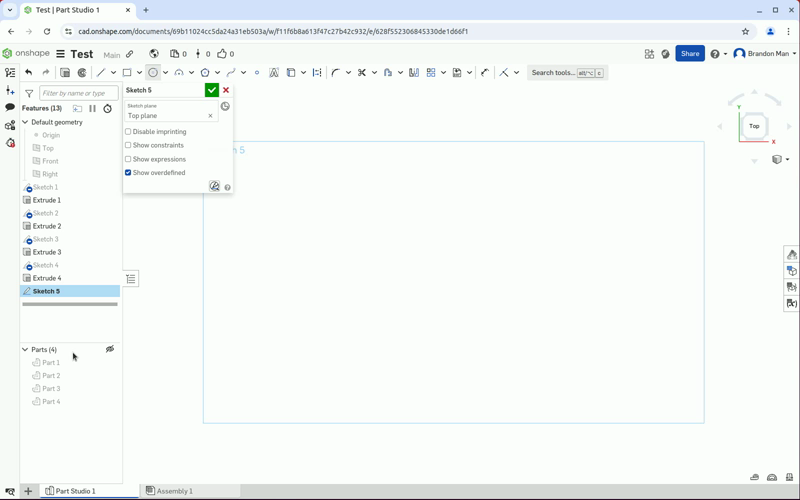
mouse_move(402, 282)
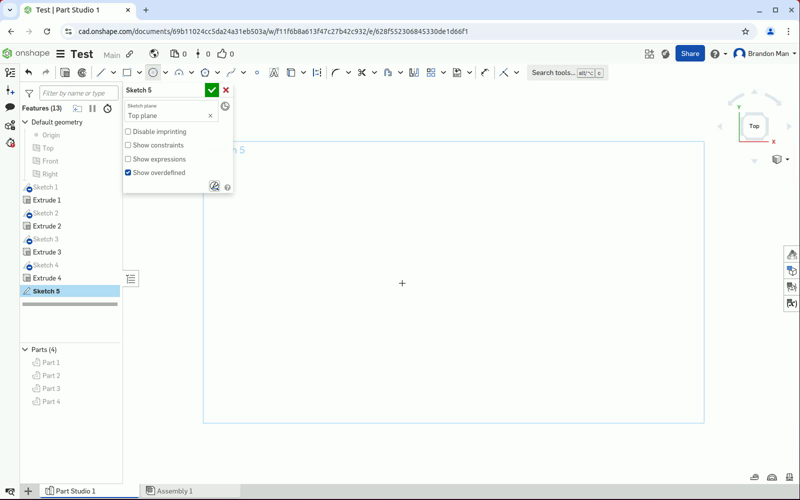
click(402, 282)
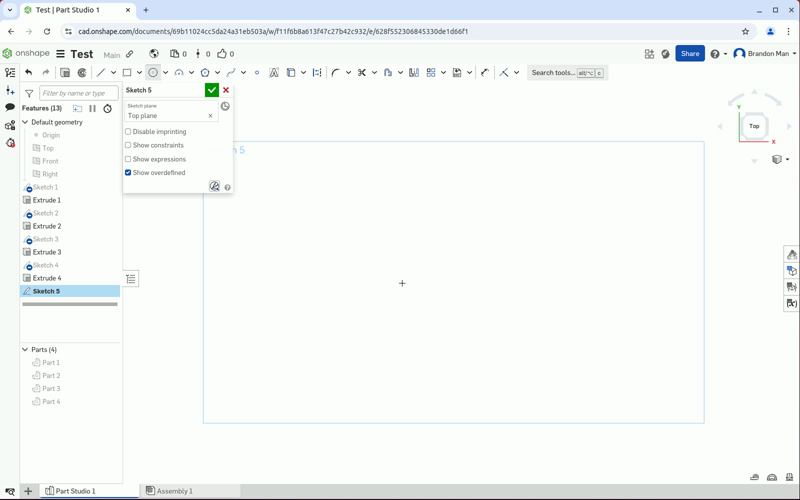
key_up(shift)
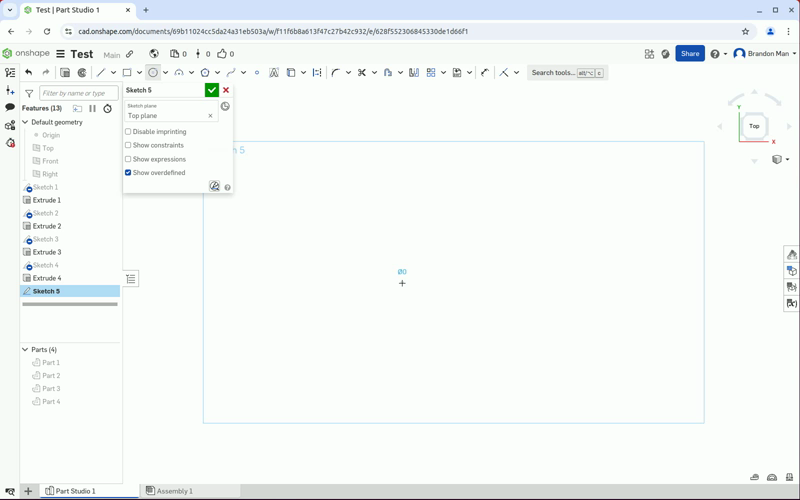
mouse_move(404, 282)
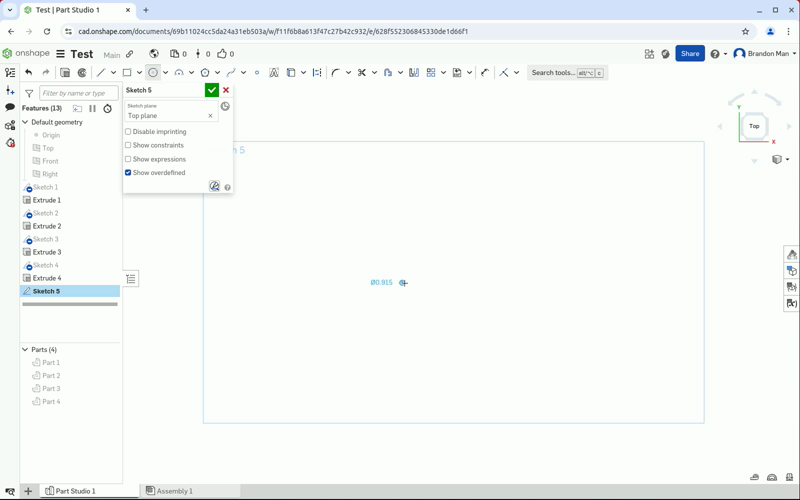
scroll(6)
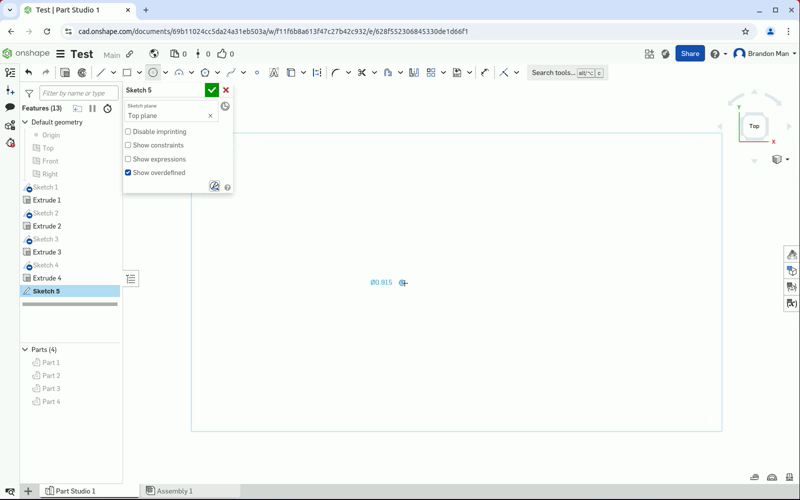
scroll(6)
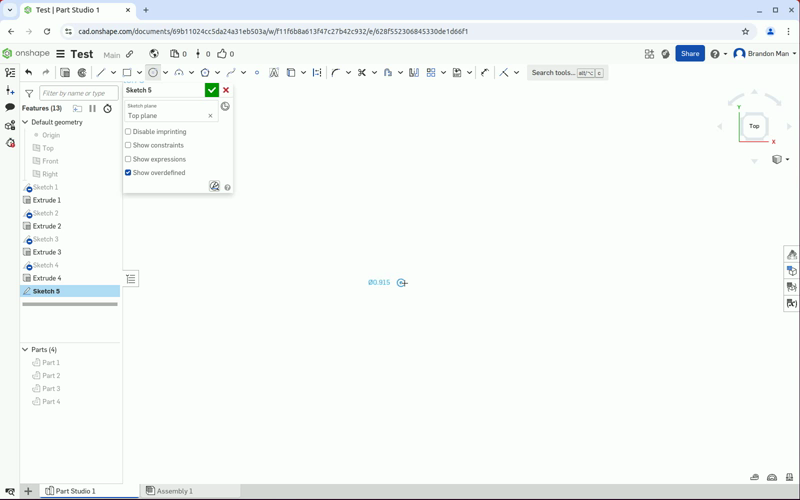
scroll(6)
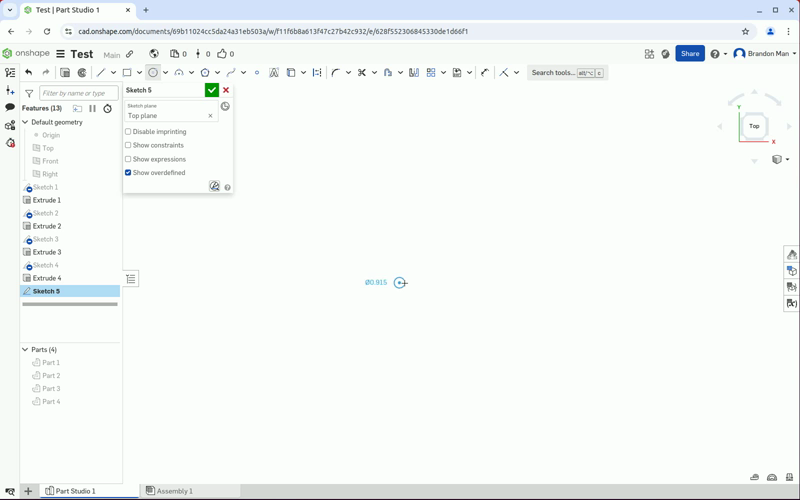
scroll(6)
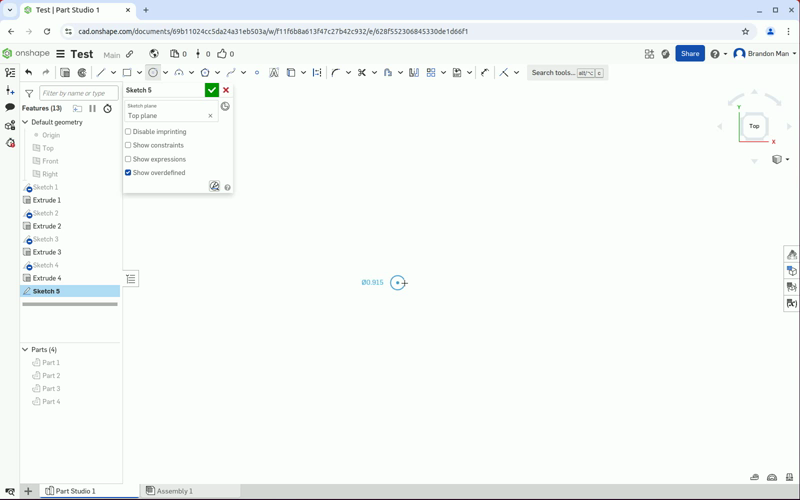
scroll(6)
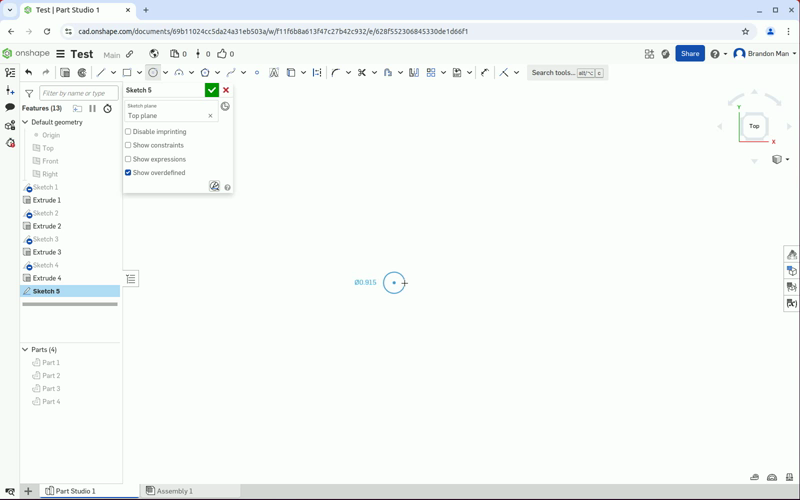
scroll(6)
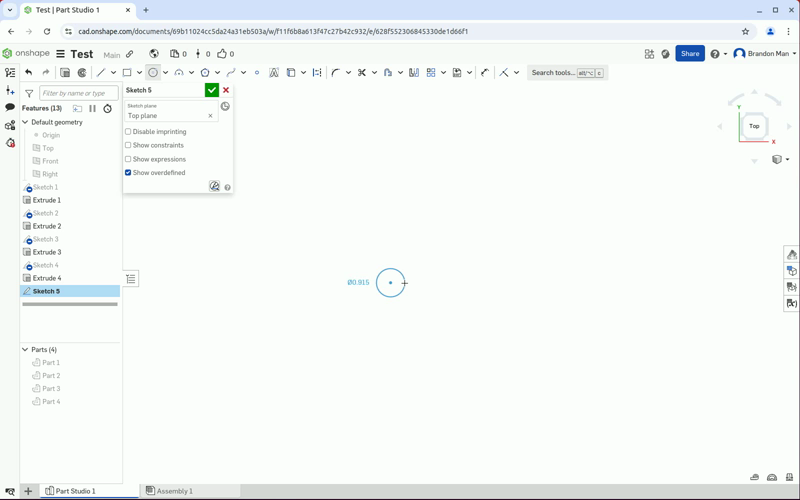
scroll(6)
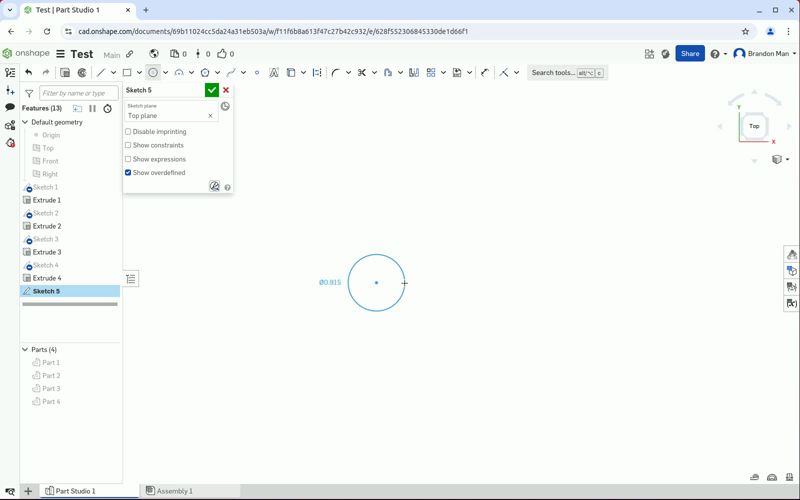
click(404, 282)
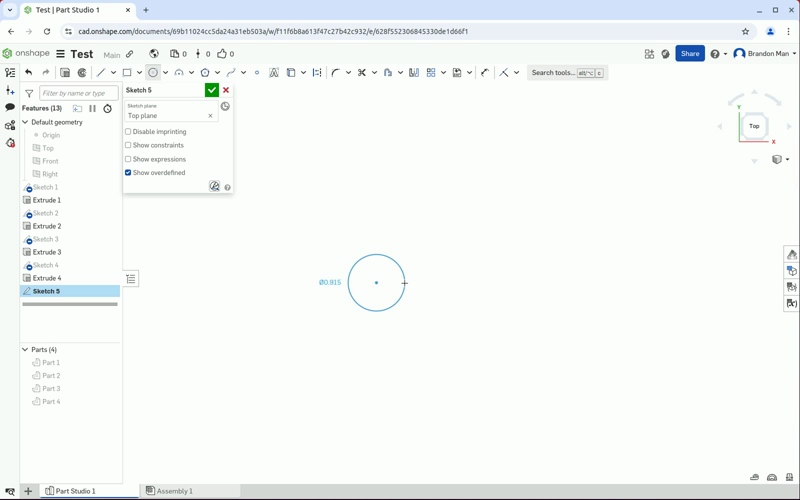
scroll(-6)
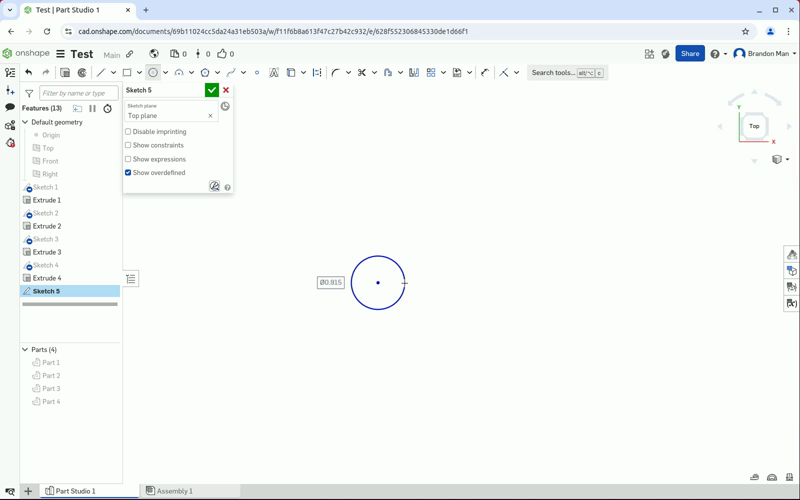
scroll(-6)
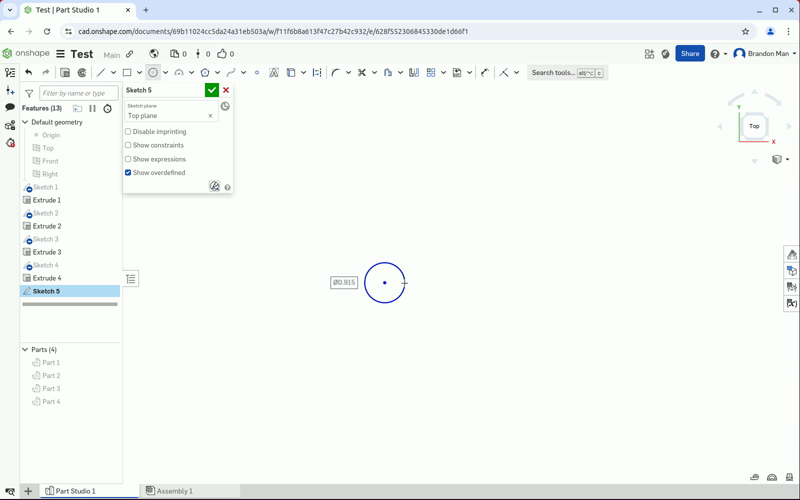
scroll(-6)
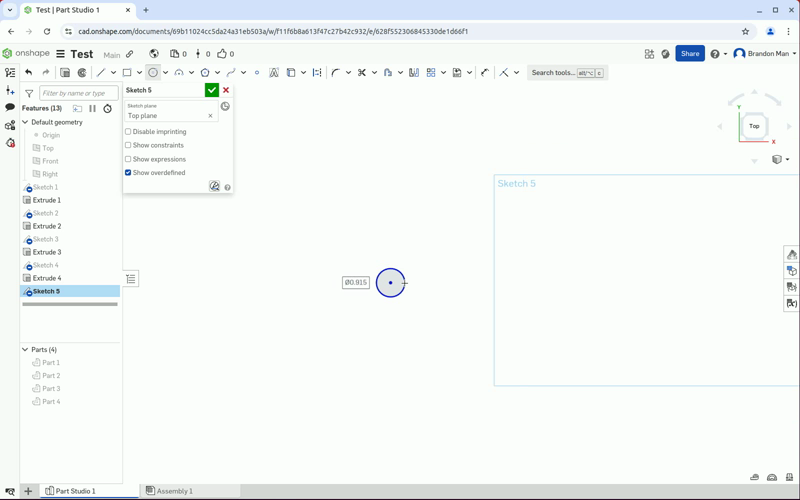
scroll(-6)
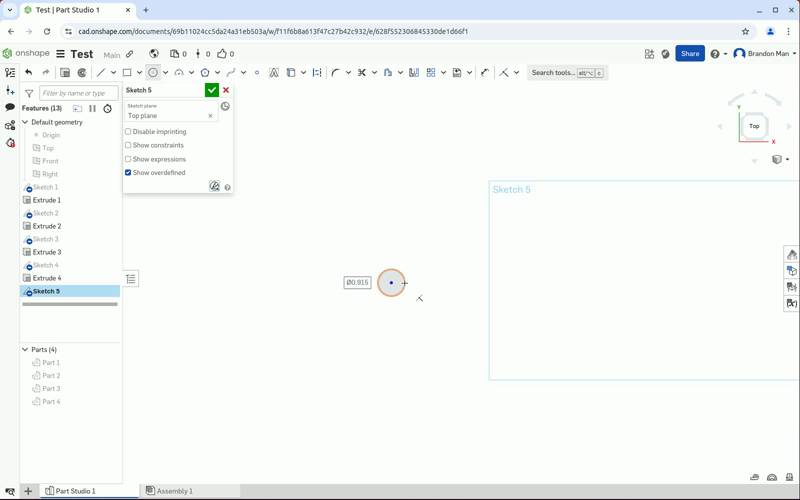
scroll(-6)
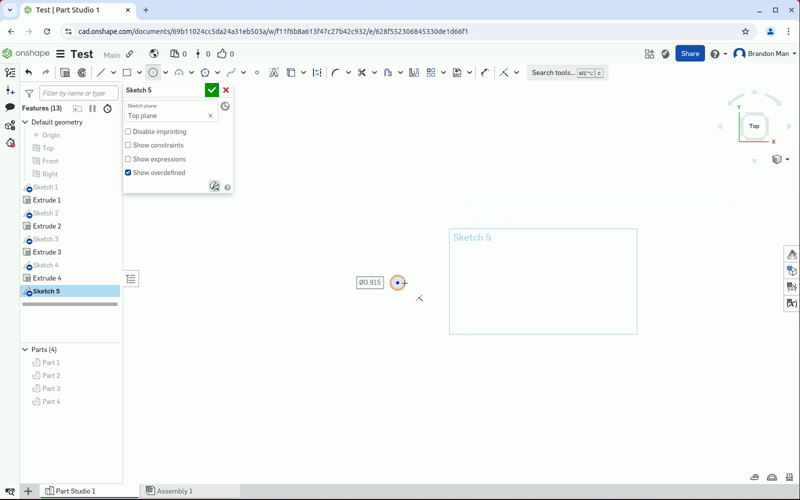
scroll(-6)
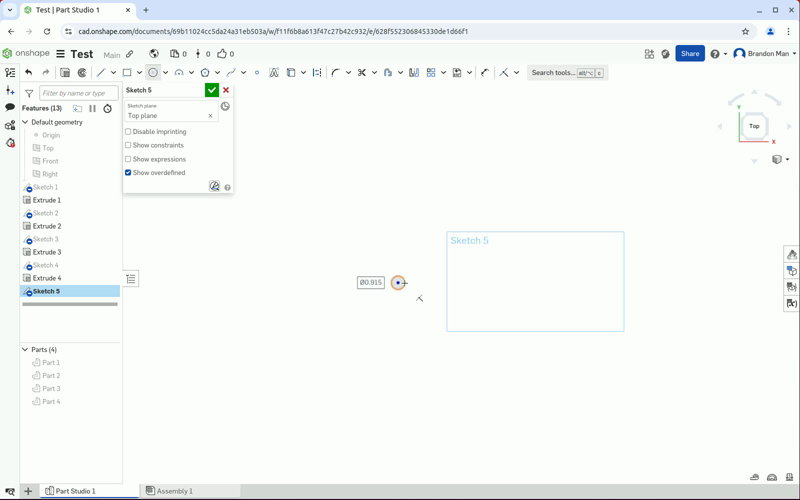
scroll(-6)
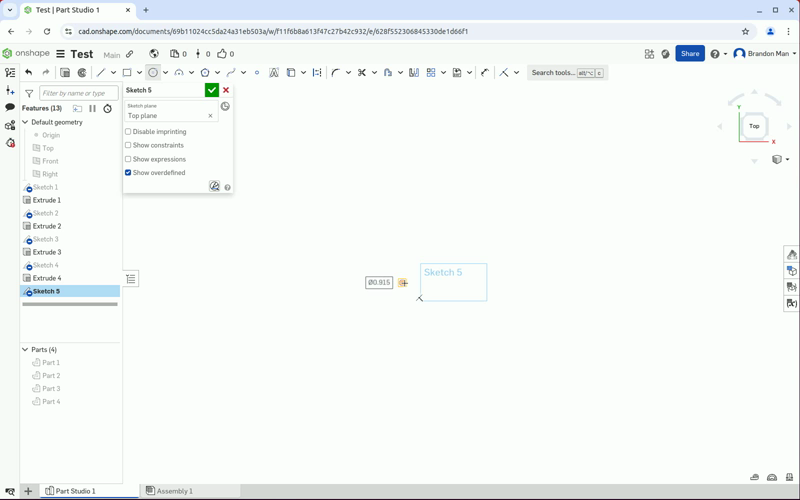
key(esc)
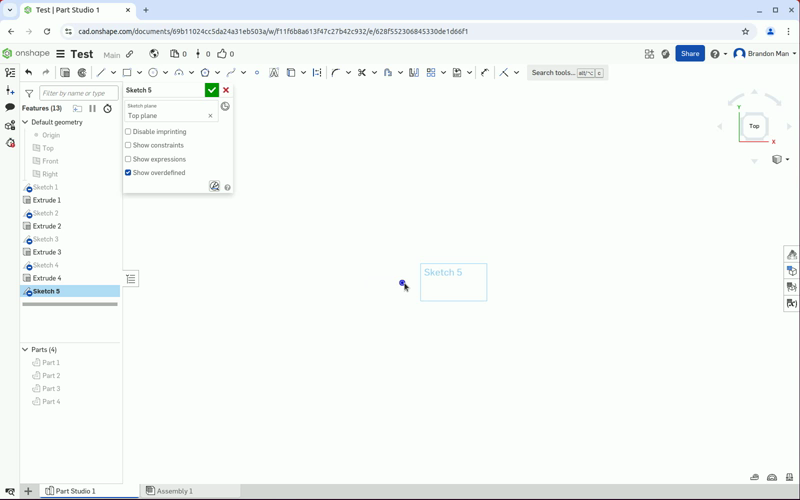
mouse_move(402, 280)
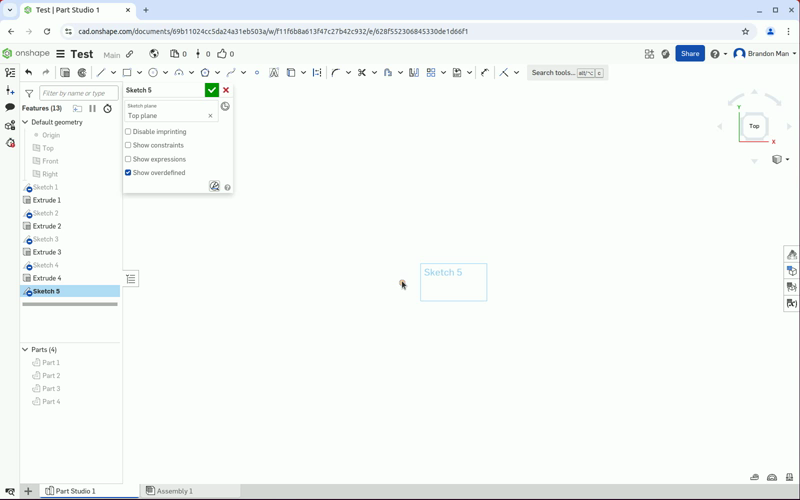
scroll(6)
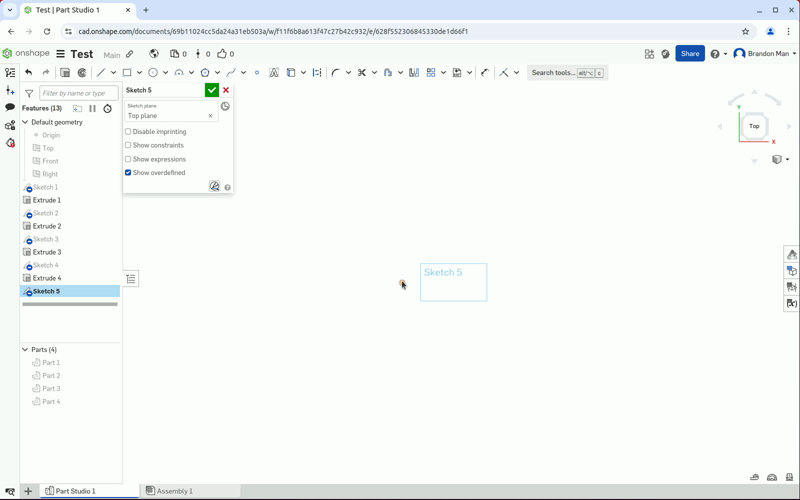
scroll(6)
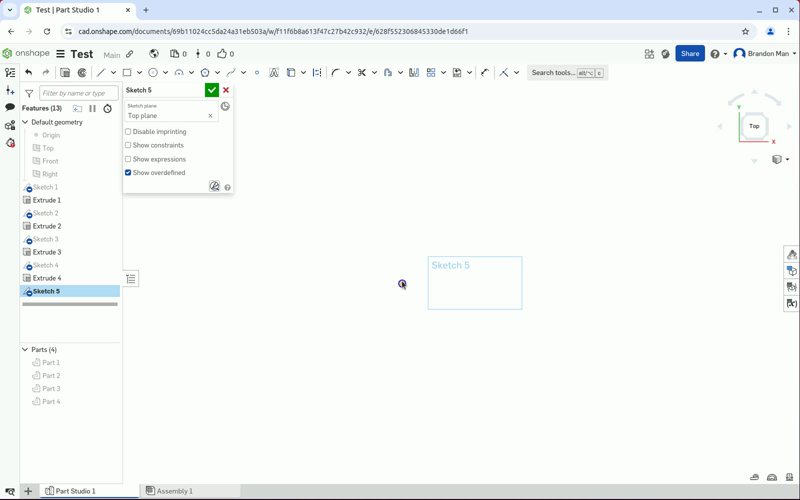
scroll(6)
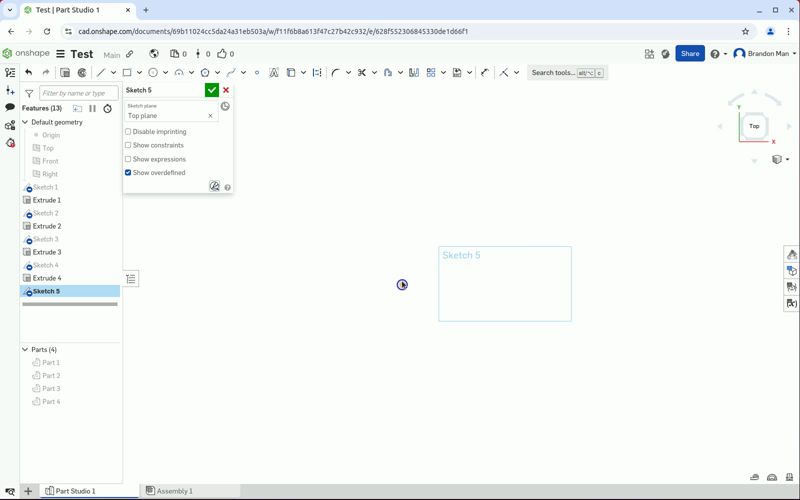
scroll(6)
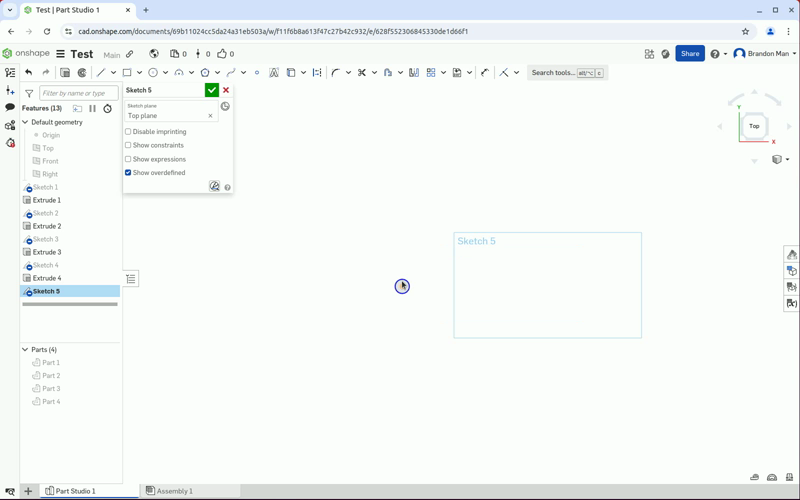
scroll(6)
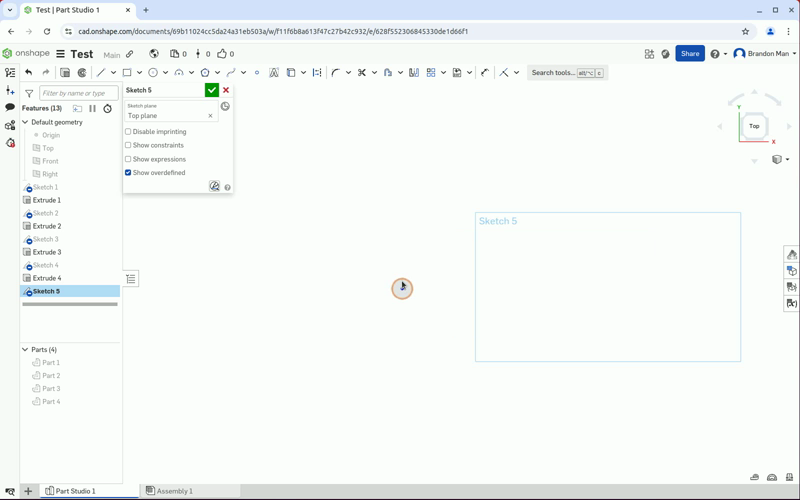
scroll(6)
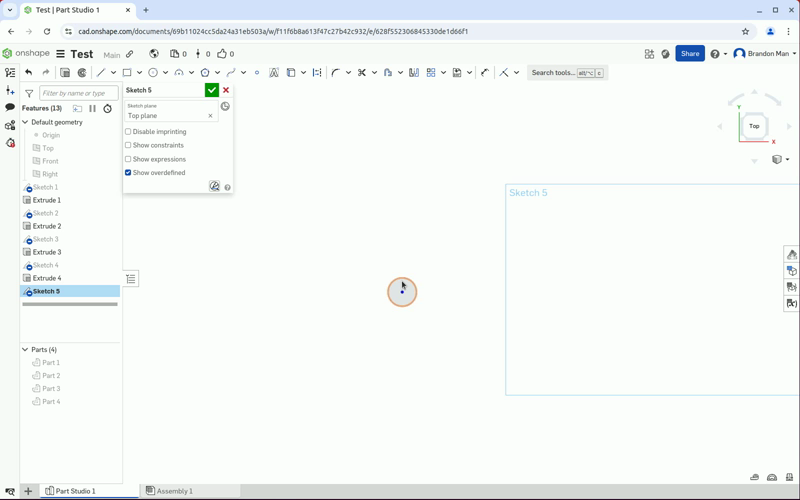
scroll(6)
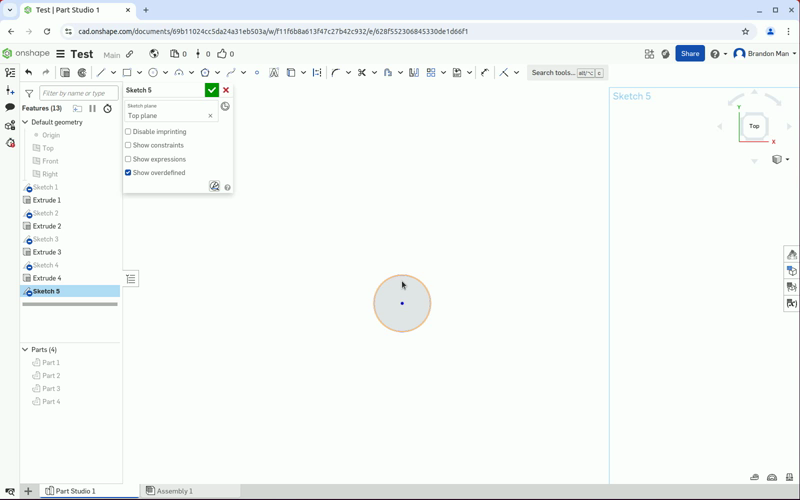
click(402, 280)
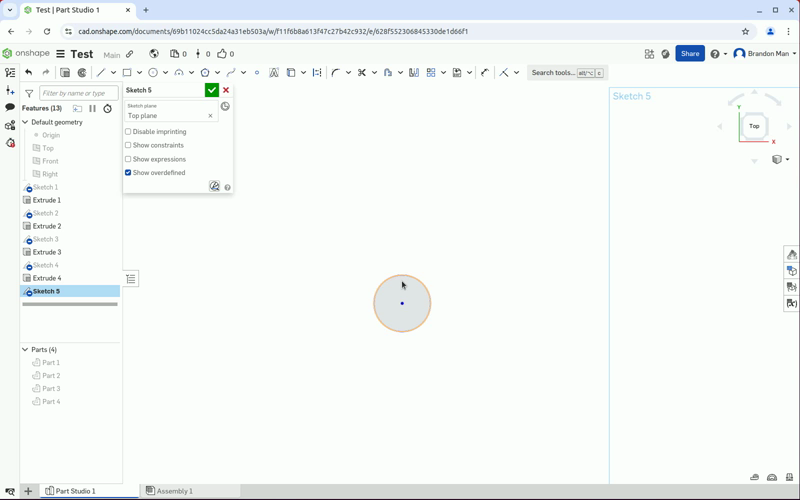
scroll(-6)
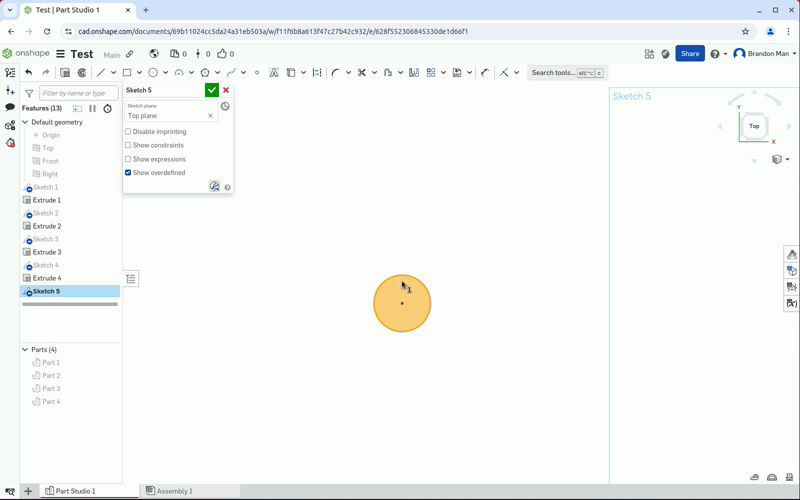
scroll(-6)
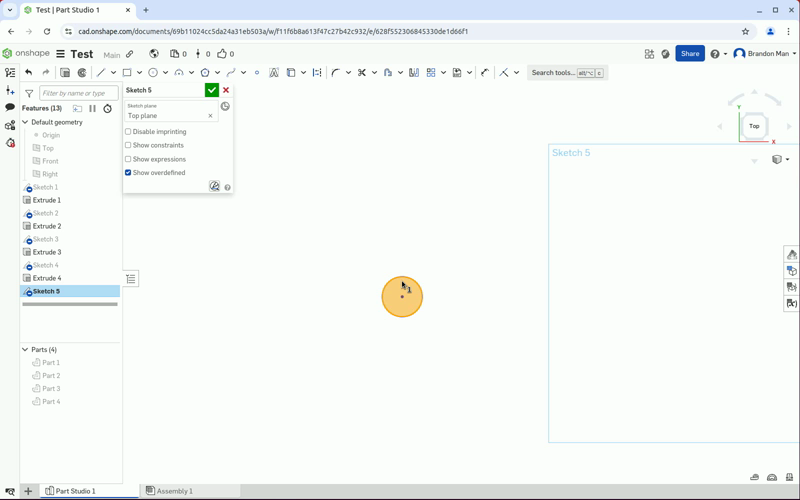
scroll(-6)
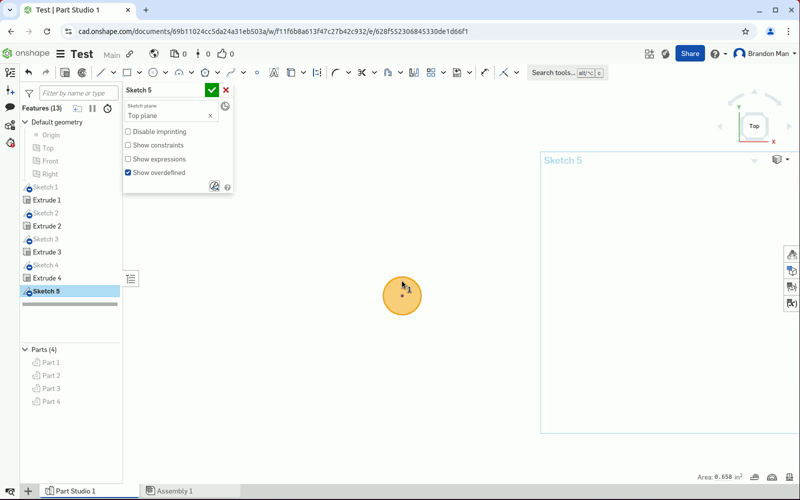
scroll(-6)
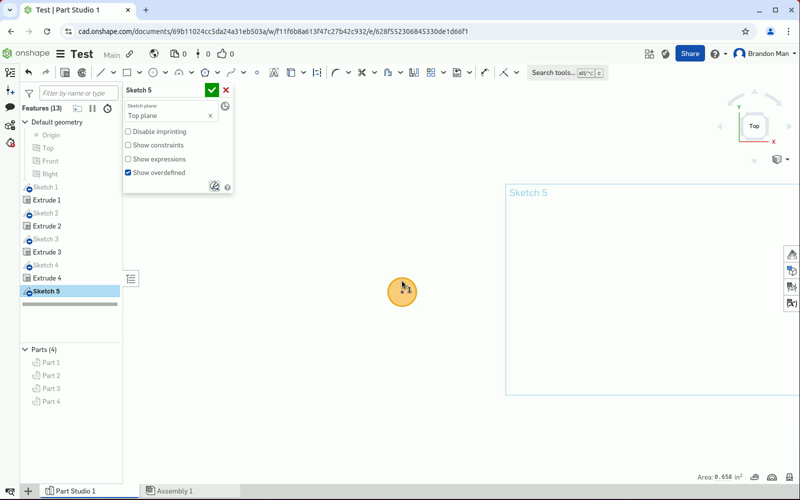
scroll(-6)
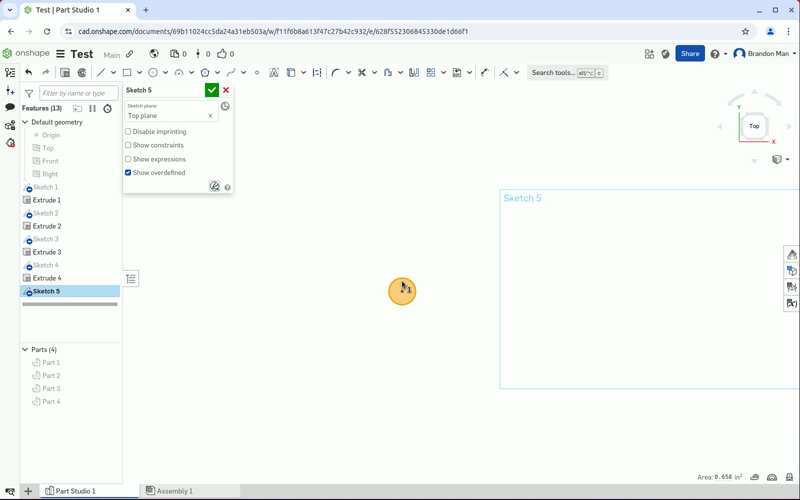
scroll(-6)
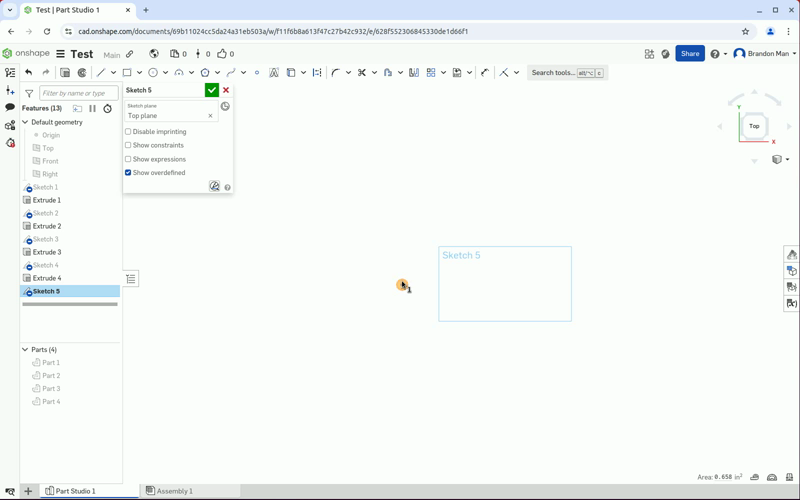
scroll(-6)
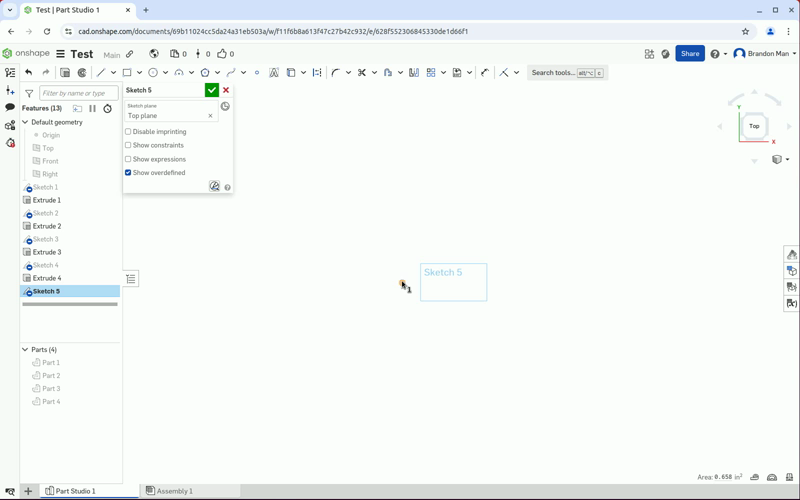
mouse_move(73, 352)
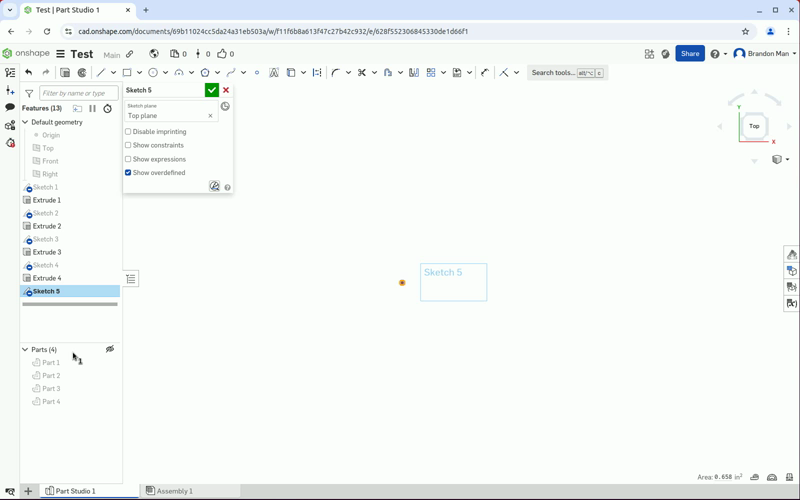
key(shift+y)
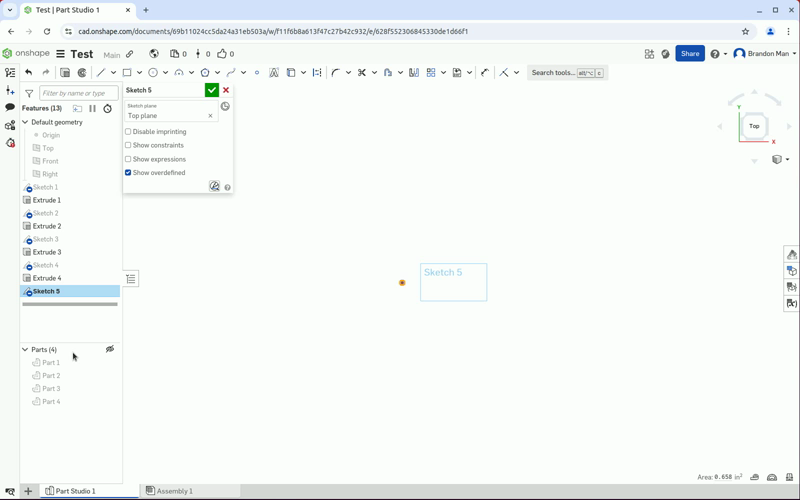
key(shift+e)
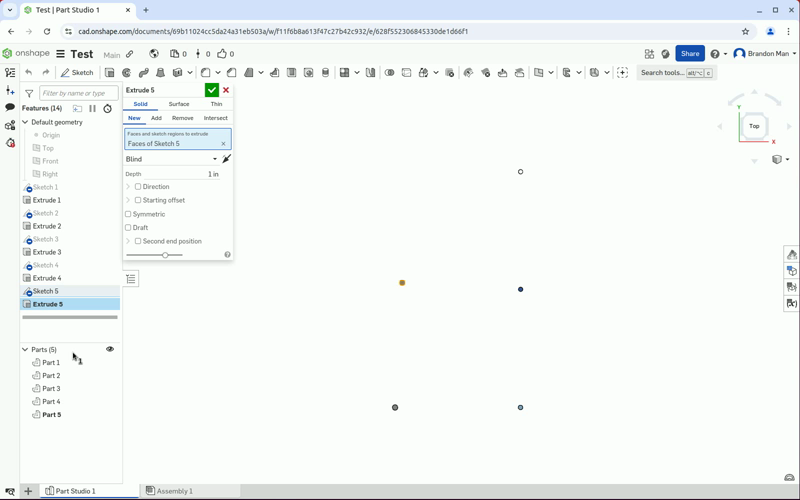
mouse_move(143, 106)
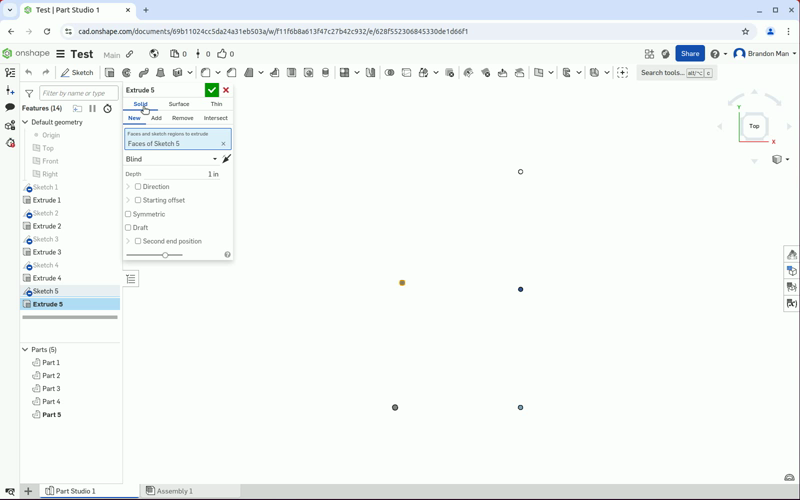
click(143, 106)
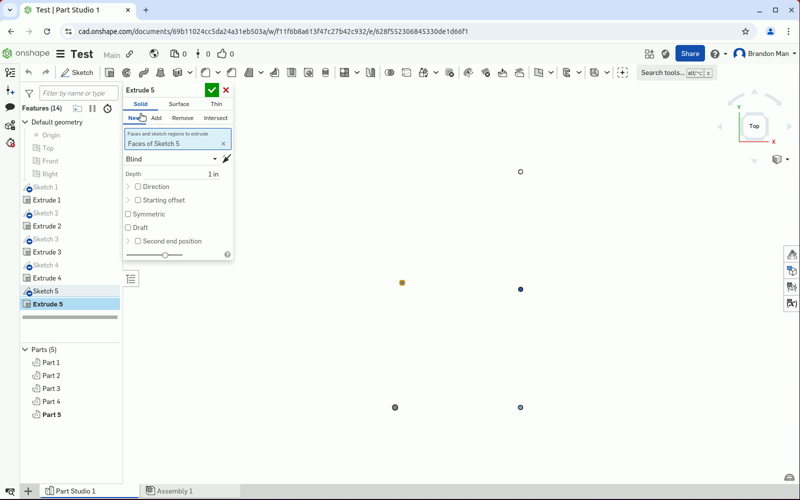
mouse_move(137, 120)
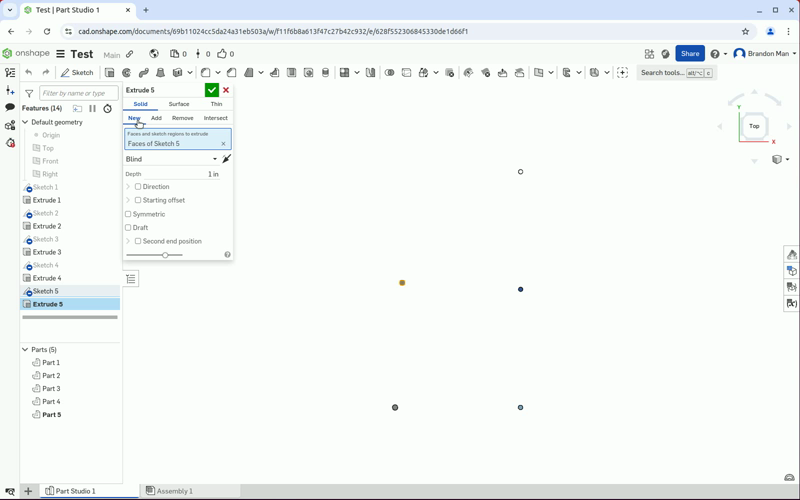
click(137, 120)
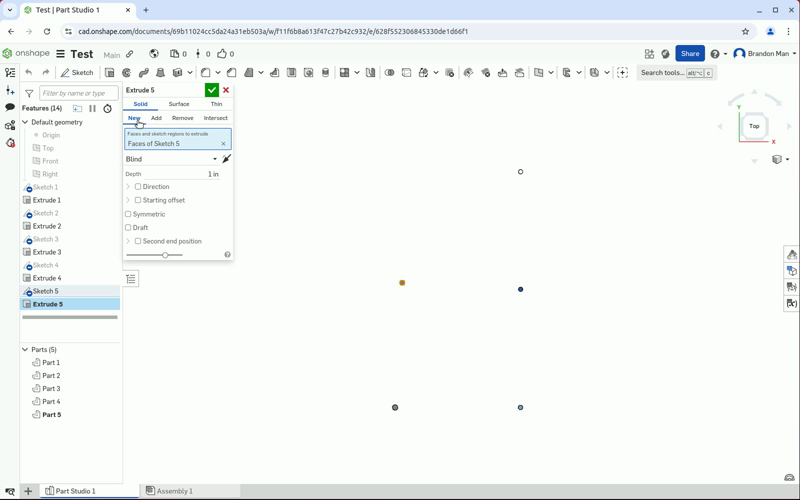
key(tab, 4)
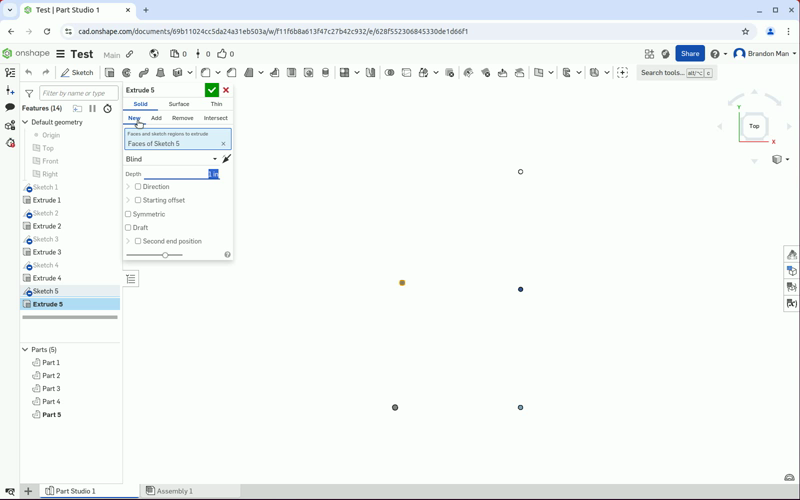
text(16.85)
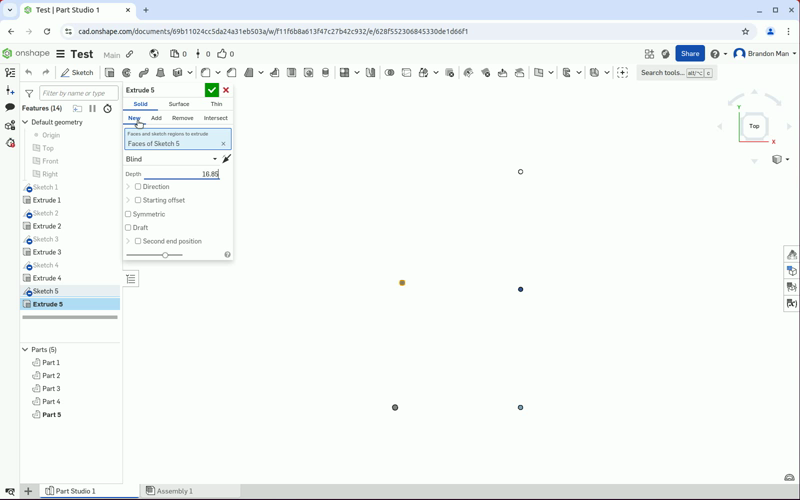
key(enter)
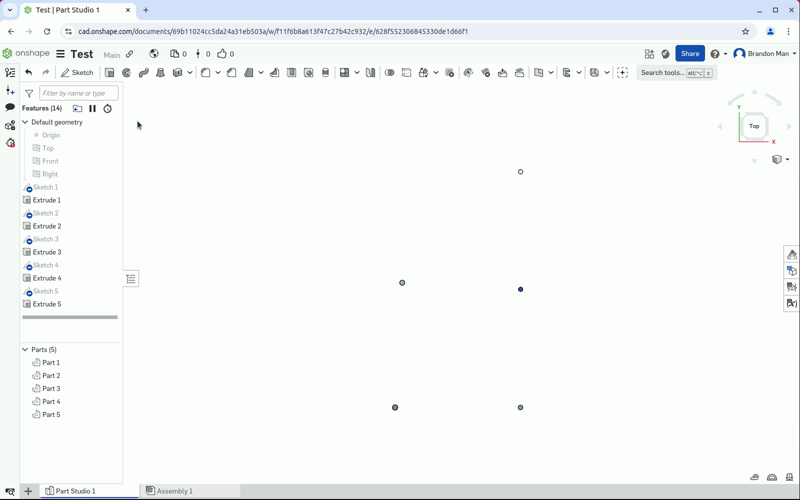
key(shift+h)
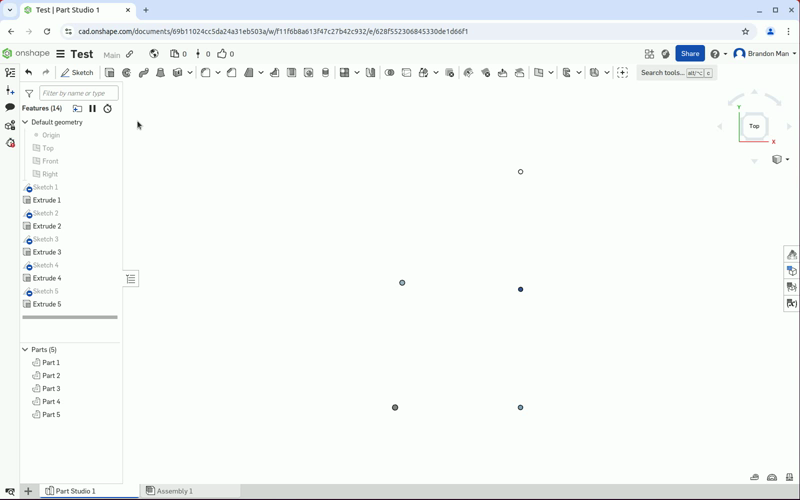
key(shift+h)
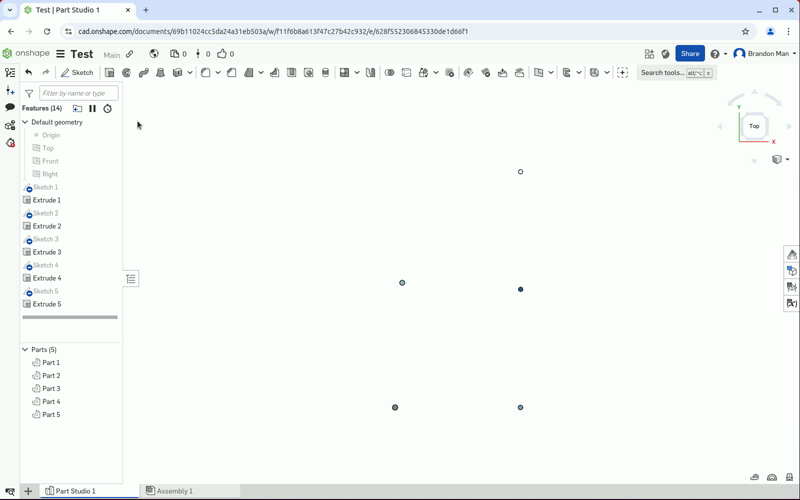
mouse_move(73, 189)
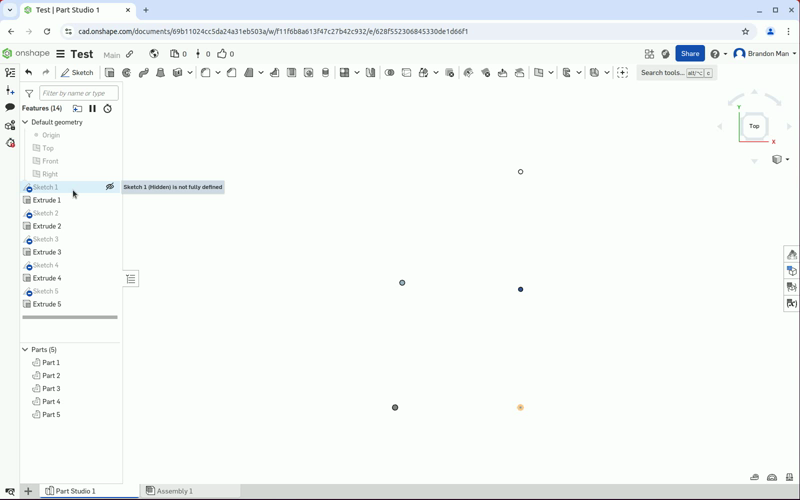
click(73, 189)
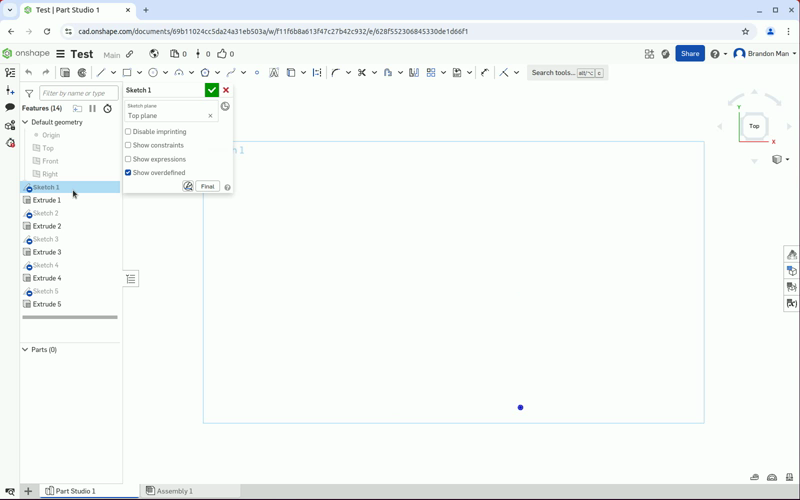
mouse_move(229, 92)
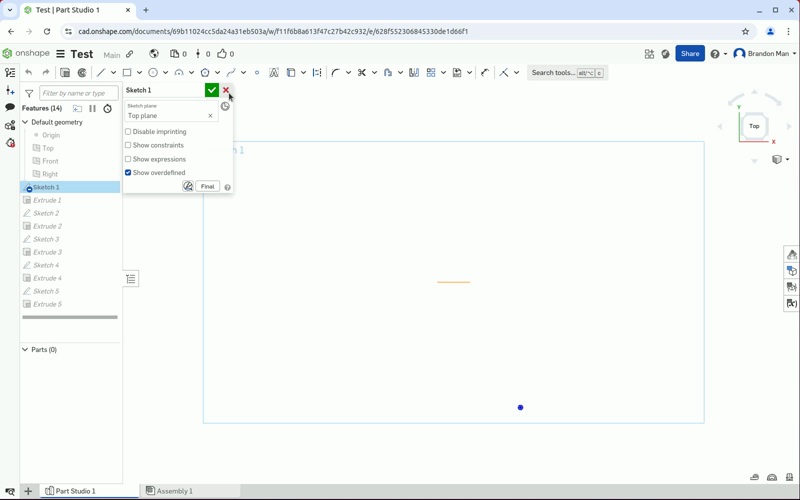
click(229, 92)
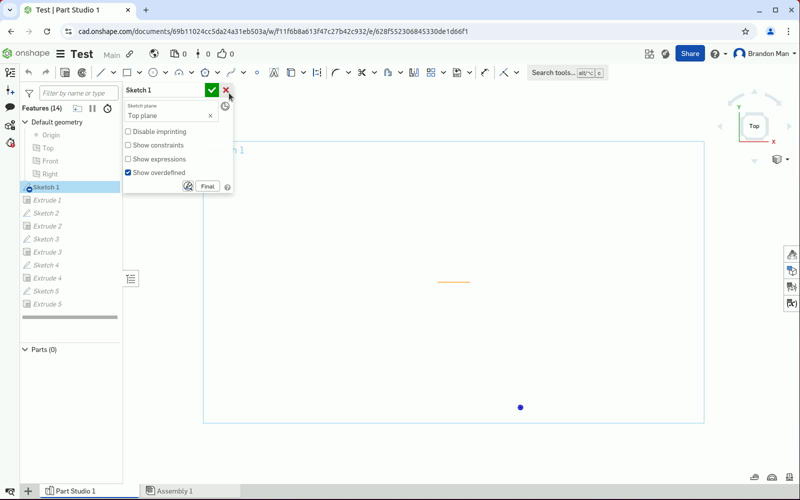
key(shift+s)
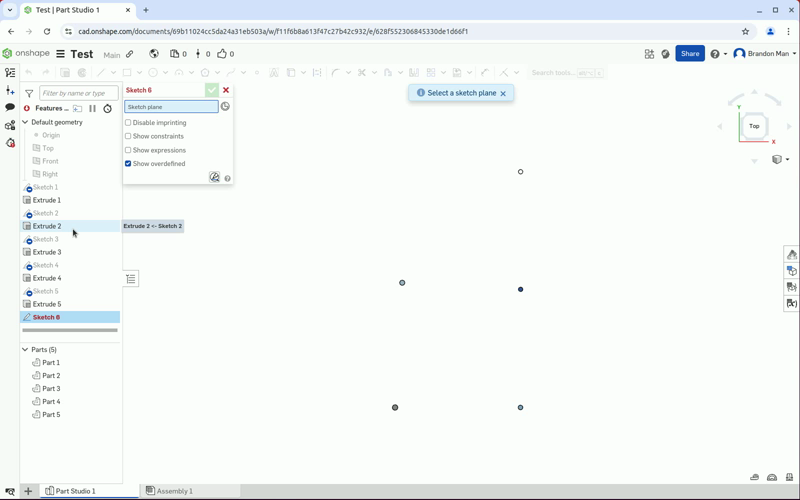
scroll(3)
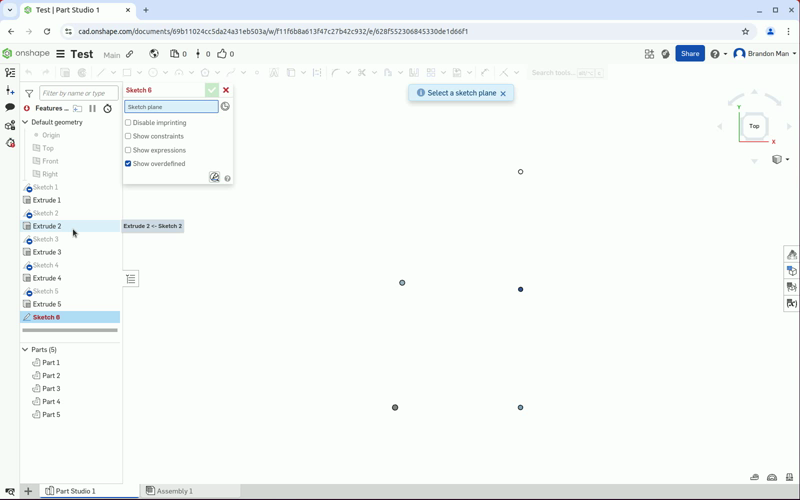
mouse_move(73, 150)
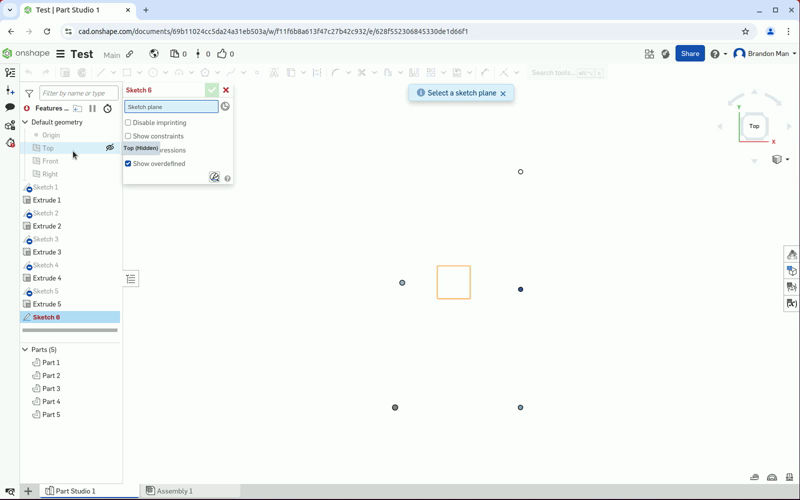
click(73, 150)
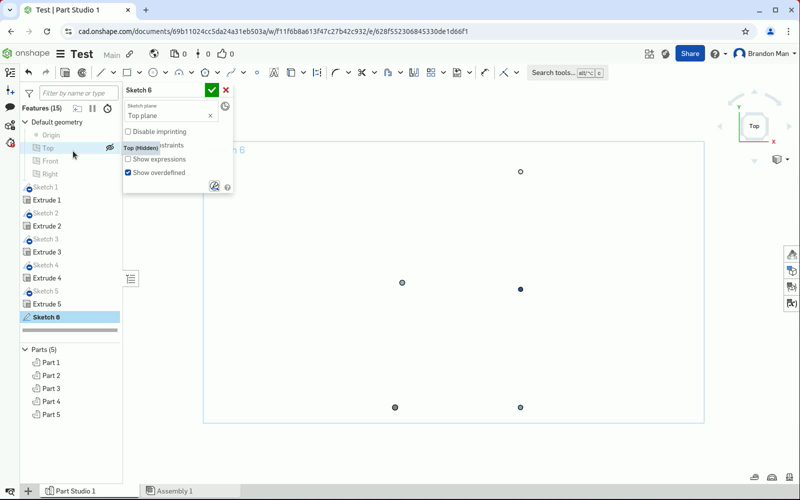
mouse_move(73, 352)
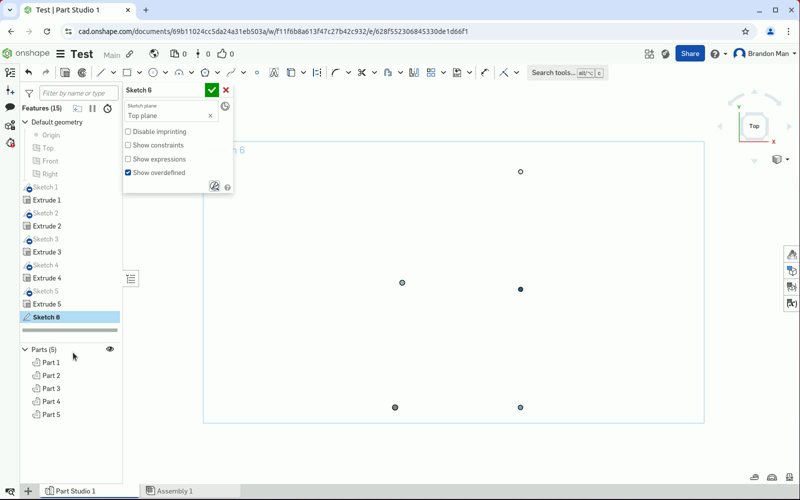
key(y)
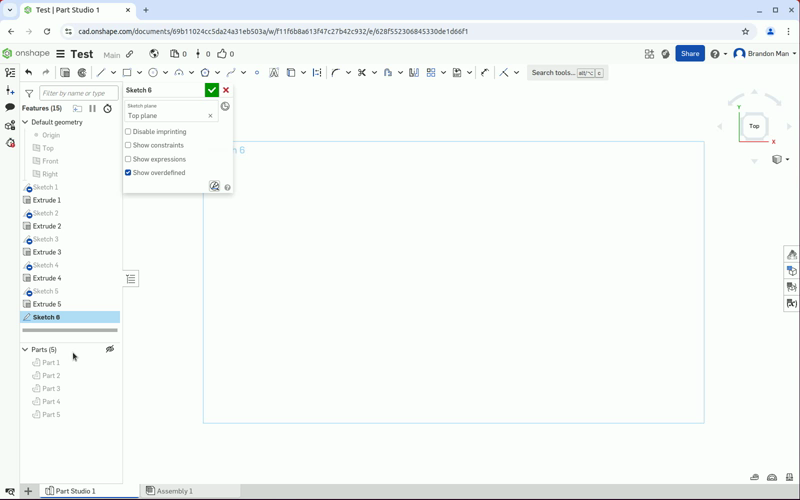
key(c)
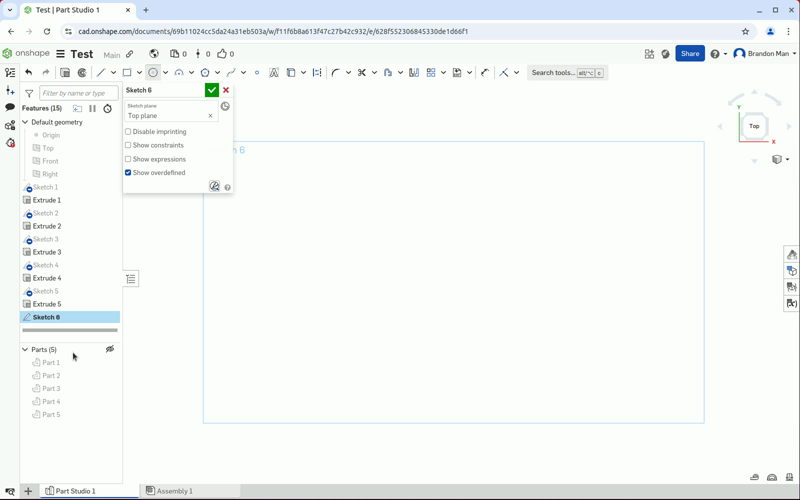
key_down(shift)
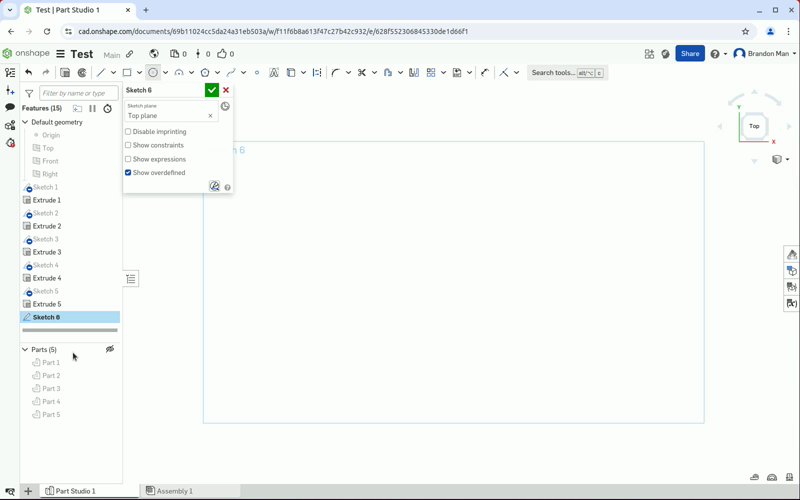
mouse_move(402, 171)
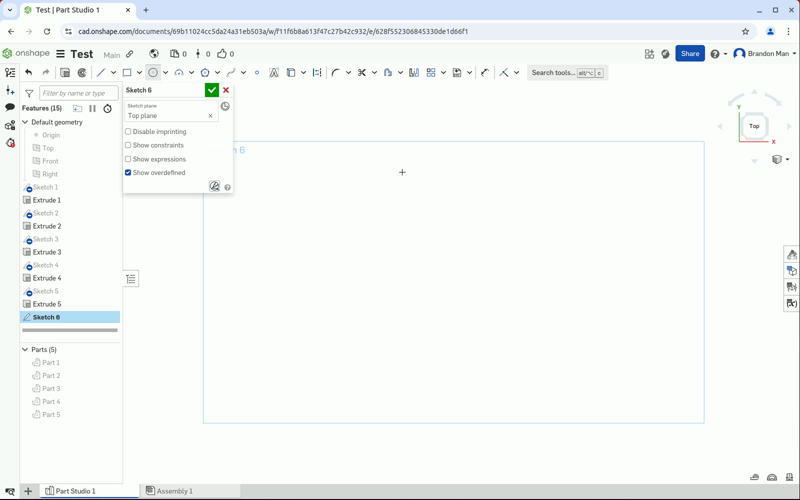
click(402, 171)
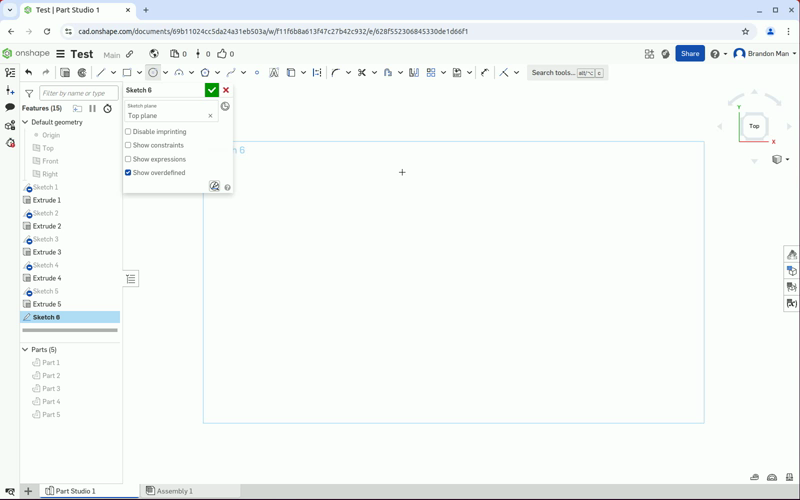
key_up(shift)
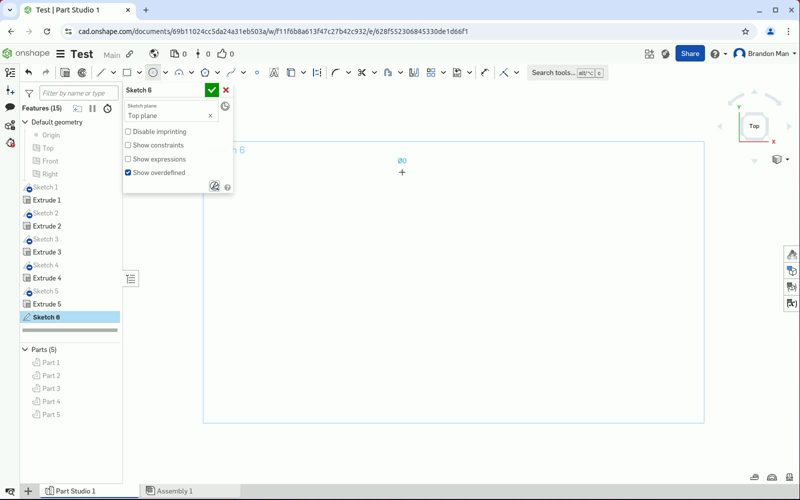
mouse_move(404, 171)
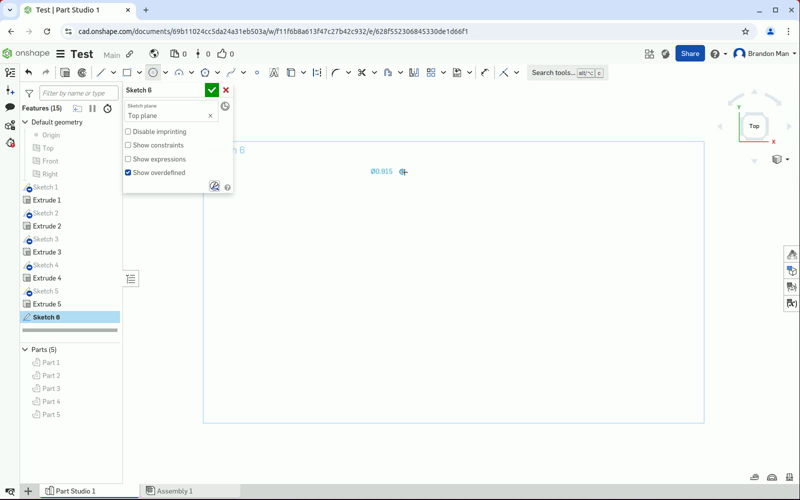
scroll(6)
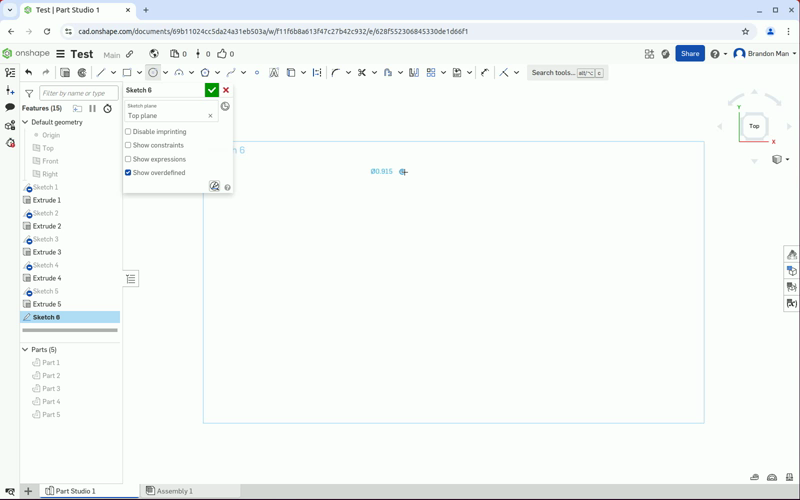
scroll(6)
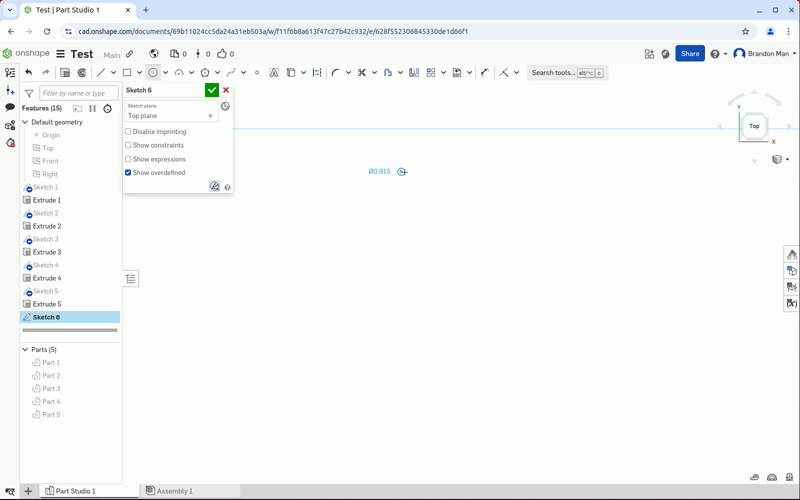
scroll(6)
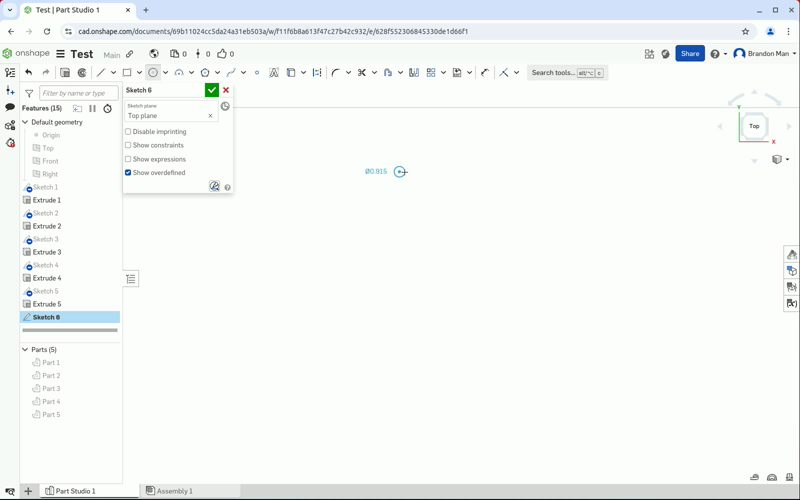
scroll(6)
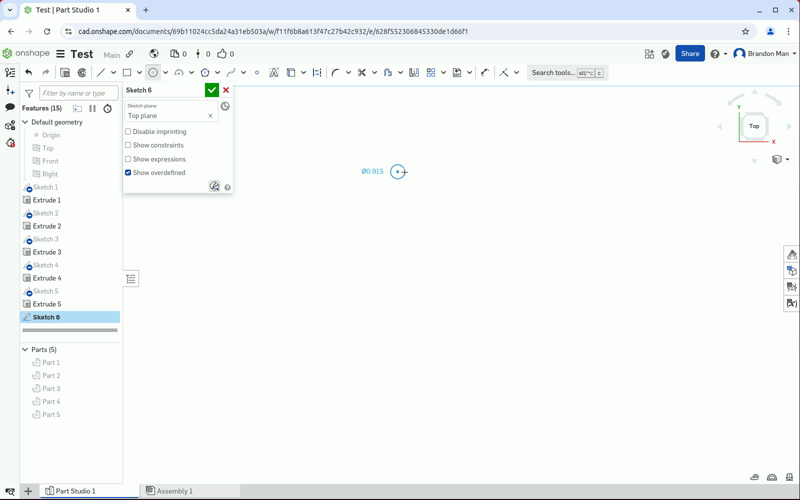
scroll(6)
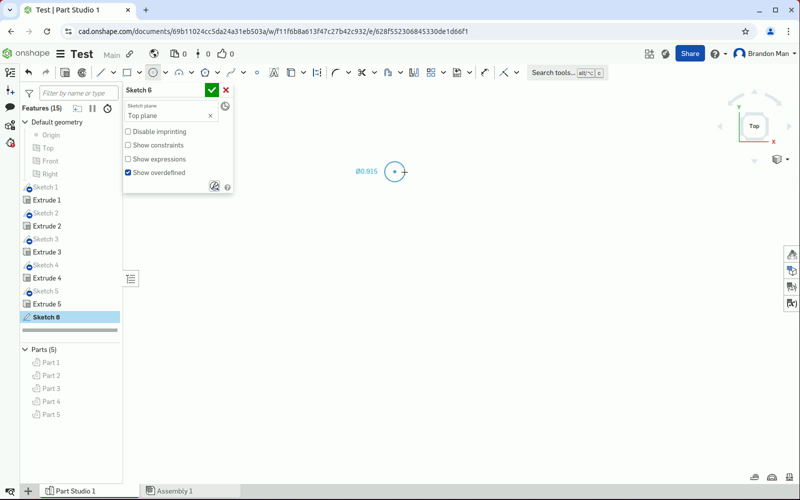
scroll(6)
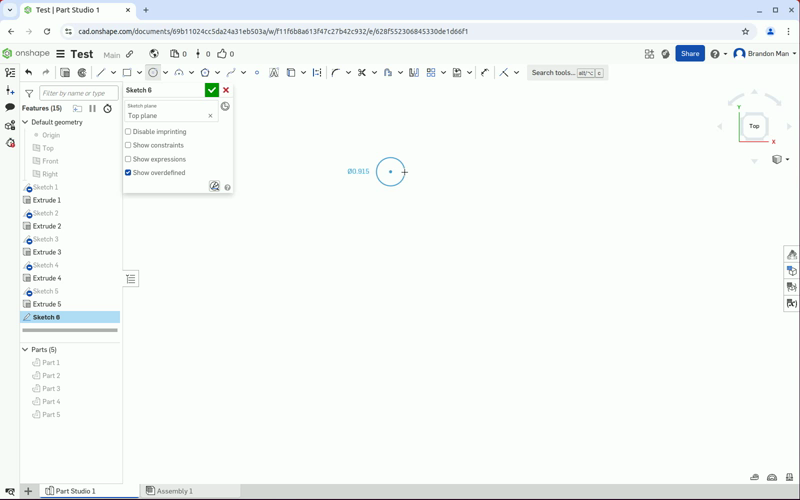
scroll(6)
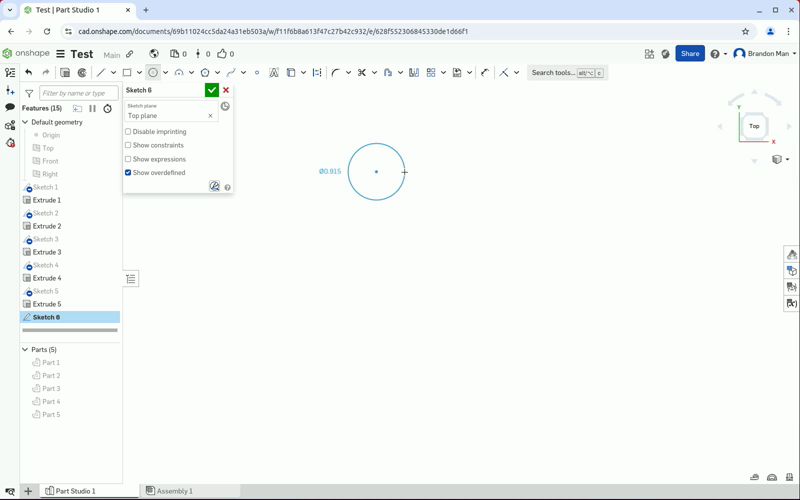
click(404, 171)
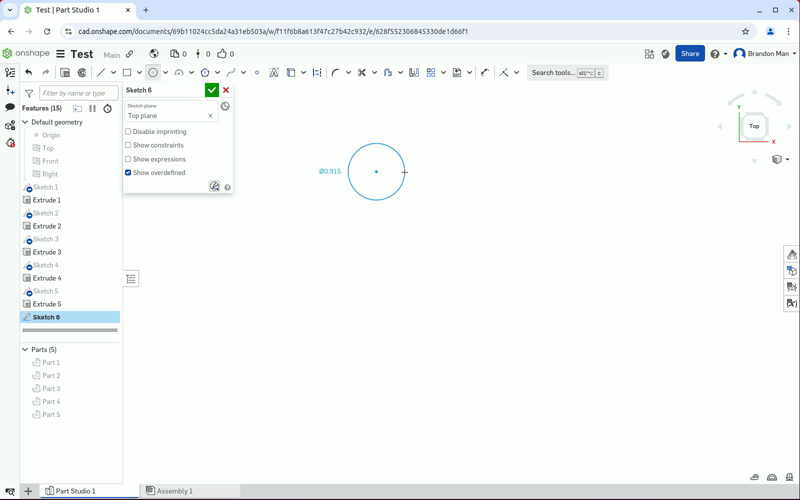
scroll(-6)
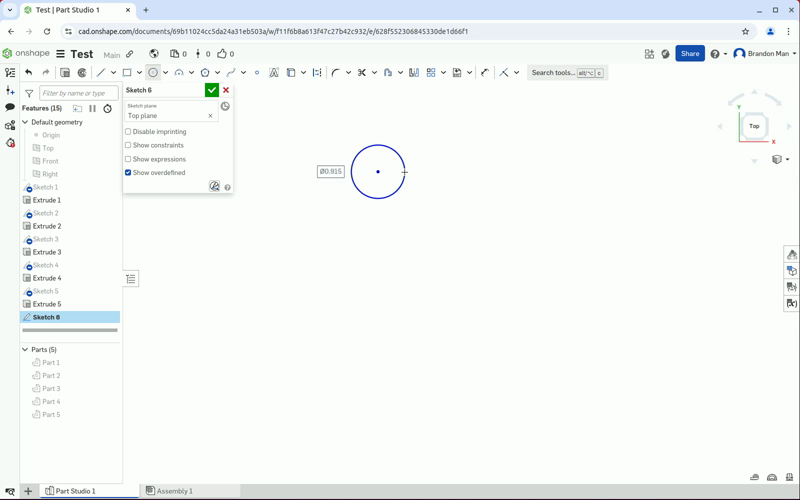
scroll(-6)
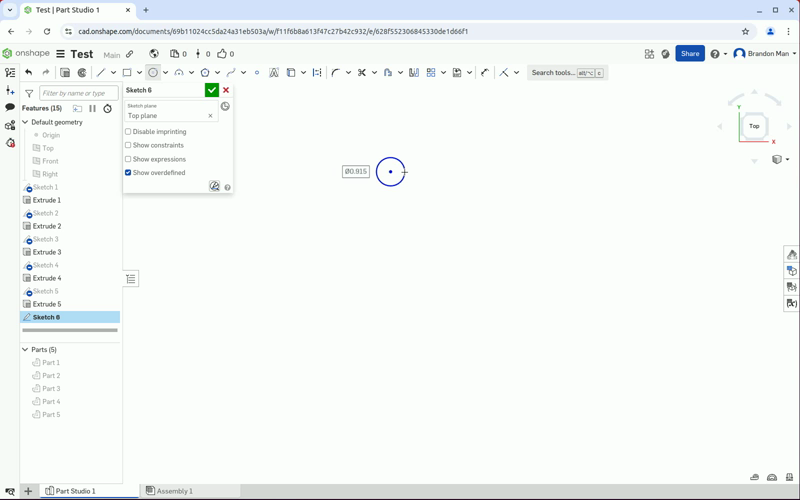
scroll(-6)
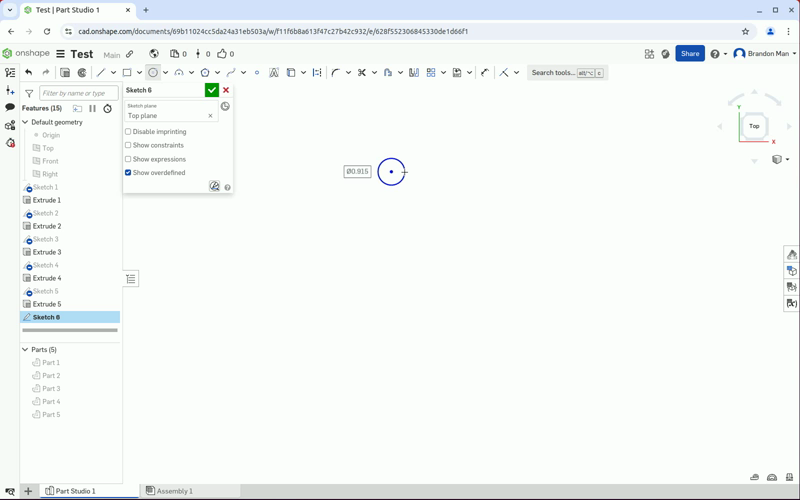
scroll(-6)
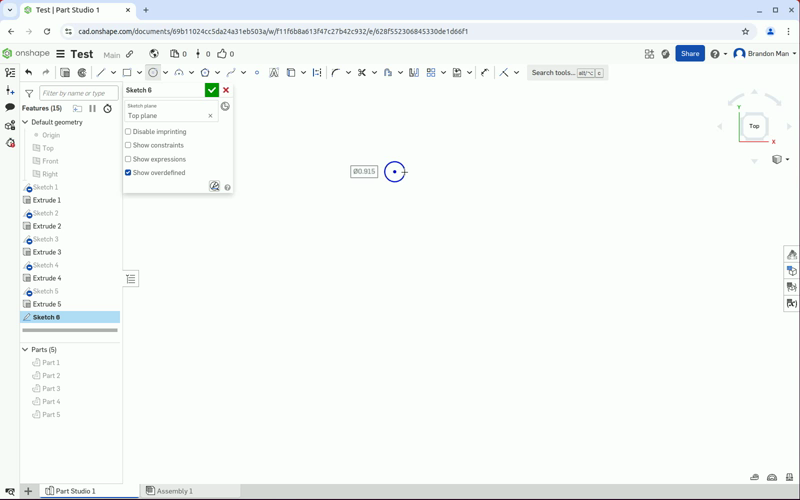
scroll(-6)
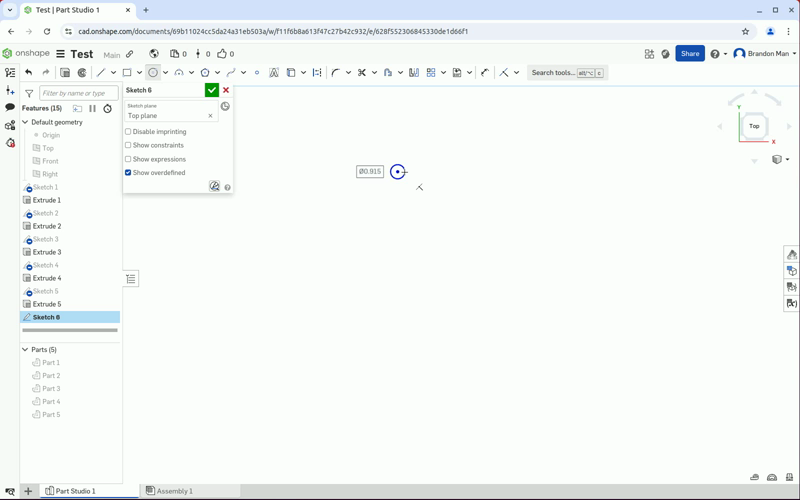
scroll(-6)
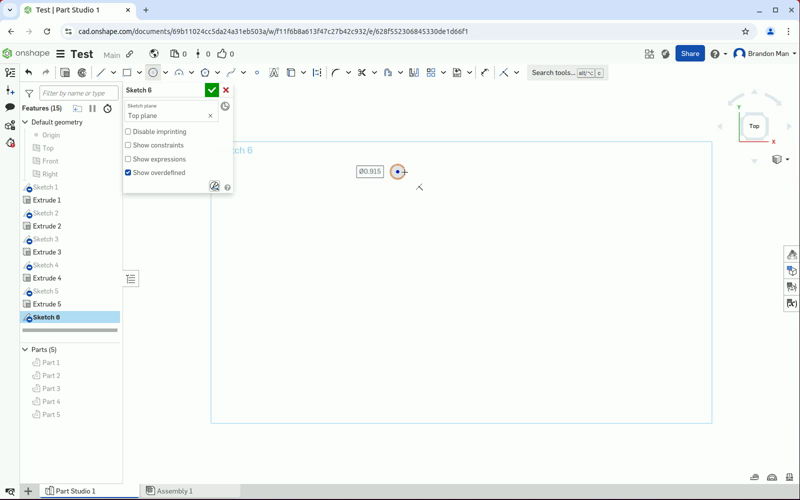
scroll(-6)
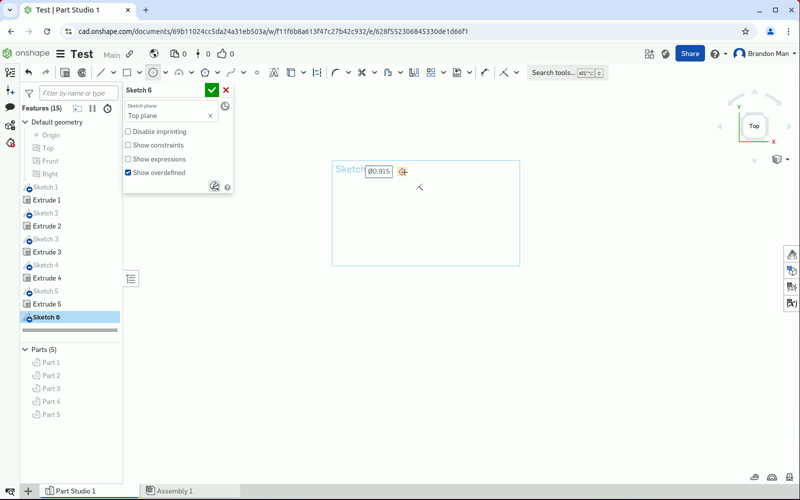
key(esc)
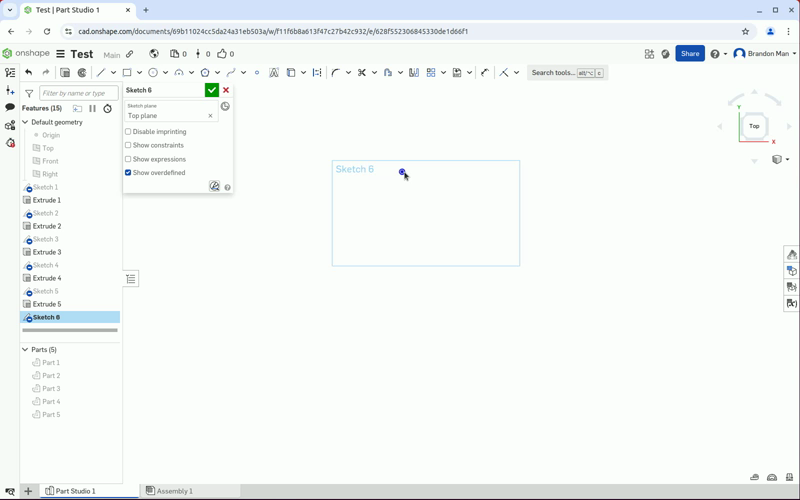
mouse_move(402, 169)
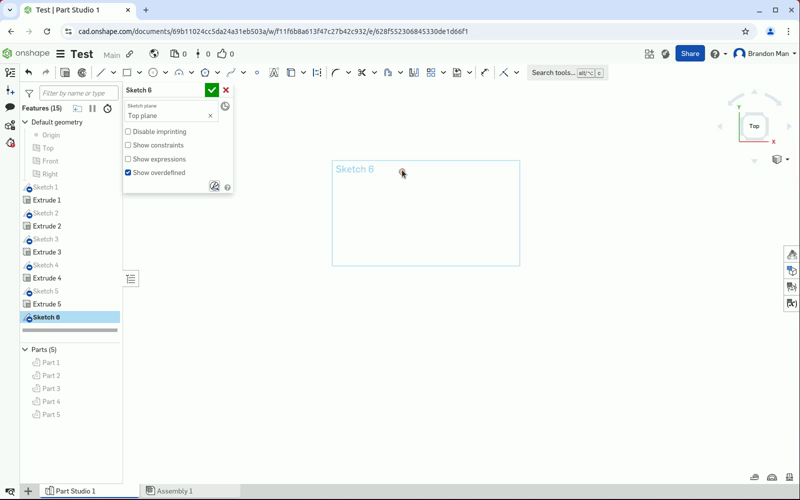
scroll(6)
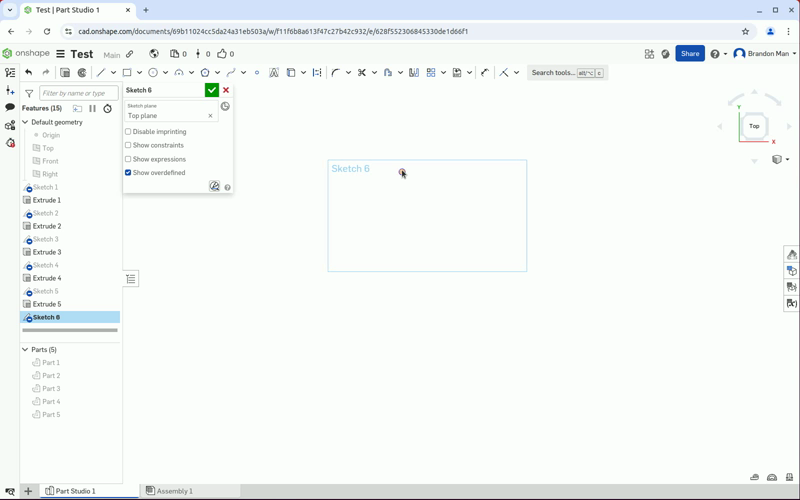
scroll(6)
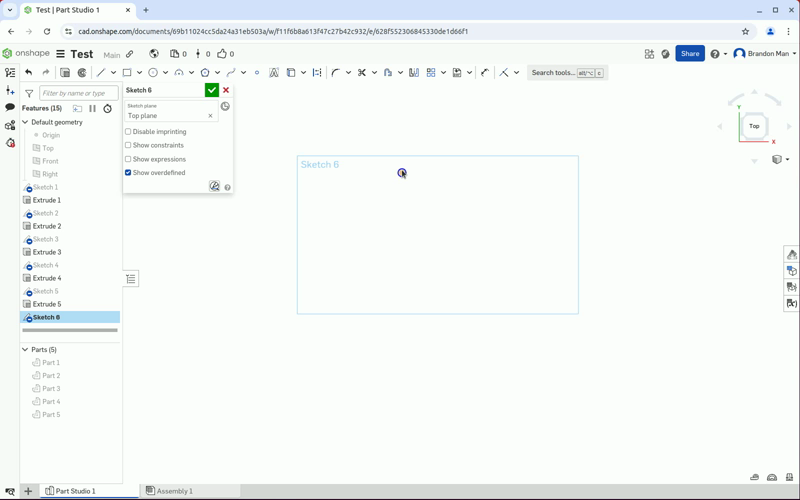
scroll(6)
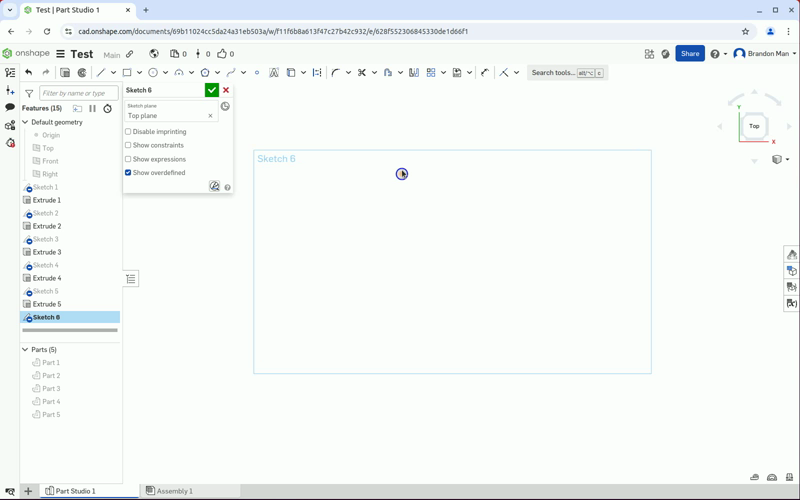
scroll(6)
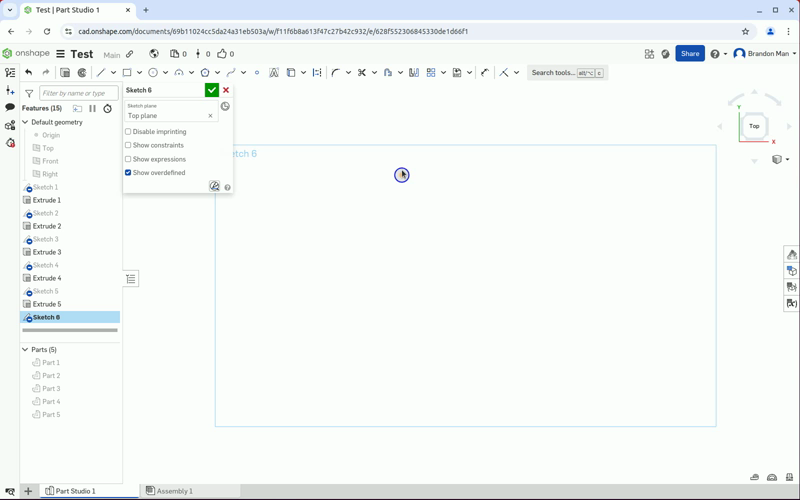
scroll(6)
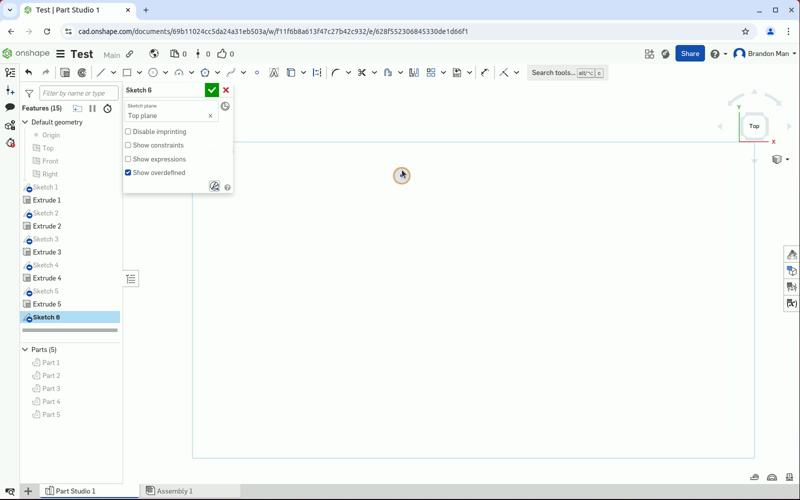
scroll(6)
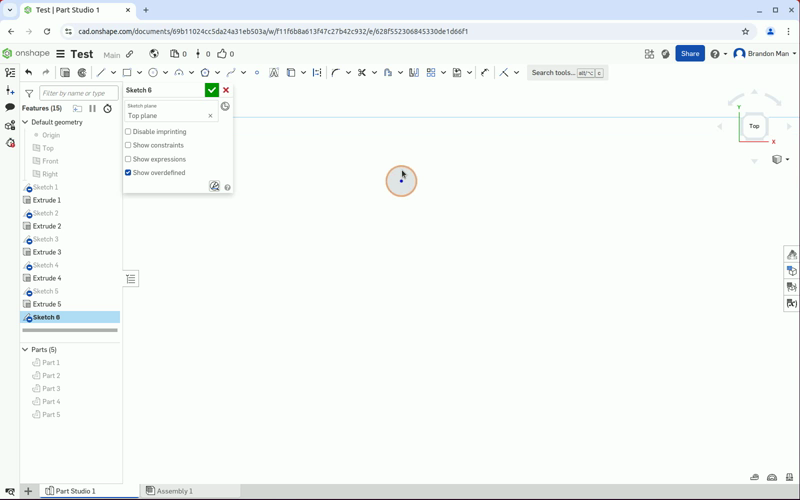
scroll(6)
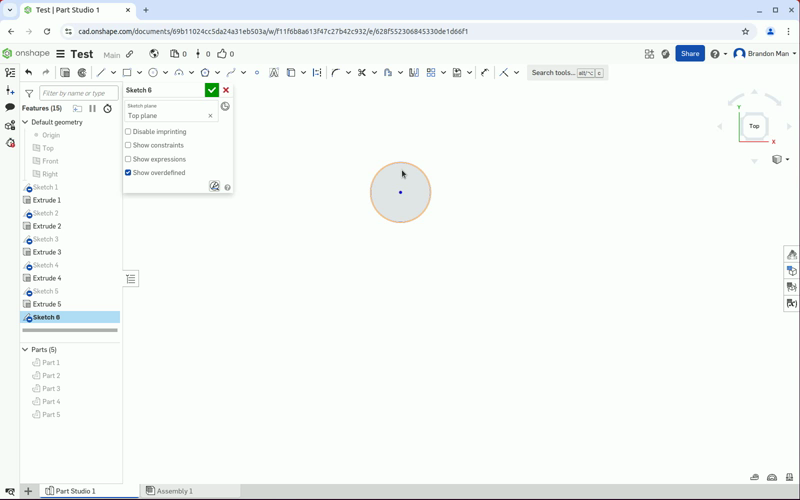
click(402, 169)
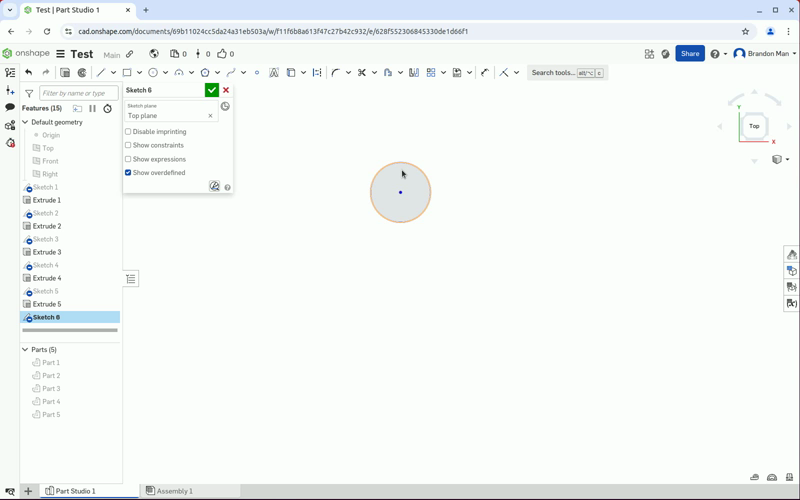
scroll(-6)
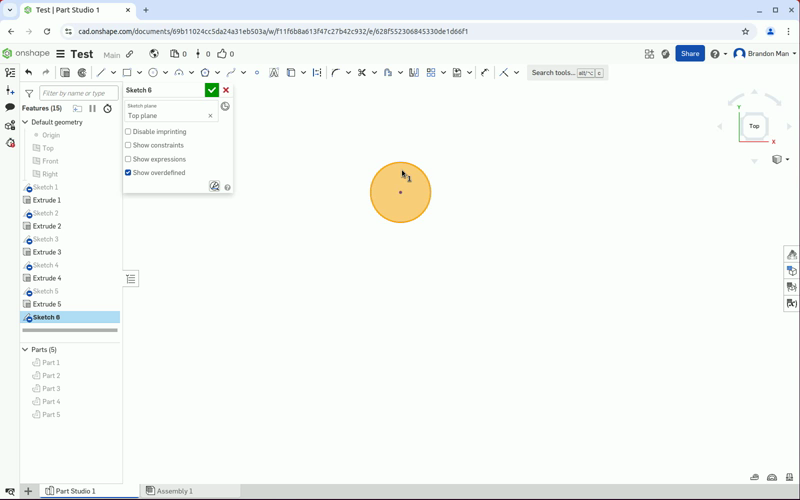
scroll(-6)
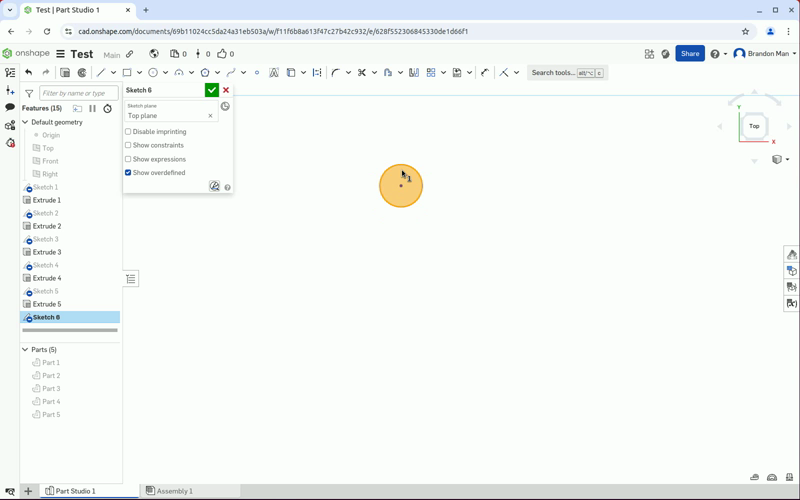
scroll(-6)
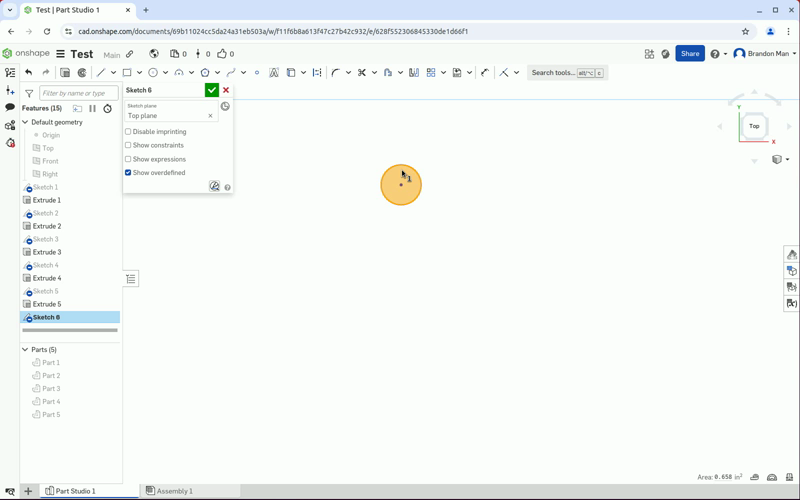
scroll(-6)
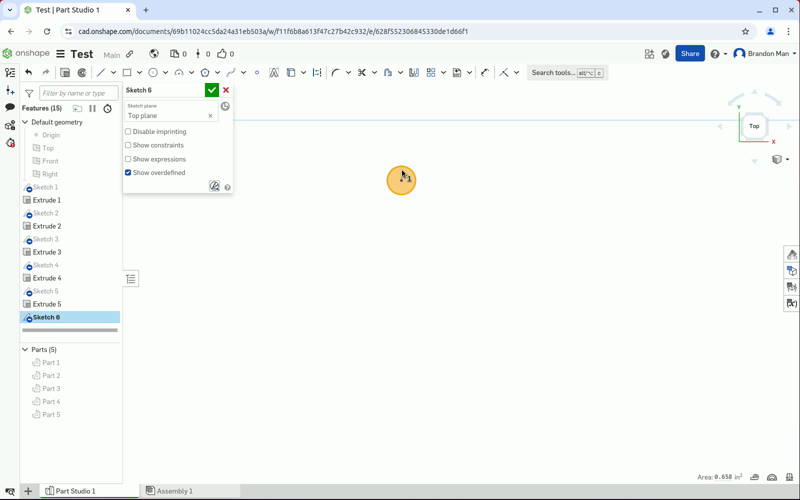
scroll(-6)
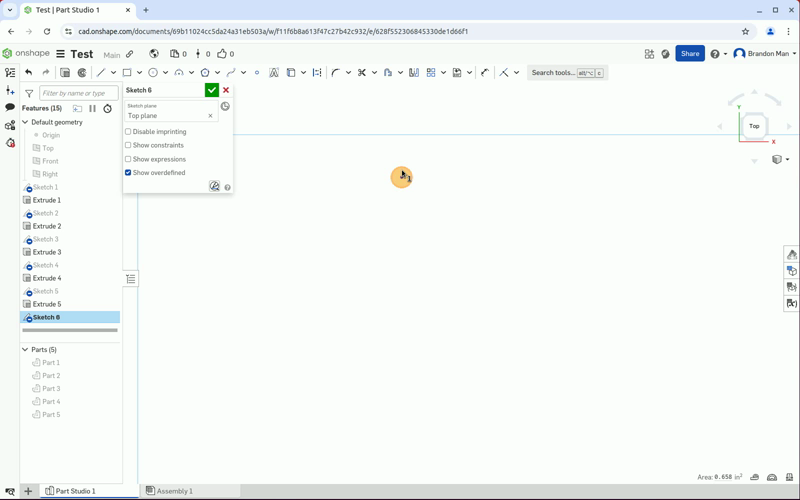
scroll(-6)
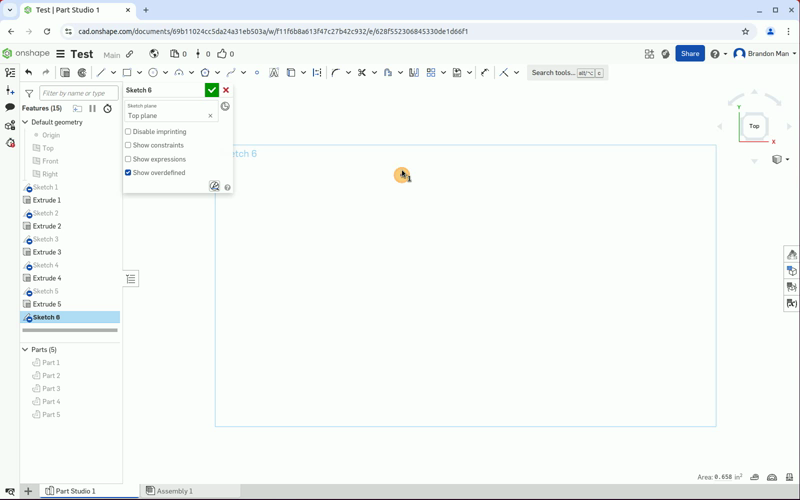
scroll(-6)
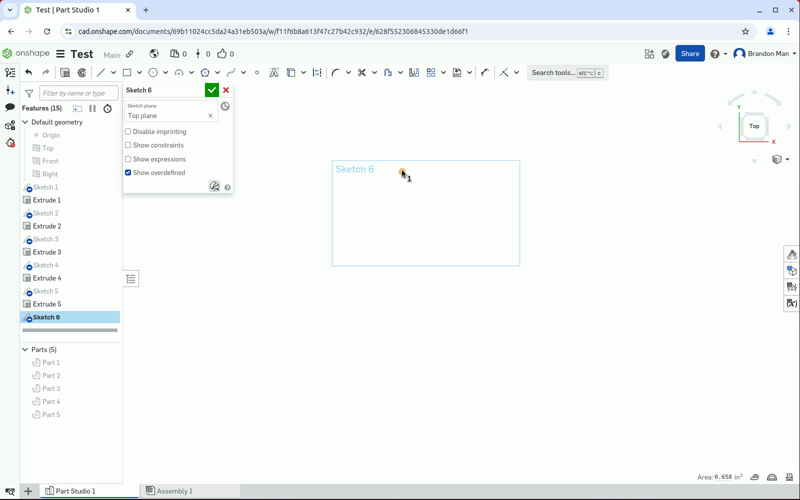
mouse_move(73, 352)
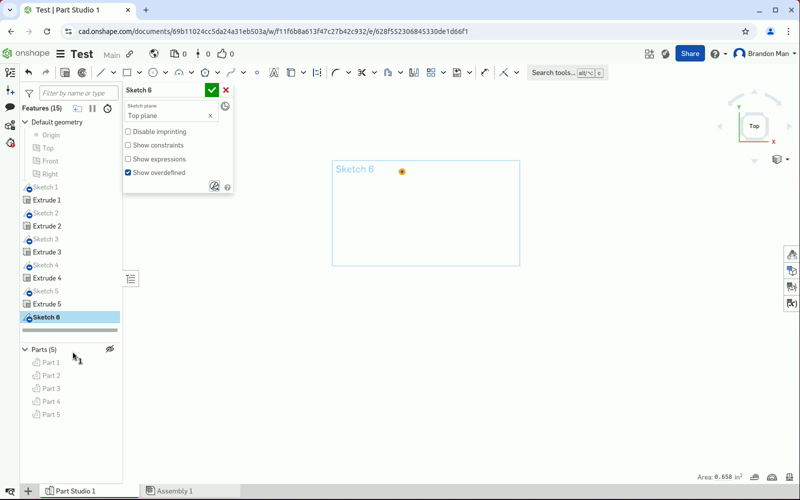
key(shift+y)
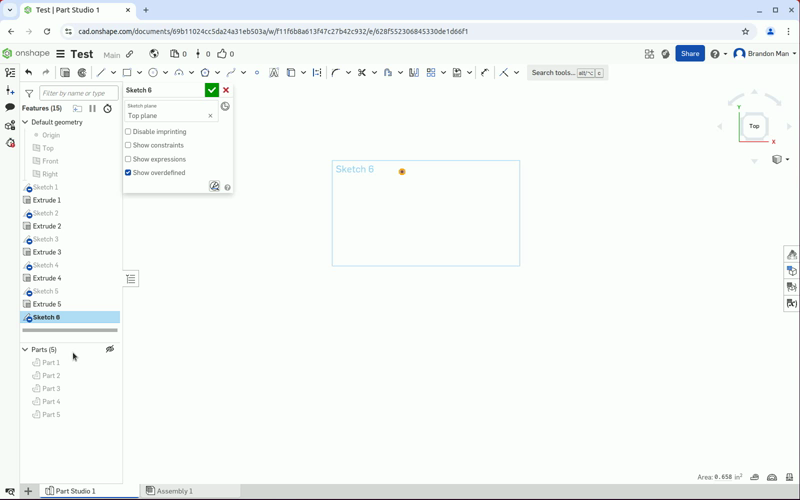
key(shift+e)
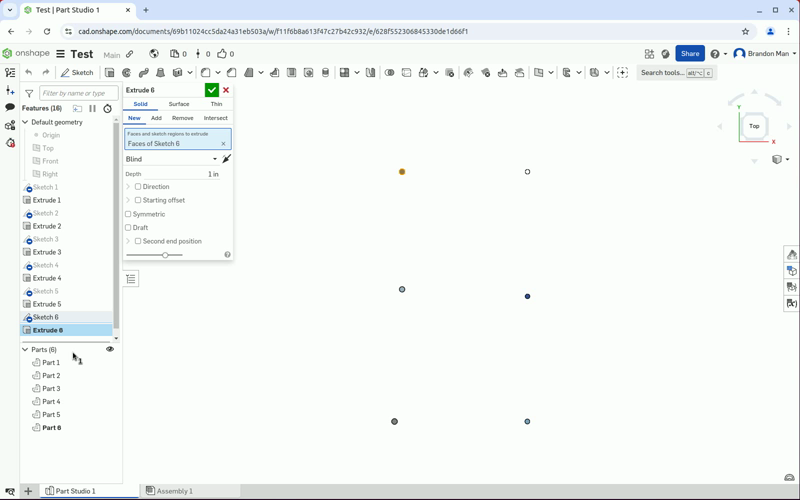
mouse_move(143, 106)
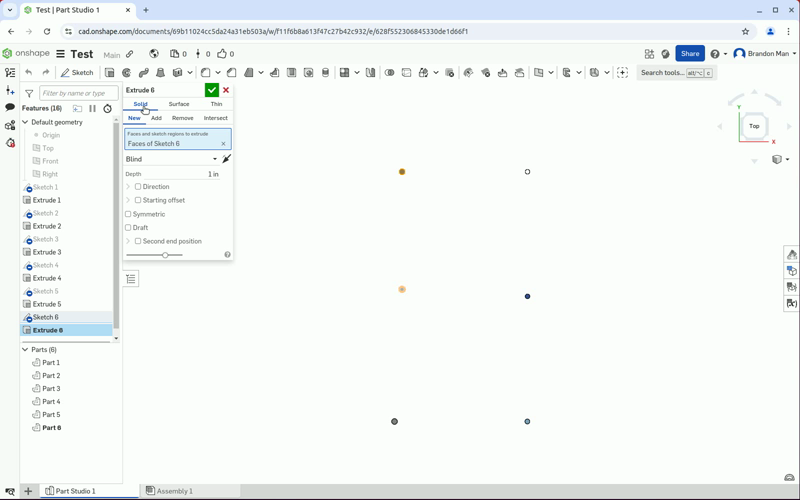
click(143, 106)
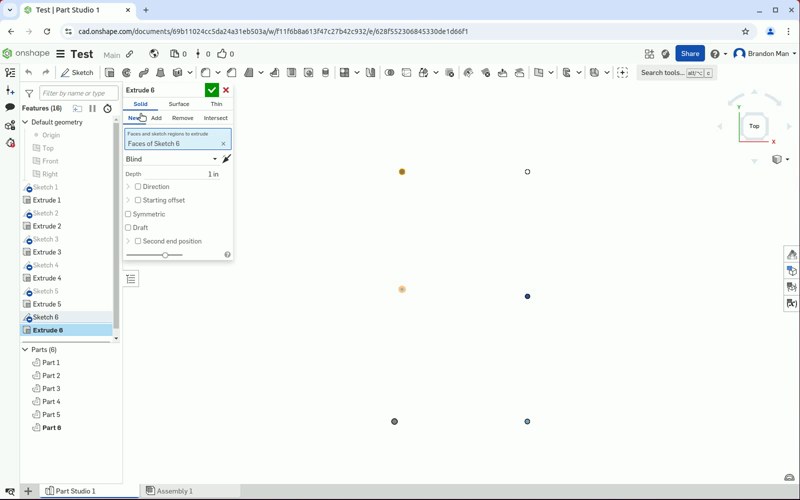
mouse_move(137, 120)
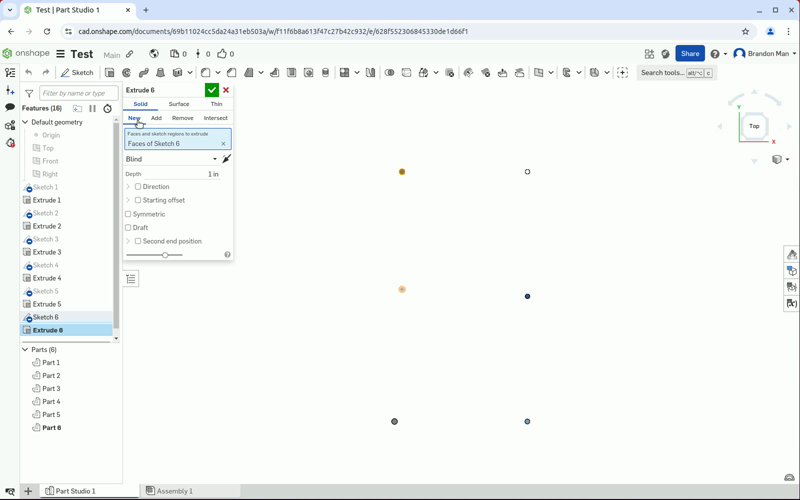
click(137, 120)
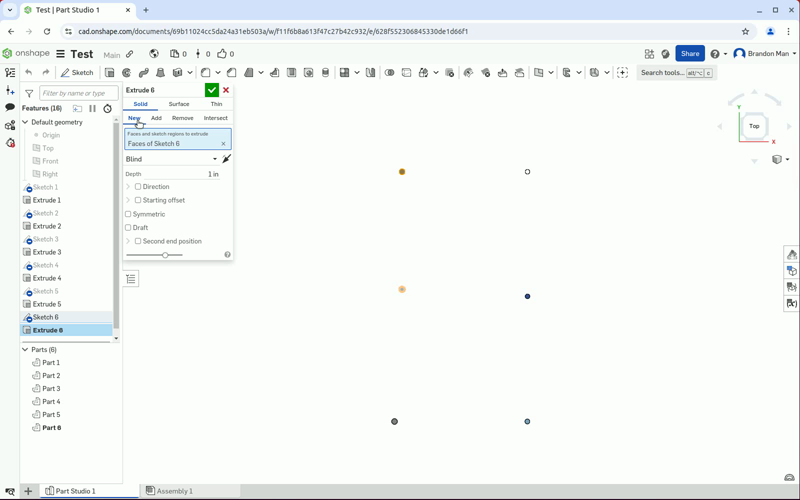
key(tab, 4)
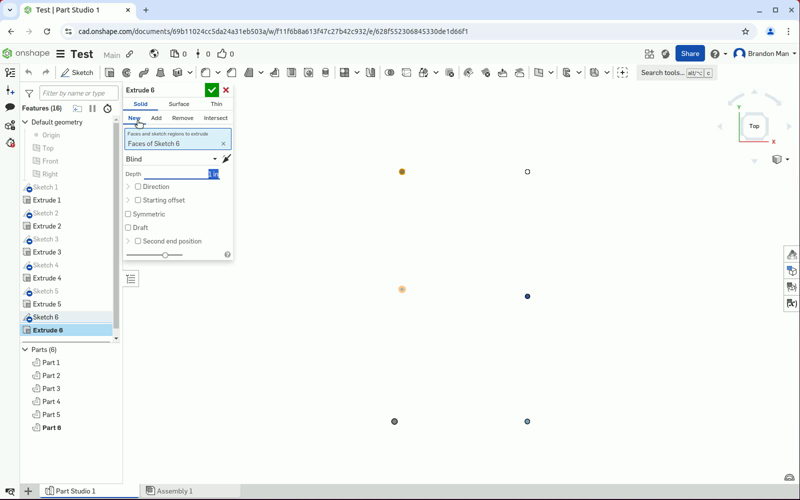
text(16.85)
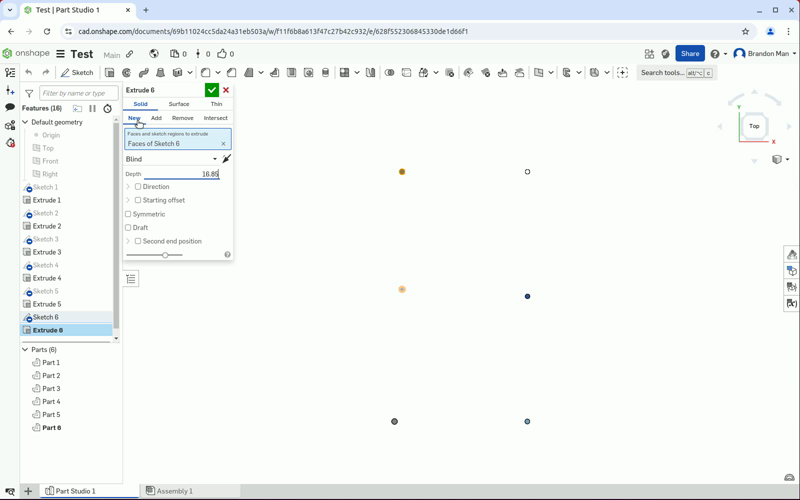
key(enter)
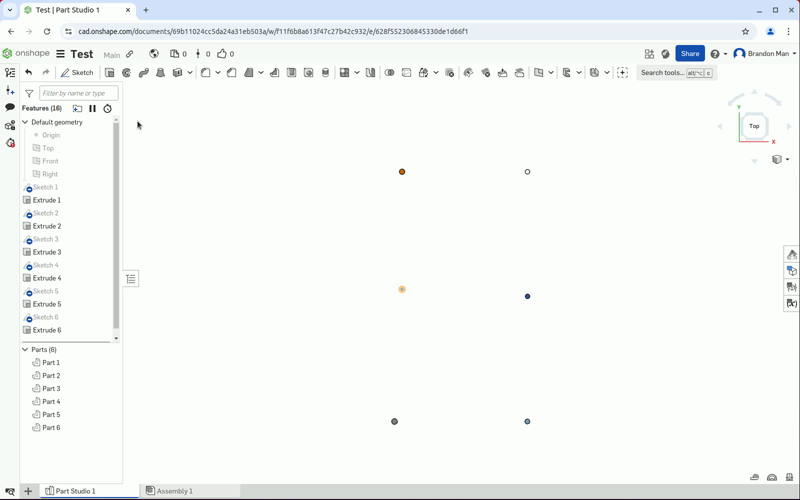
key(shift+h)
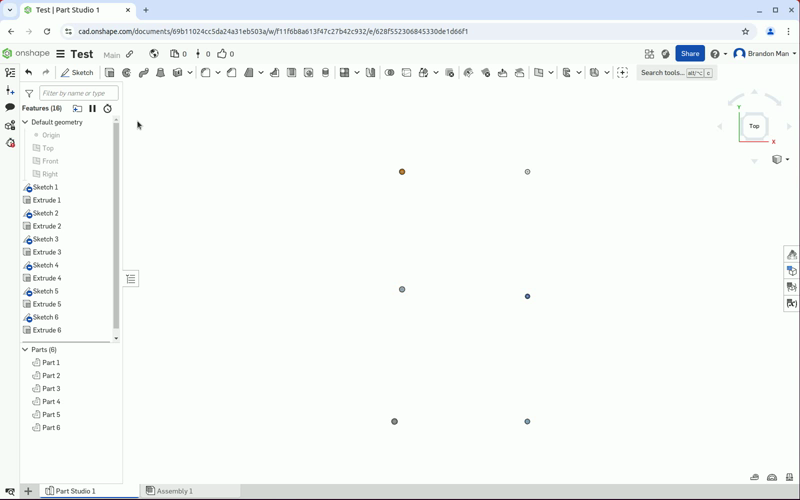
key(shift+h)
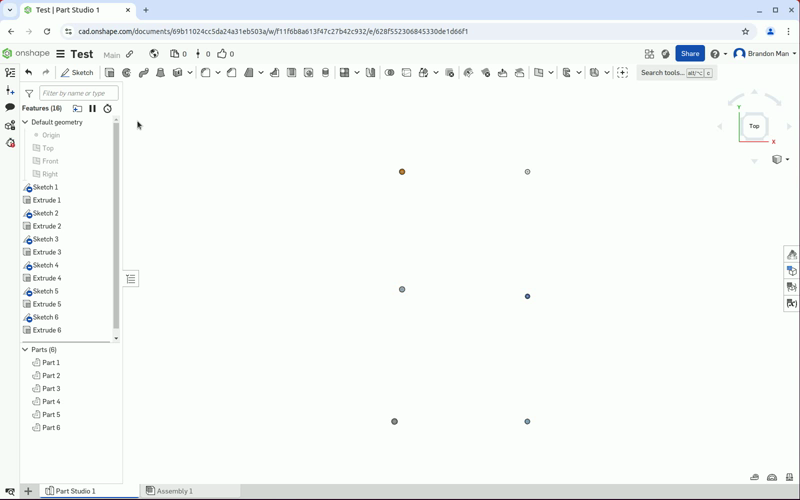
key(shift+7)
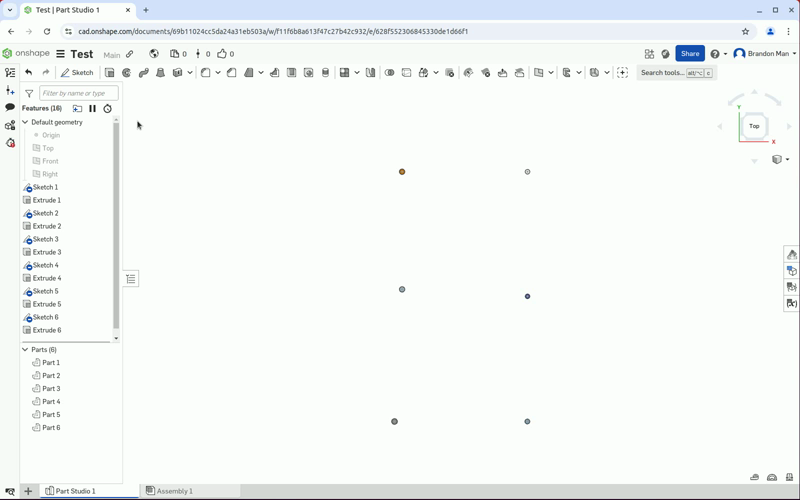
key(up, 3)
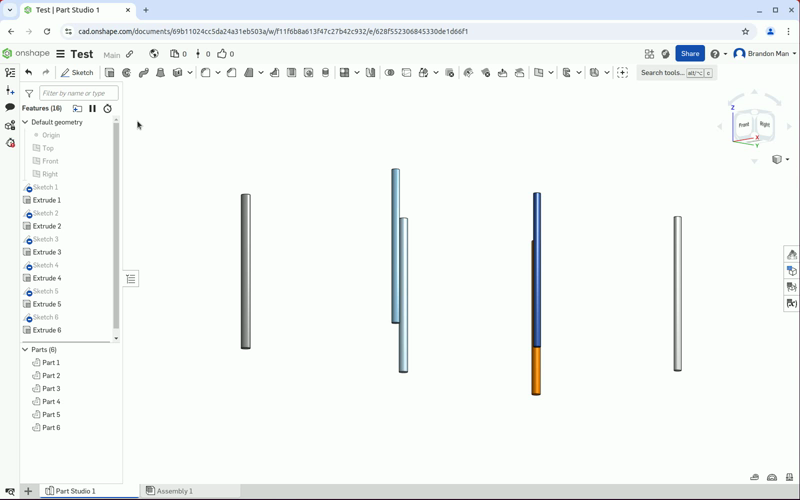
key(left, 3)
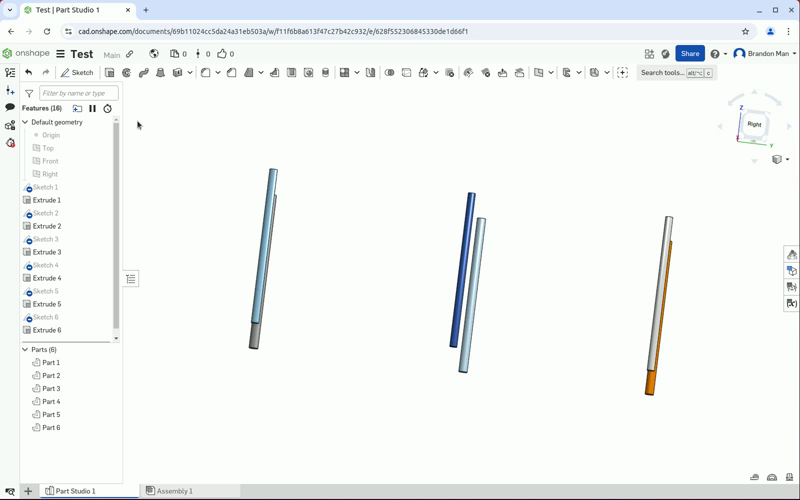
key(right, 3)
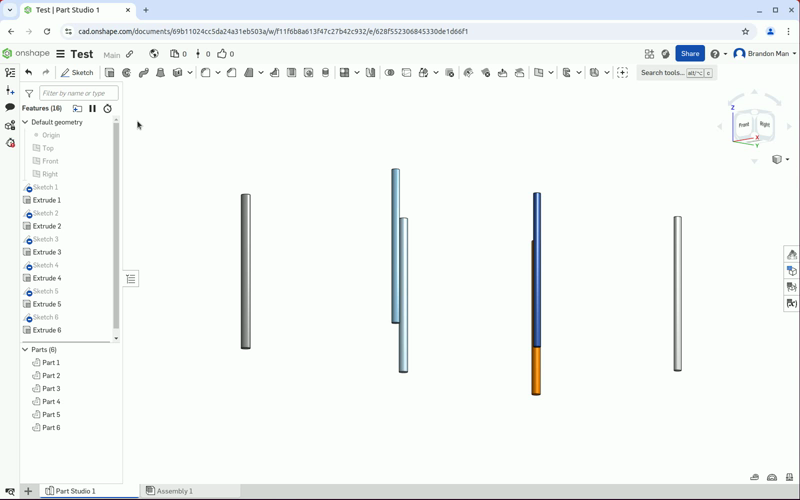
key(down, 3)
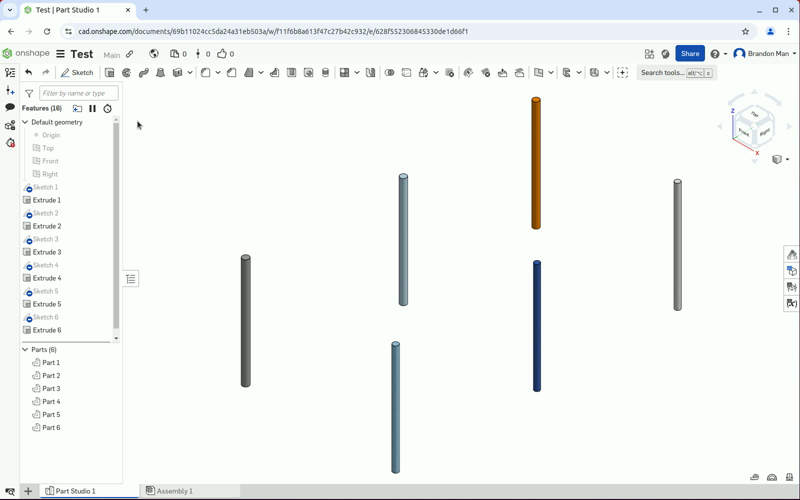
mouse_move(69, 189)
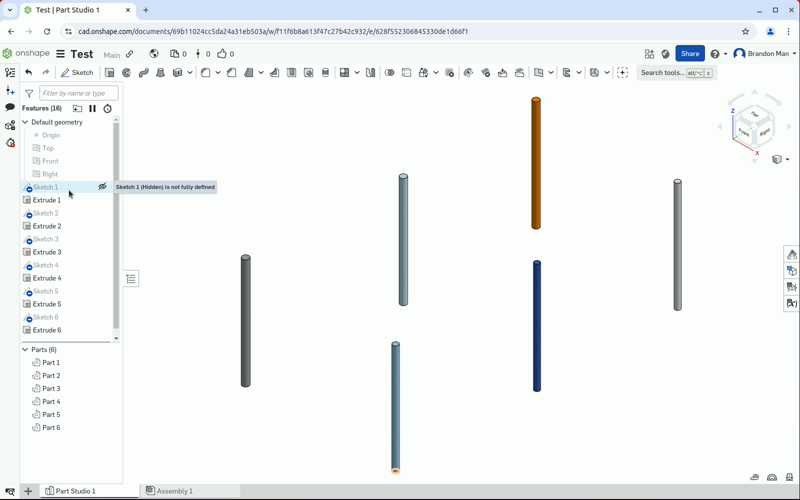
click(69, 189)